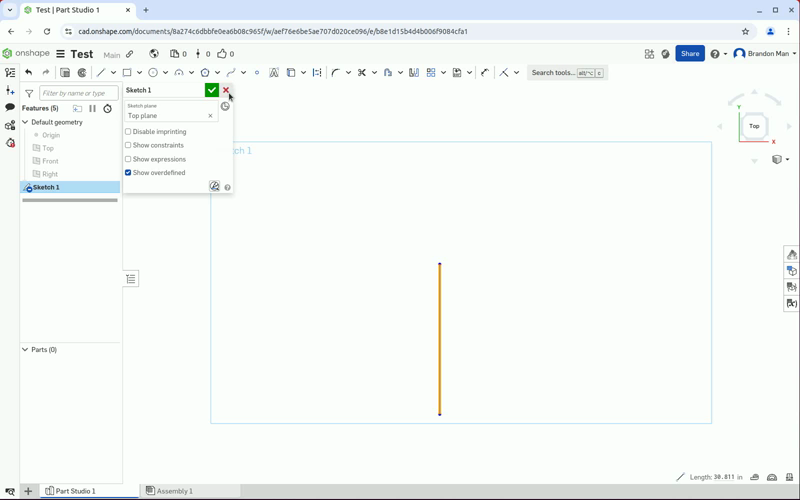
key(shift+h)
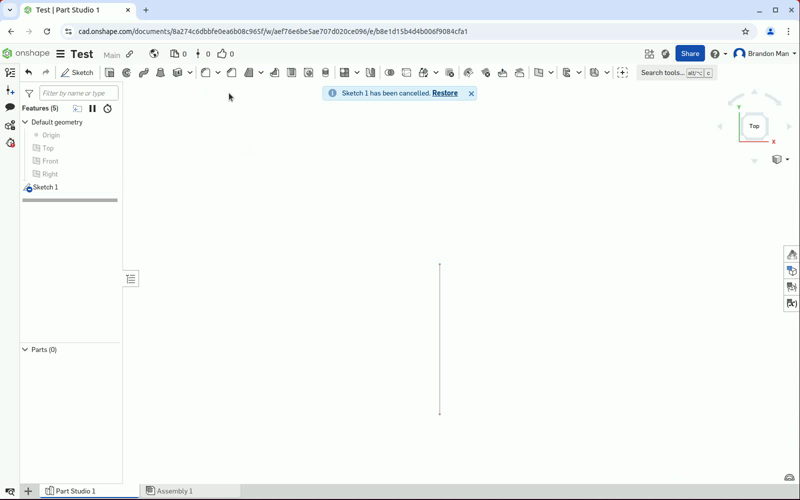
key(shift+s)
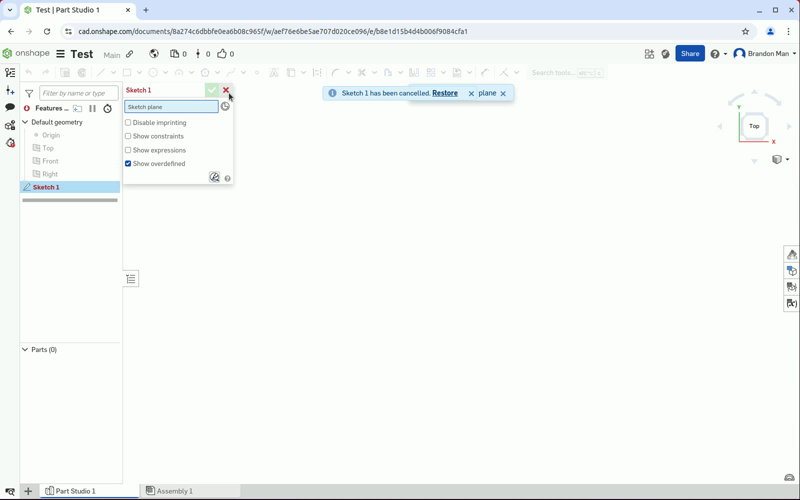
mouse_move(73, 150)
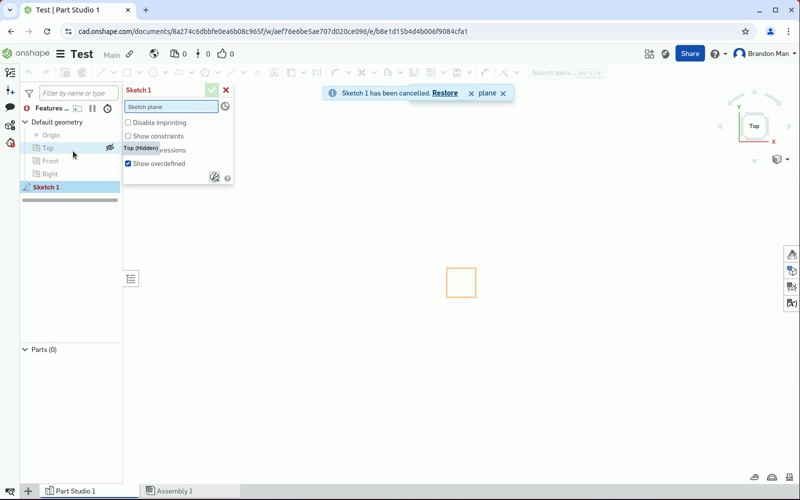
click(73, 150)
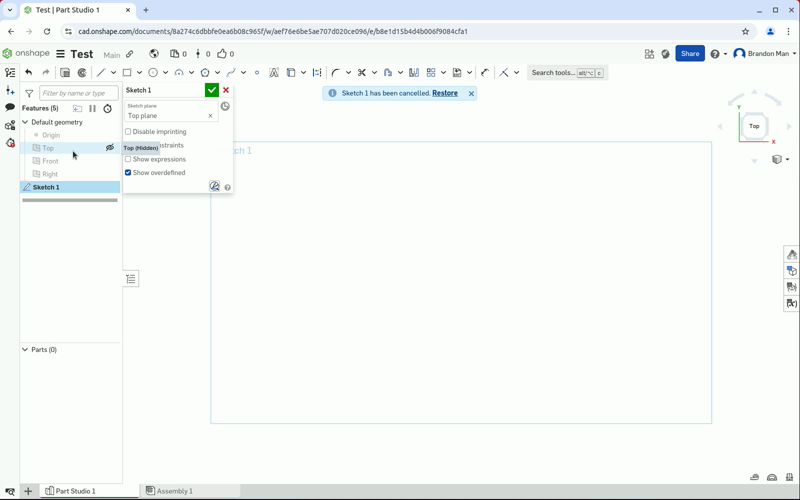
mouse_move(73, 352)
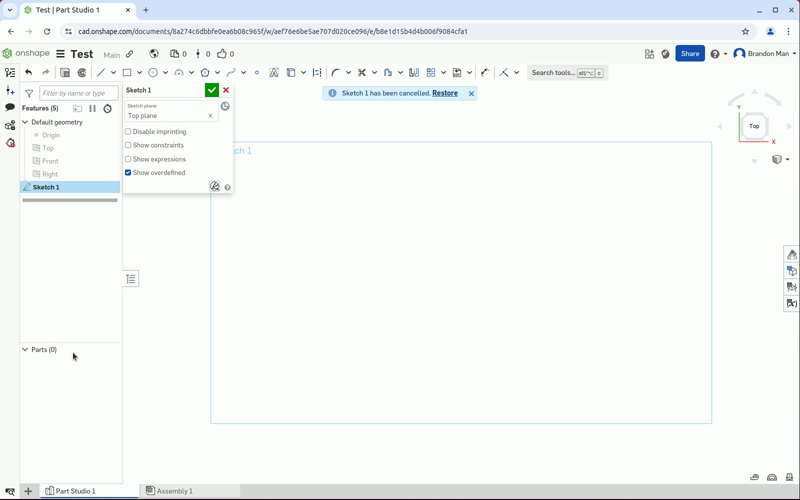
key(y)
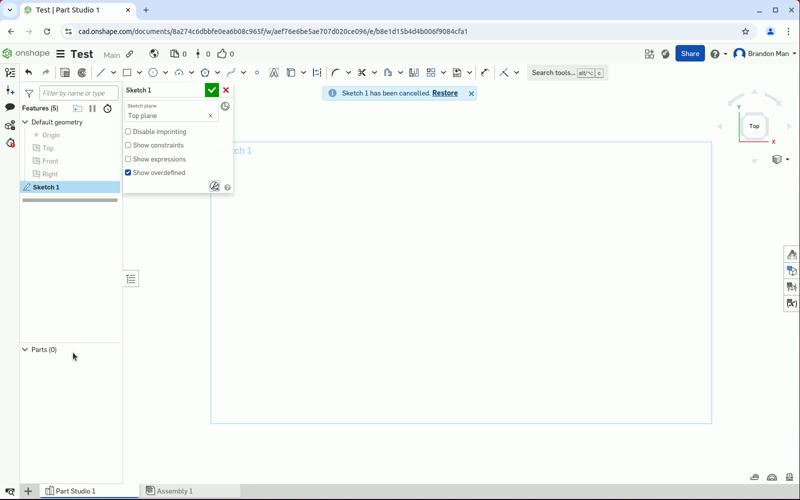
key(l)
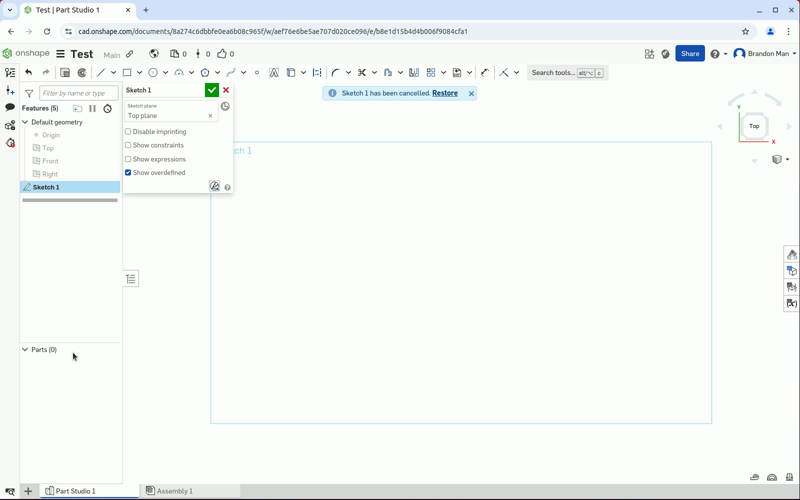
key_down(shift)
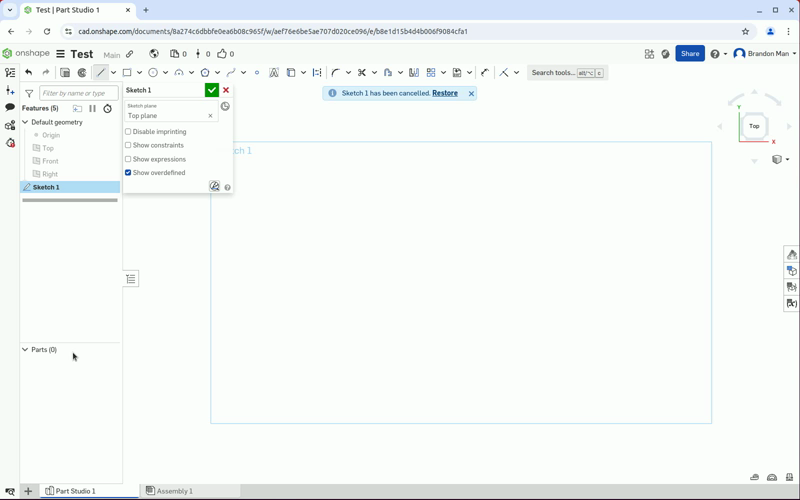
mouse_move(348, 320)
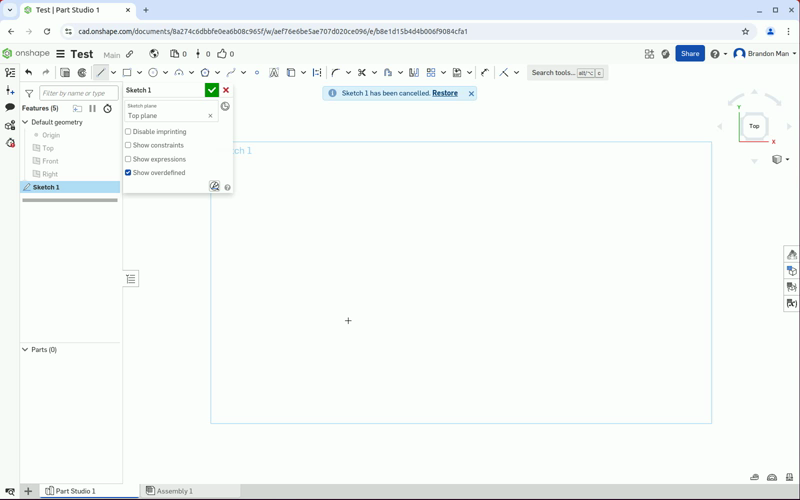
click(348, 320)
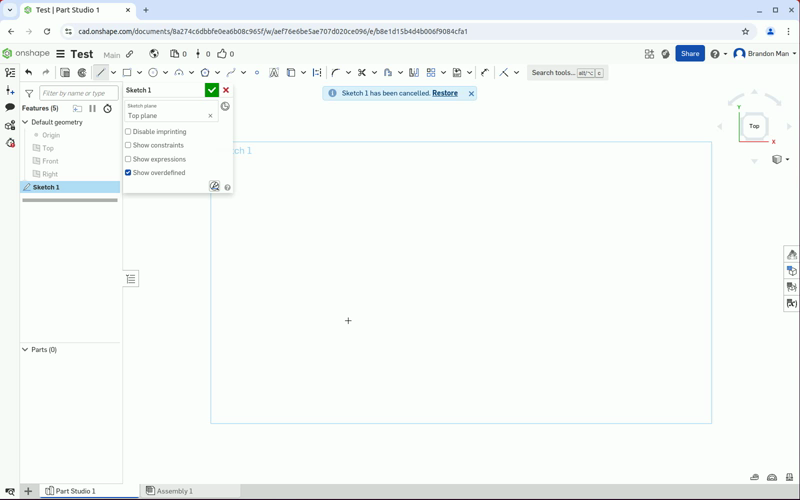
key_up(shift)
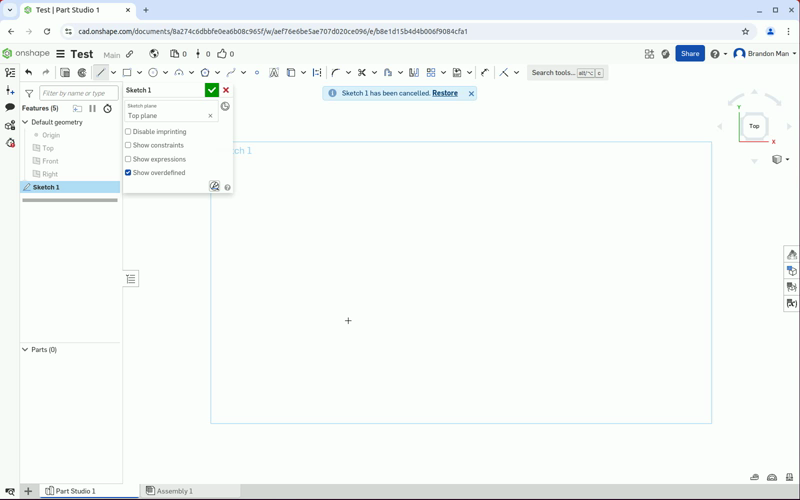
key_down(shift)
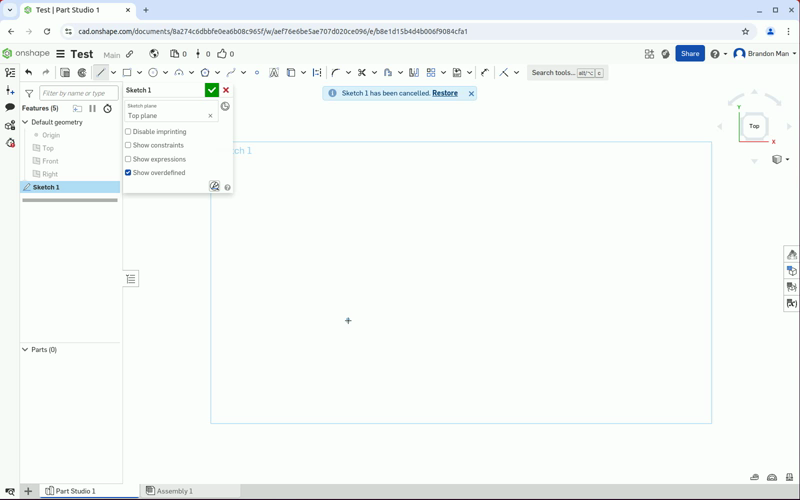
mouse_move(510, 320)
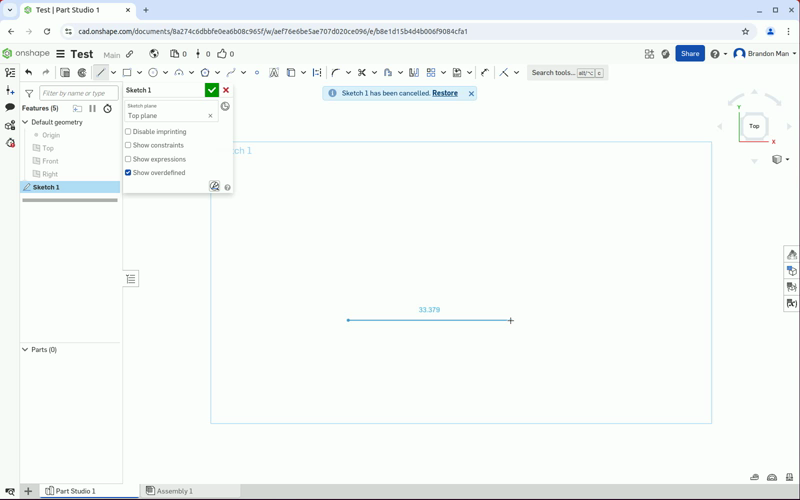
click(510, 320)
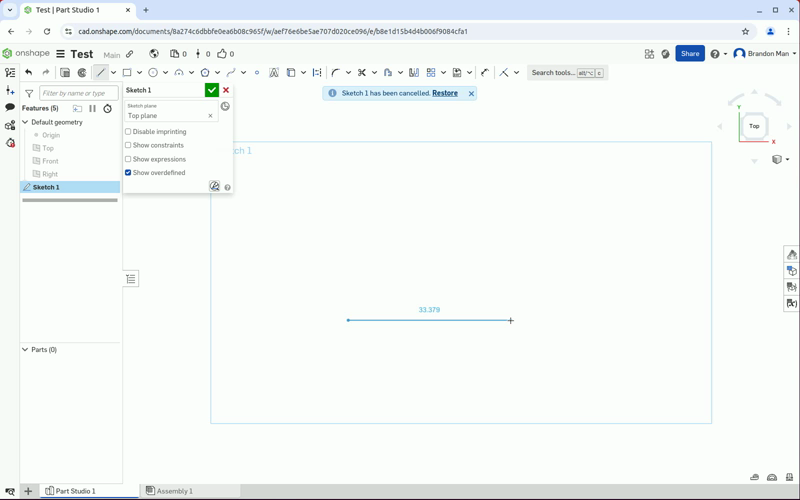
key_up(shift)
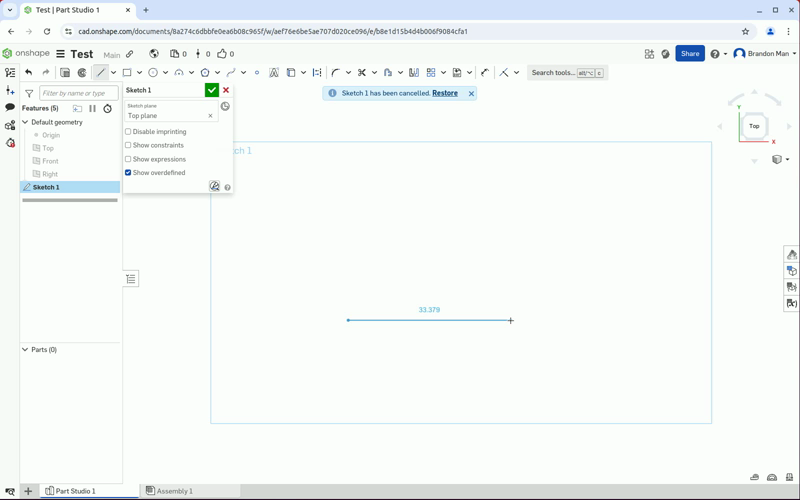
key_down(shift)
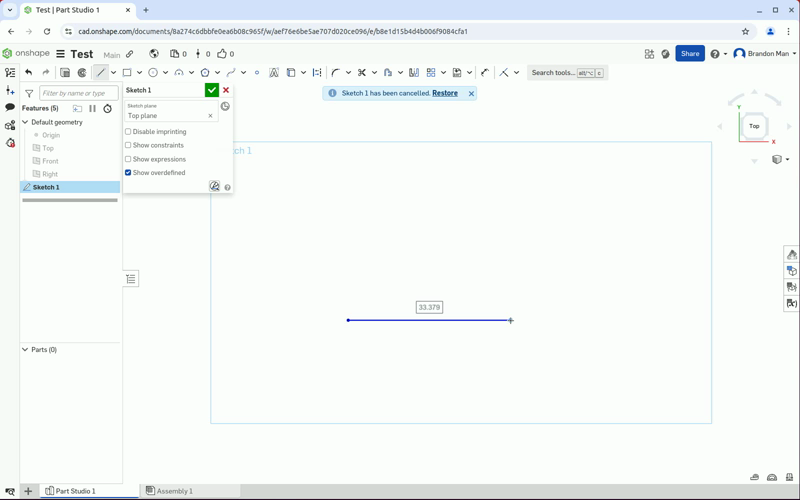
mouse_move(510, 238)
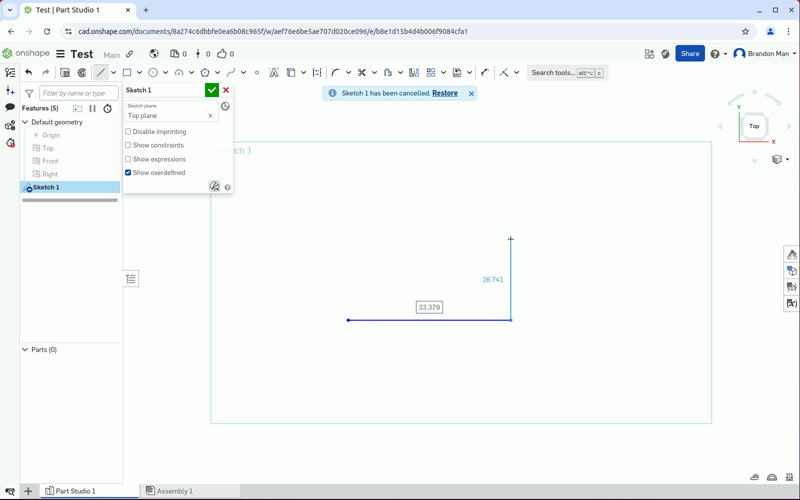
click(510, 238)
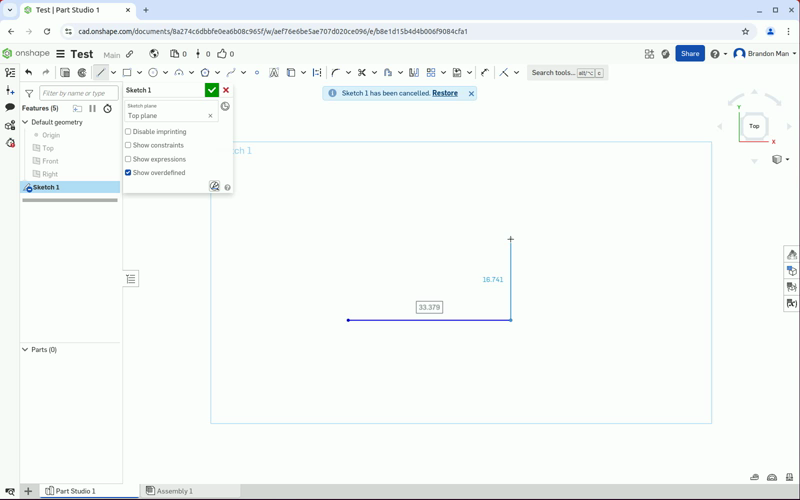
key_up(shift)
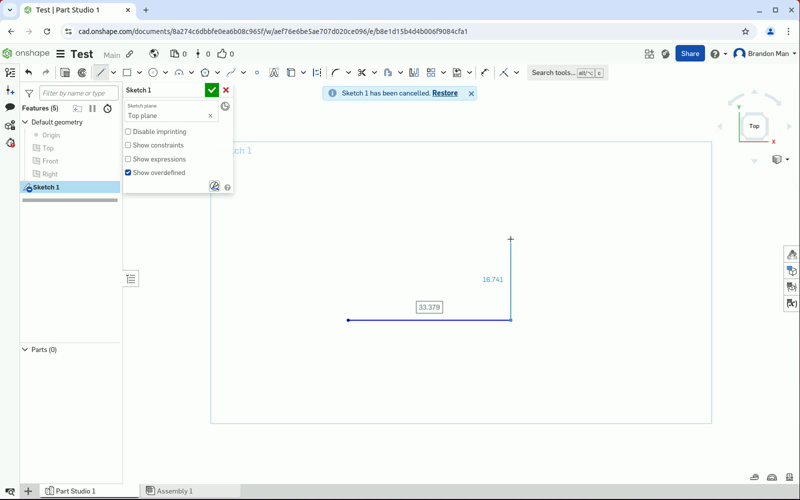
key_down(shift)
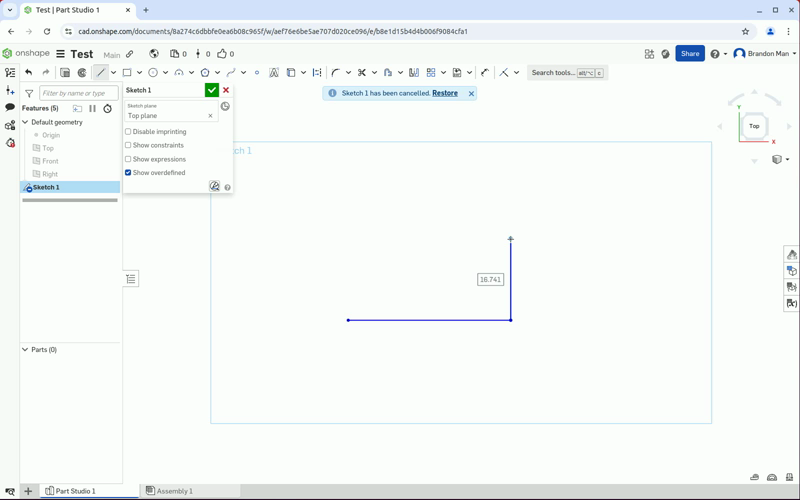
mouse_move(348, 238)
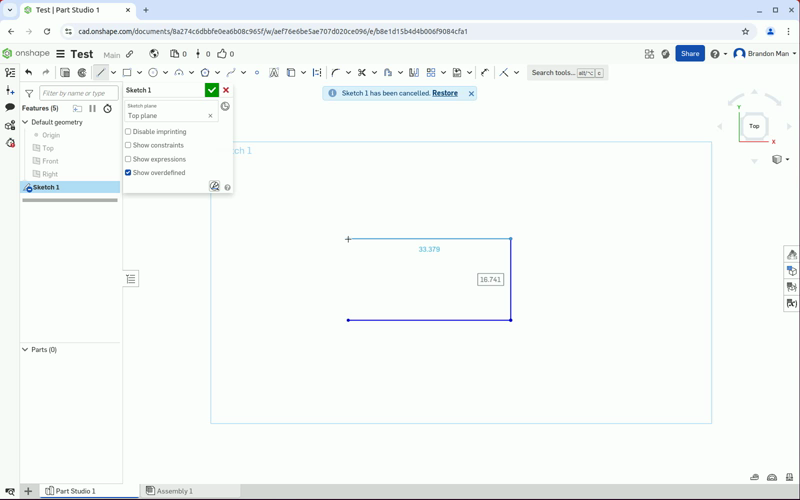
click(348, 238)
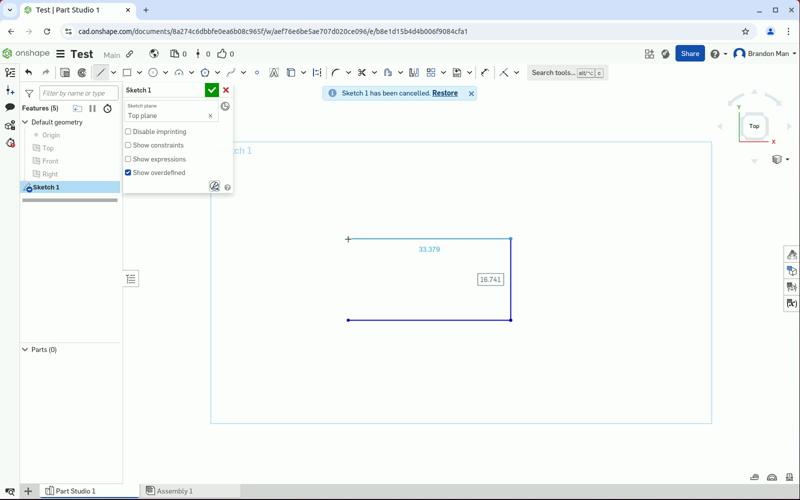
key_up(shift)
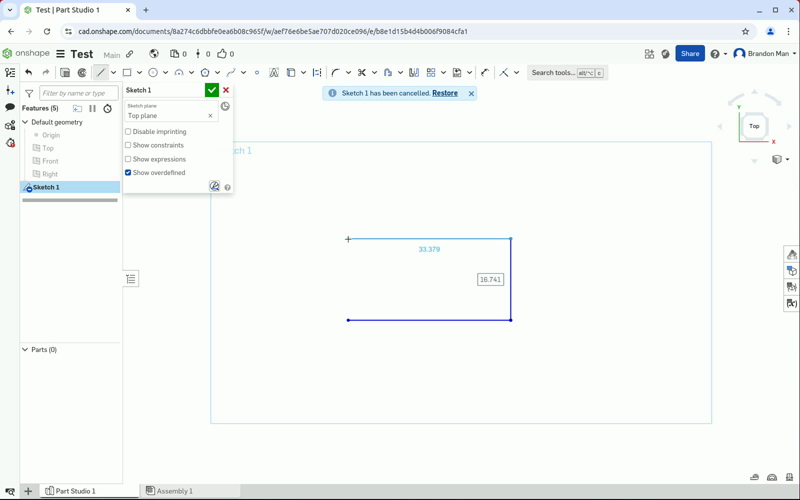
key_down(shift)
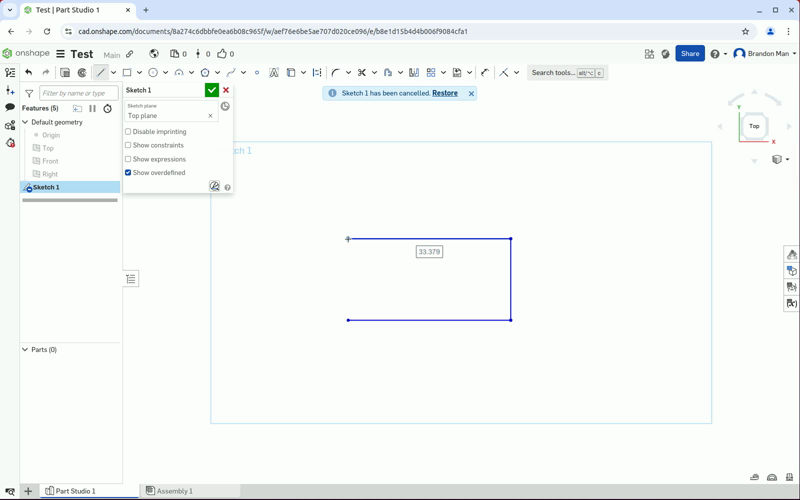
mouse_move(348, 320)
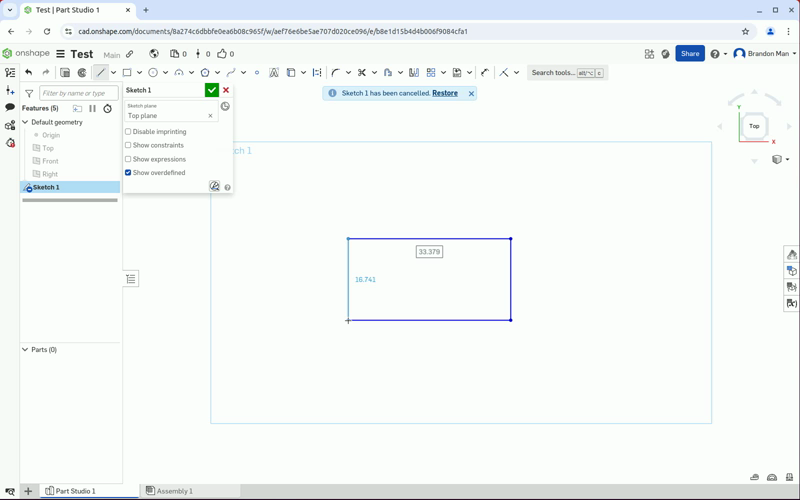
key_up(shift)
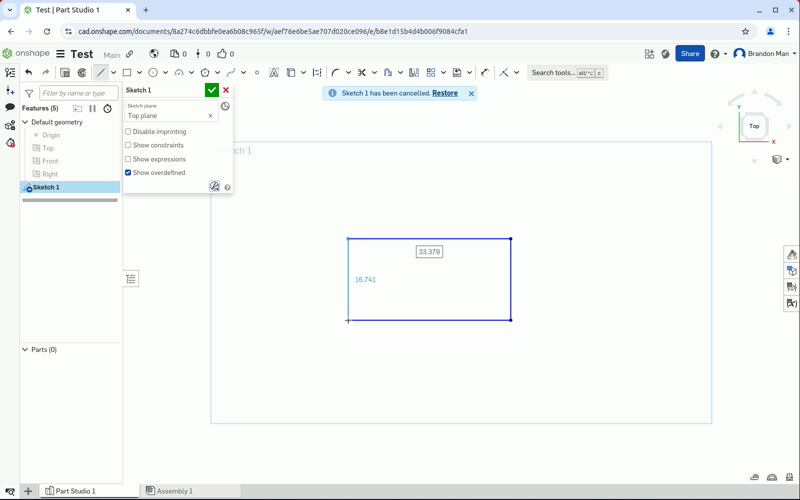
click(348, 320)
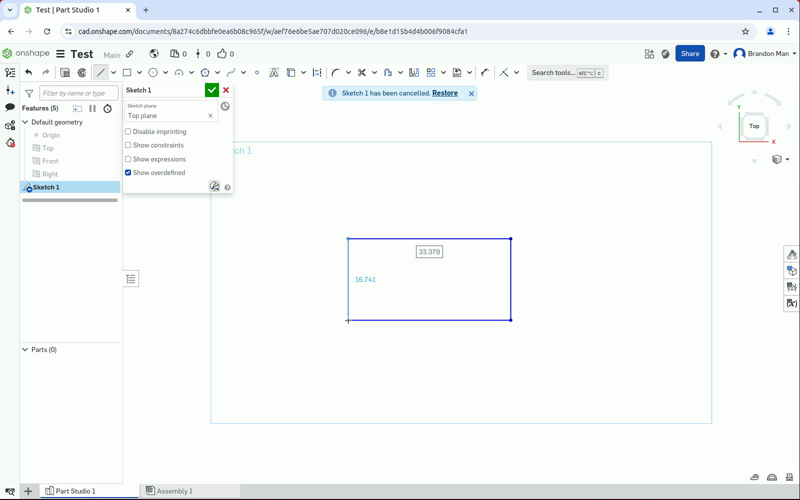
key(esc)
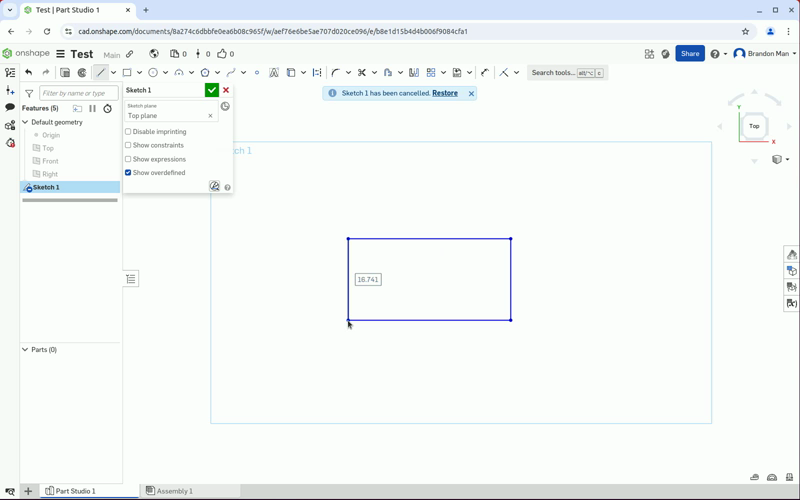
key(c)
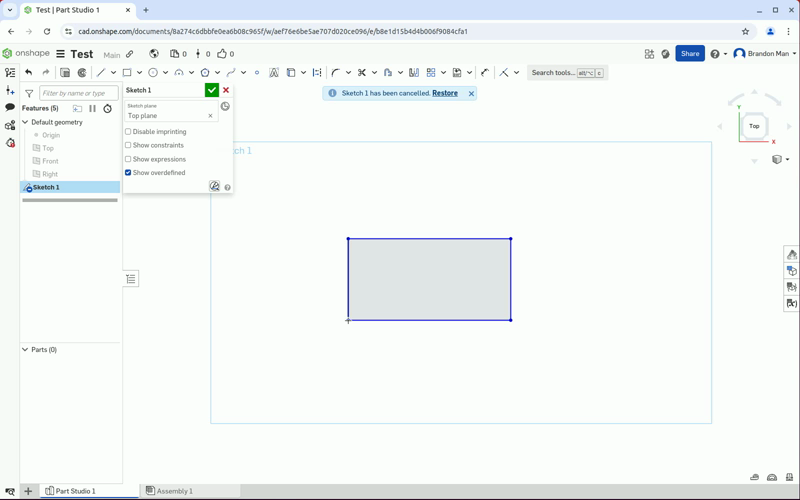
key_down(shift)
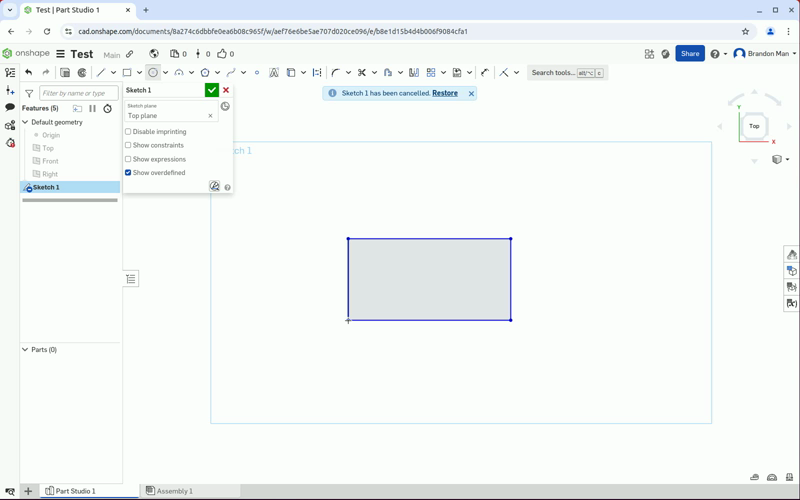
mouse_move(353, 315)
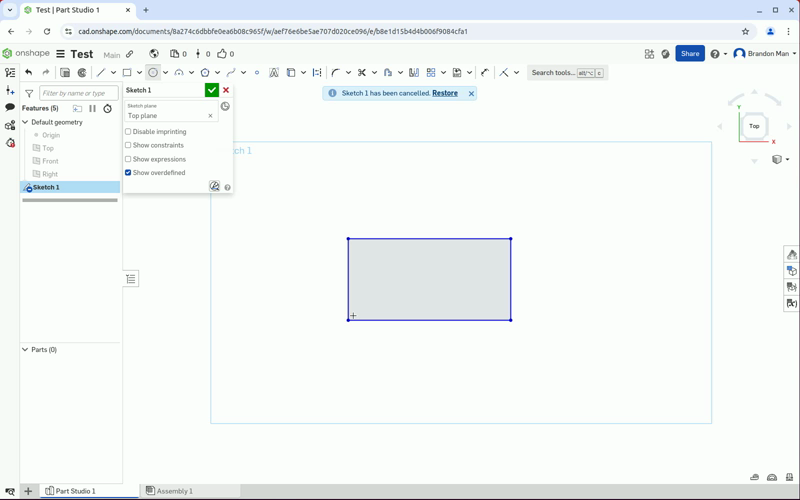
click(353, 315)
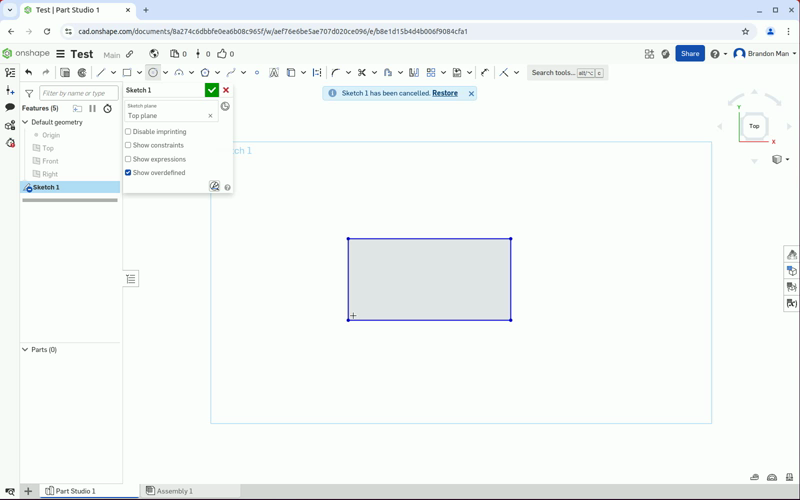
key_up(shift)
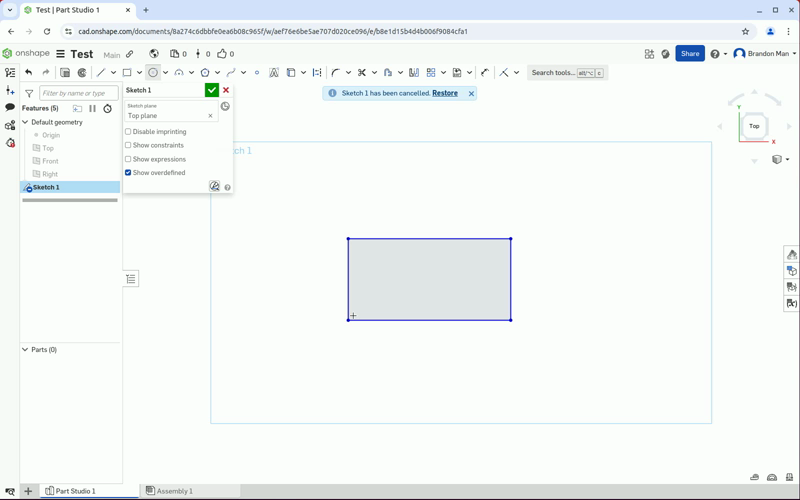
mouse_move(356, 315)
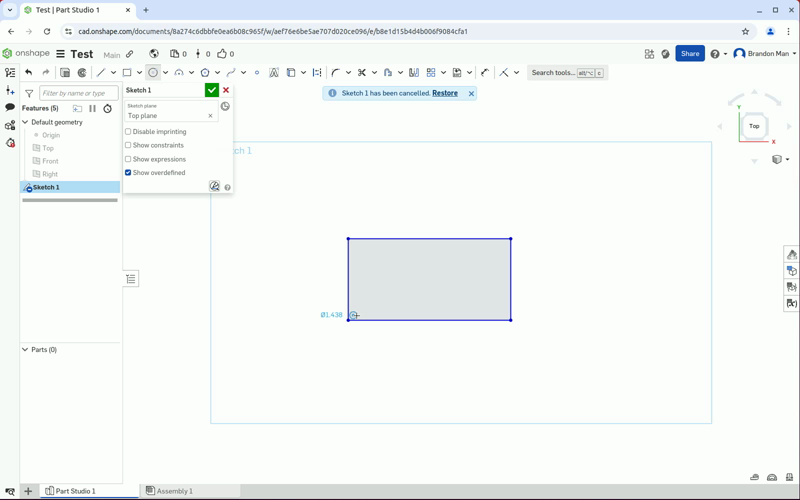
click(356, 315)
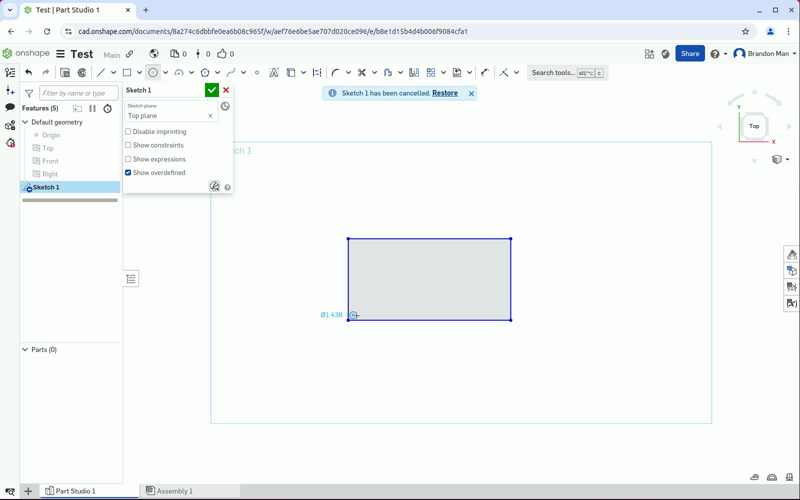
key(esc)
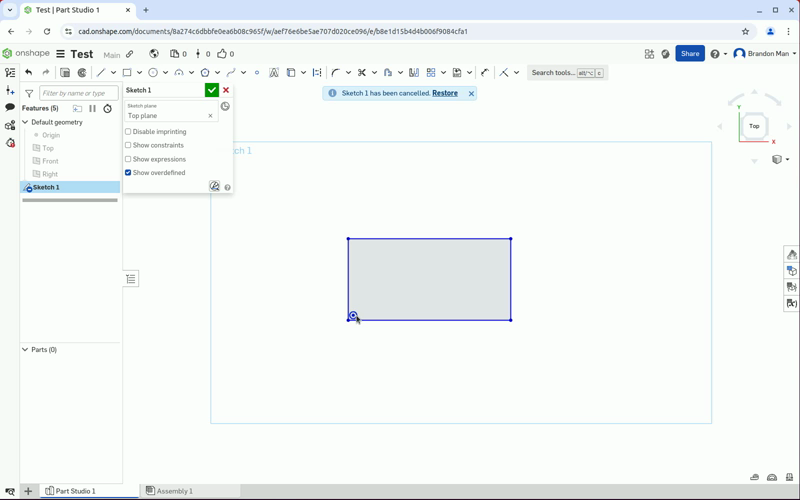
key(c)
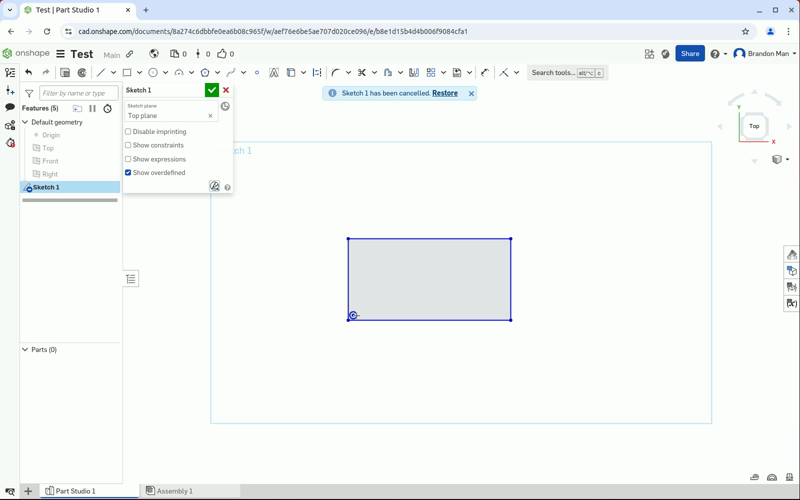
key_down(shift)
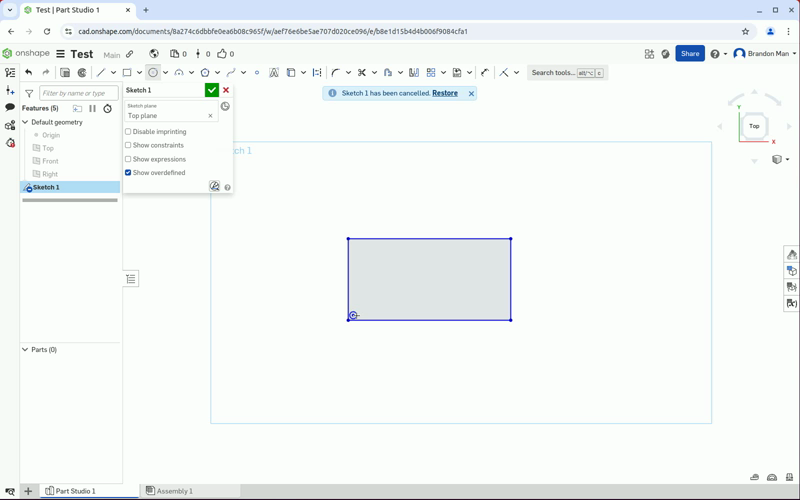
mouse_move(353, 245)
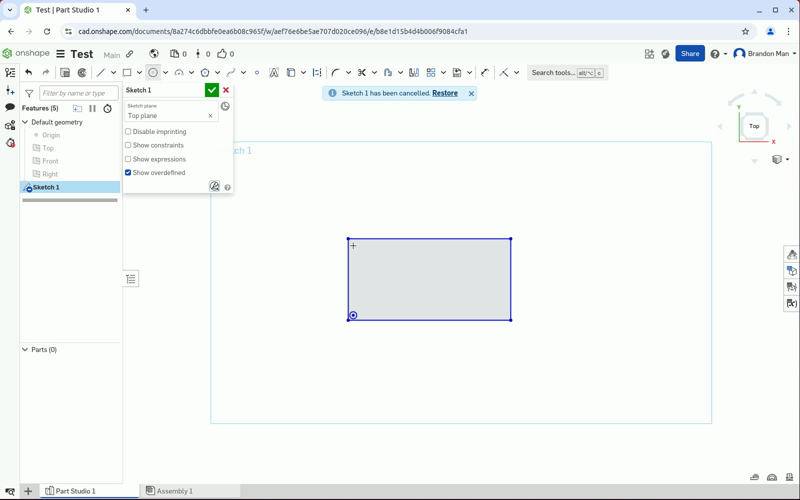
click(353, 245)
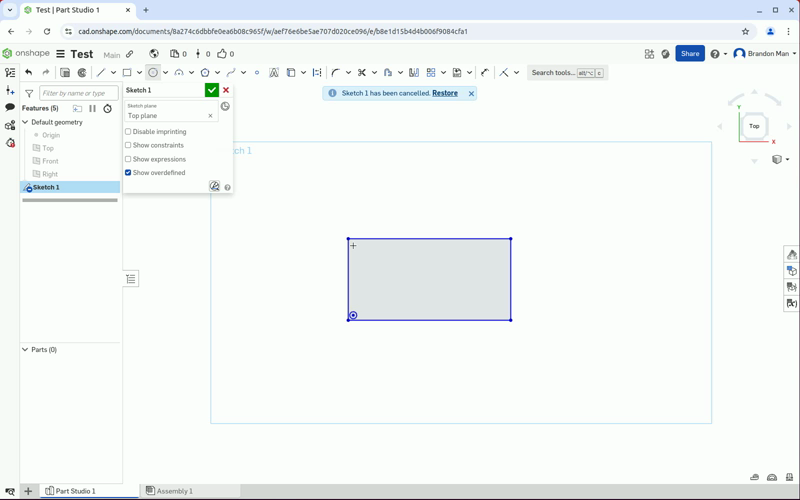
key_up(shift)
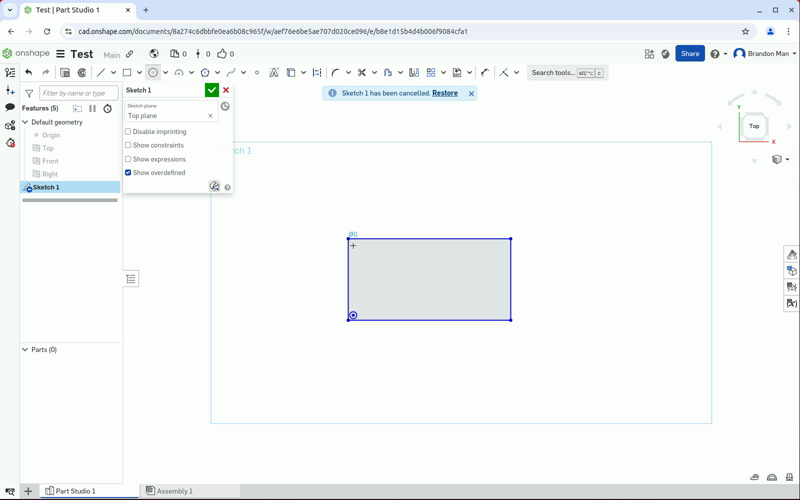
mouse_move(356, 245)
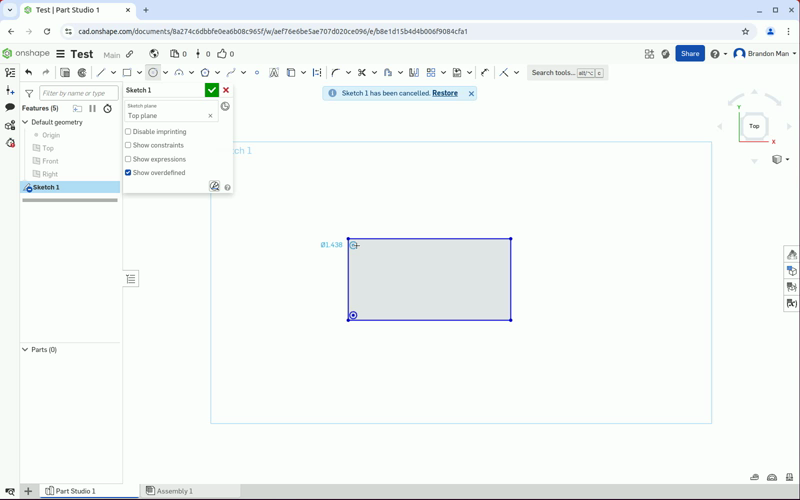
click(356, 245)
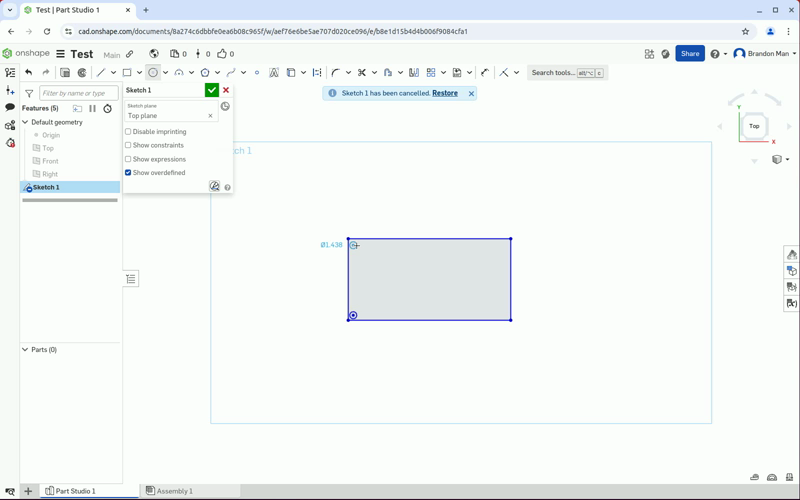
key(esc)
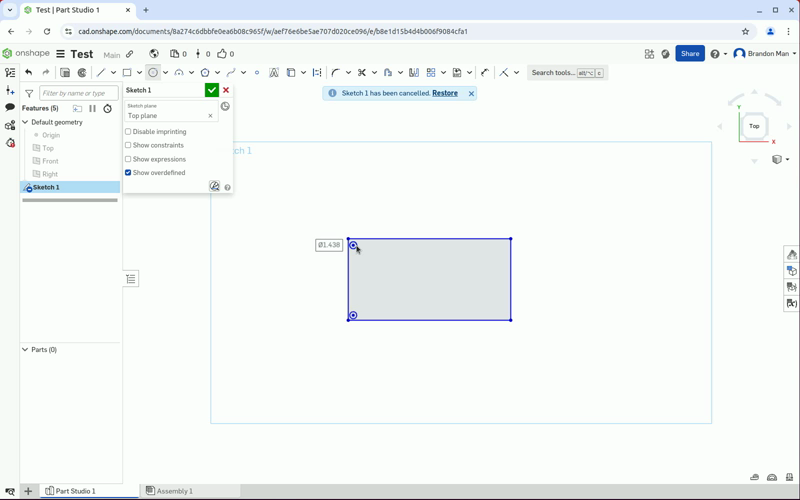
key(c)
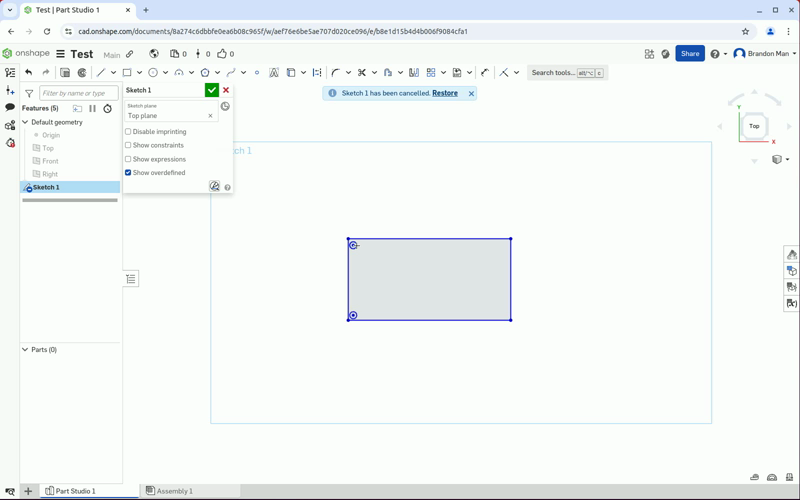
key_down(shift)
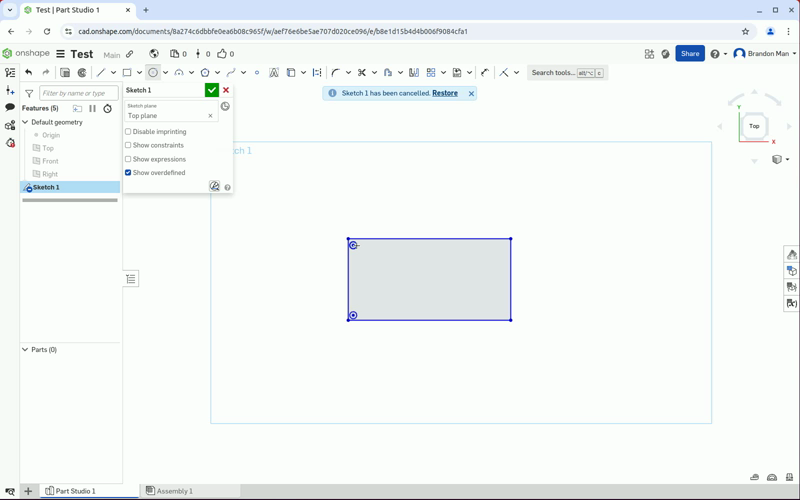
mouse_move(505, 315)
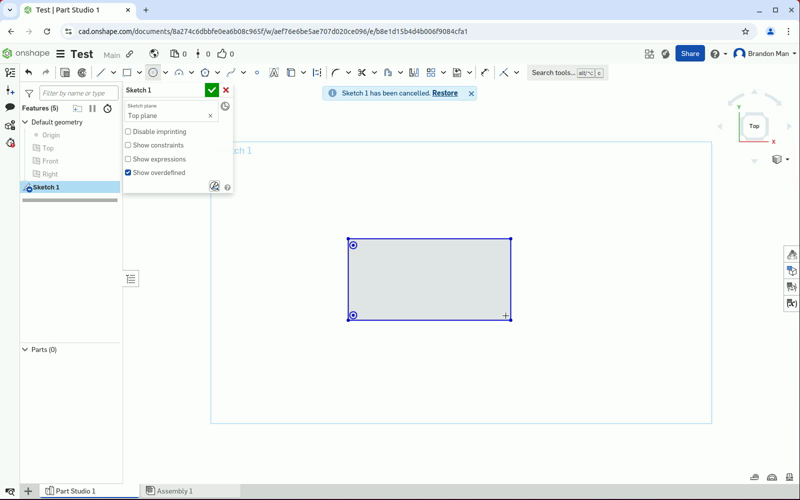
click(505, 315)
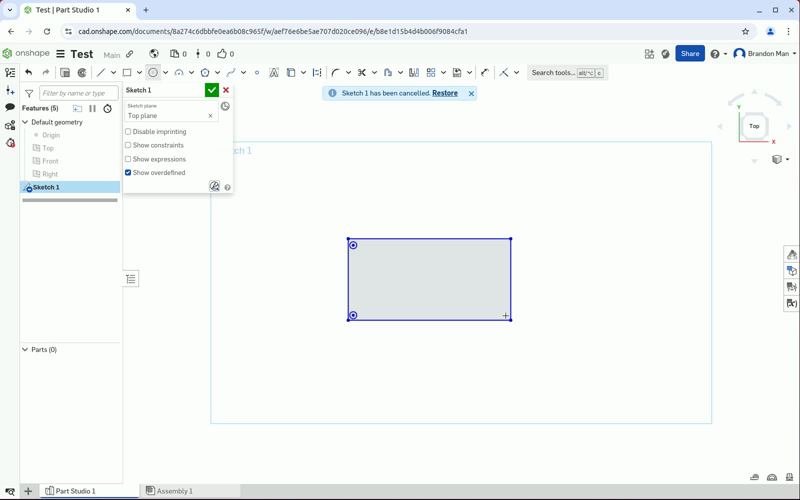
key_up(shift)
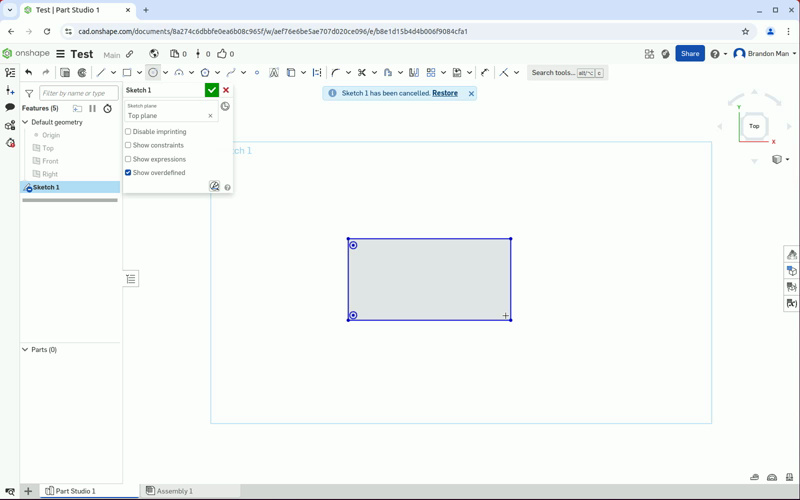
mouse_move(508, 315)
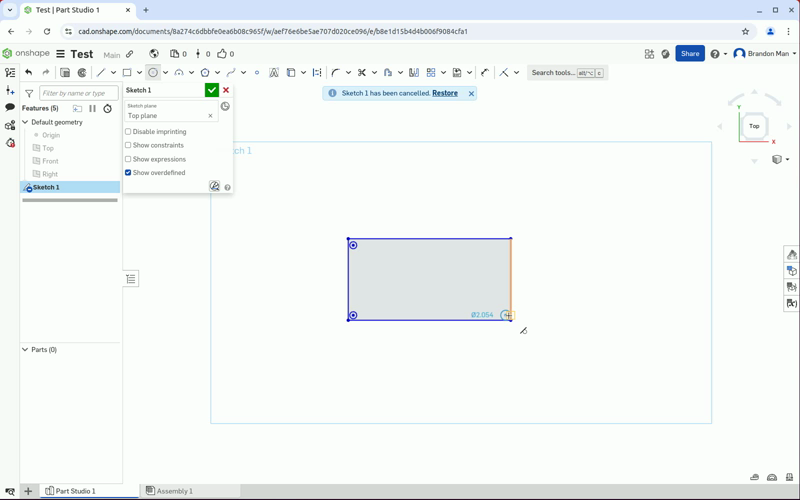
click(508, 315)
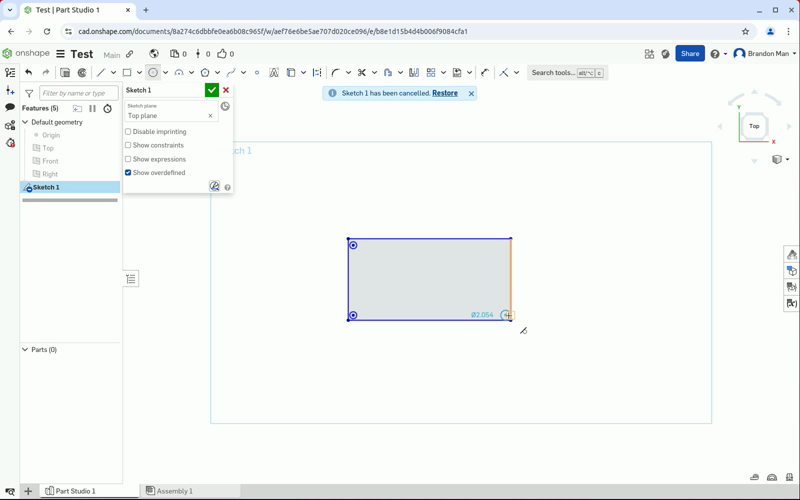
key(esc)
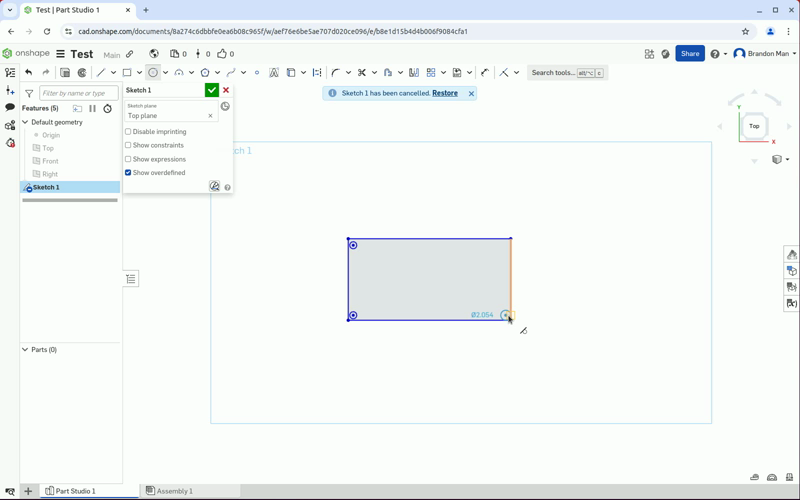
key(c)
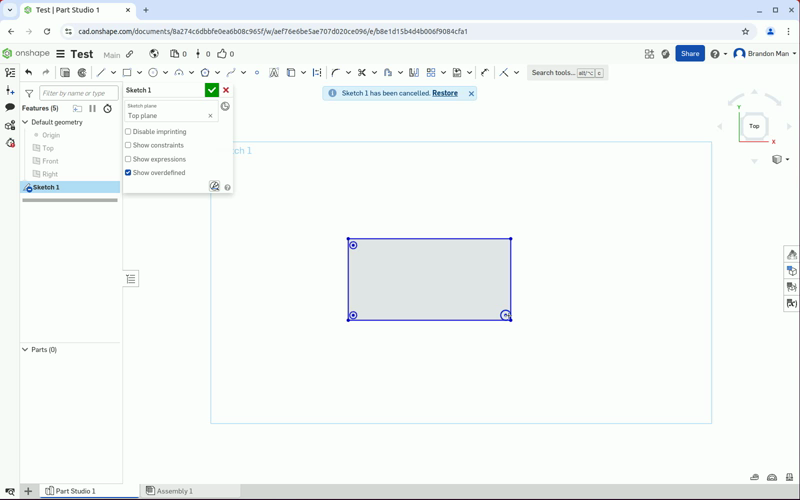
key_down(shift)
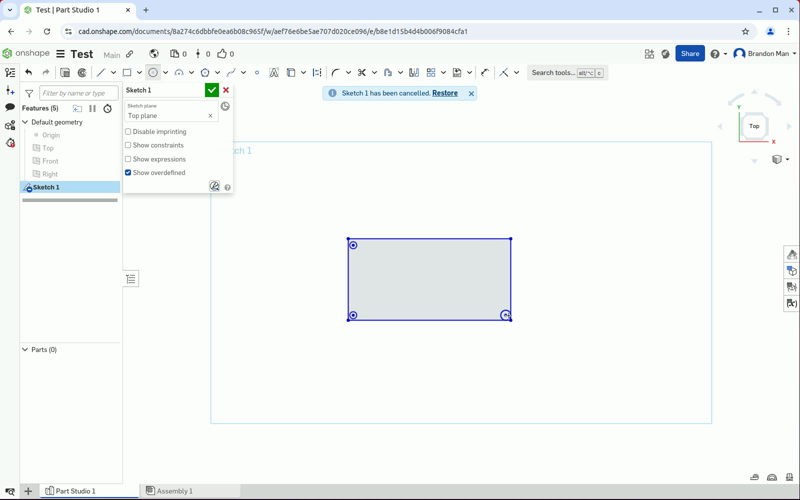
mouse_move(505, 245)
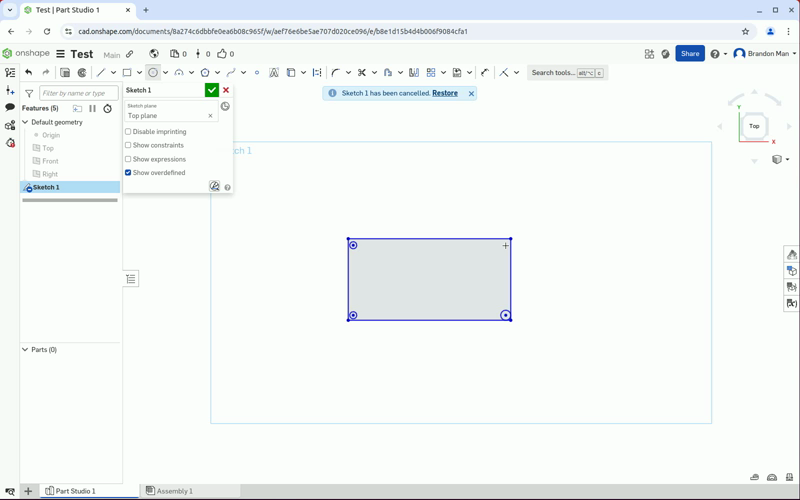
click(505, 245)
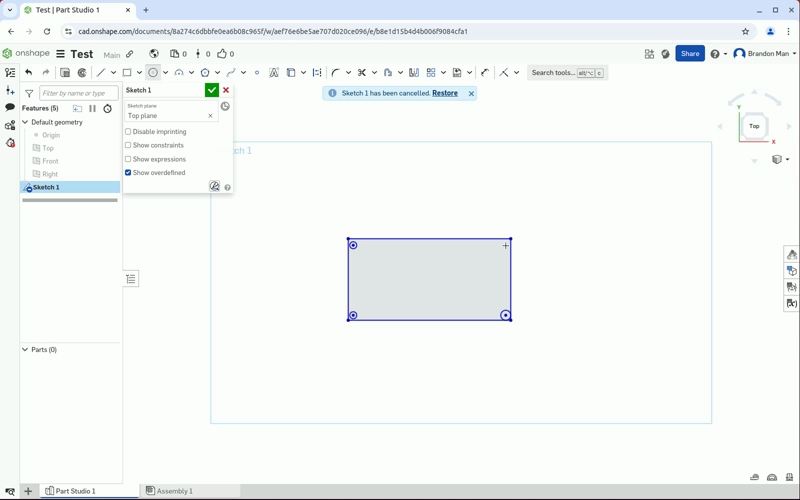
key_up(shift)
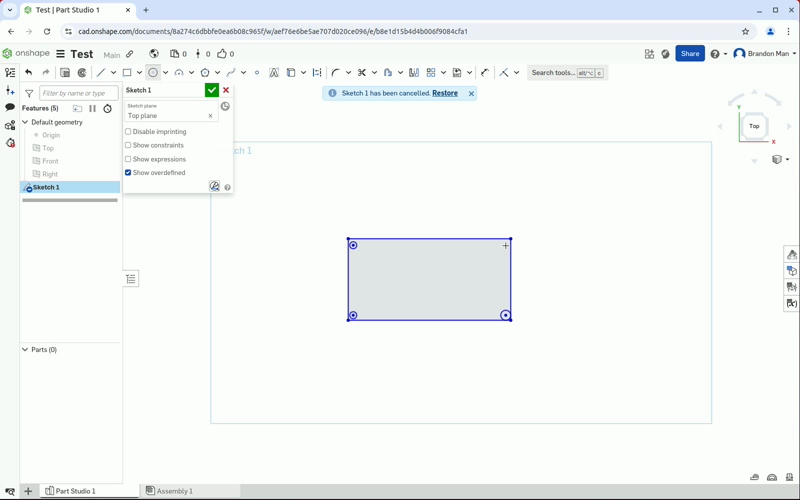
mouse_move(508, 245)
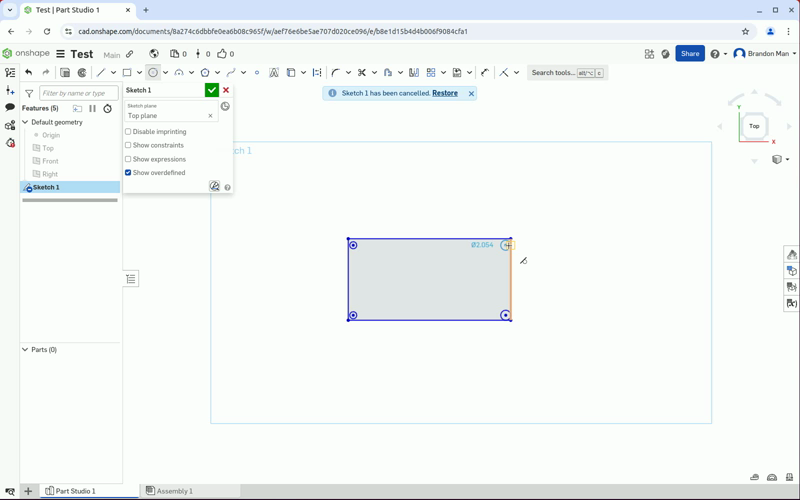
click(508, 245)
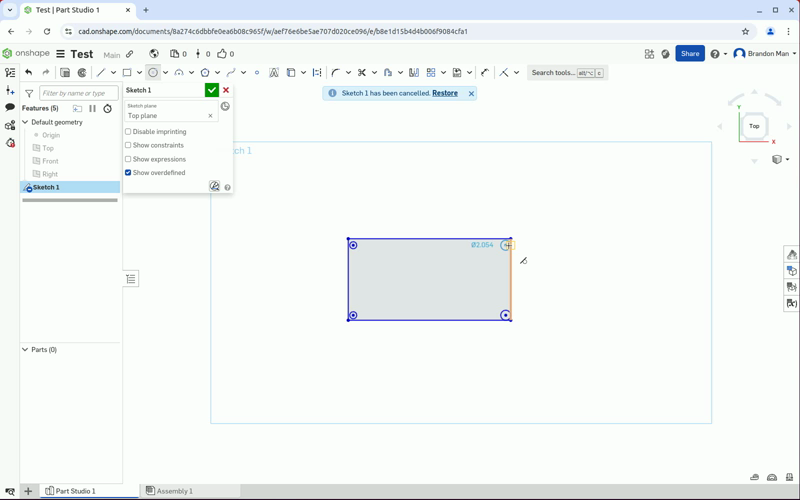
key(esc)
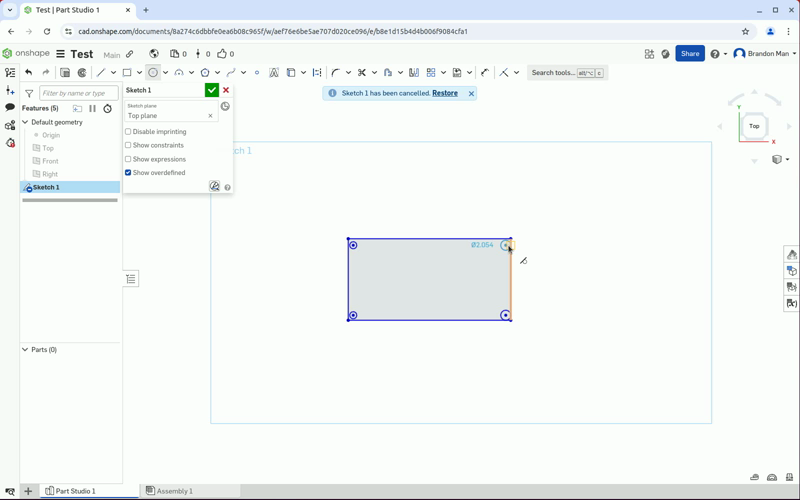
mouse_move(480, 294)
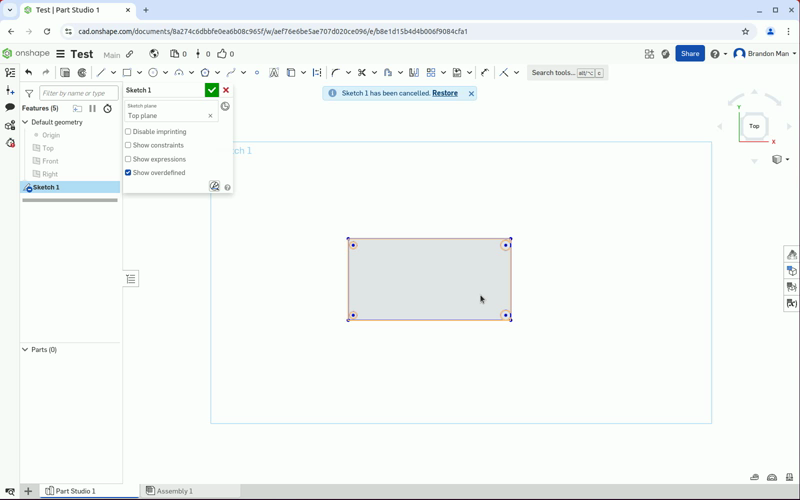
click(480, 294)
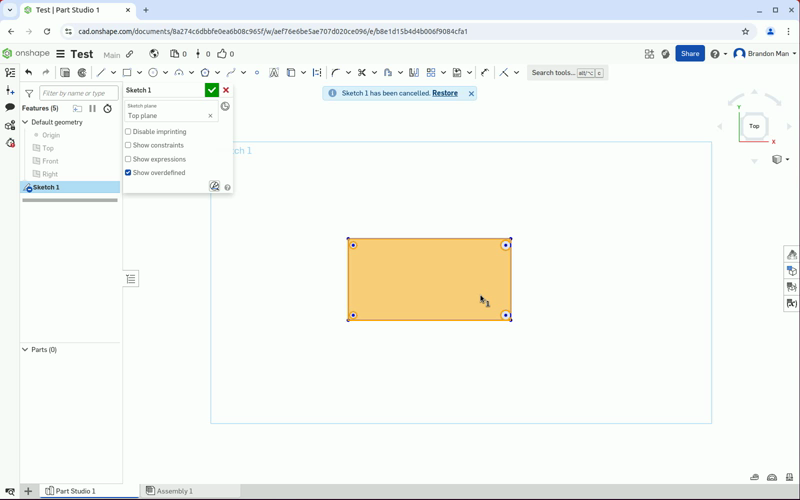
mouse_move(73, 352)
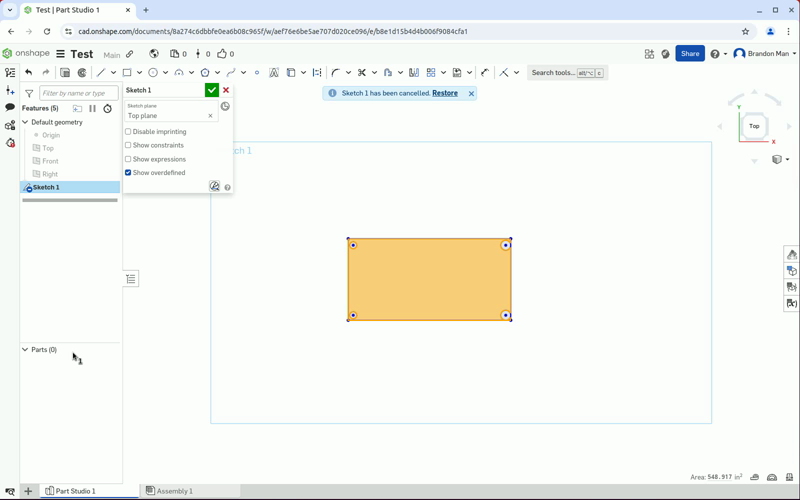
key(shift+y)
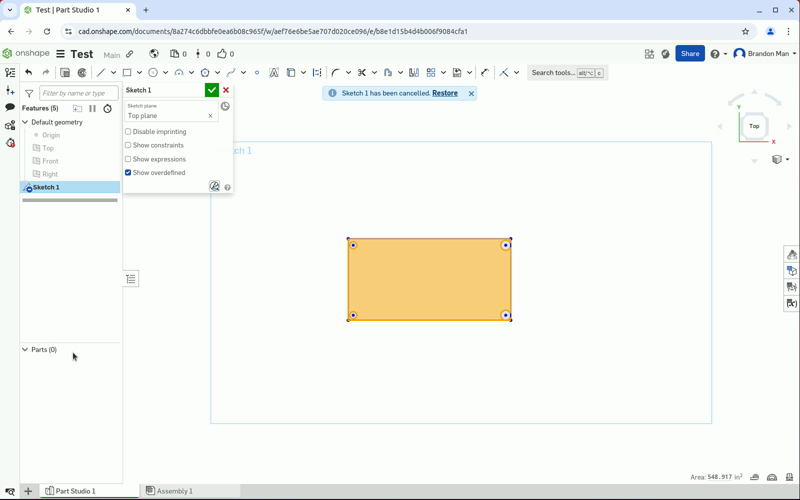
key(shift+e)
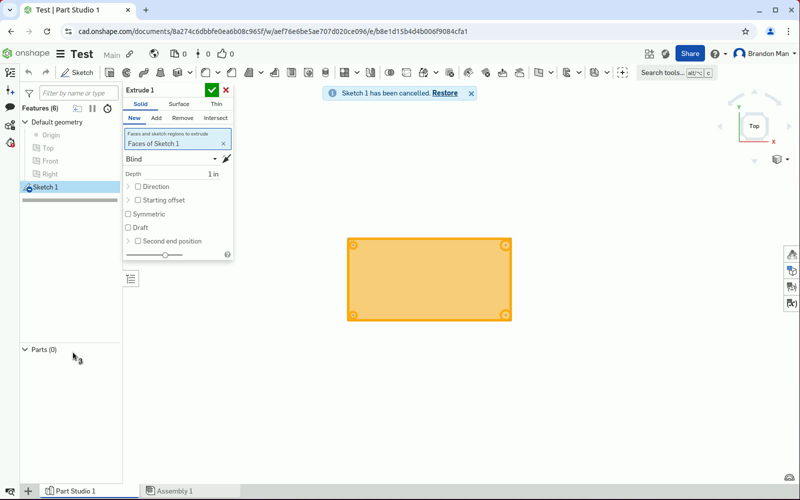
mouse_move(143, 106)
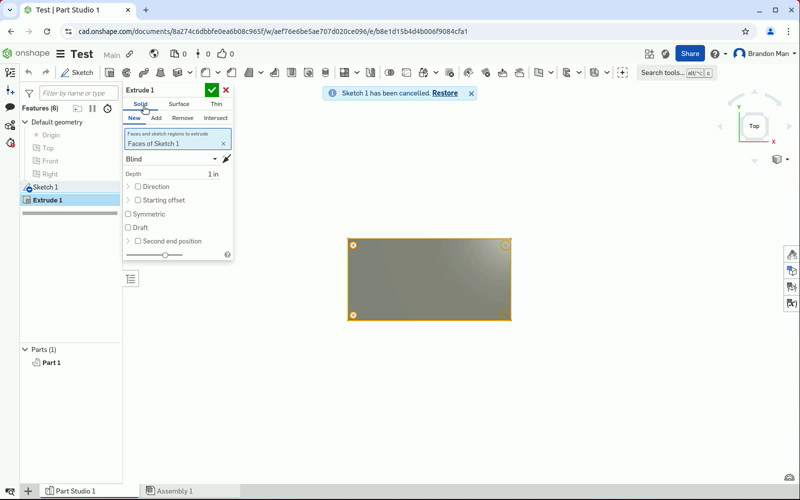
click(143, 106)
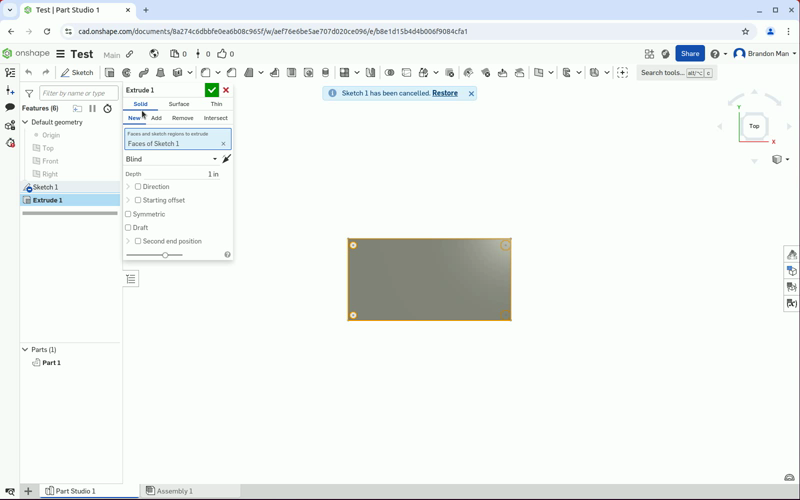
mouse_move(137, 120)
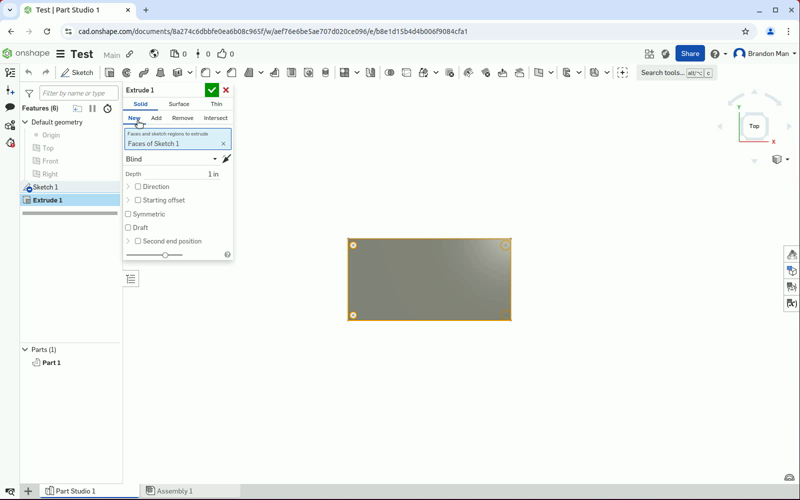
click(137, 120)
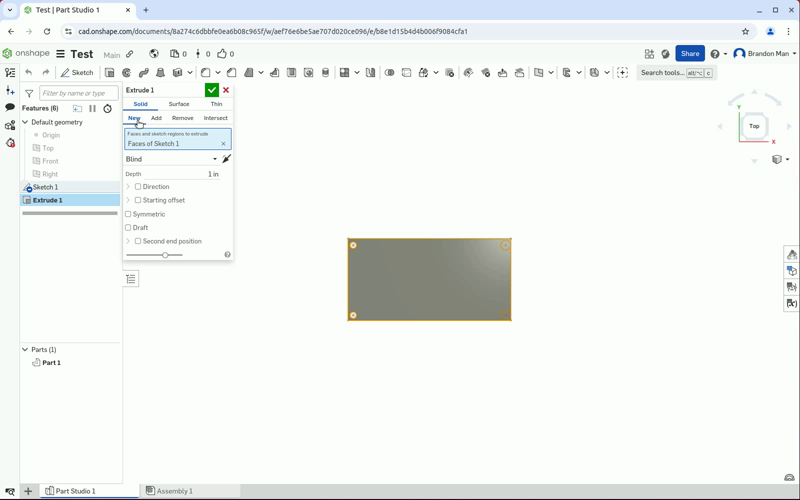
key(tab, 4)
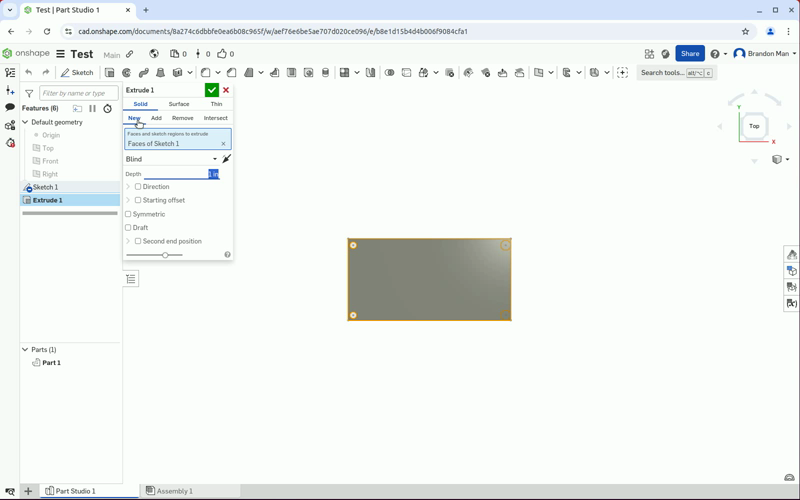
text(0.481)
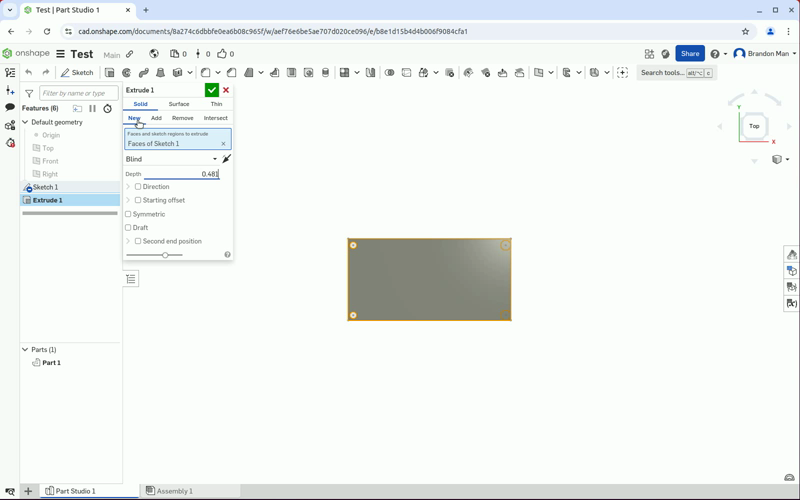
key(enter)
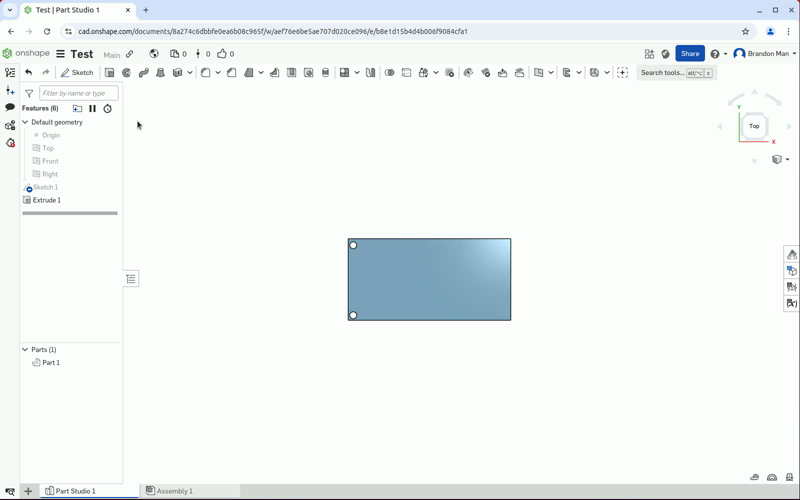
key(shift+h)
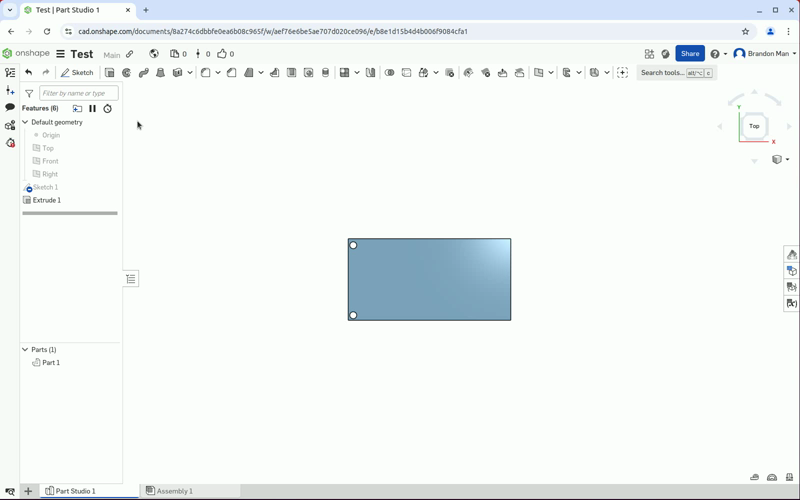
key(shift+h)
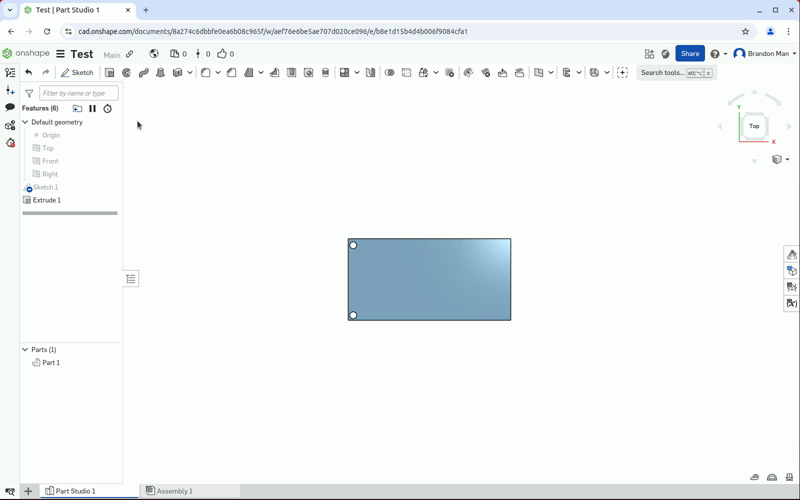
mouse_move(73, 189)
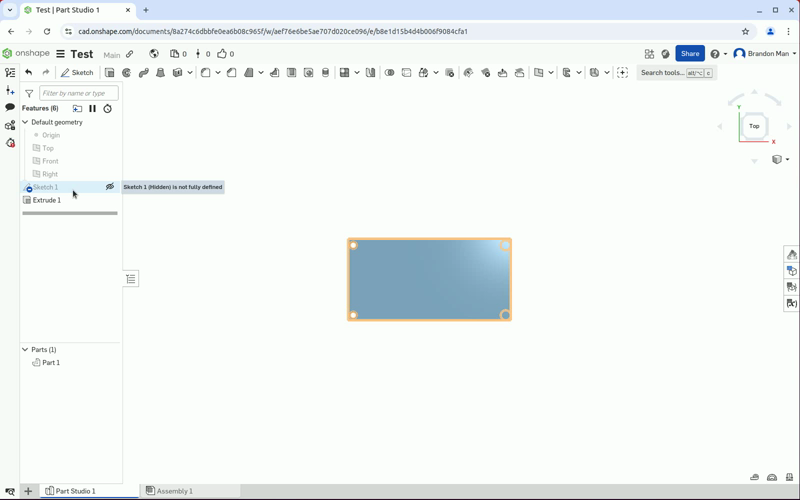
click(73, 189)
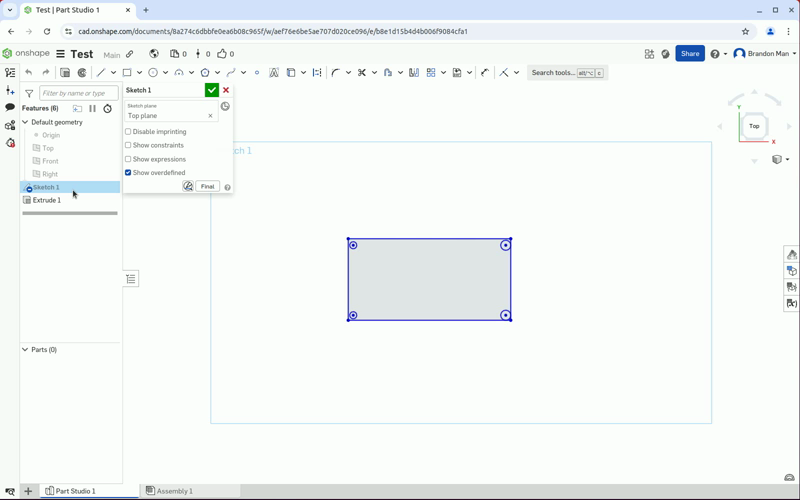
mouse_move(229, 92)
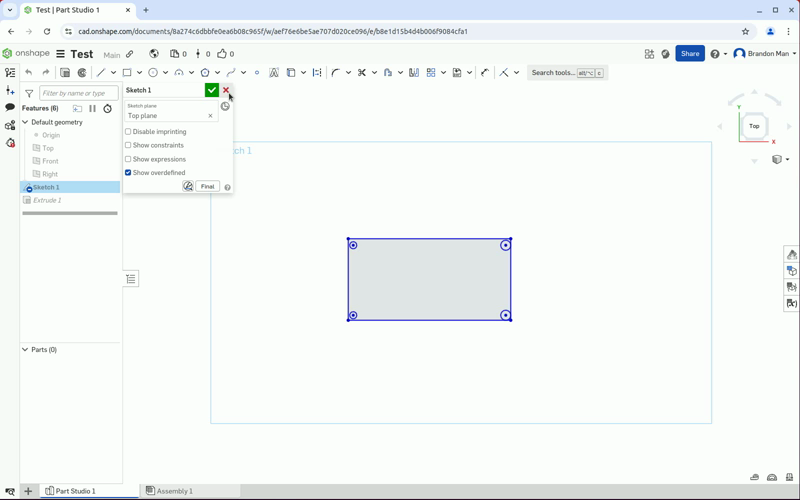
click(229, 92)
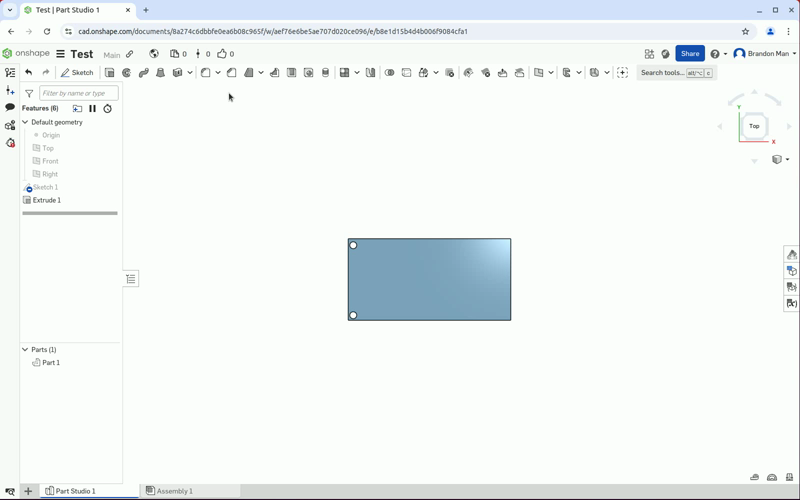
mouse_move(541, 75)
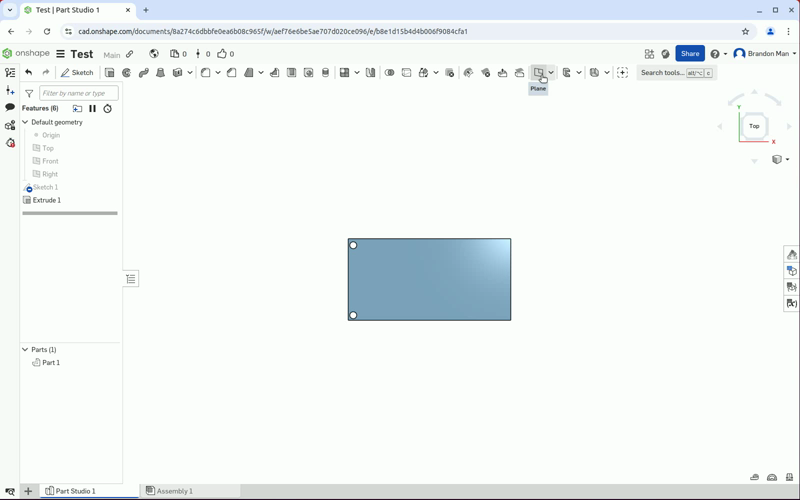
click(541, 75)
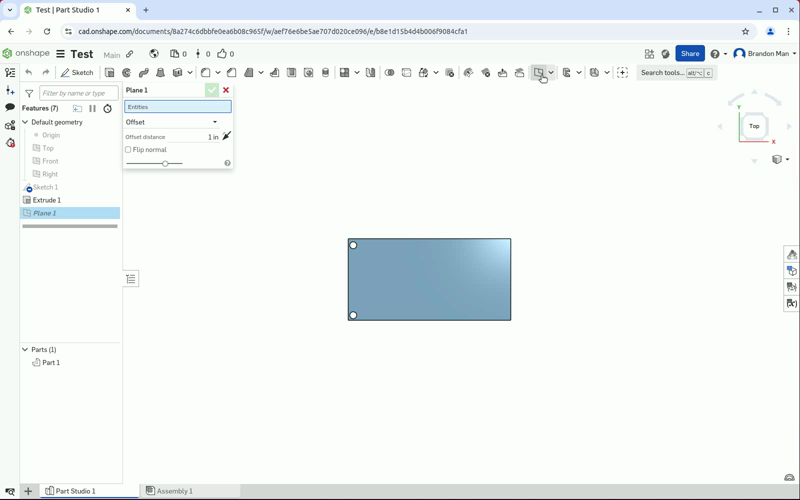
mouse_move(73, 150)
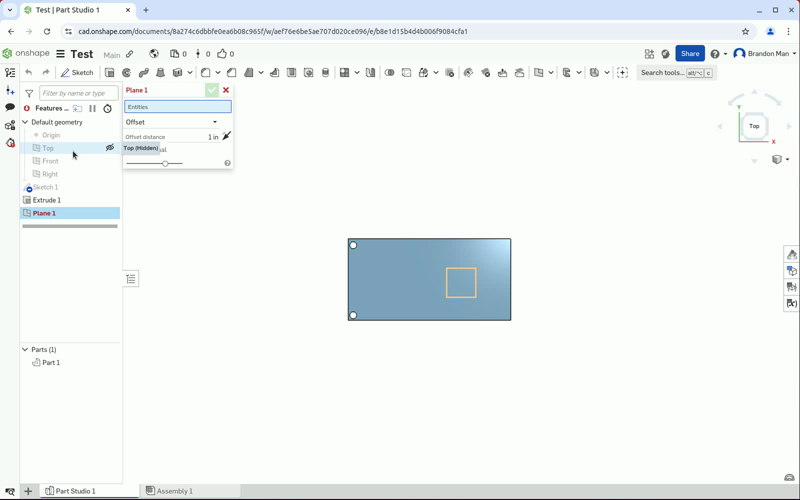
click(73, 150)
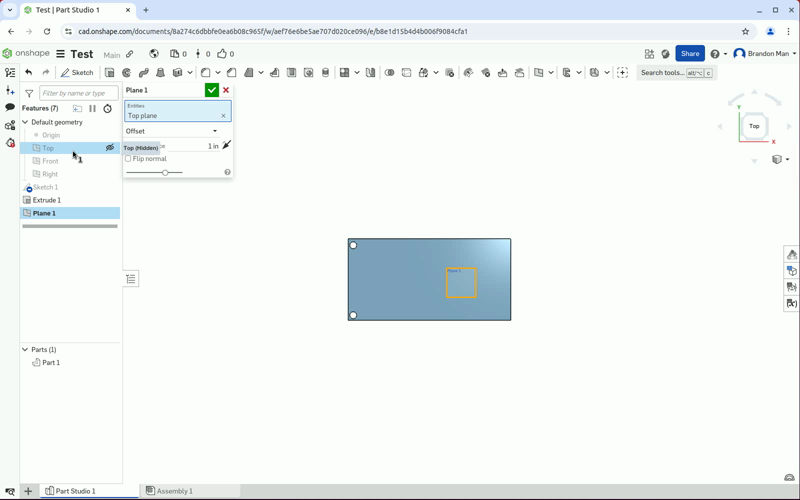
key(tab, 2)
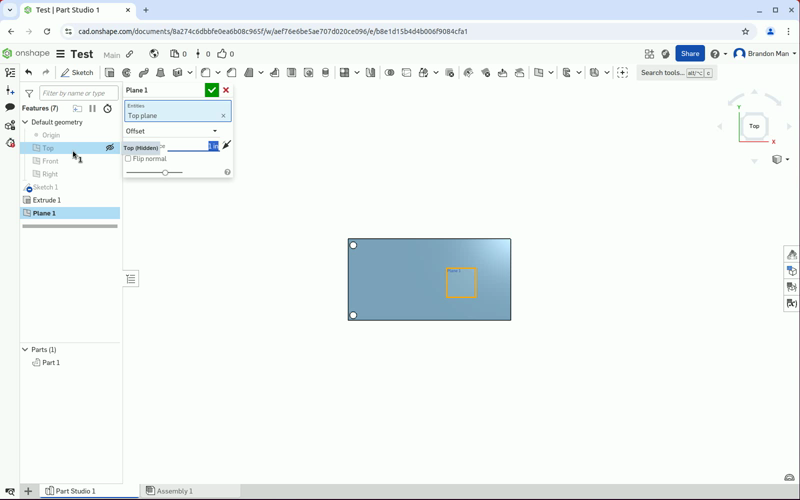
text(0.493)
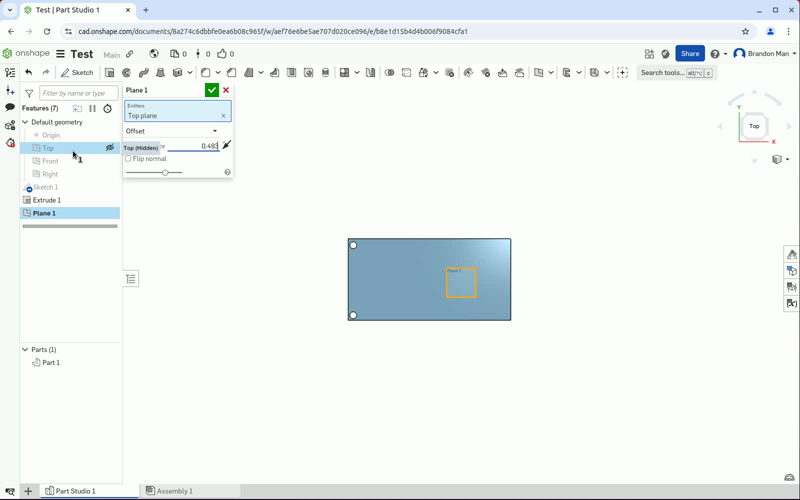
key(enter, 2)
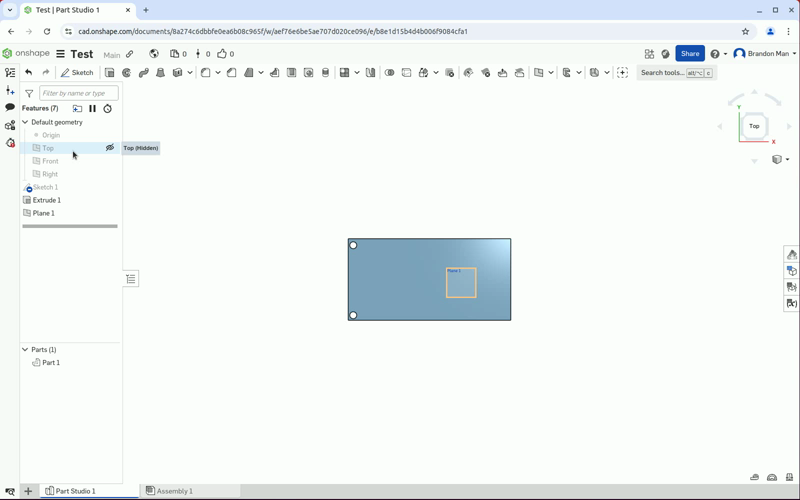
key(shift+s)
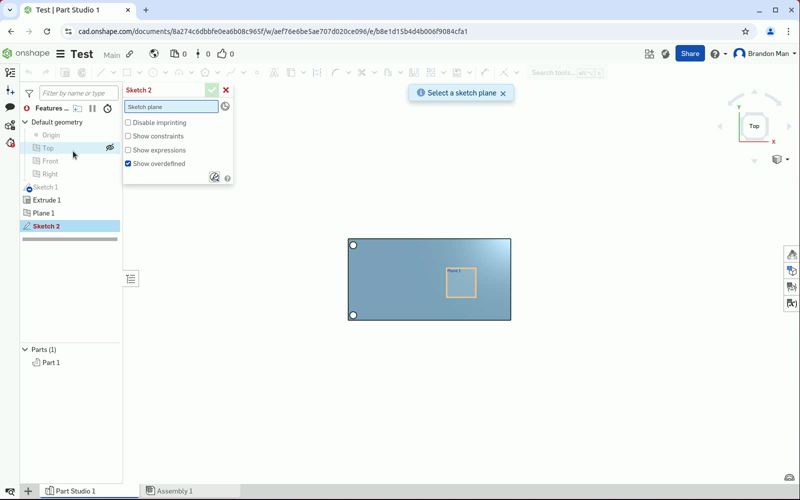
mouse_move(73, 215)
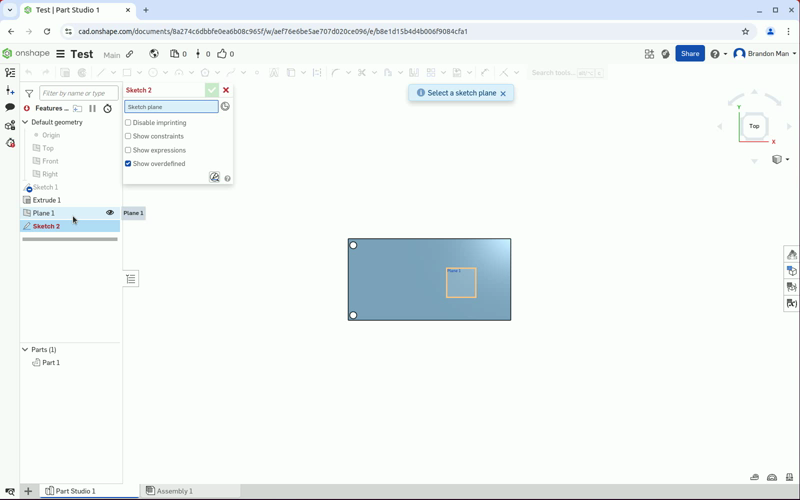
click(73, 215)
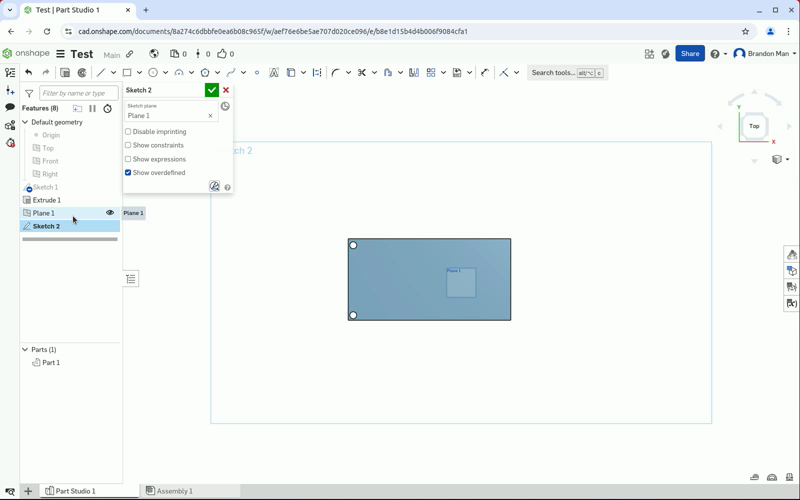
mouse_move(73, 352)
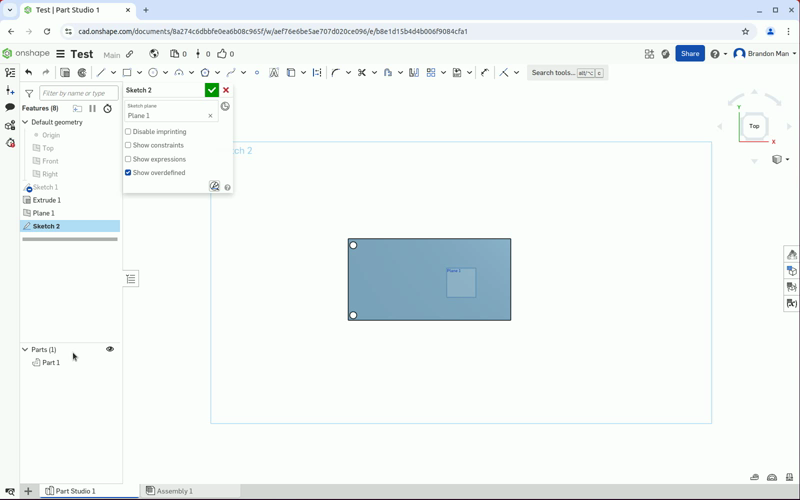
key(y)
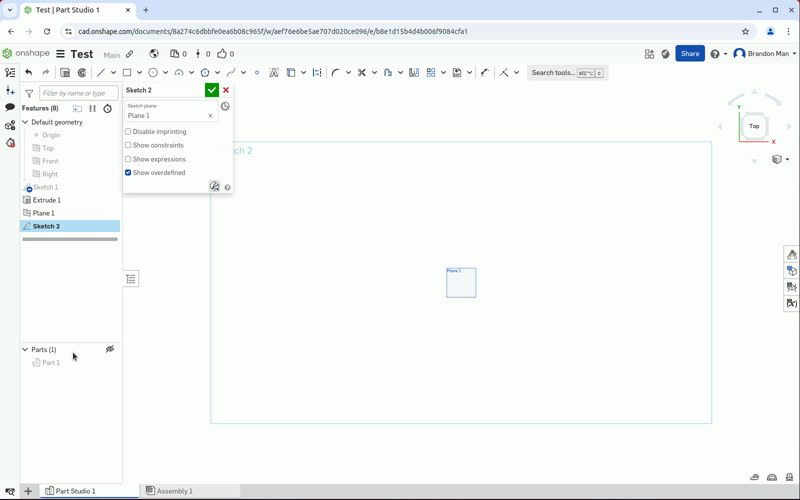
key(l)
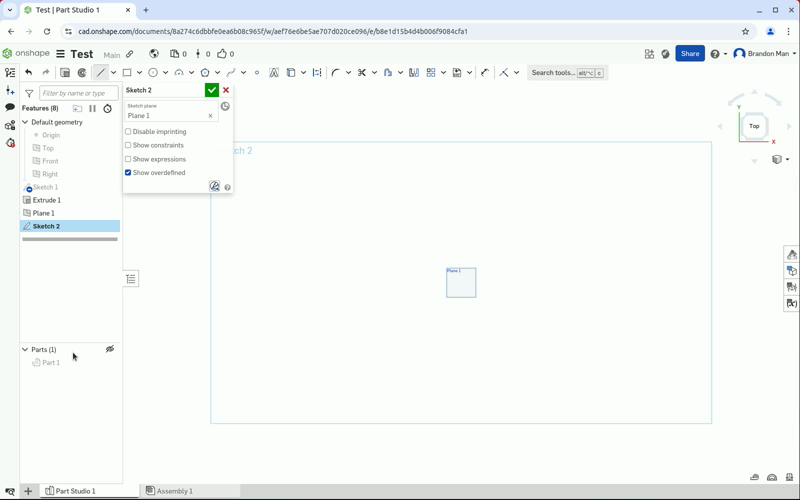
key_down(shift)
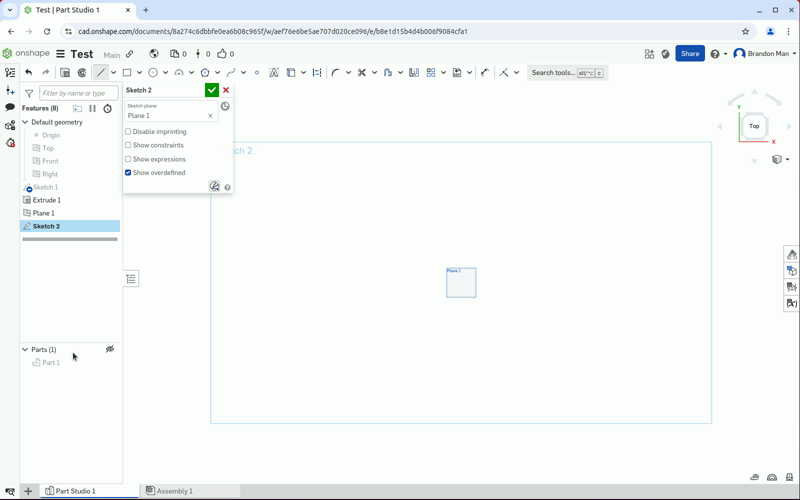
mouse_move(368, 267)
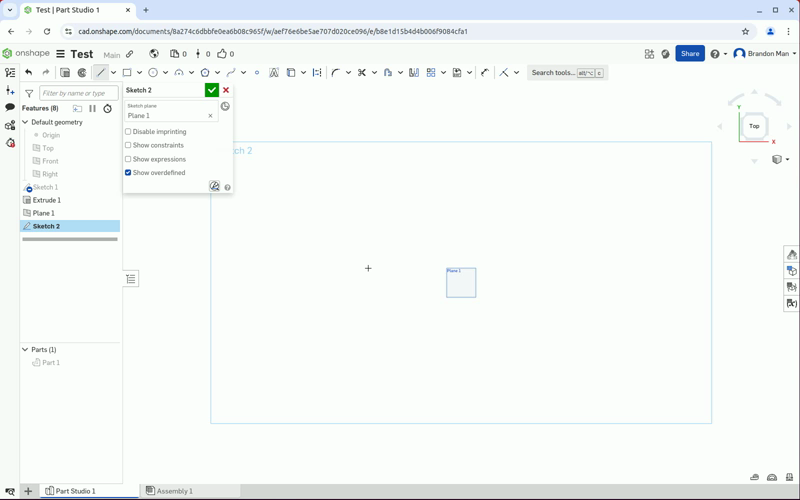
click(368, 267)
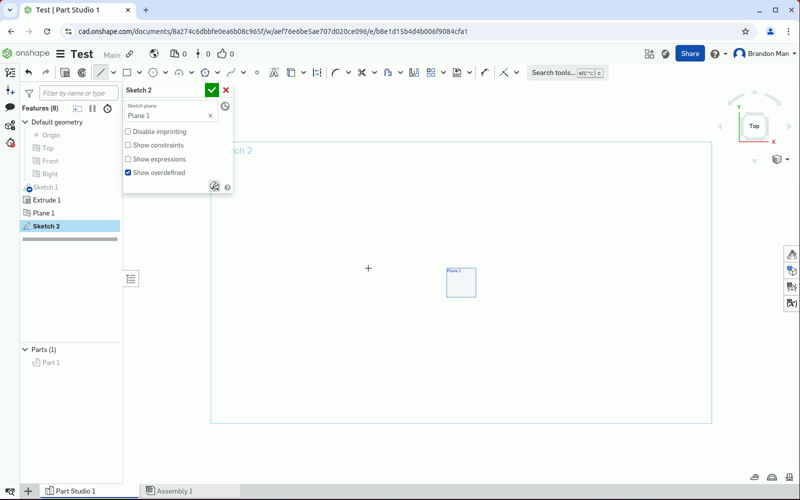
key_up(shift)
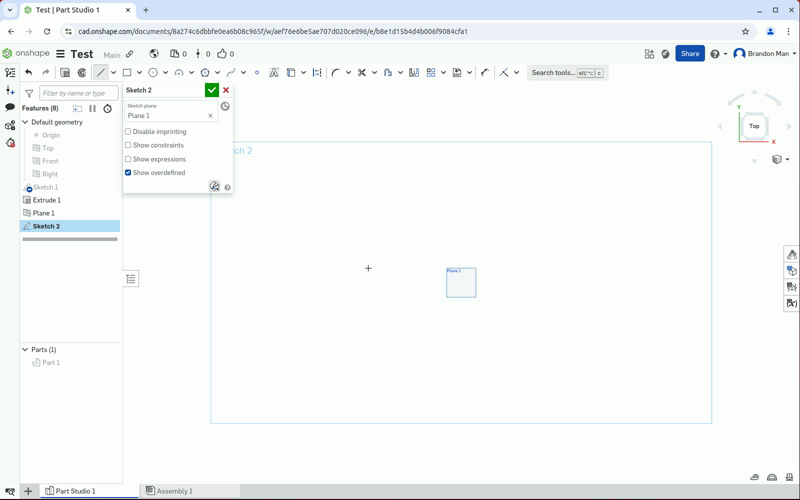
key_down(shift)
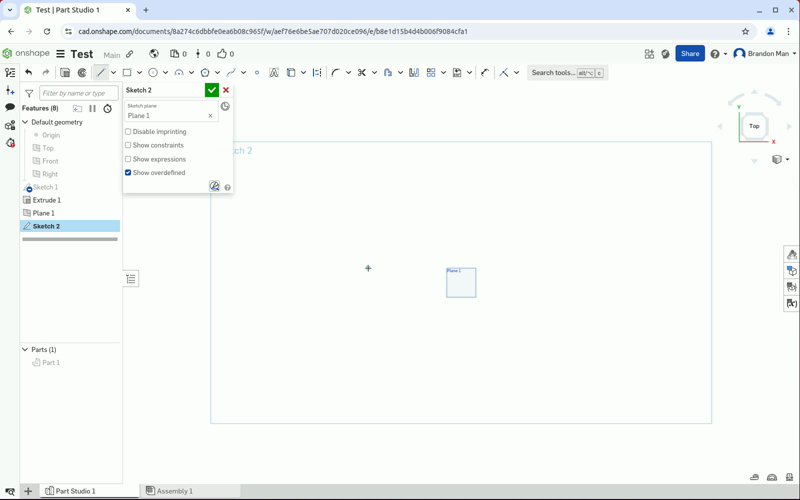
mouse_move(398, 267)
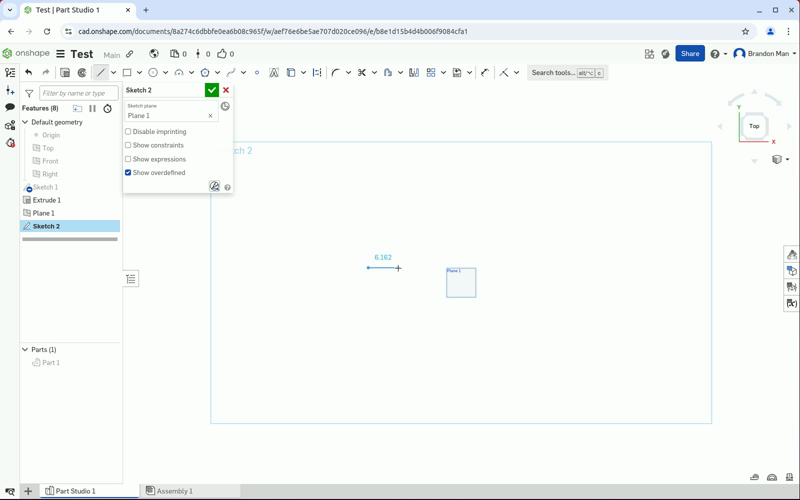
mouse_move(393, 267)
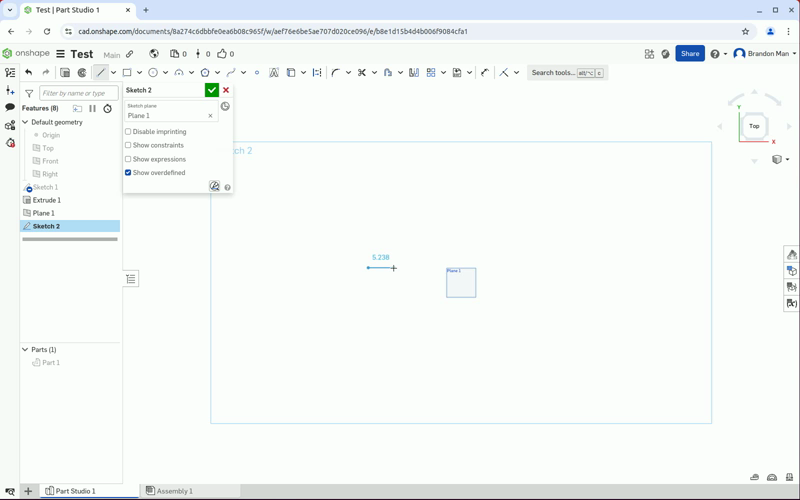
click(393, 267)
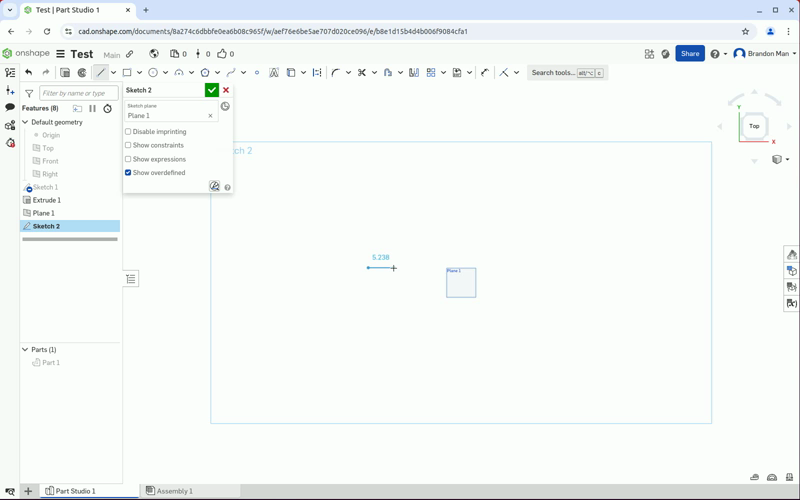
key_up(shift)
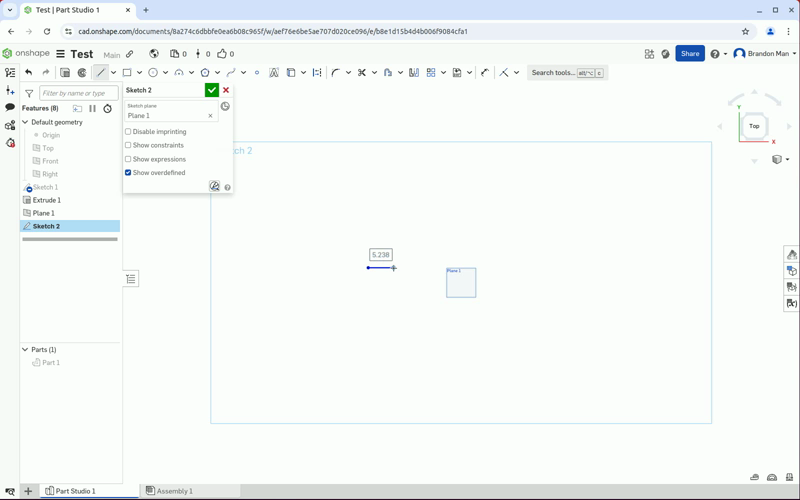
key_down(shift)
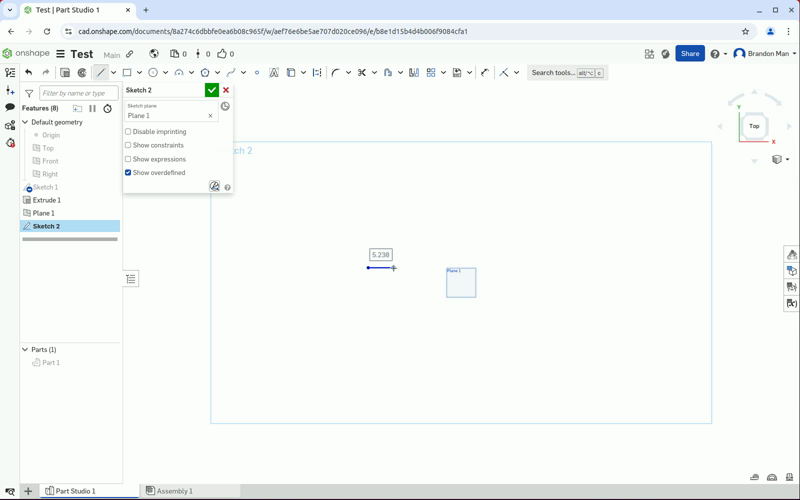
mouse_move(423, 267)
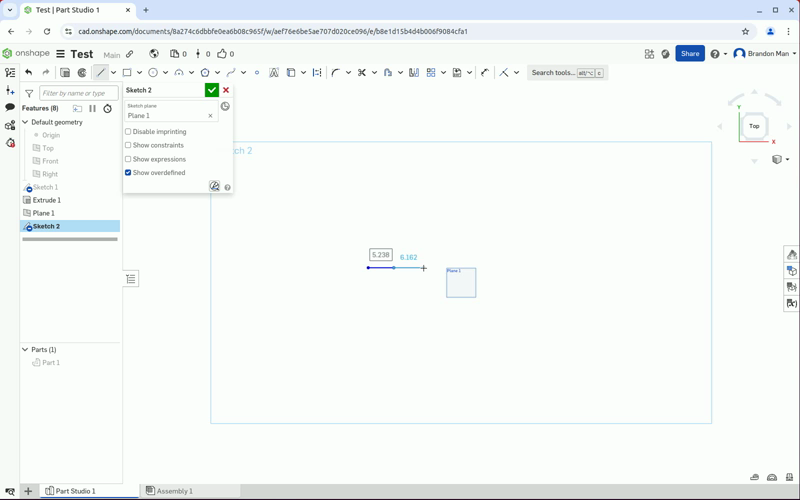
mouse_move(393, 246)
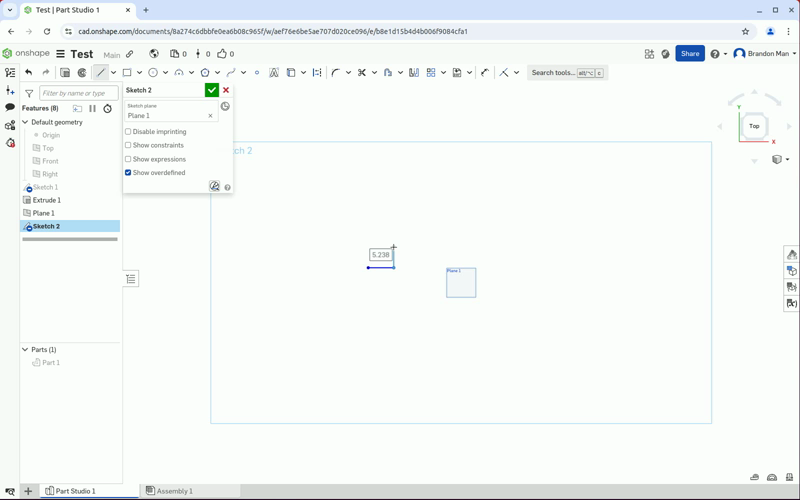
click(393, 246)
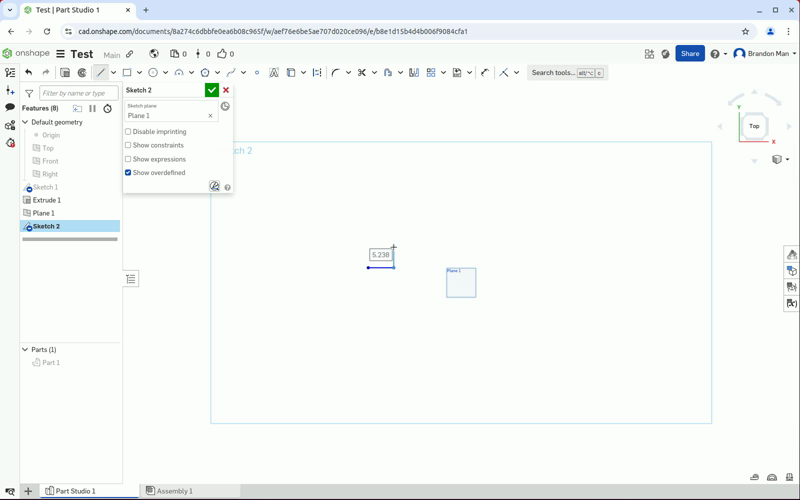
key_up(shift)
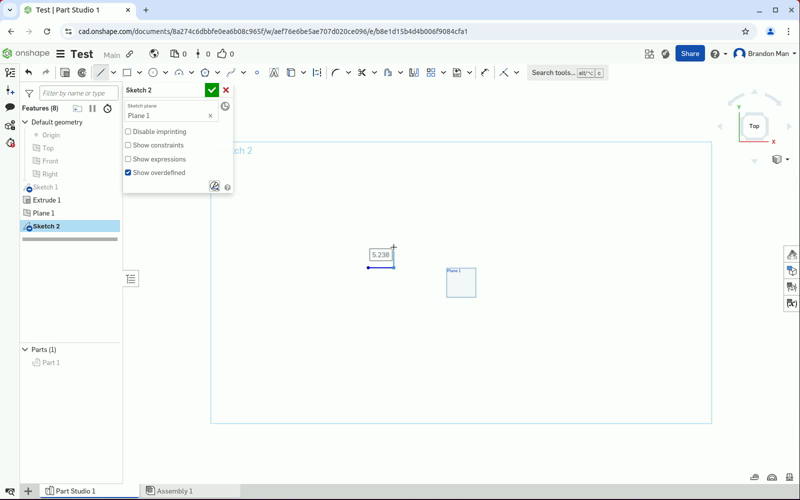
key_down(shift)
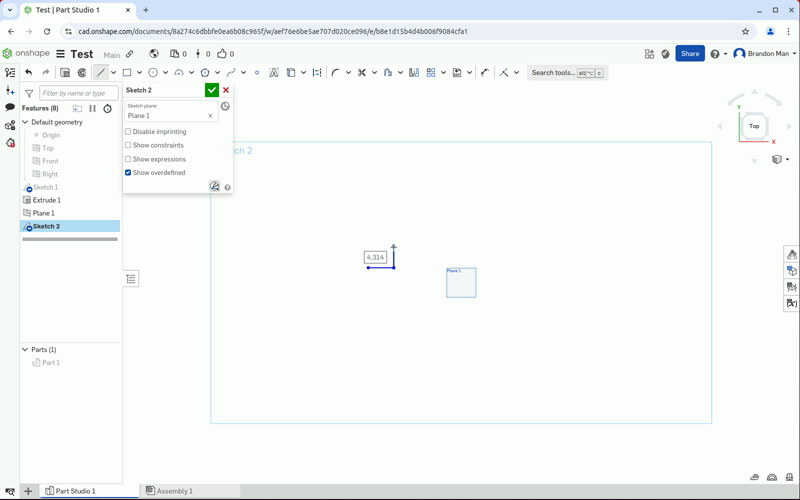
mouse_move(423, 246)
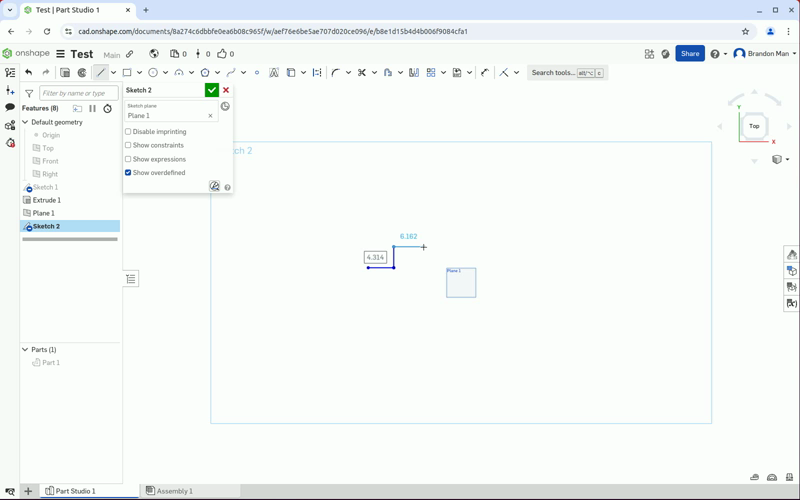
mouse_move(368, 246)
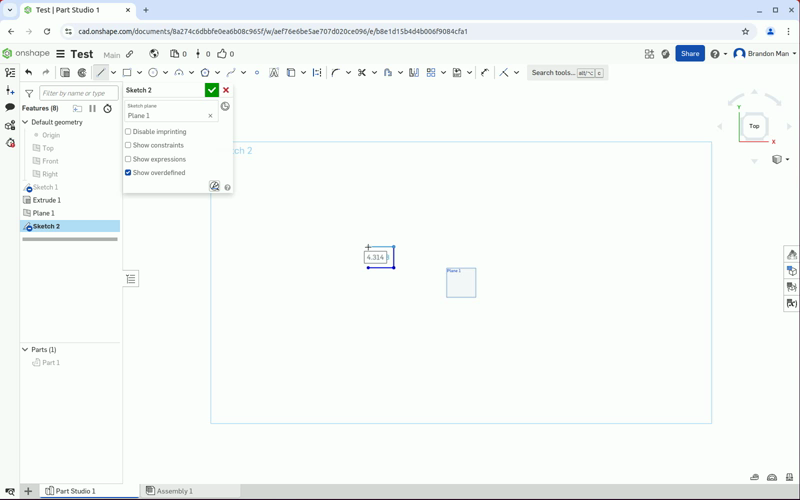
click(368, 246)
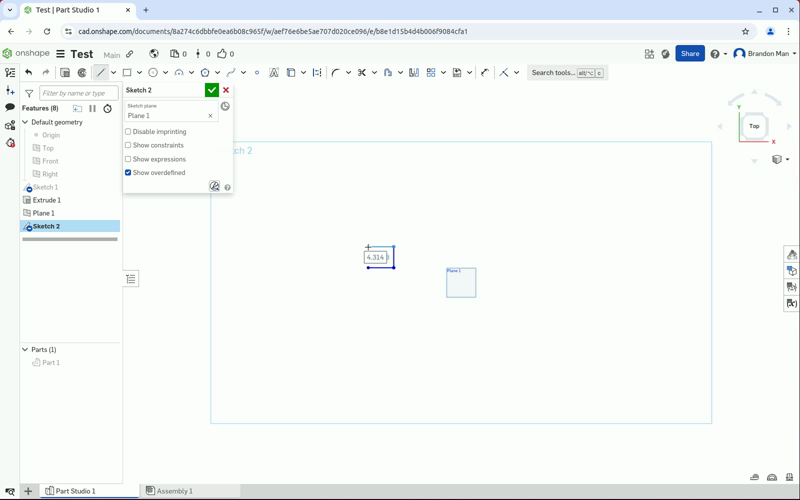
key_up(shift)
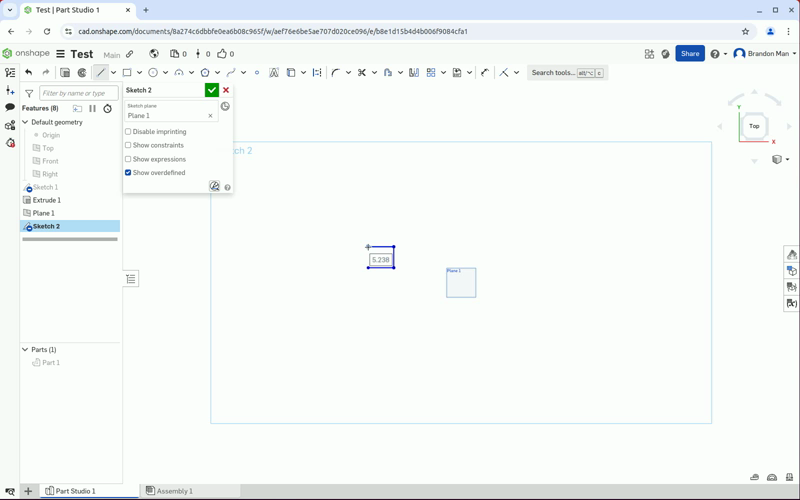
mouse_move(398, 246)
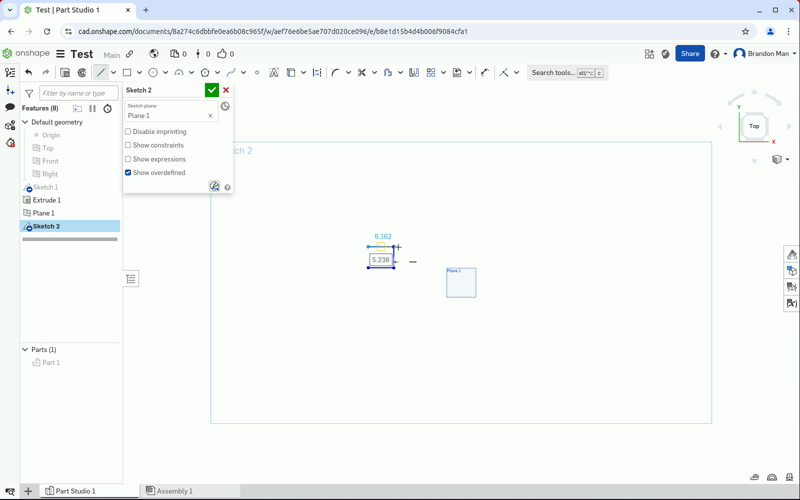
key_down(shift)
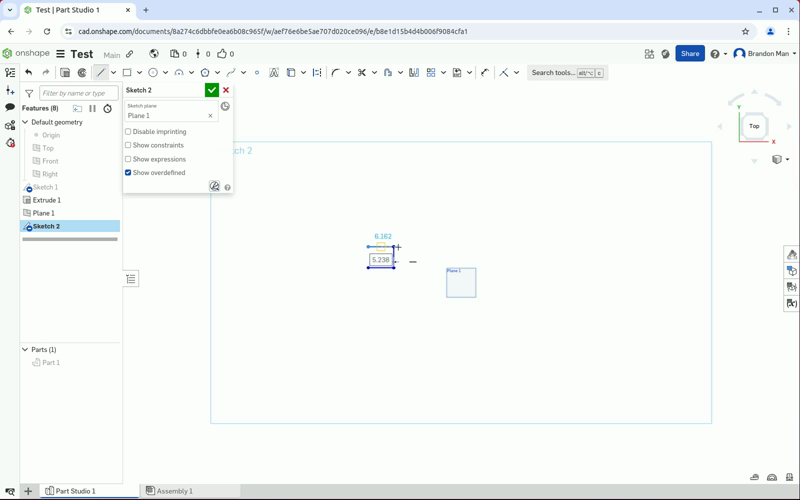
mouse_move(368, 267)
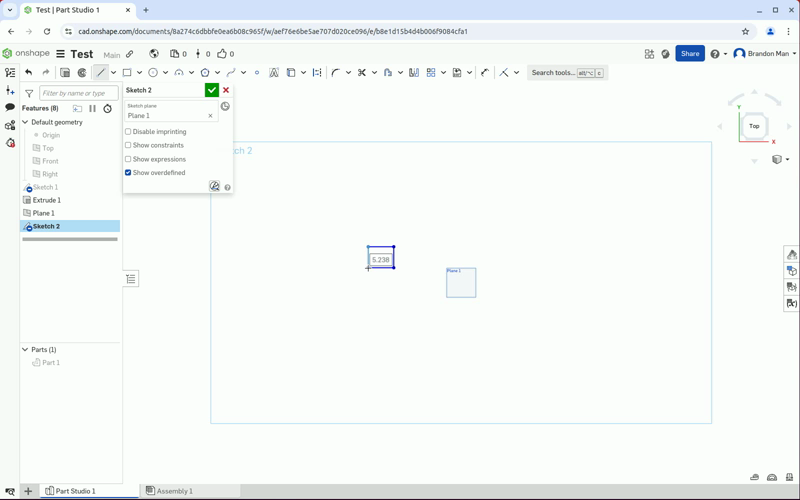
key_up(shift)
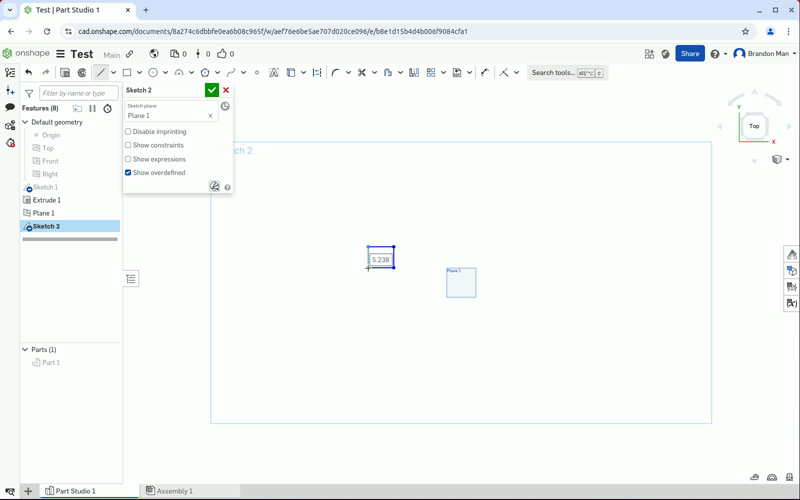
click(368, 267)
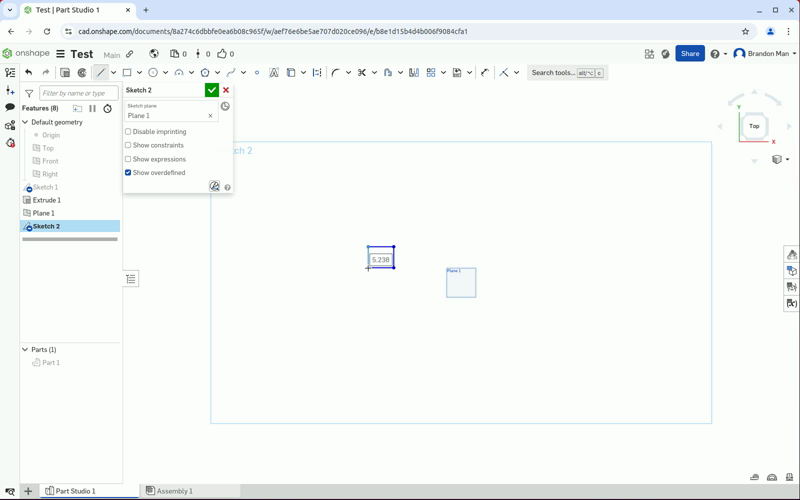
key(esc)
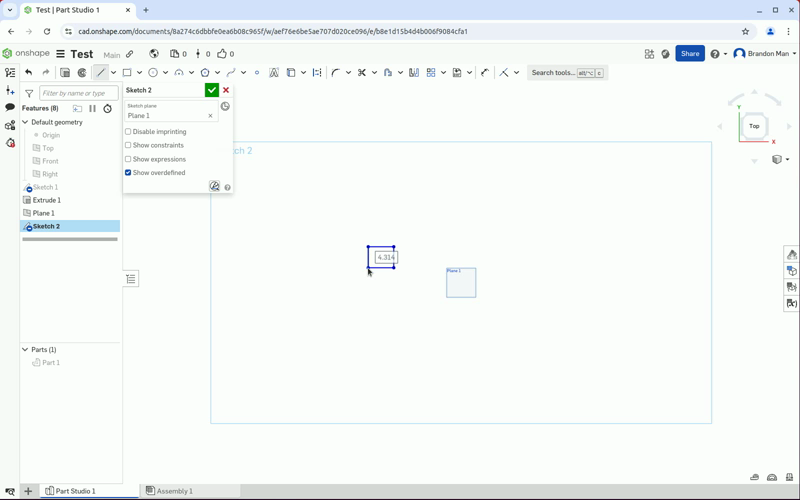
mouse_move(378, 262)
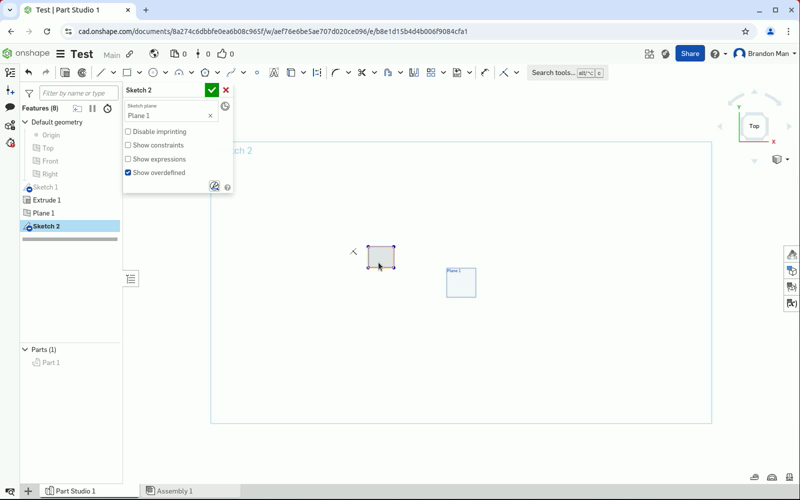
scroll(6)
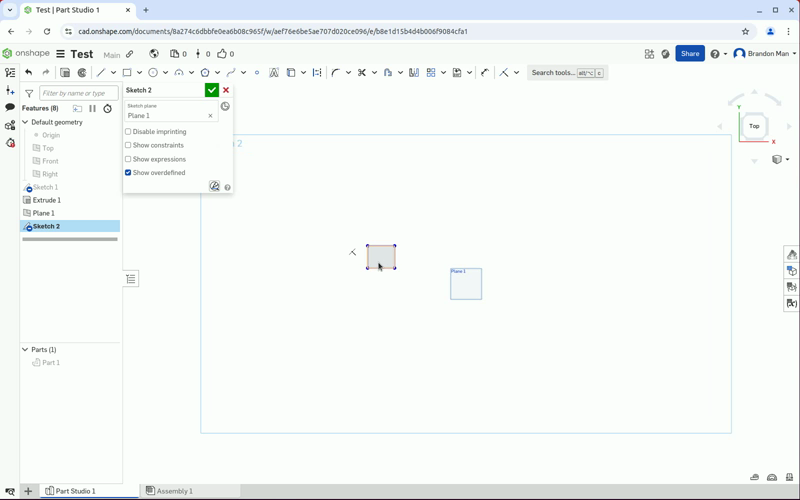
scroll(6)
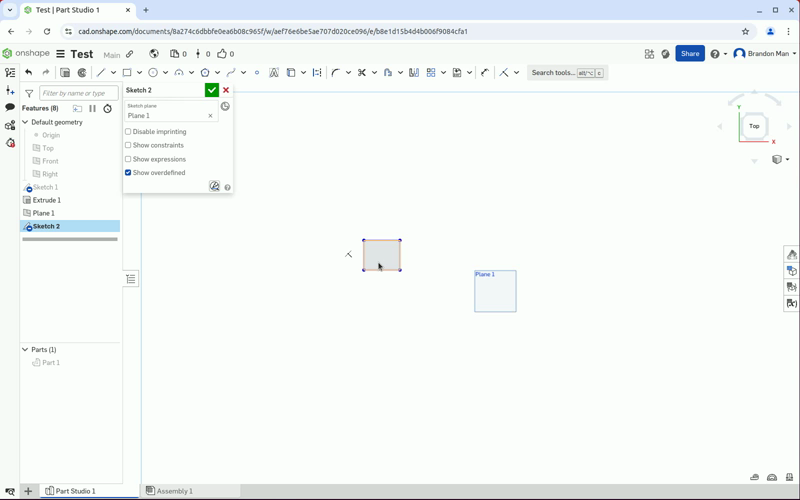
scroll(6)
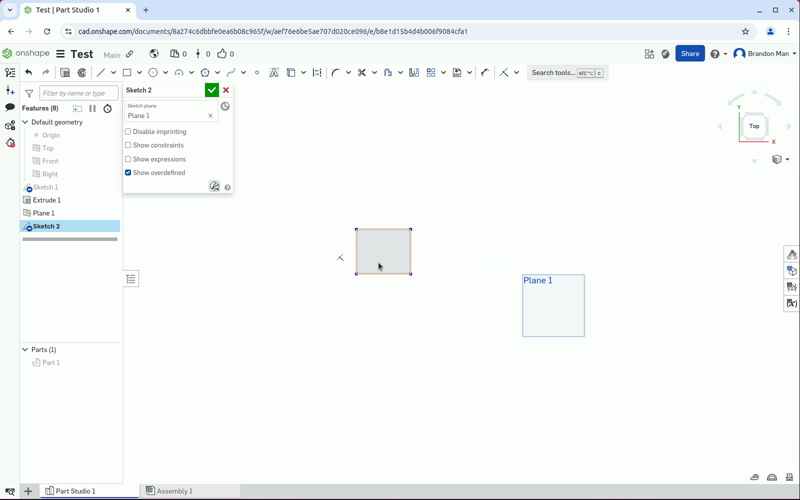
scroll(6)
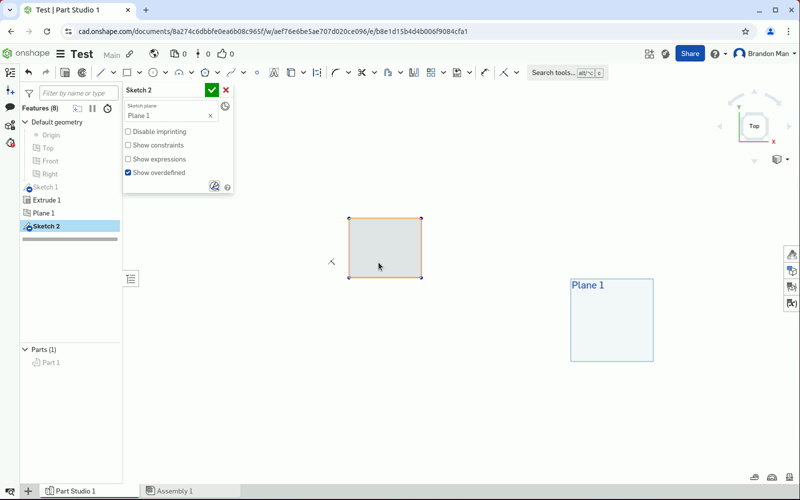
scroll(6)
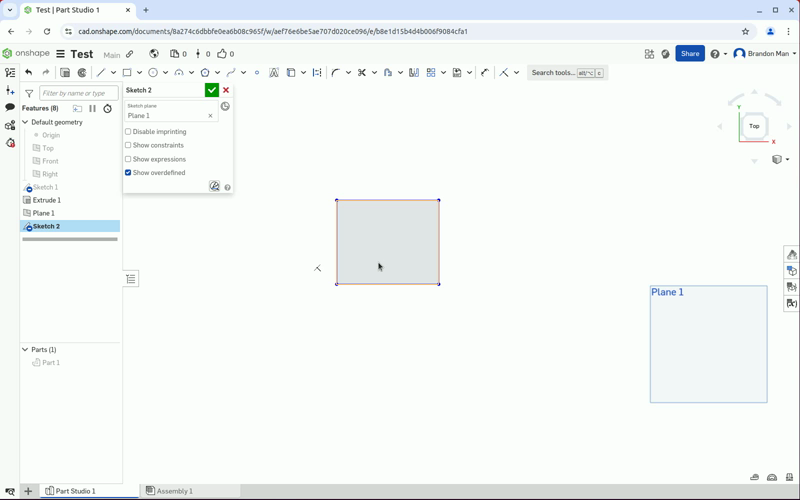
scroll(6)
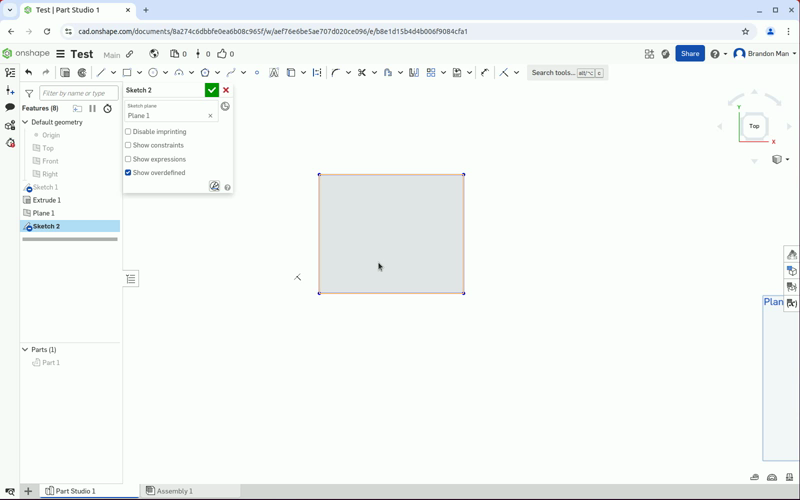
scroll(6)
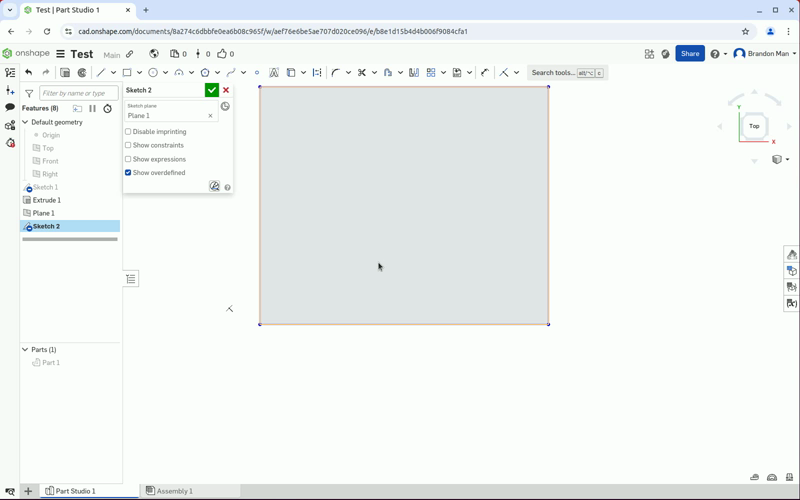
click(378, 262)
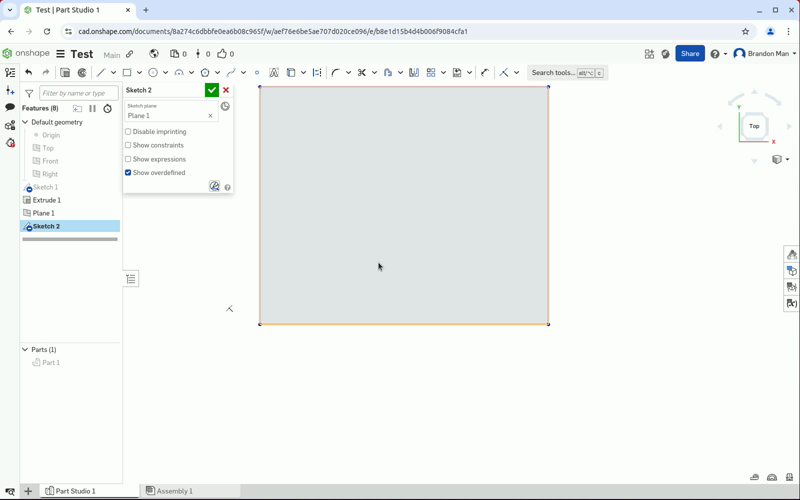
scroll(-6)
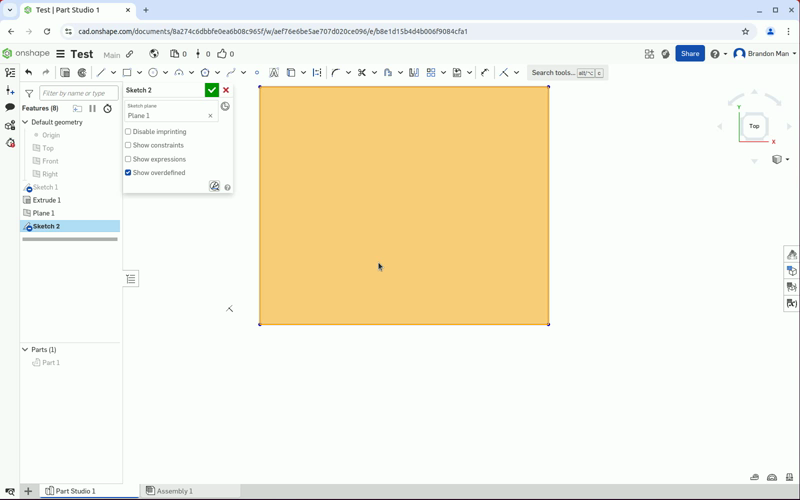
scroll(-6)
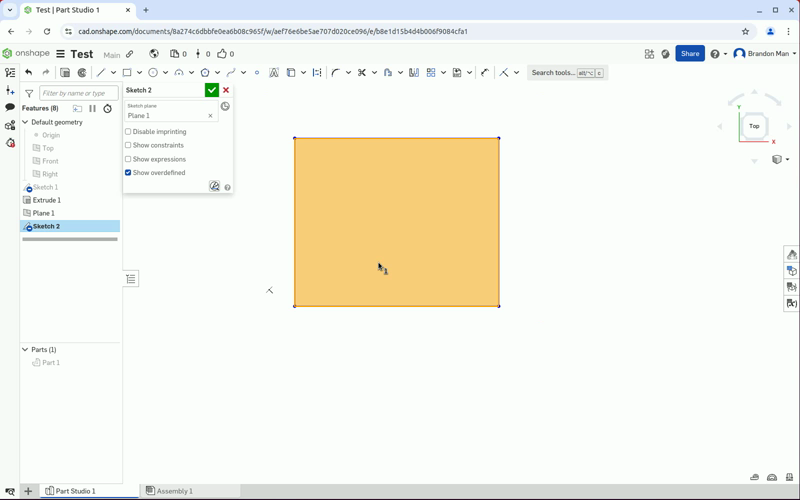
scroll(-6)
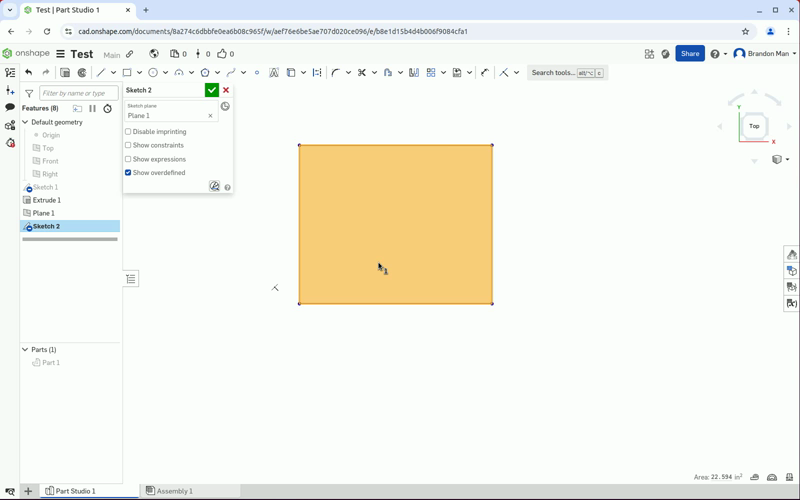
scroll(-6)
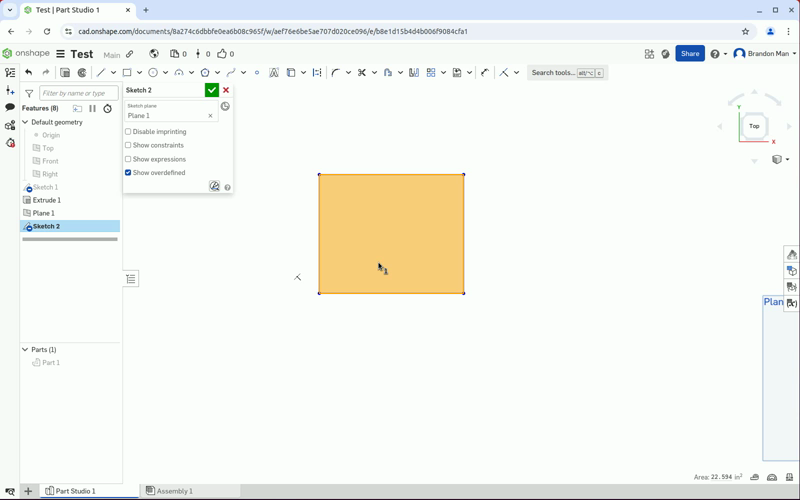
scroll(-6)
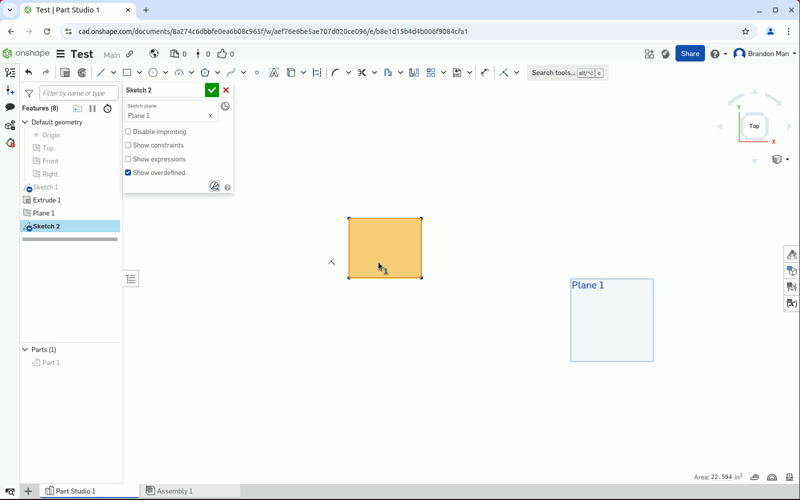
scroll(-6)
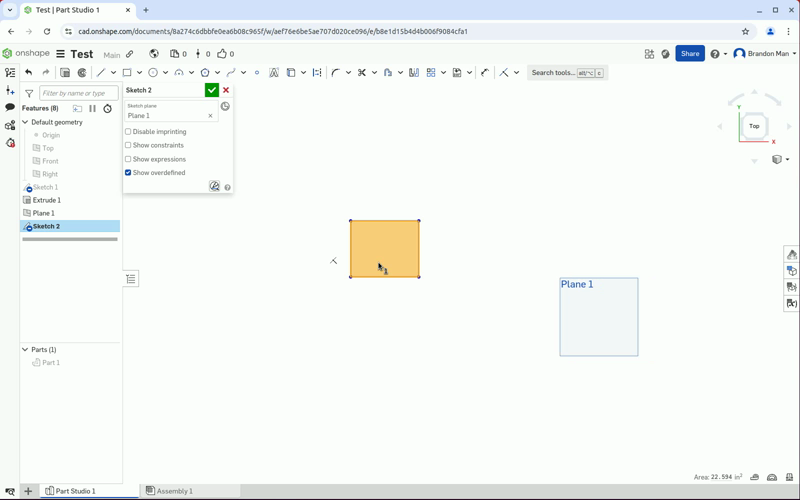
scroll(-6)
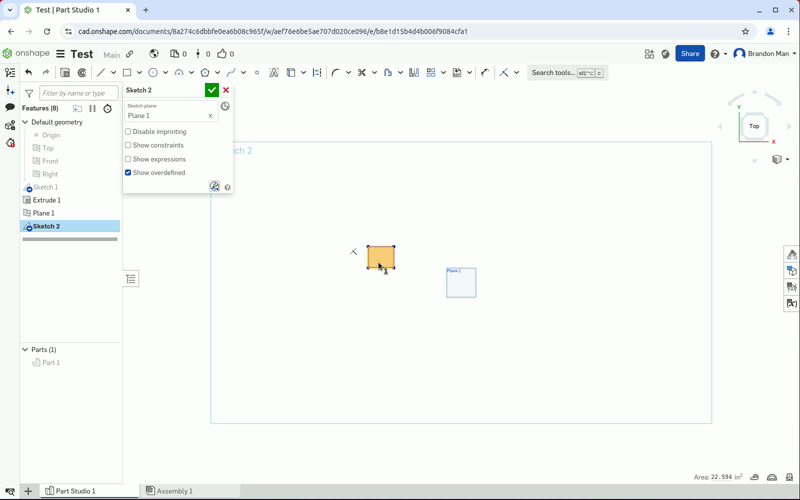
mouse_move(73, 352)
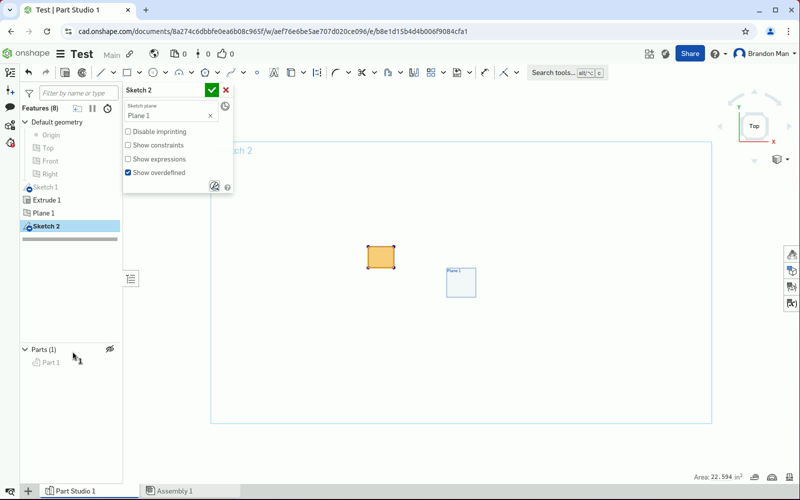
key(shift+y)
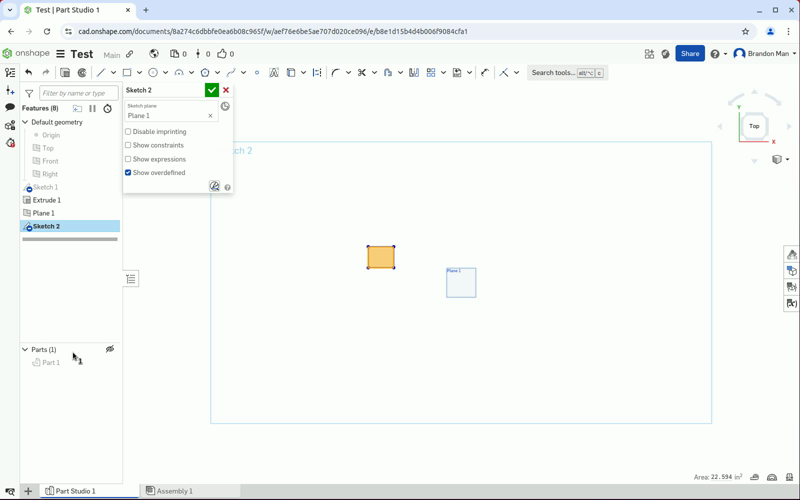
key(shift+e)
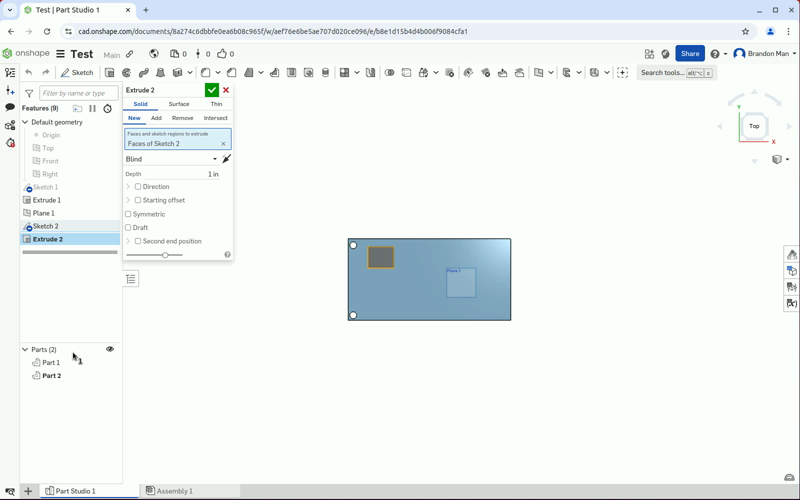
mouse_move(143, 106)
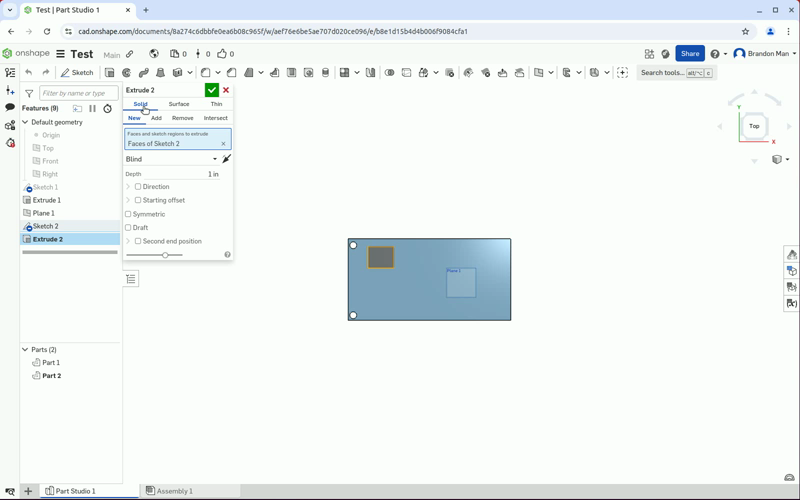
click(143, 106)
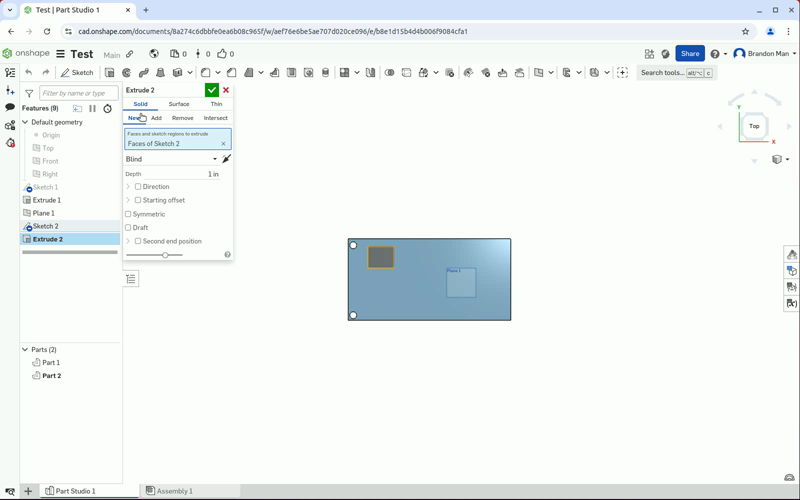
mouse_move(137, 120)
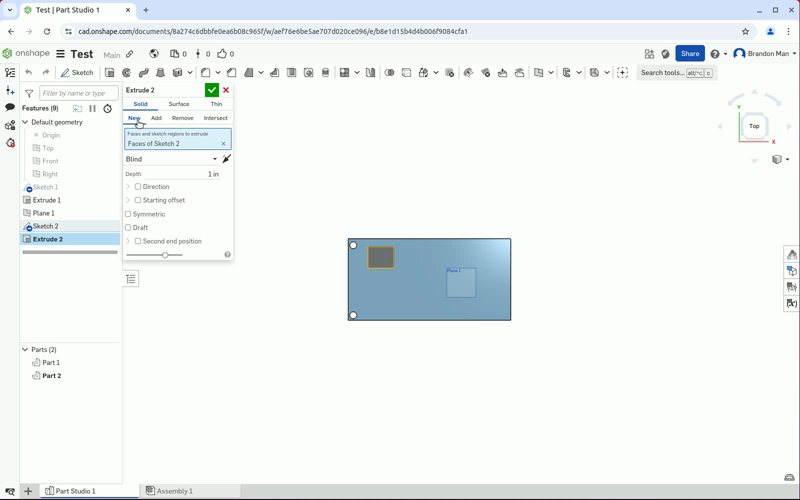
click(137, 120)
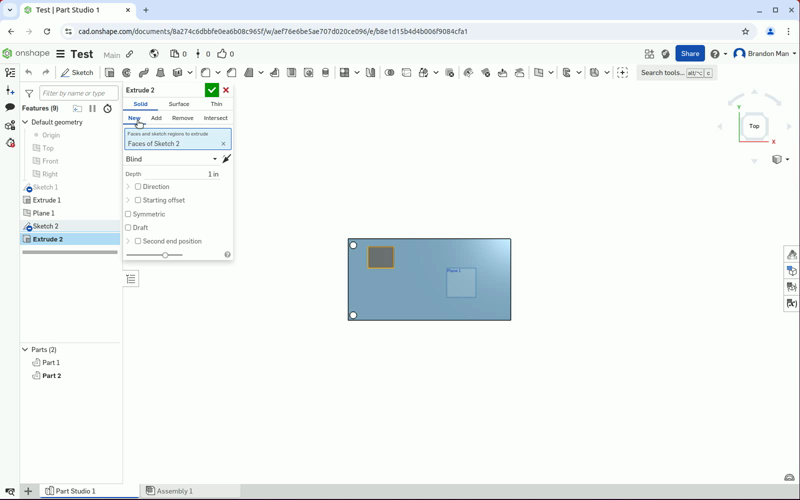
key(tab, 4)
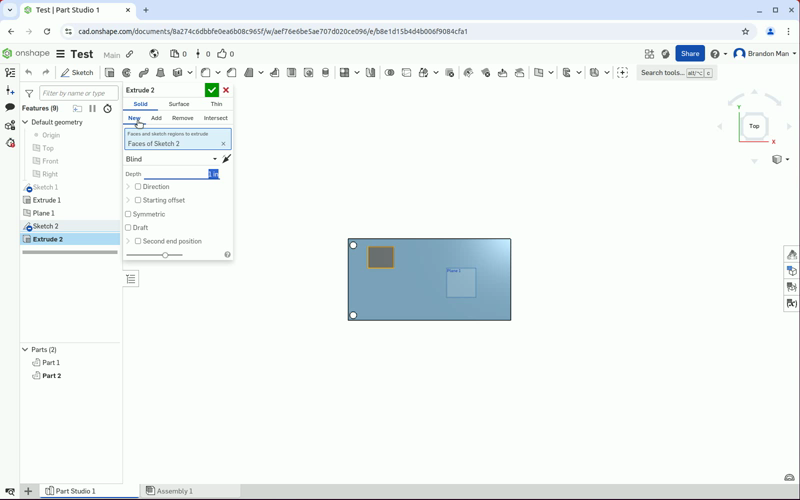
text(8.906)
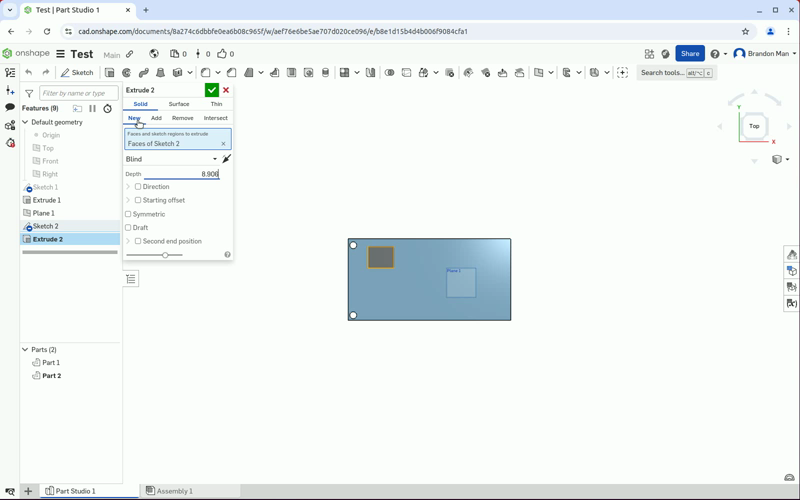
key(enter)
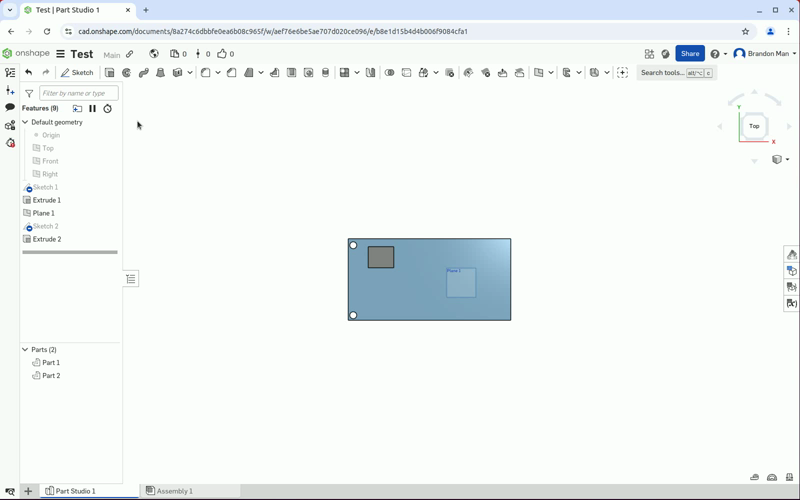
key(shift+h)
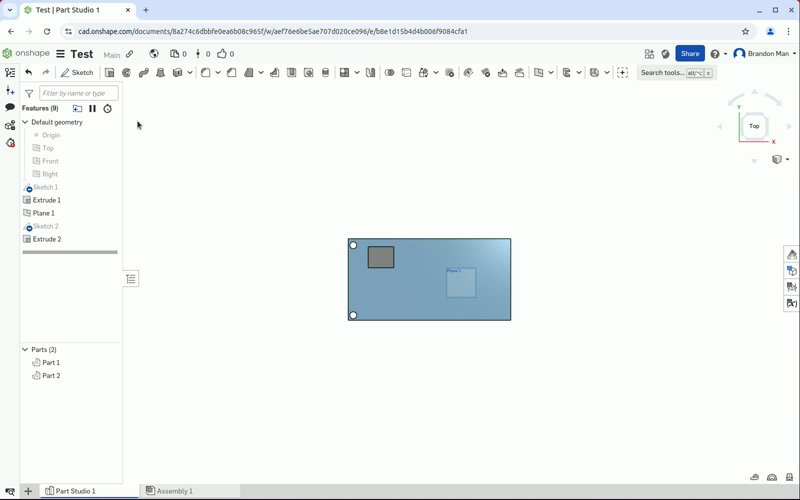
key(shift+h)
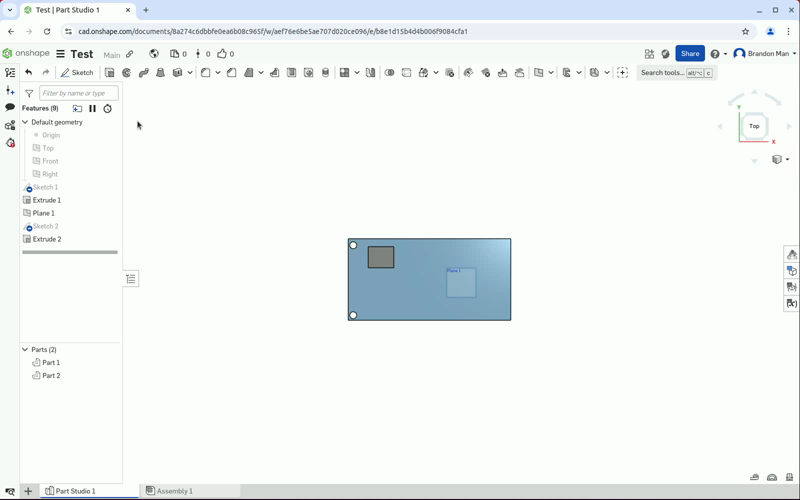
mouse_move(73, 189)
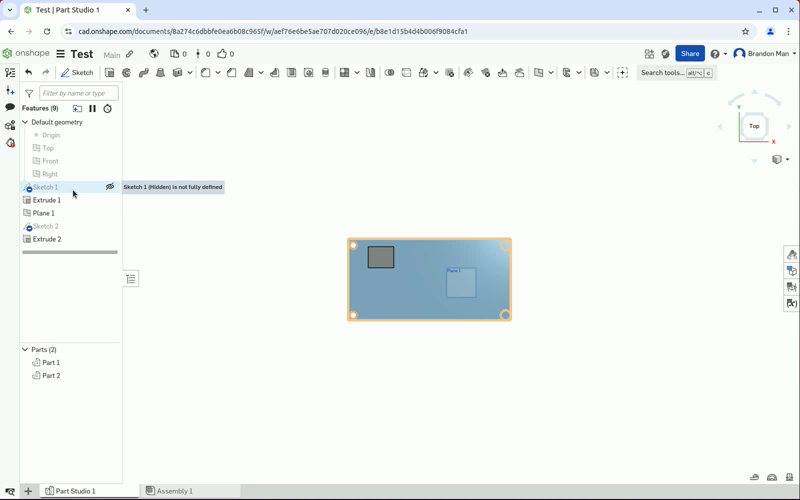
click(73, 189)
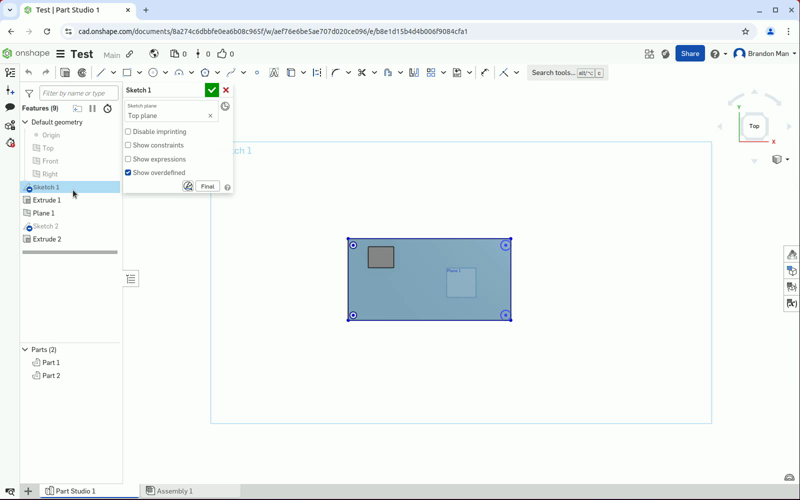
mouse_move(229, 92)
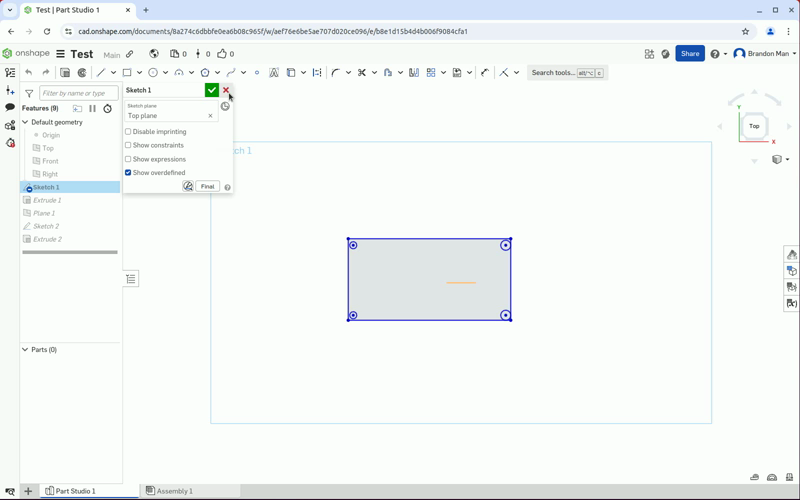
click(229, 92)
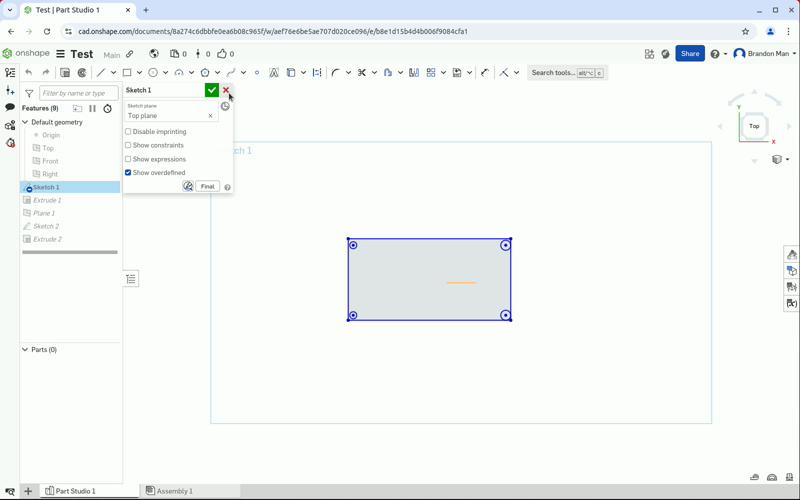
key(shift+s)
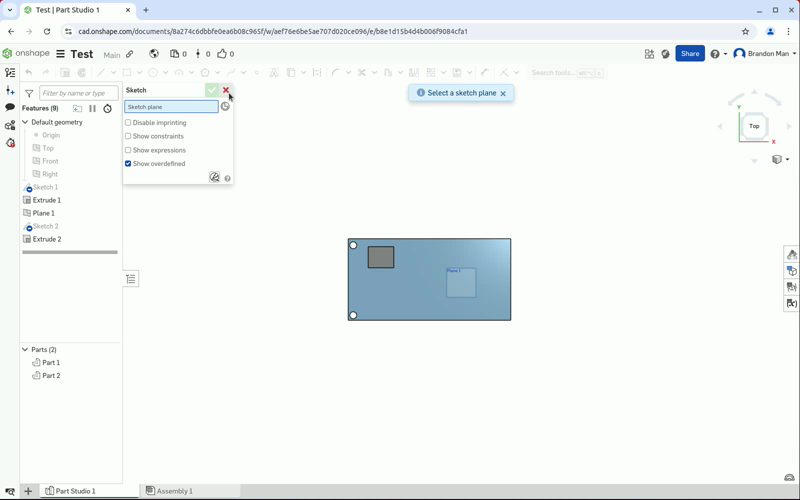
mouse_move(73, 215)
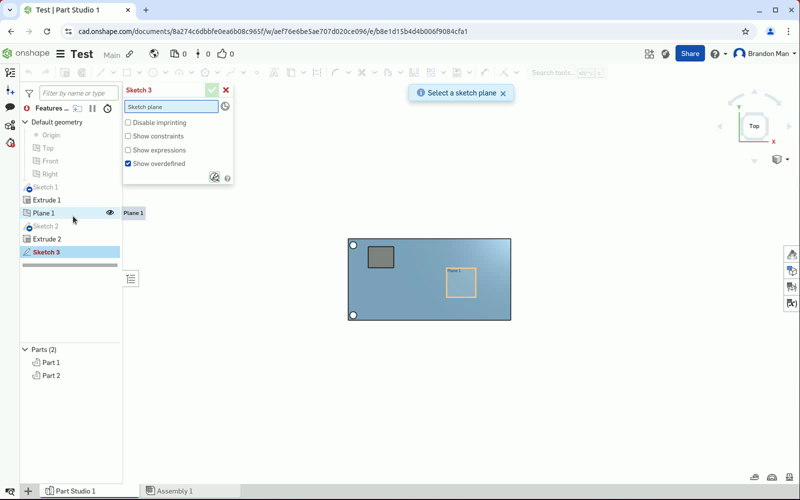
click(73, 215)
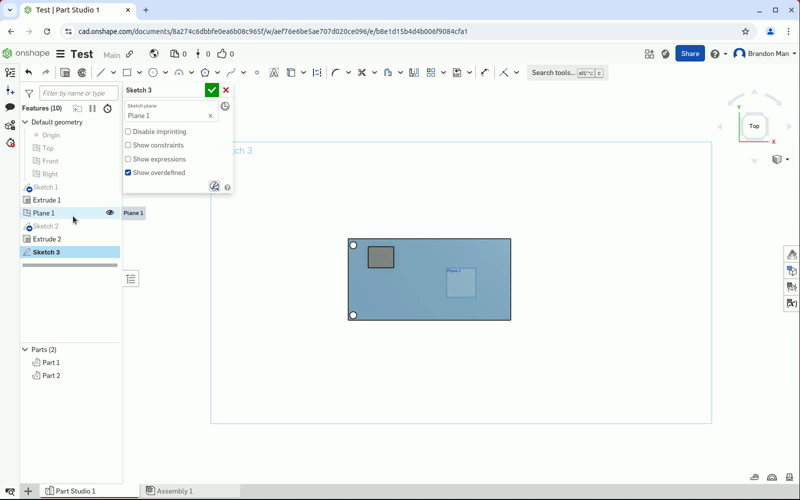
mouse_move(73, 352)
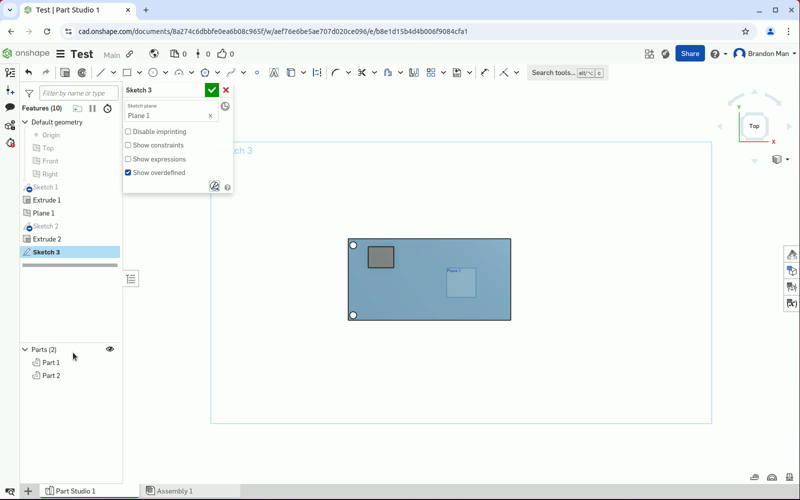
key(y)
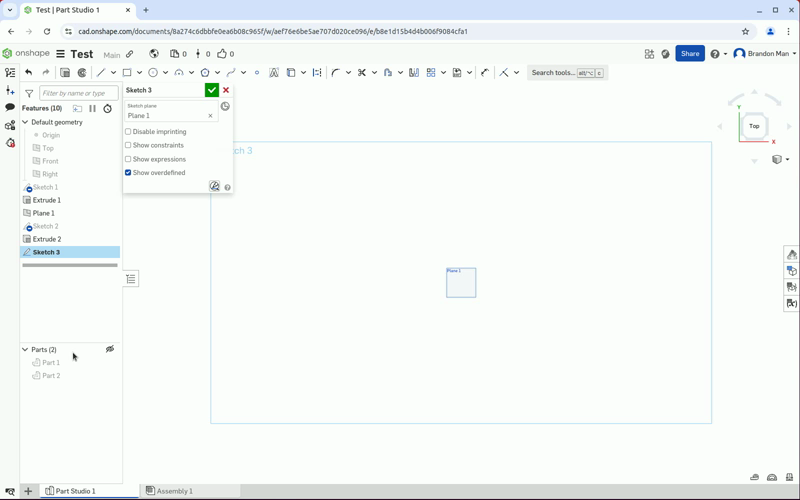
key(l)
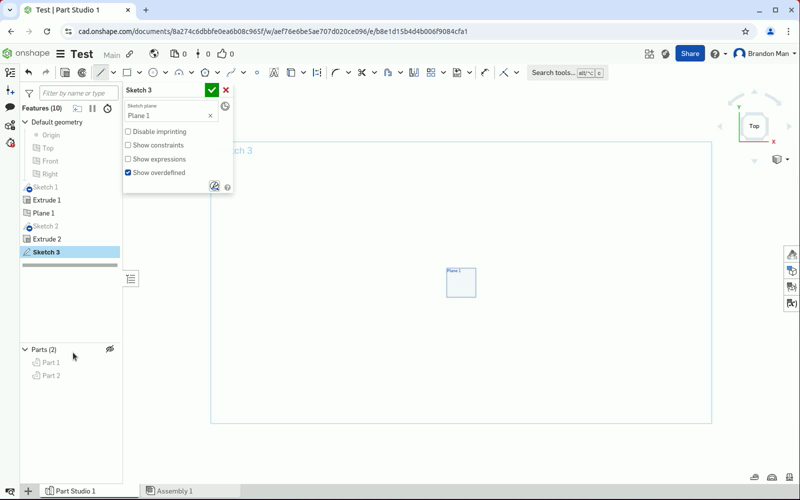
key_down(shift)
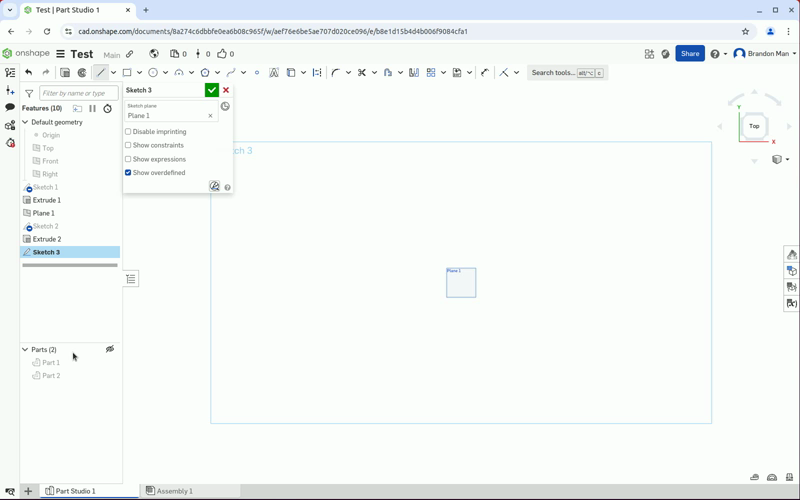
mouse_move(401, 272)
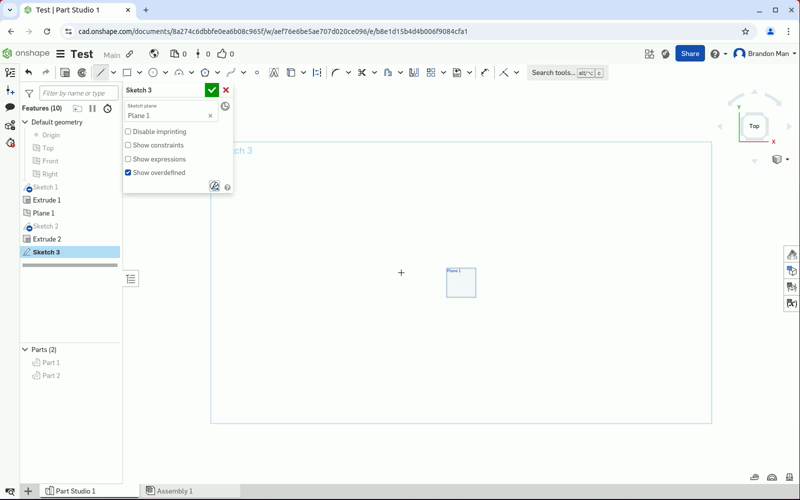
click(401, 272)
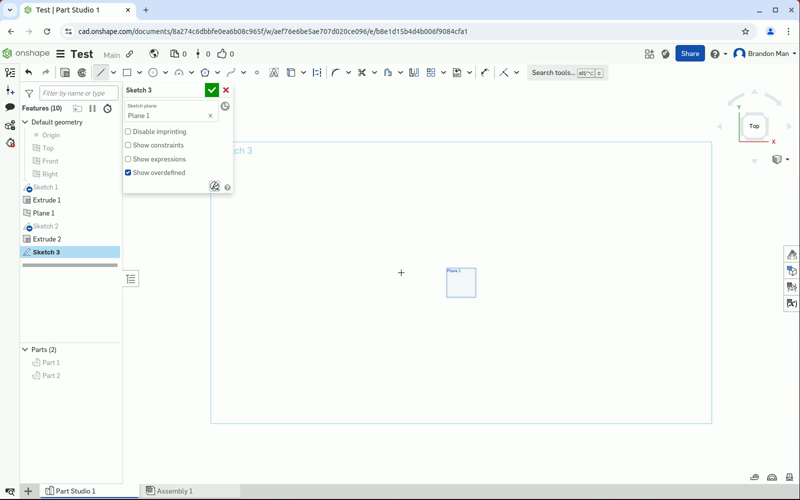
key_up(shift)
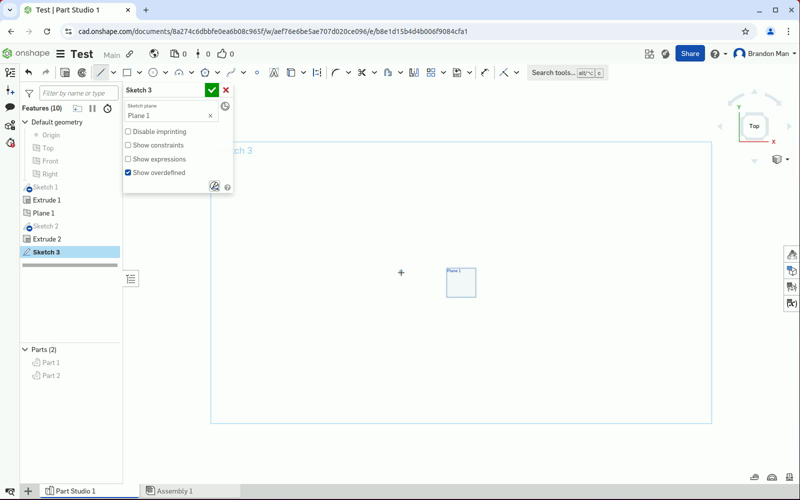
key_down(shift)
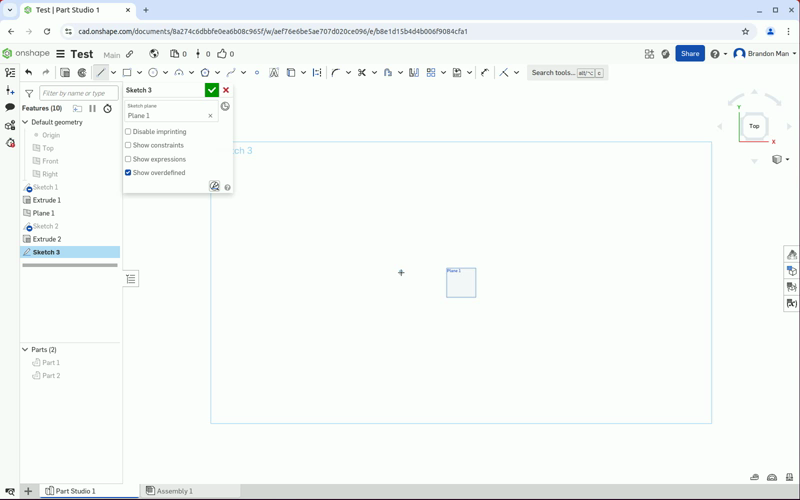
mouse_move(431, 272)
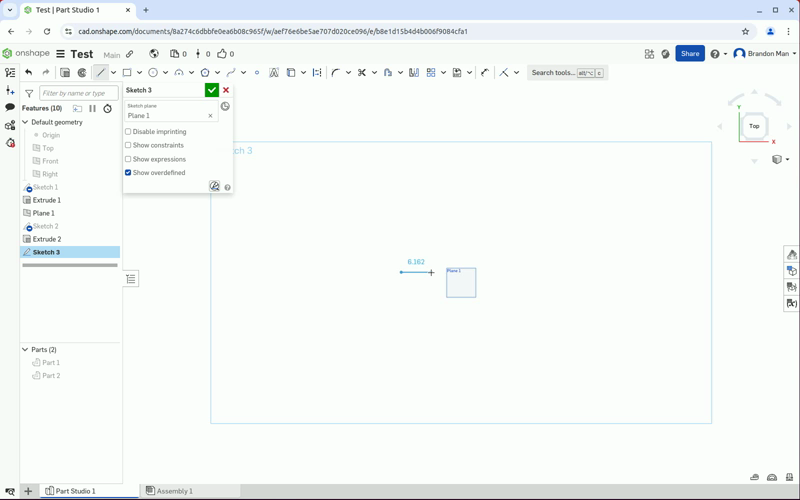
mouse_move(455, 272)
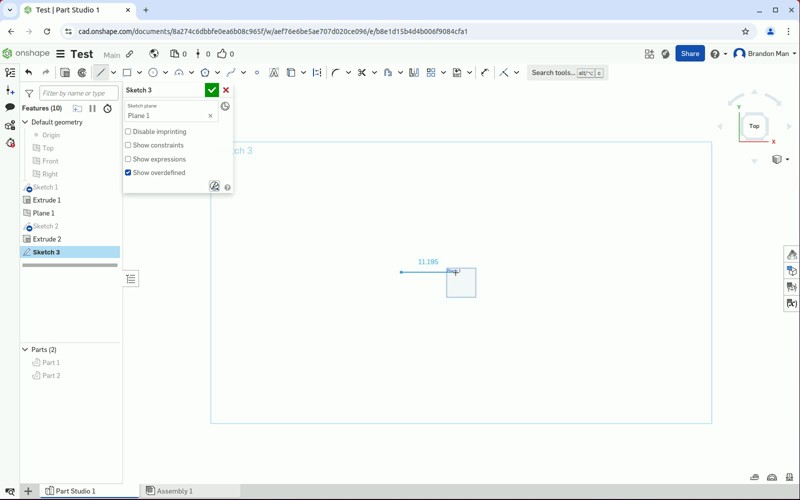
click(455, 272)
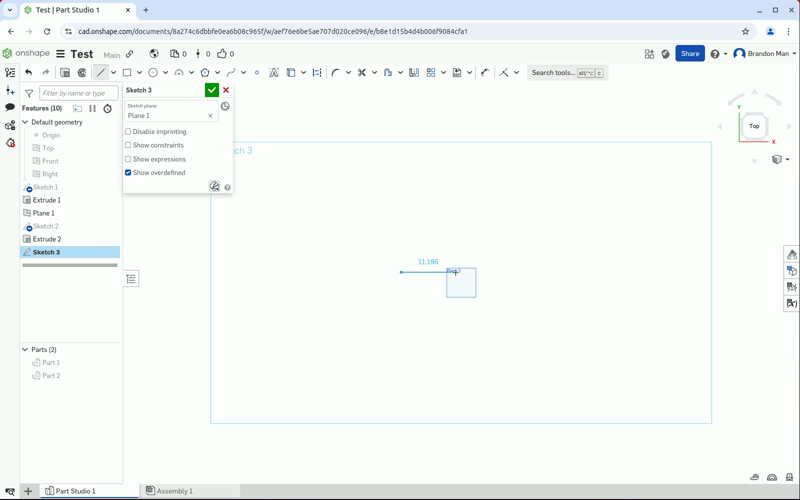
key_up(shift)
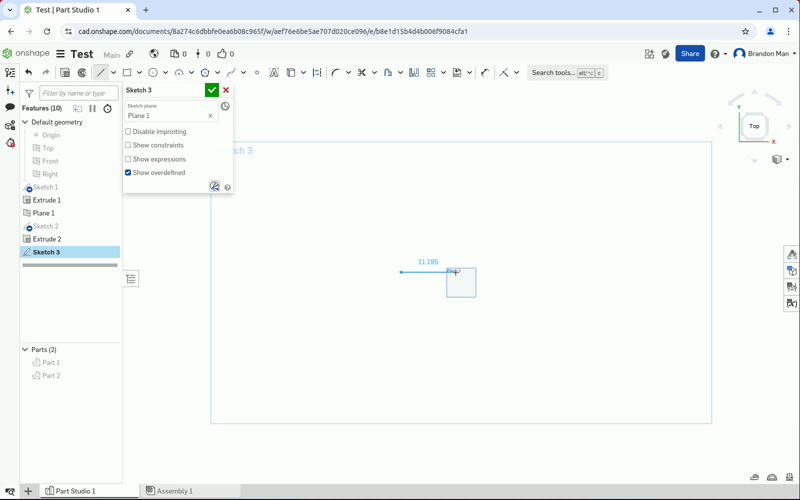
key_down(shift)
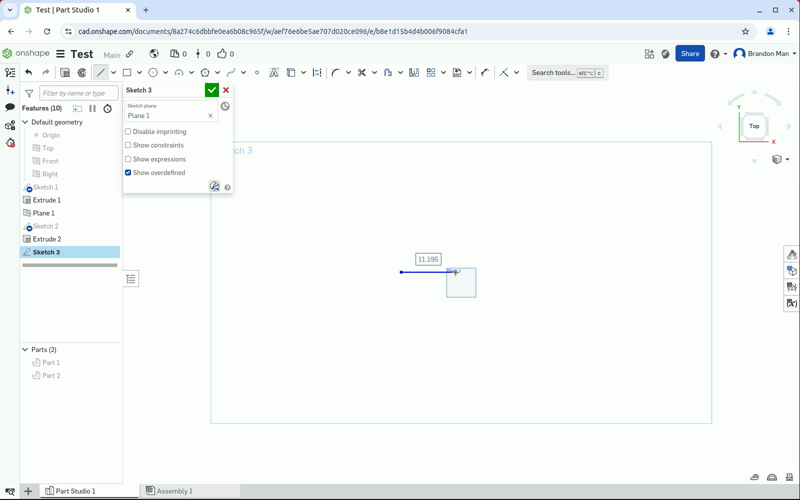
mouse_move(485, 272)
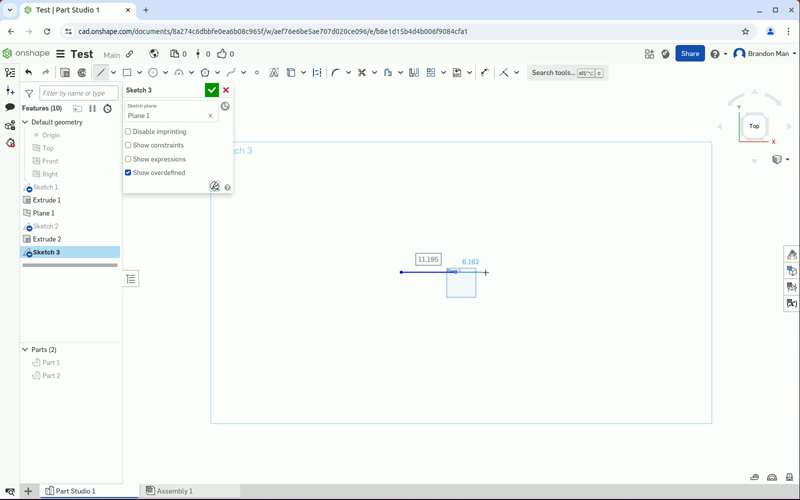
mouse_move(455, 247)
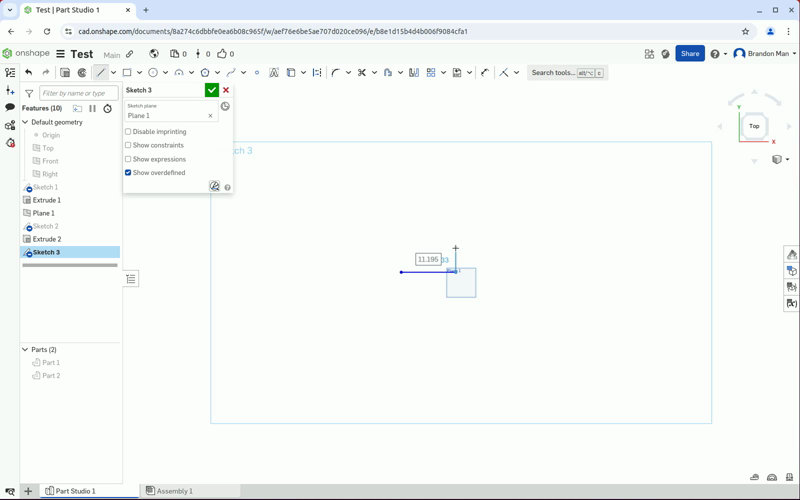
click(455, 247)
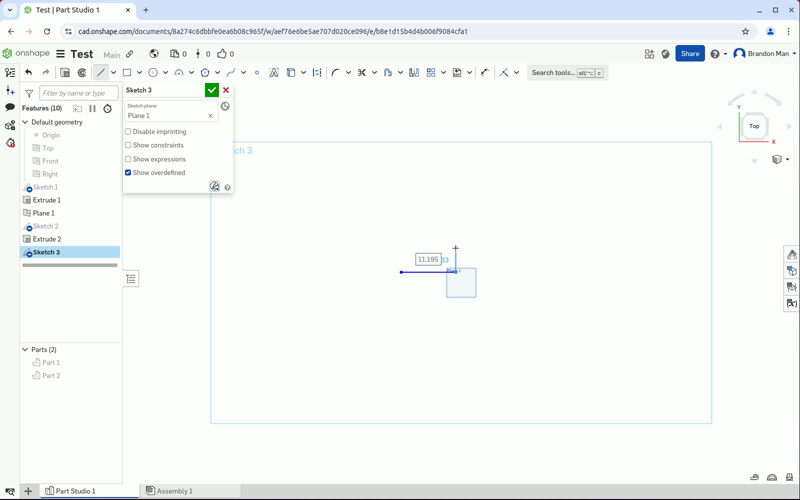
key_up(shift)
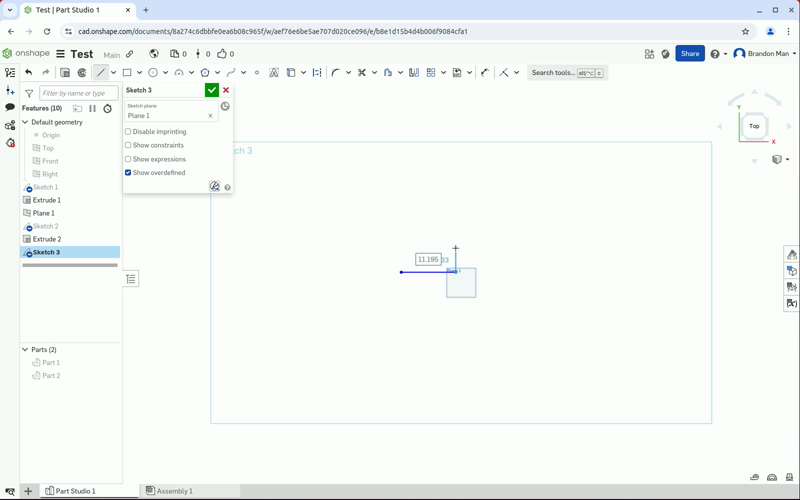
key_down(shift)
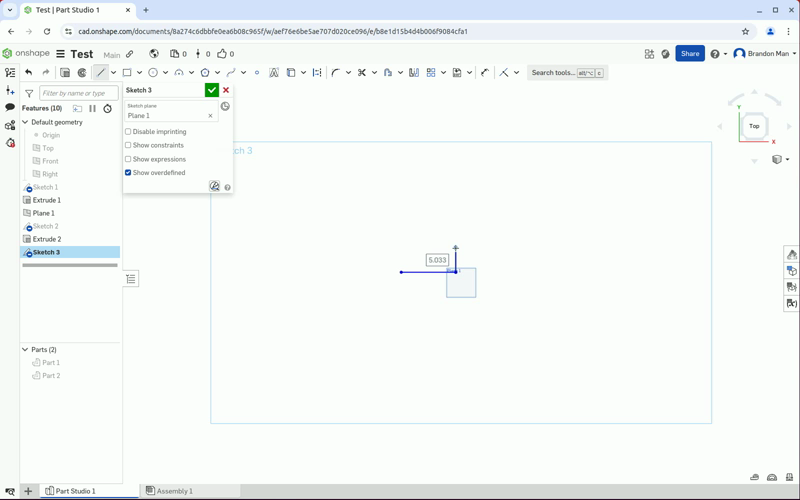
mouse_move(485, 247)
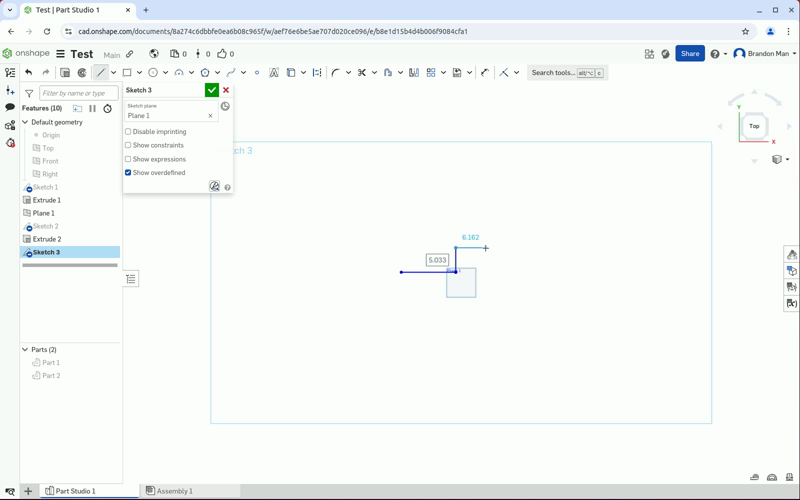
mouse_move(401, 247)
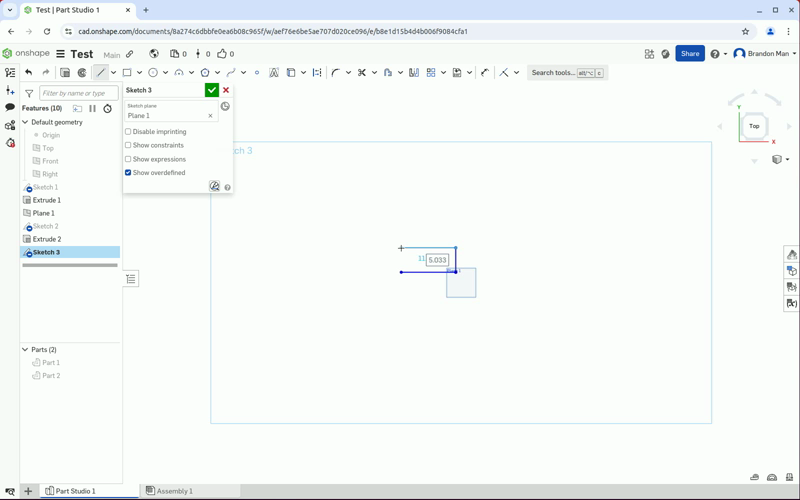
click(401, 247)
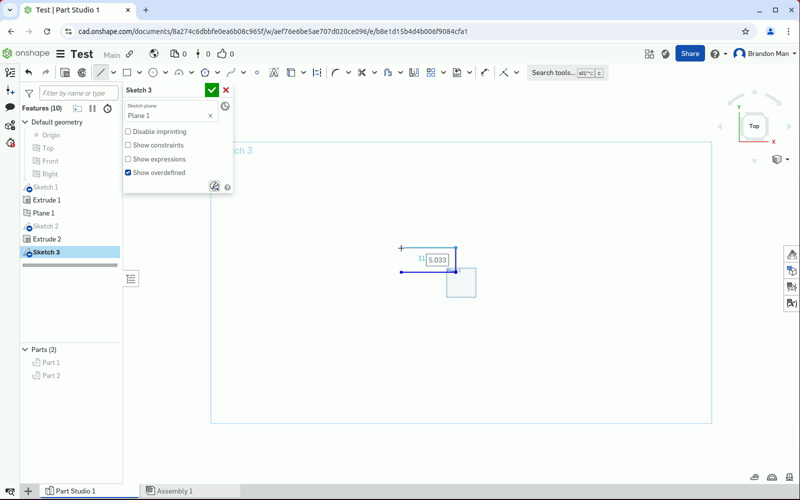
key_up(shift)
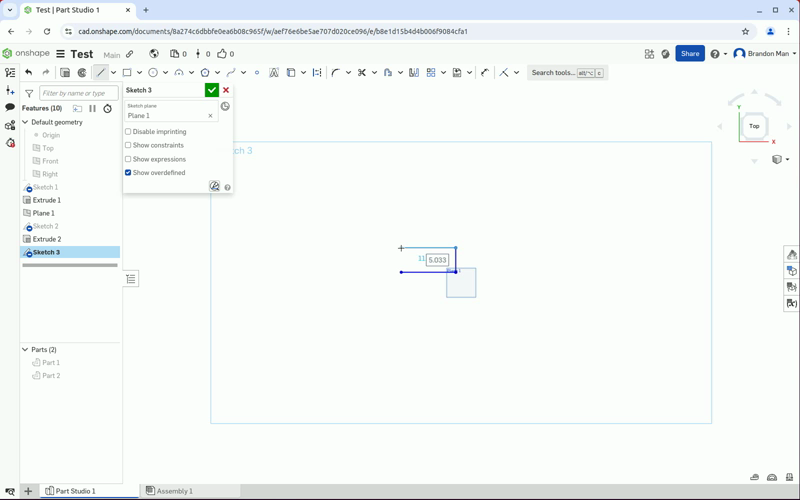
mouse_move(431, 247)
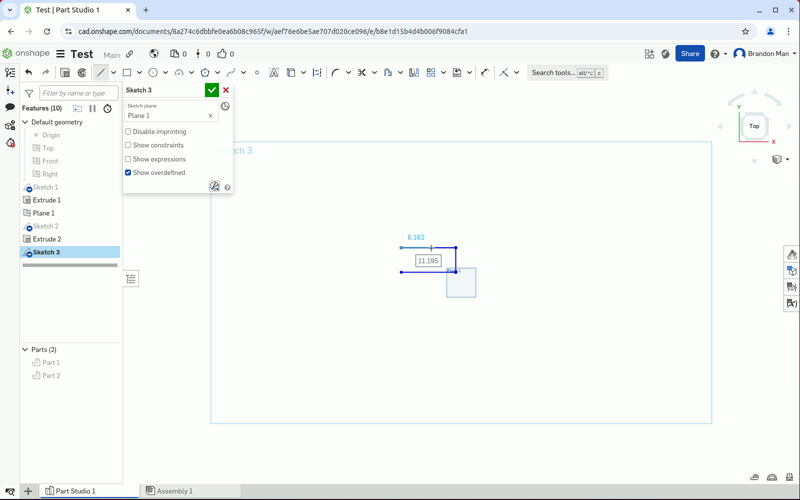
key_down(shift)
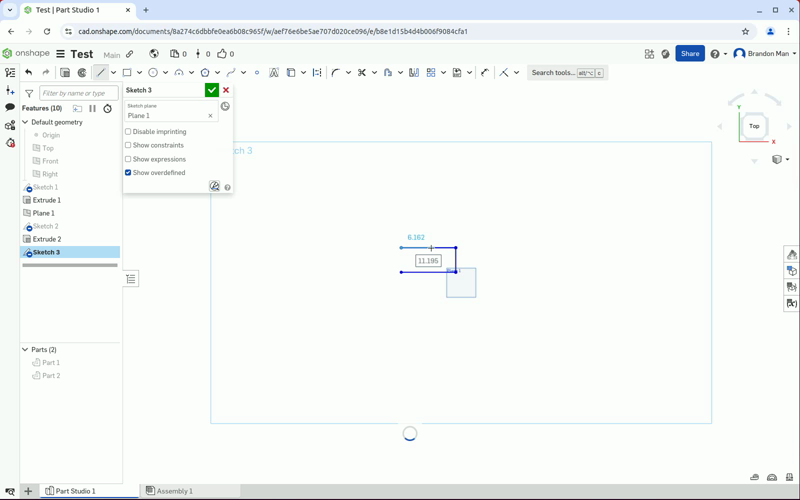
mouse_move(401, 272)
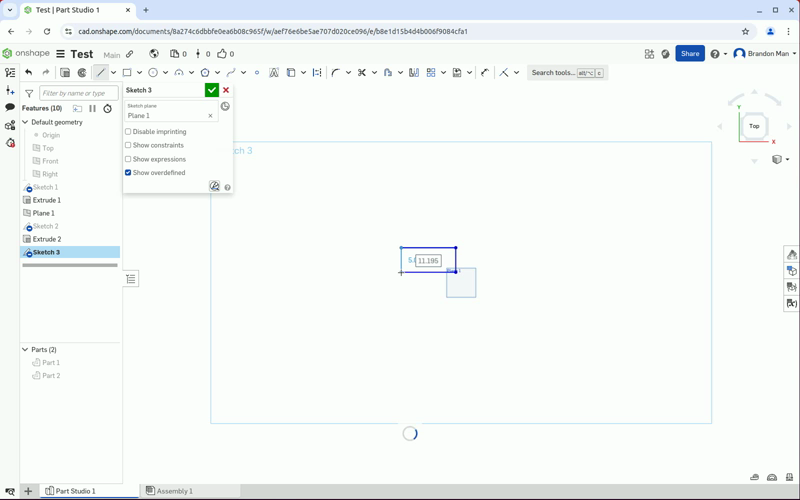
key_up(shift)
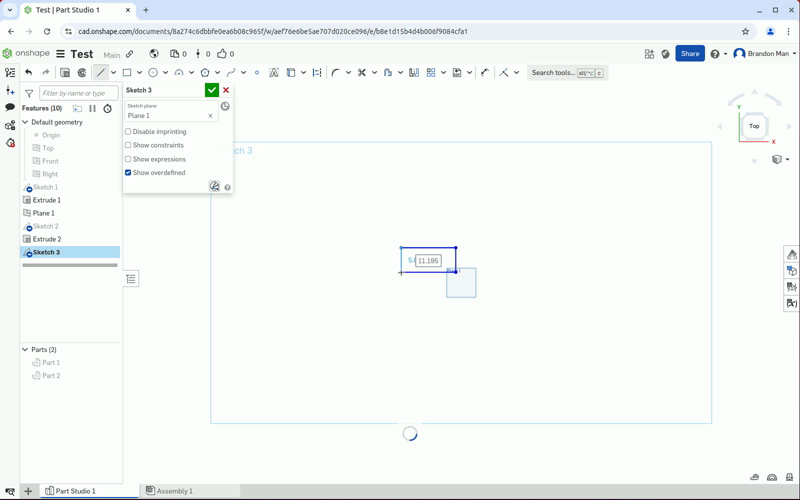
click(401, 272)
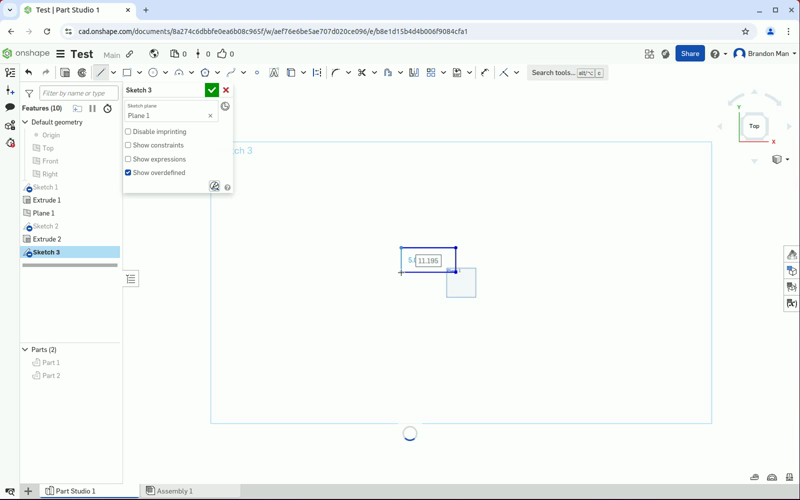
key(esc)
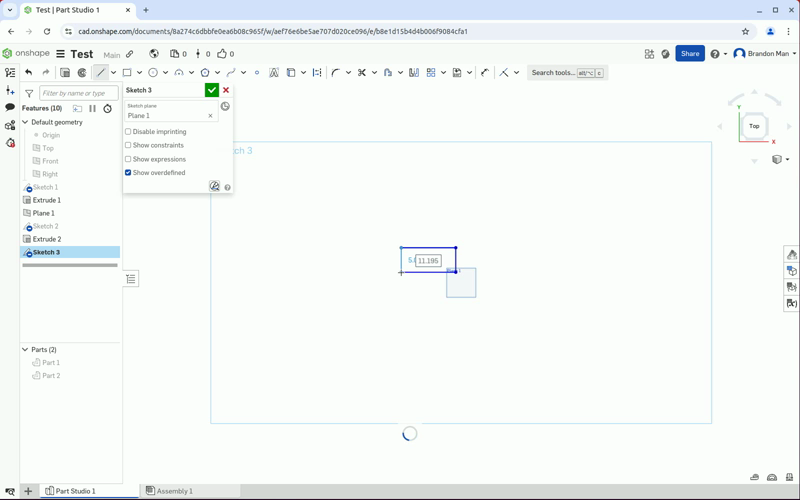
mouse_move(408, 254)
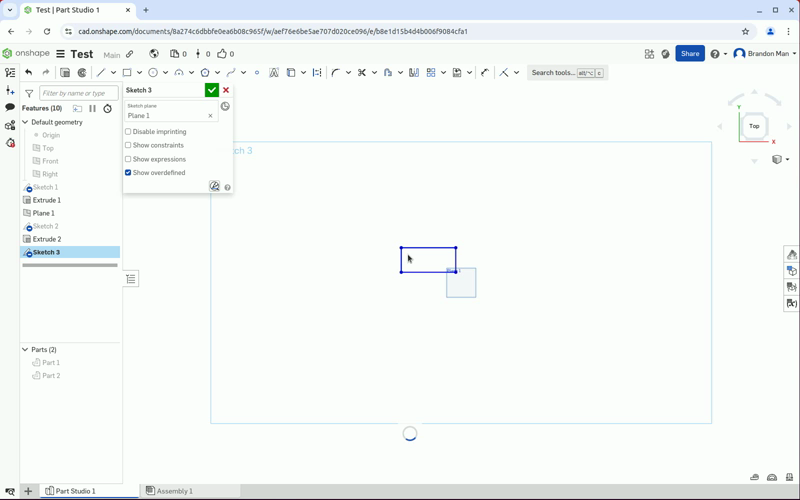
scroll(6)
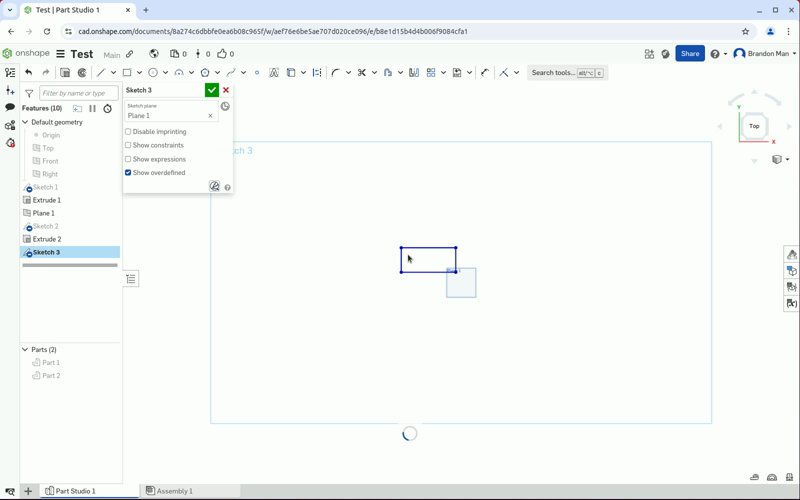
scroll(6)
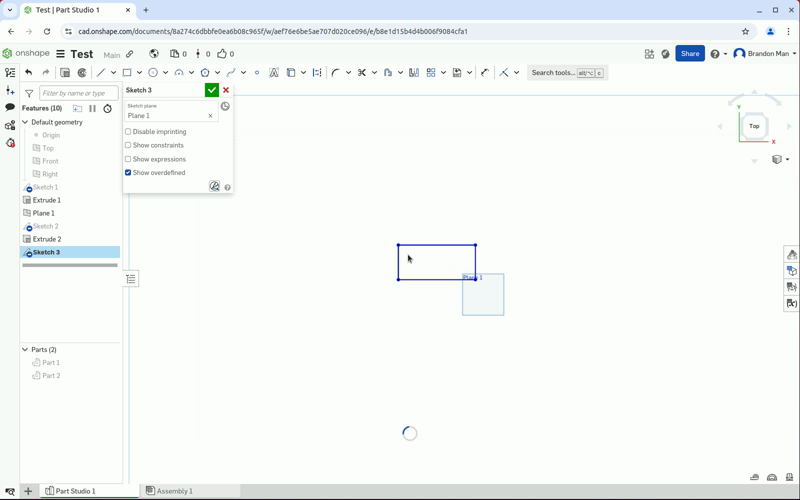
scroll(6)
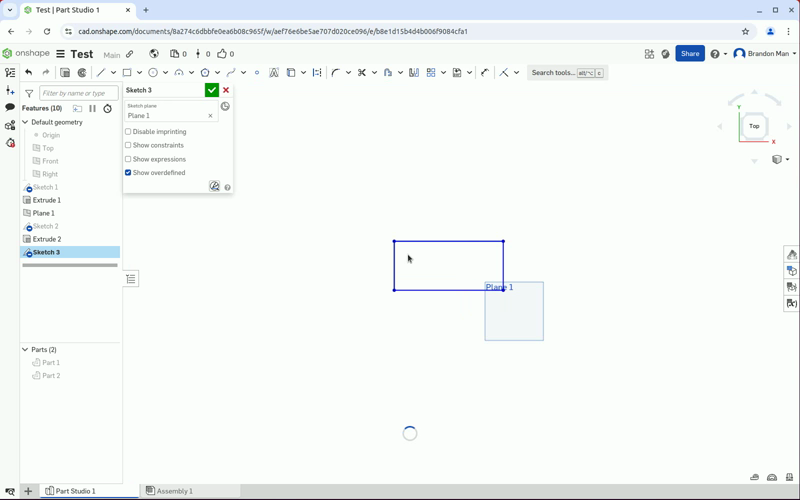
scroll(6)
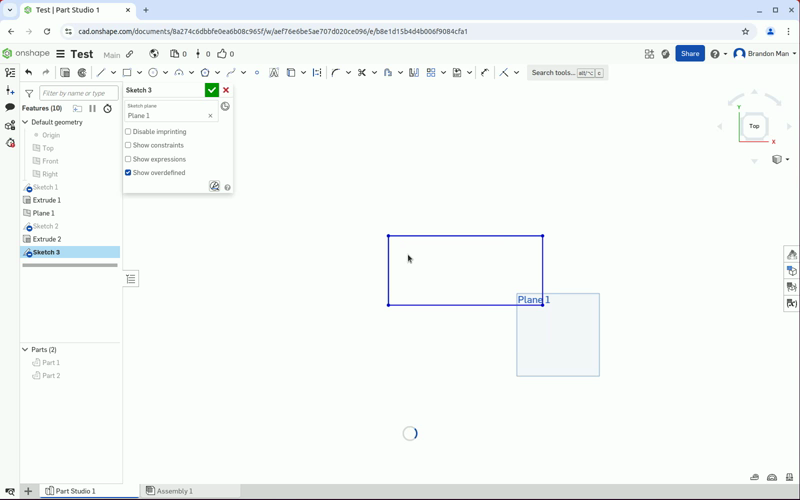
scroll(6)
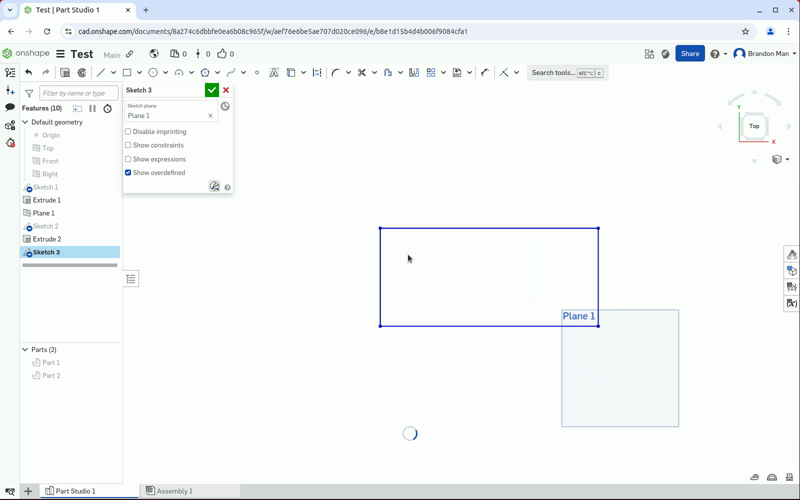
scroll(6)
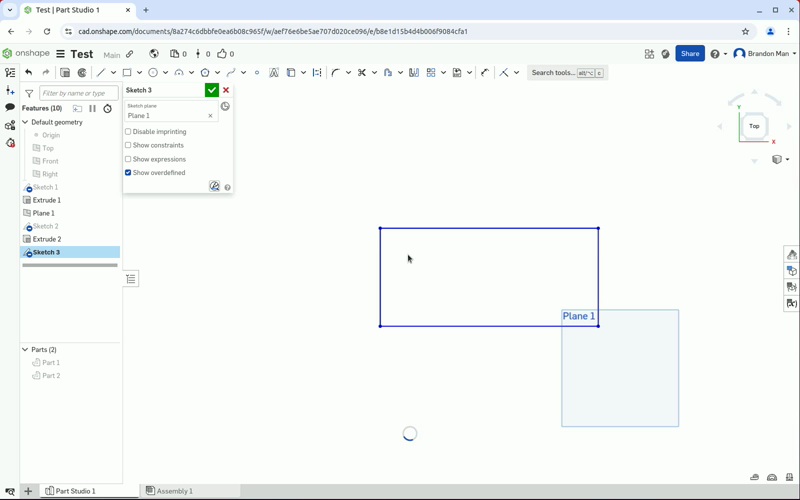
scroll(6)
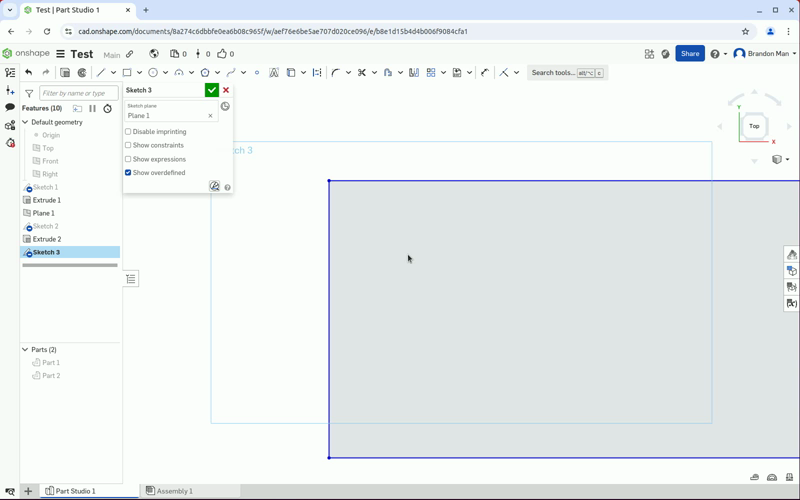
click(408, 254)
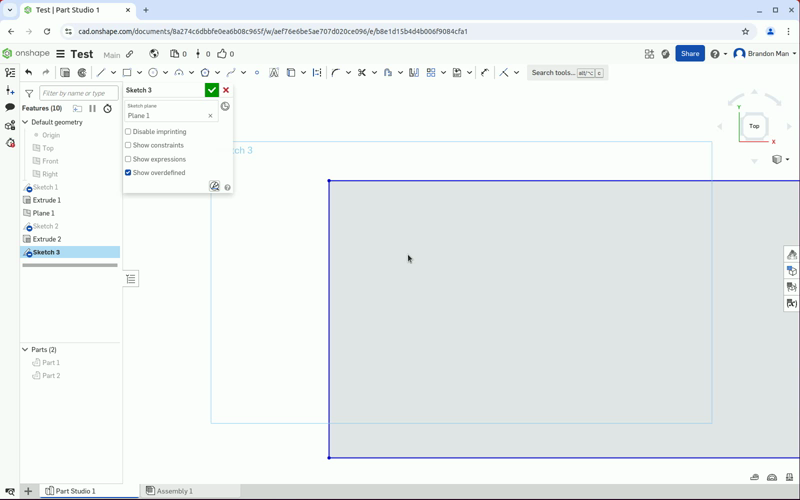
scroll(-6)
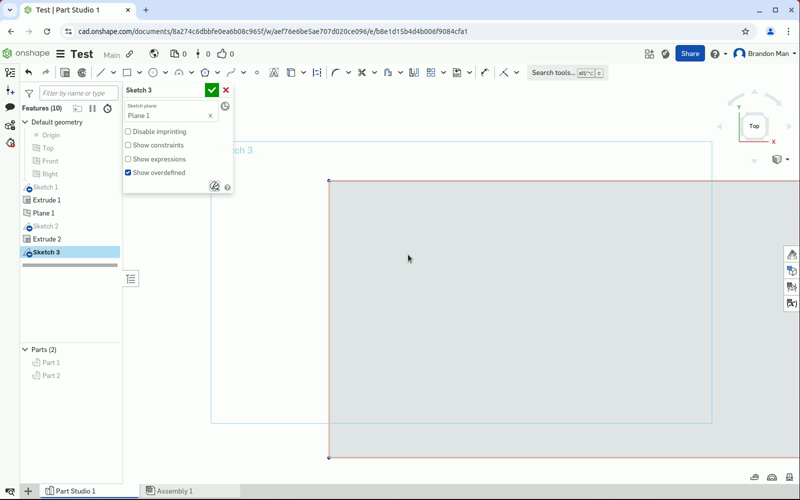
scroll(-6)
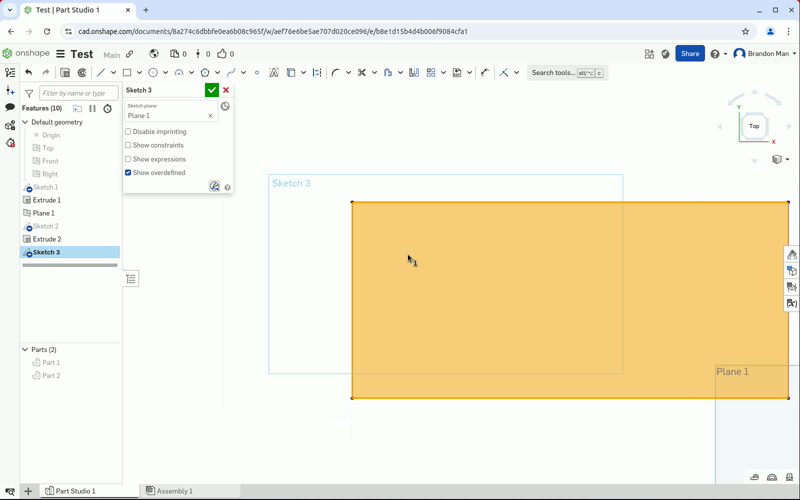
scroll(-6)
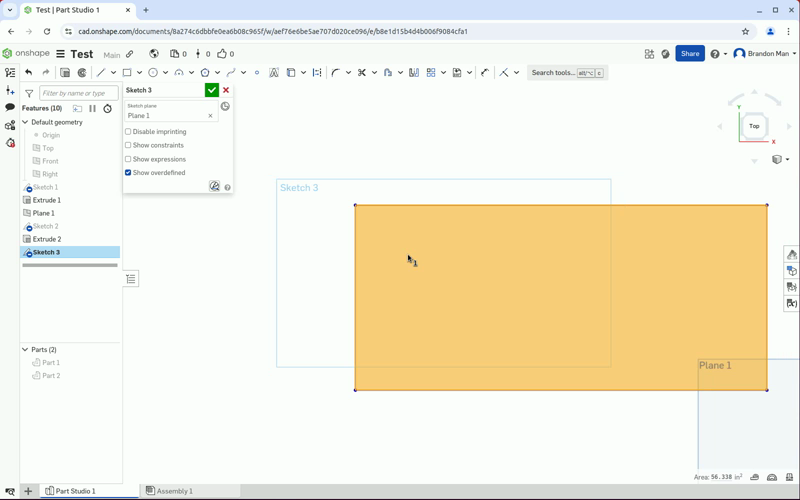
scroll(-6)
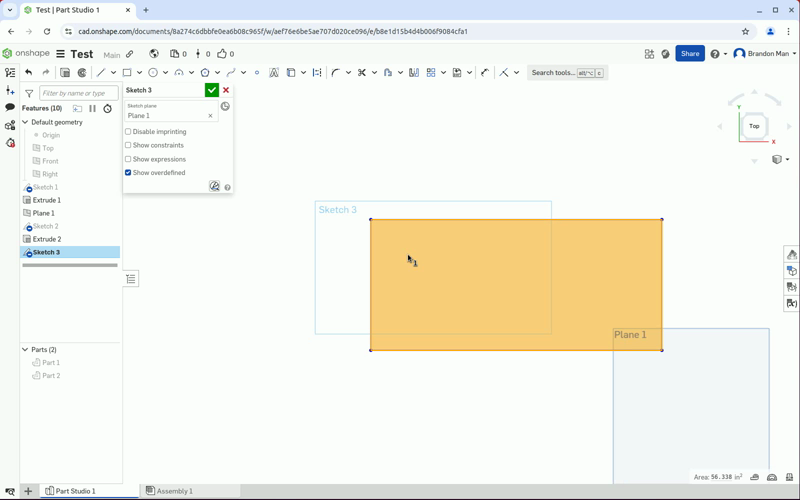
scroll(-6)
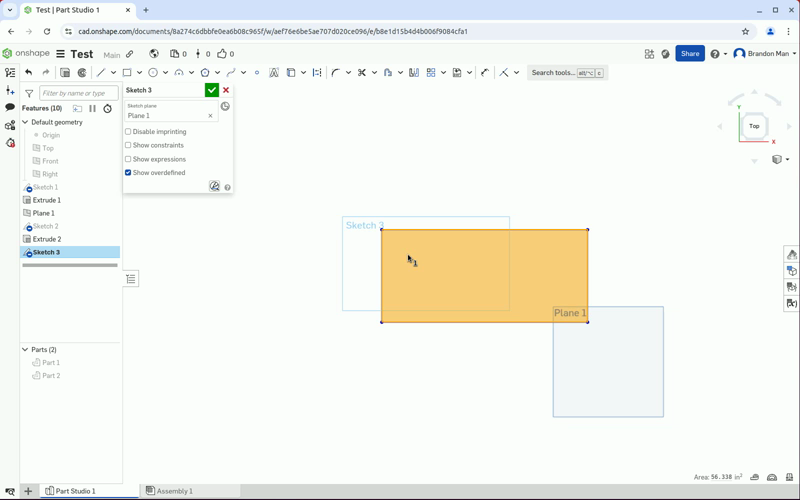
scroll(-6)
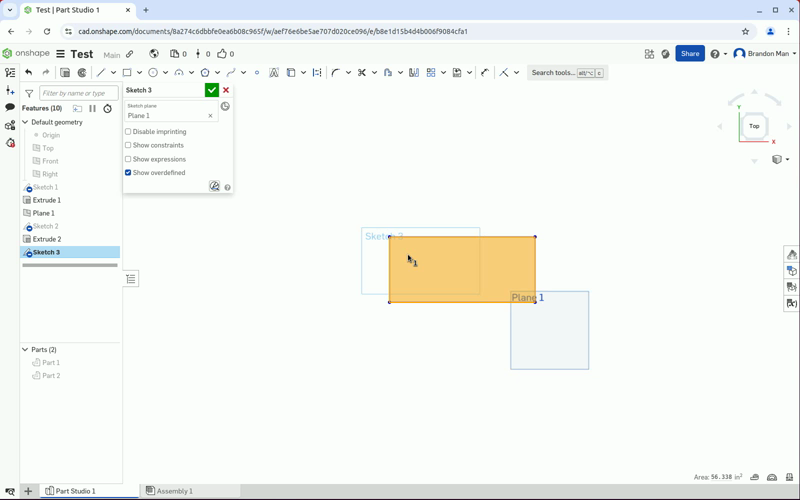
scroll(-6)
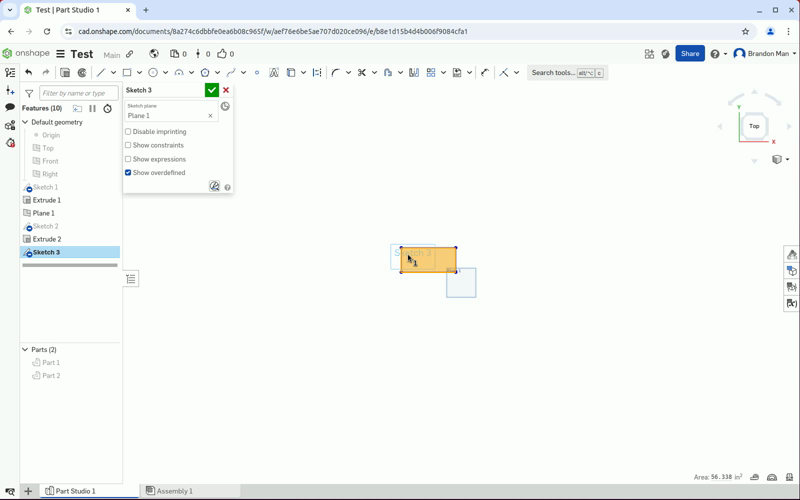
mouse_move(73, 352)
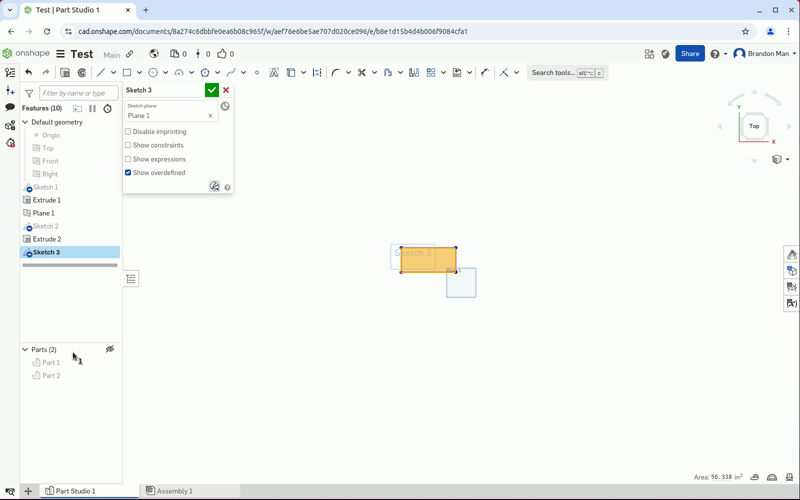
key(shift+y)
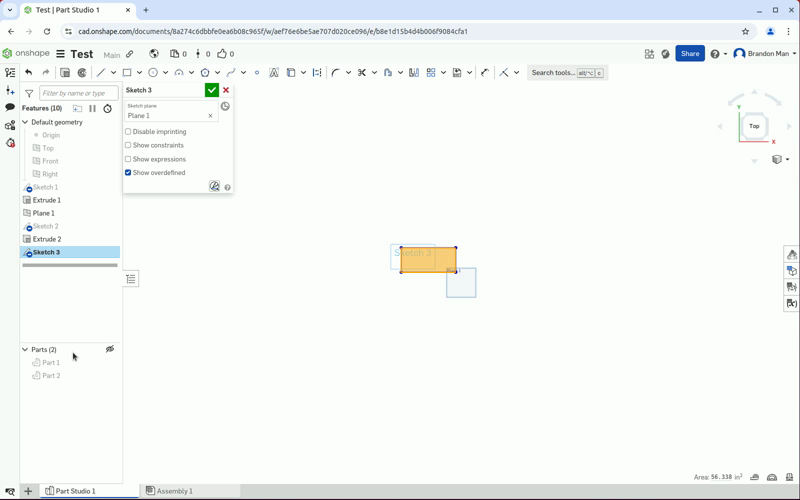
key(shift+e)
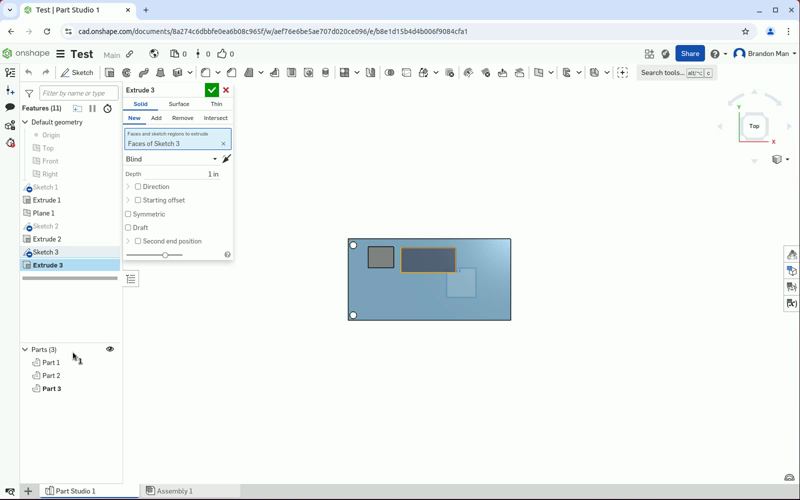
mouse_move(143, 106)
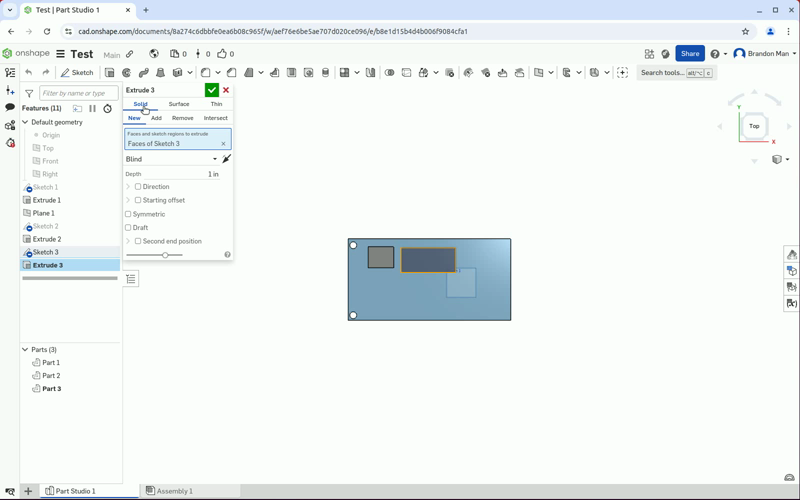
click(143, 106)
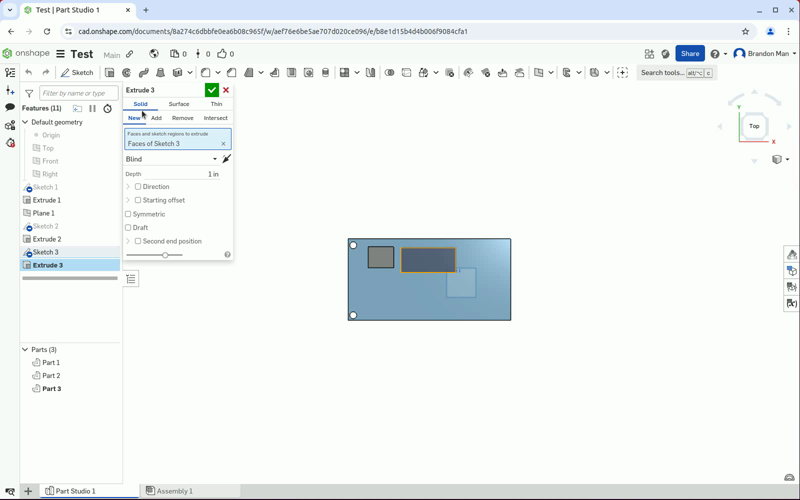
mouse_move(137, 120)
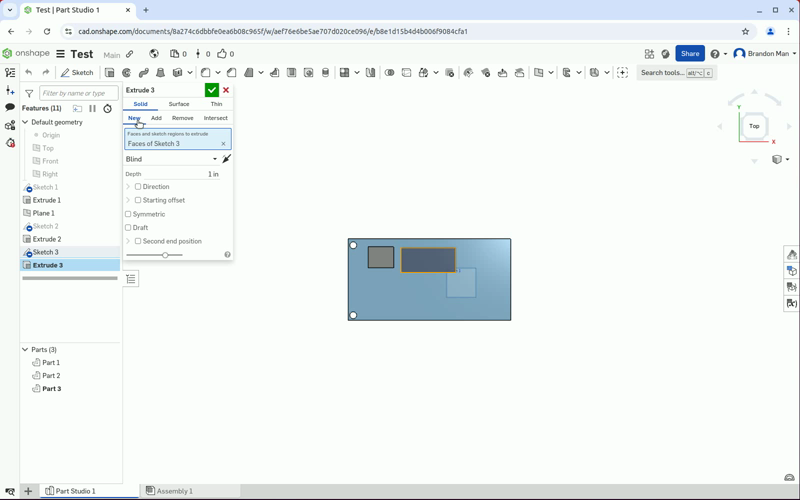
click(137, 120)
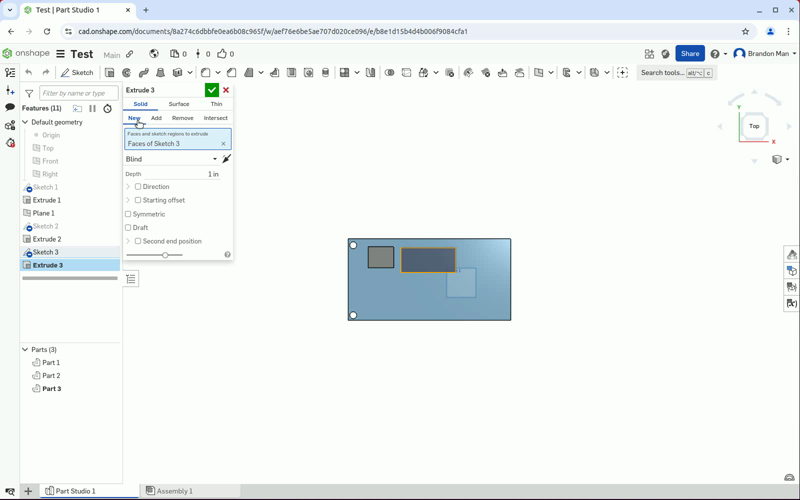
key(tab, 4)
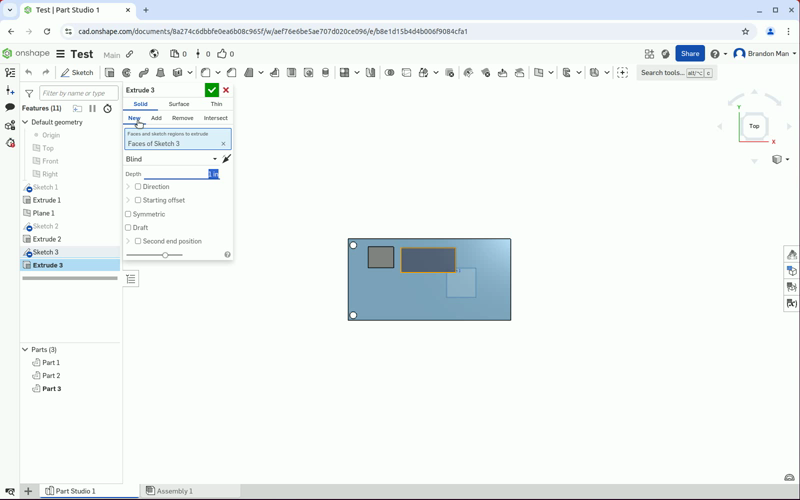
text(8.906)
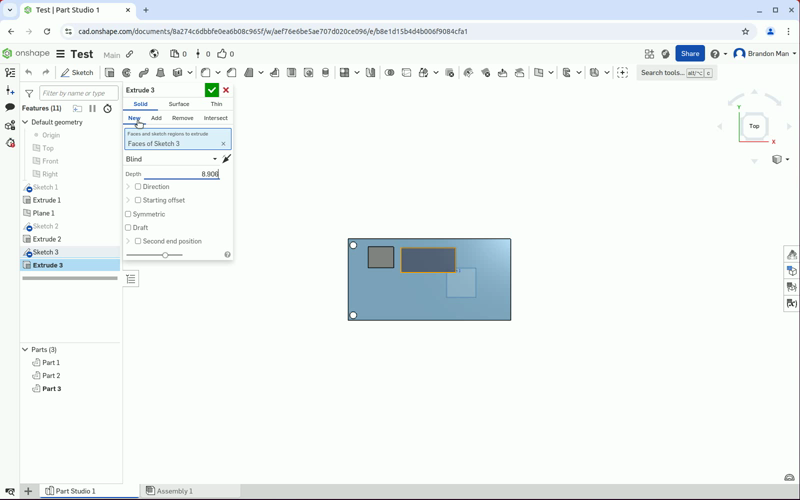
key(enter)
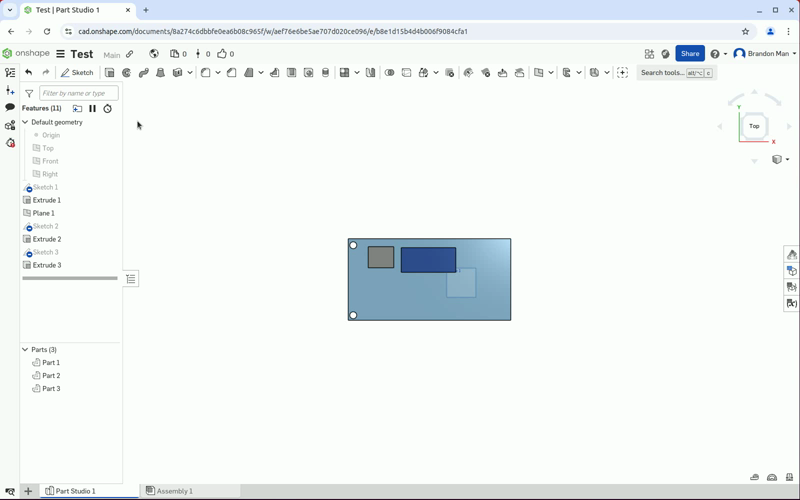
key(shift+h)
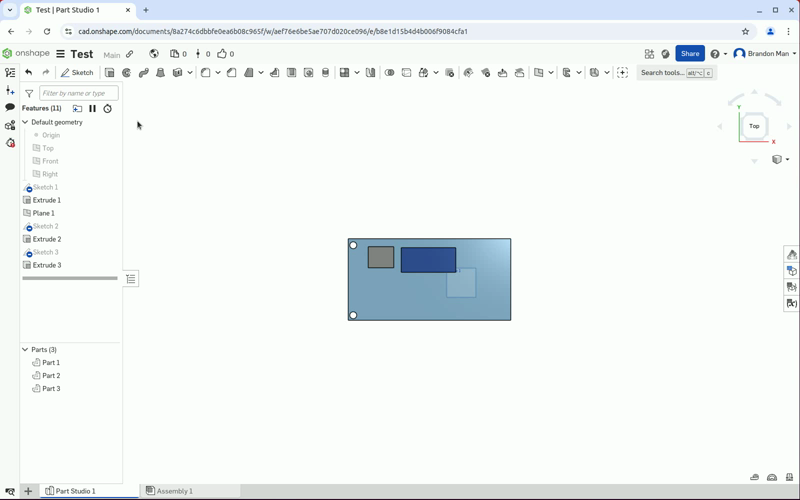
key(shift+h)
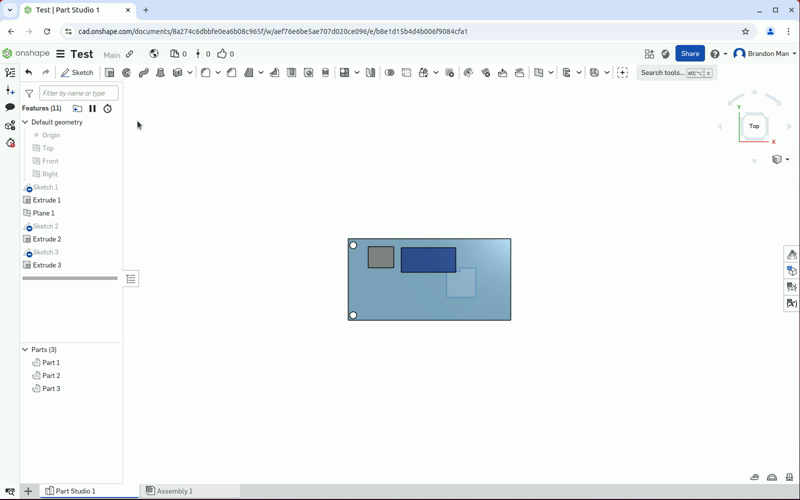
mouse_move(73, 189)
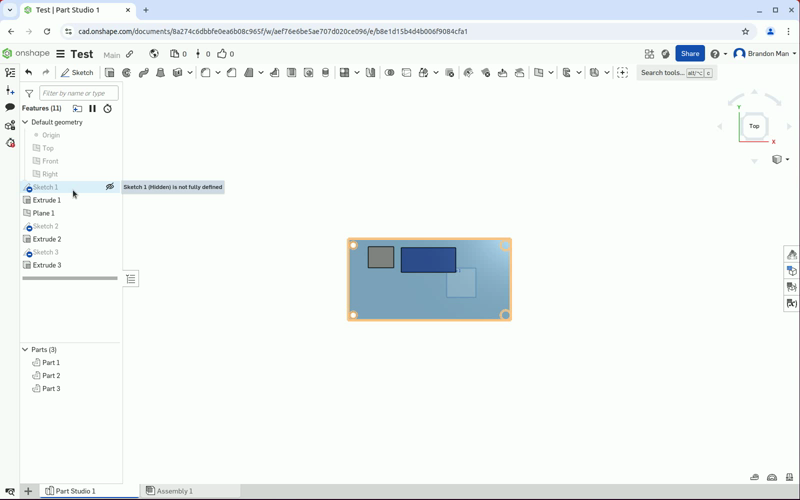
click(73, 189)
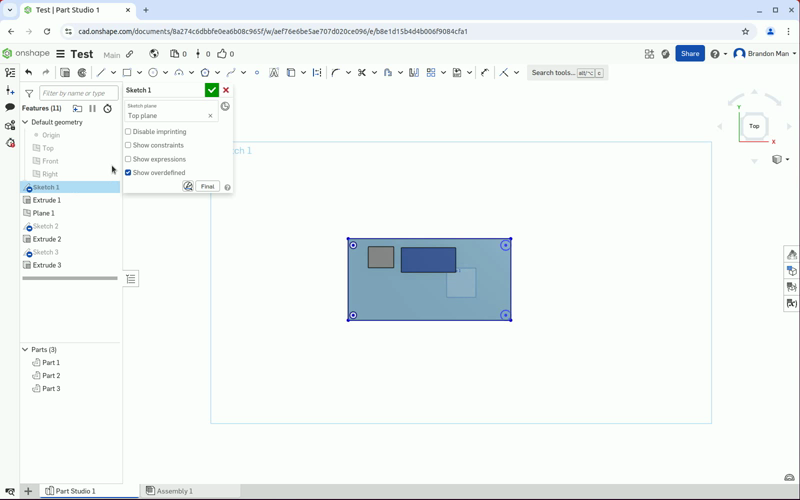
mouse_move(229, 92)
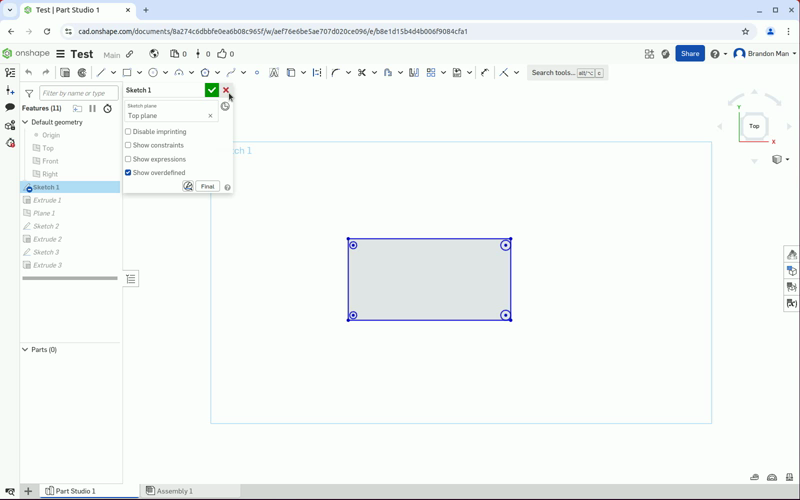
click(229, 92)
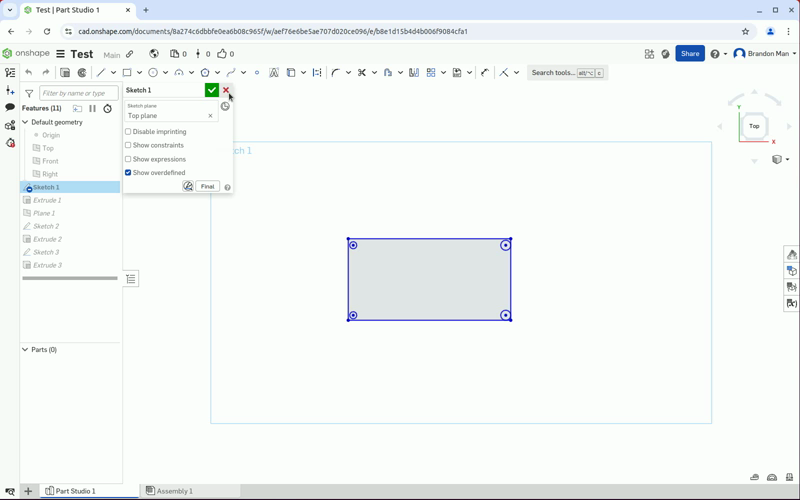
key(shift+s)
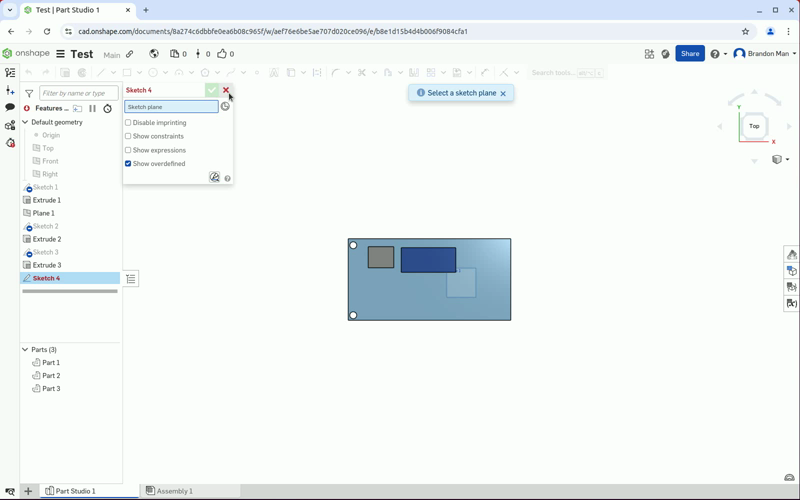
mouse_move(73, 215)
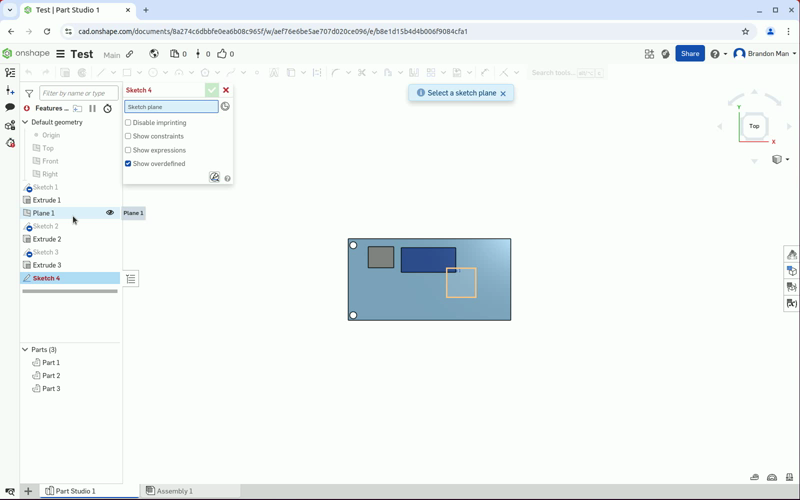
click(73, 215)
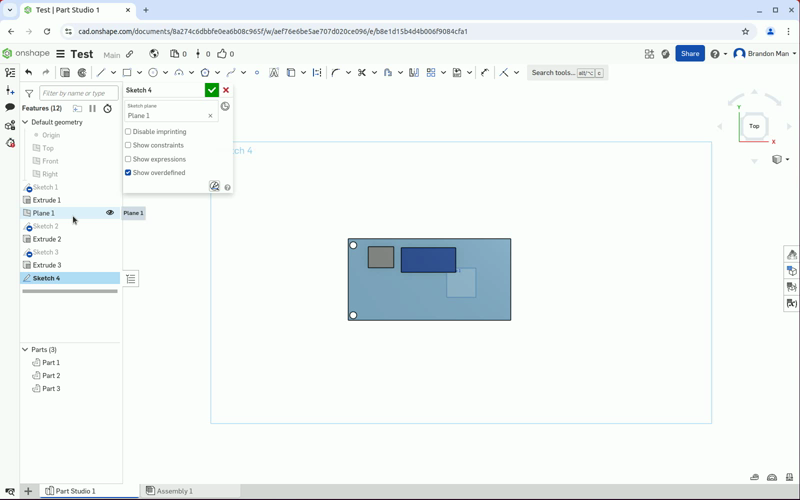
mouse_move(73, 352)
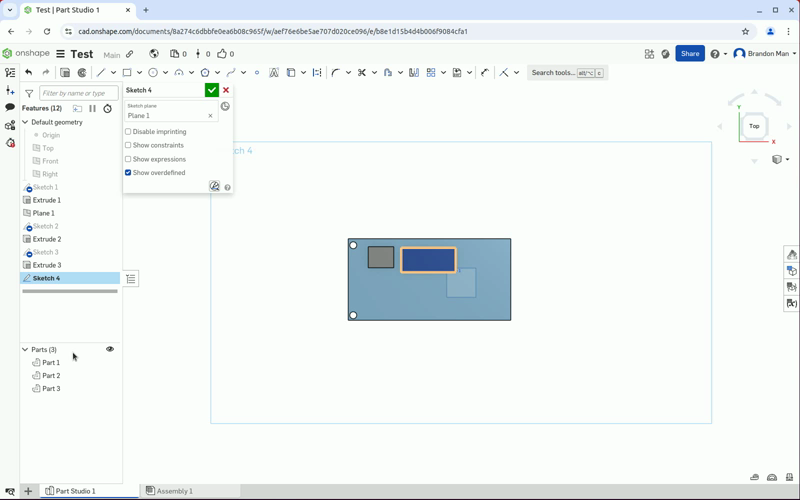
key(y)
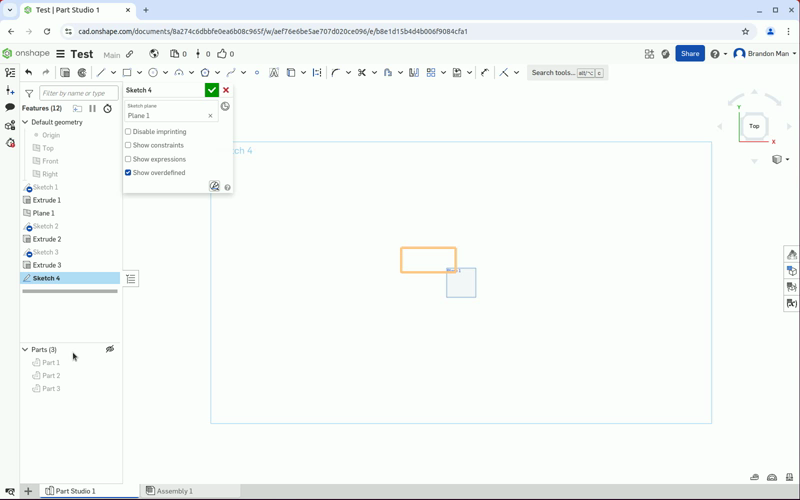
key(l)
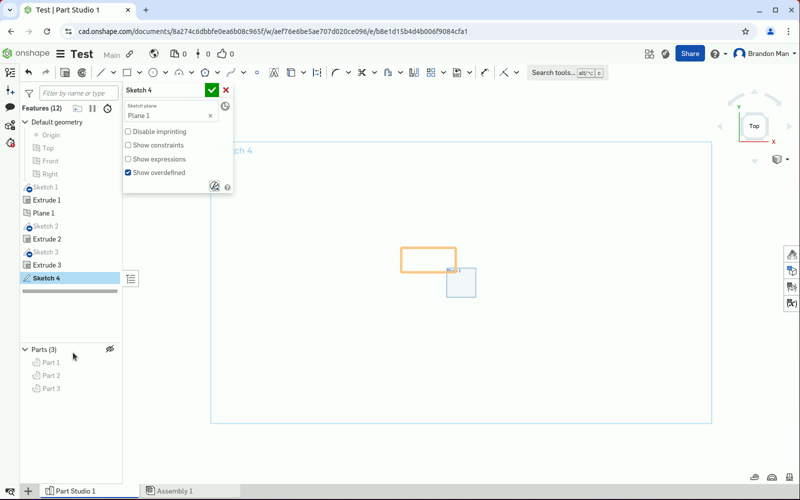
key_down(shift)
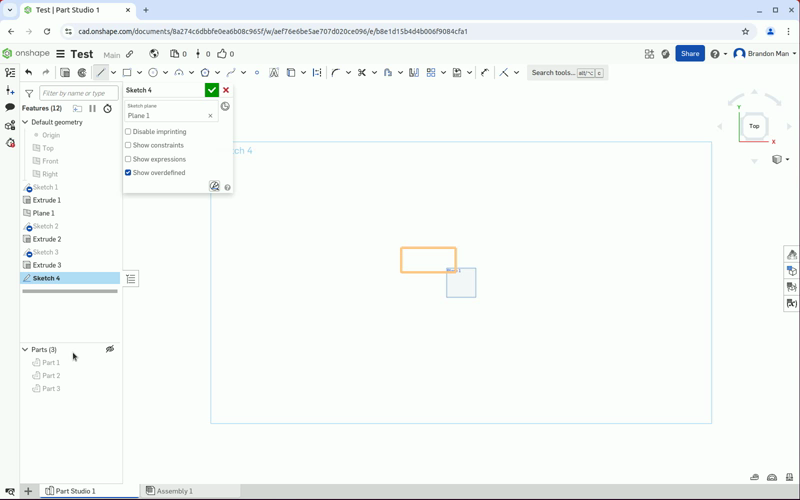
mouse_move(382, 318)
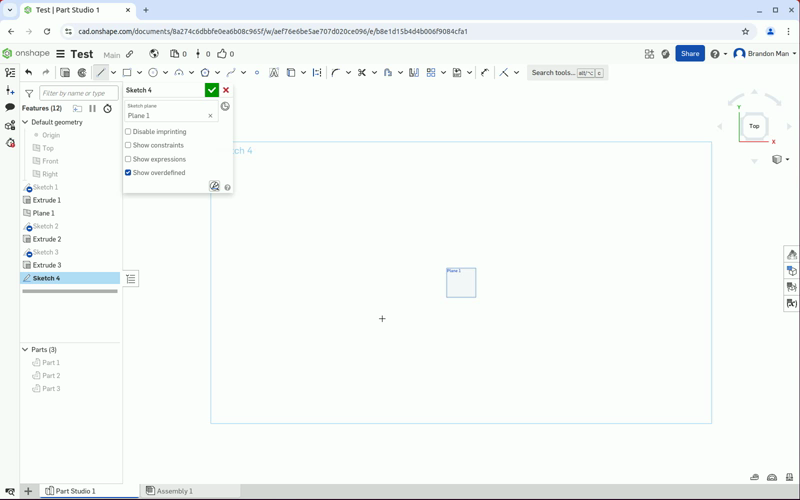
click(382, 318)
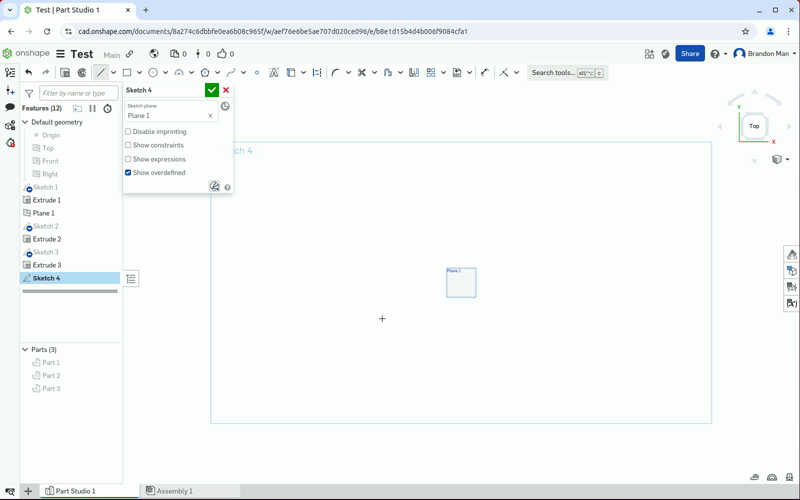
key_up(shift)
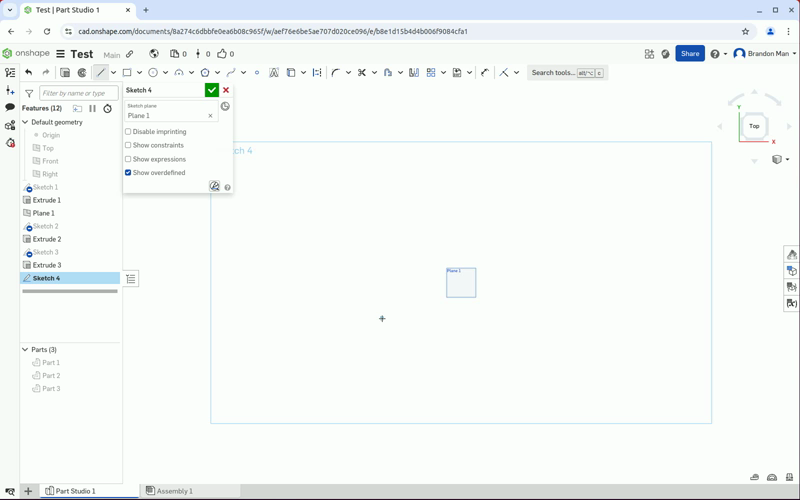
key_down(shift)
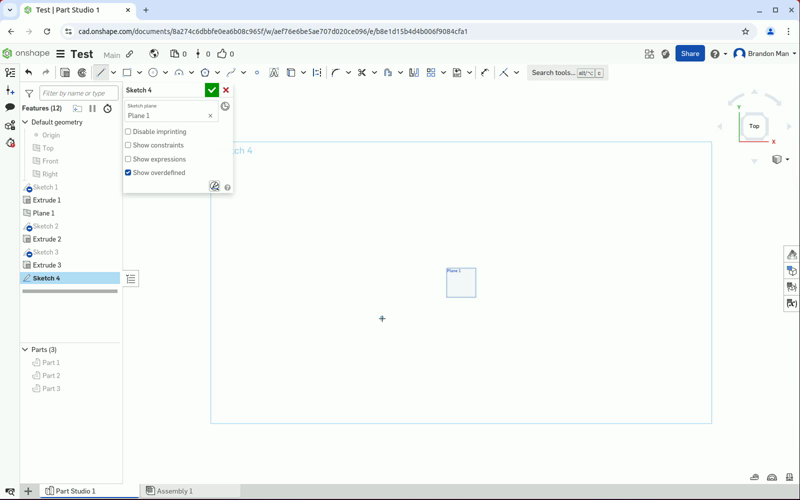
mouse_move(448, 318)
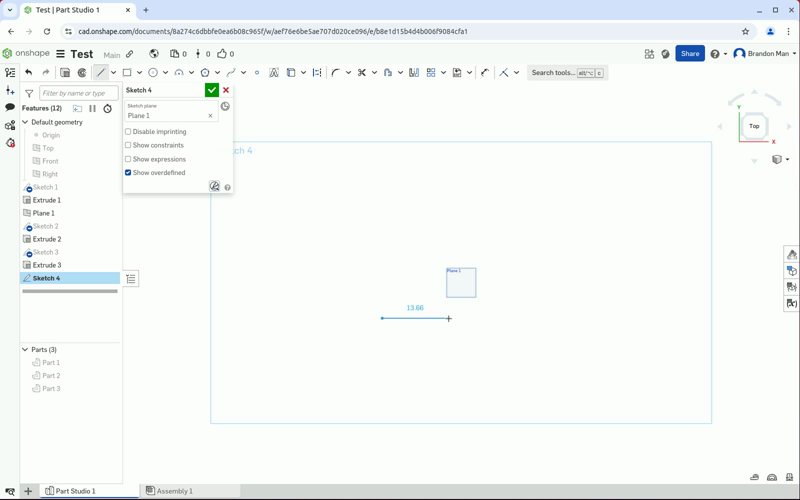
click(448, 318)
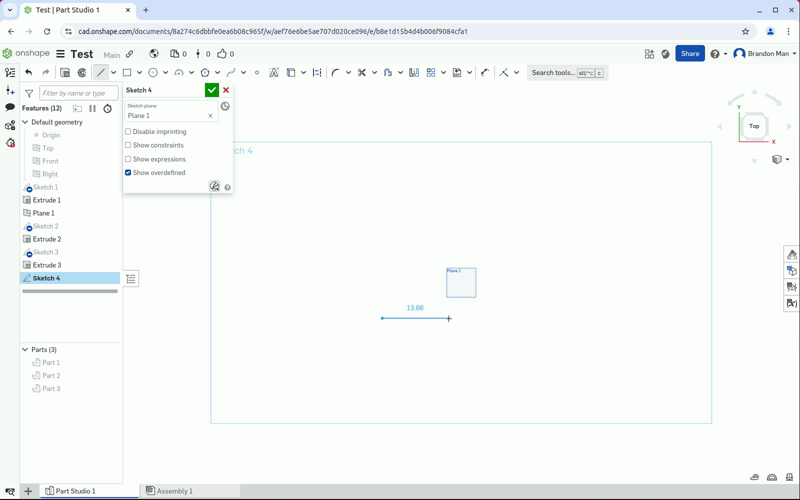
key_up(shift)
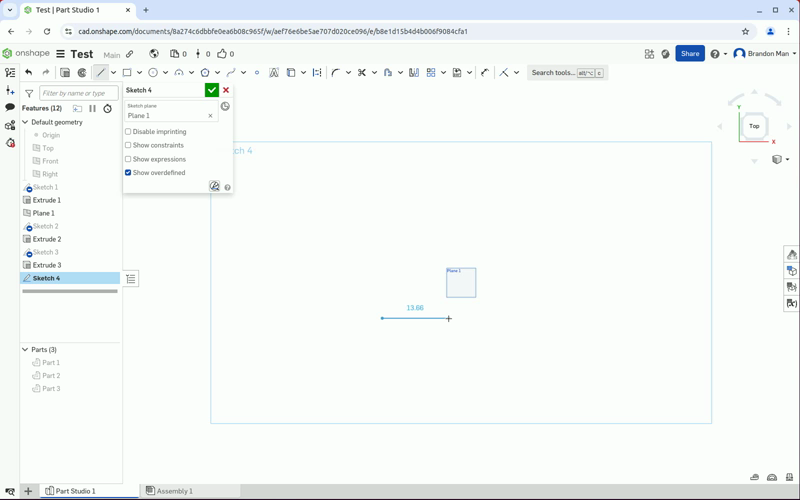
key_down(shift)
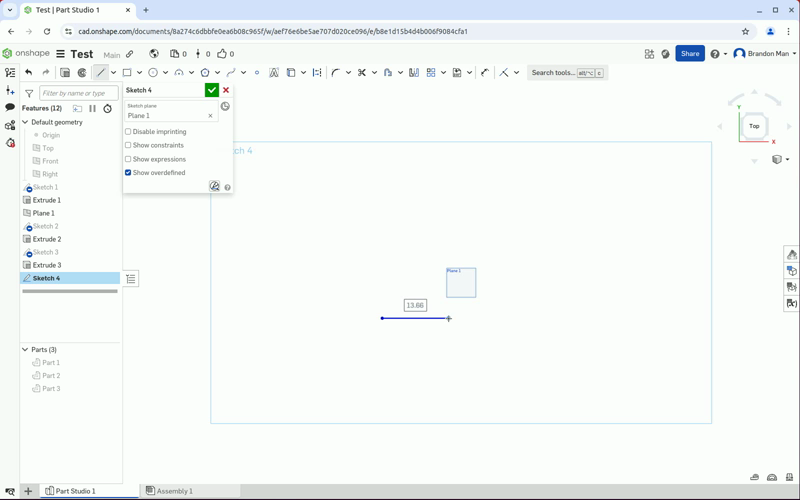
mouse_move(478, 318)
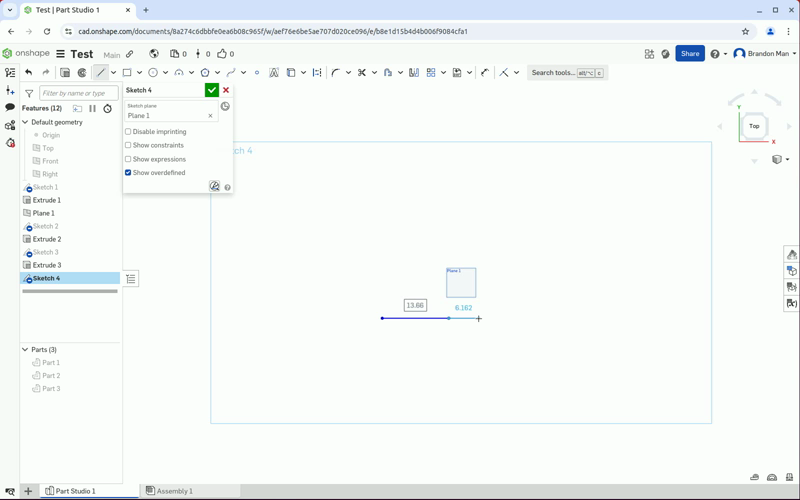
mouse_move(448, 280)
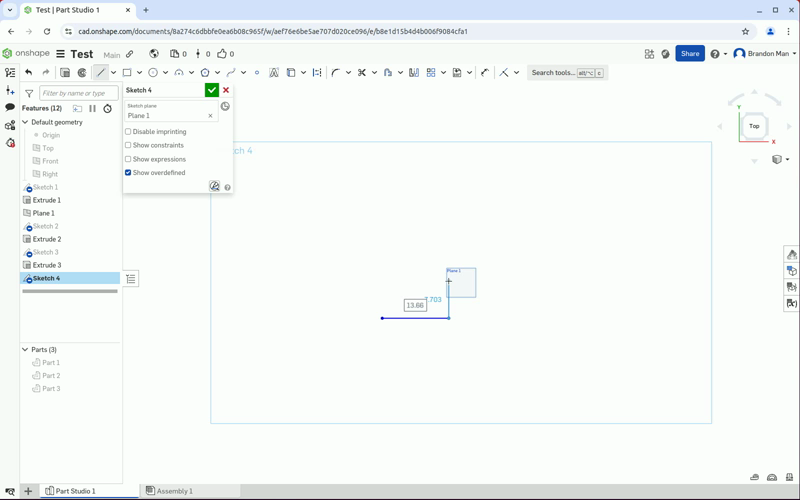
click(448, 280)
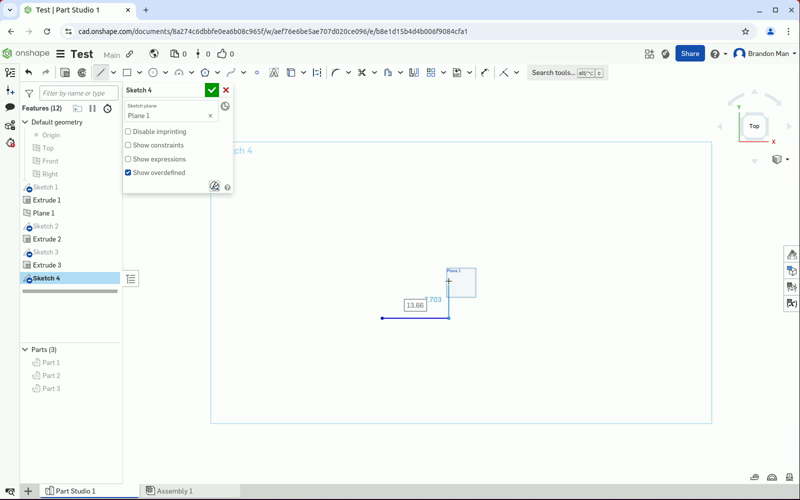
key_up(shift)
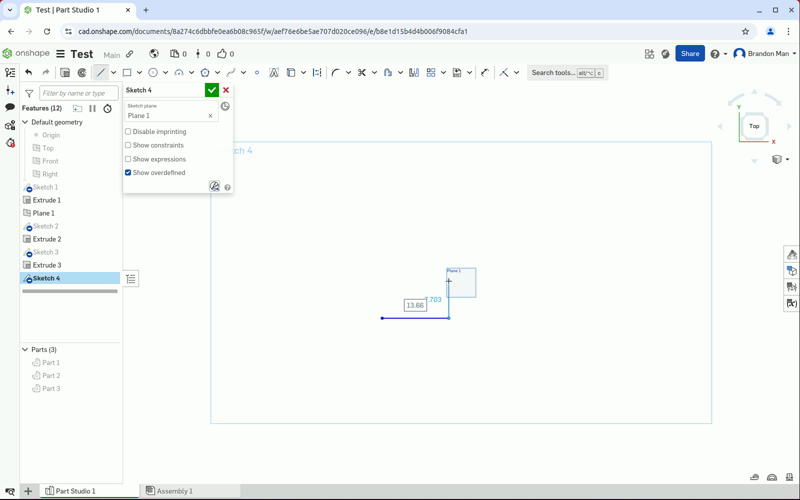
key_down(shift)
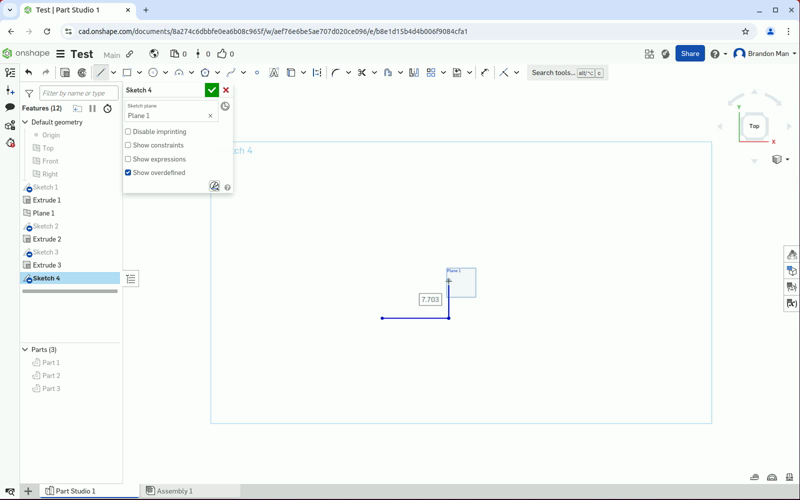
mouse_move(382, 280)
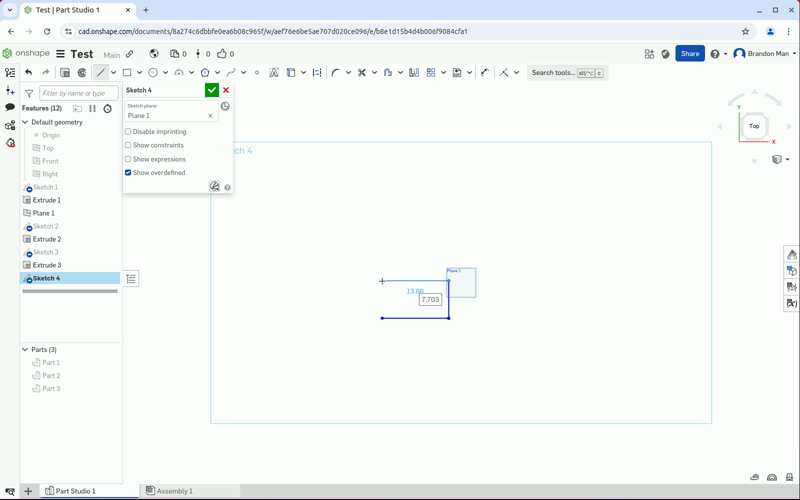
click(382, 280)
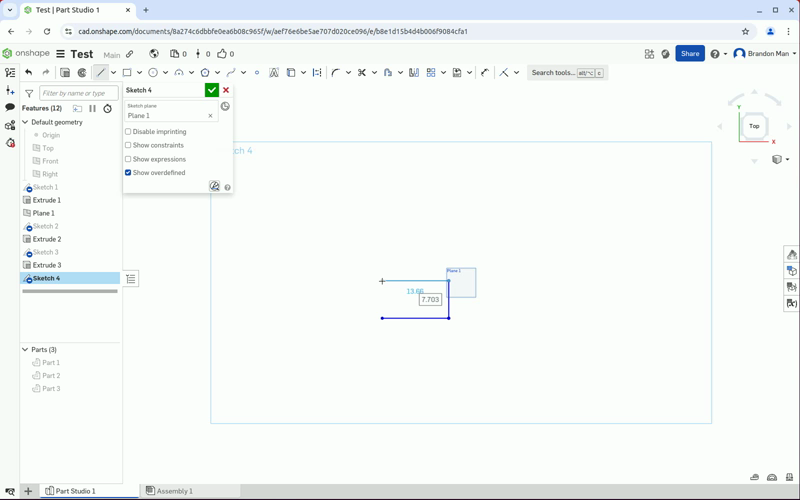
key_up(shift)
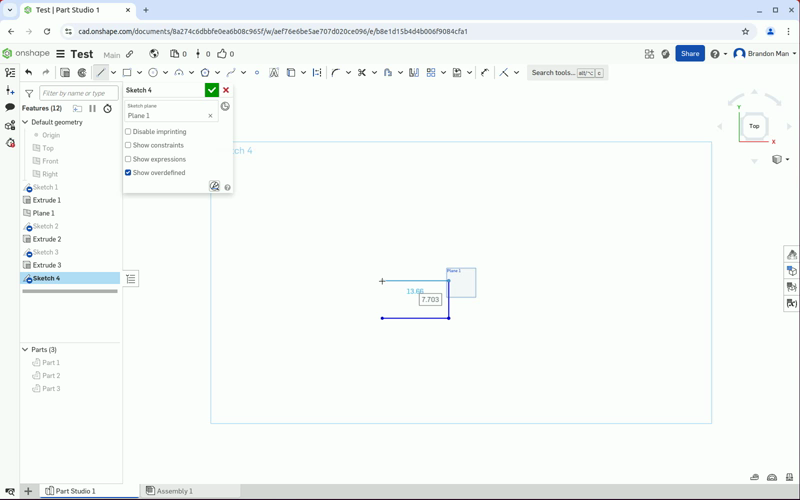
mouse_move(412, 280)
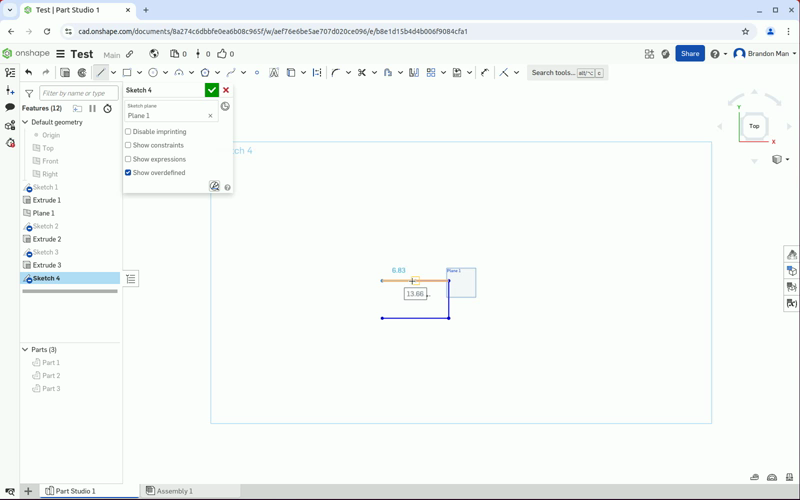
key_down(shift)
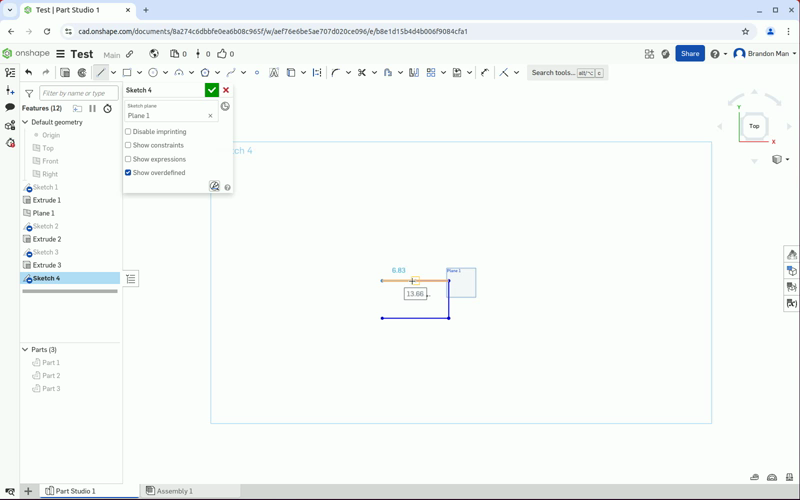
mouse_move(382, 318)
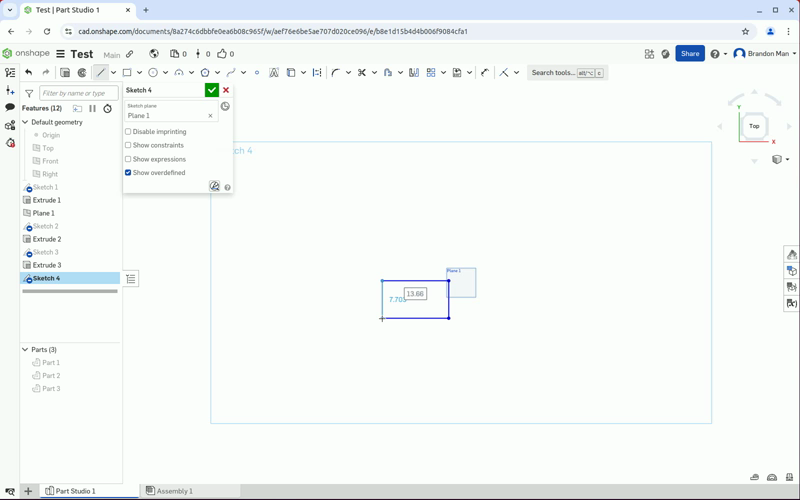
key_up(shift)
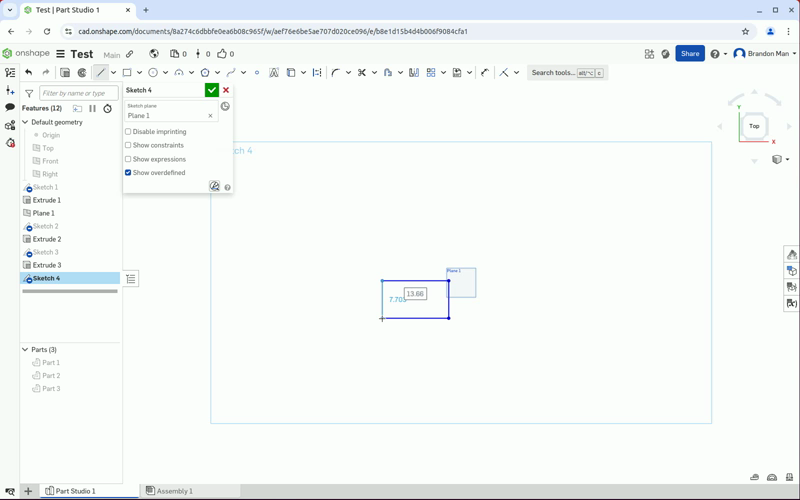
click(382, 318)
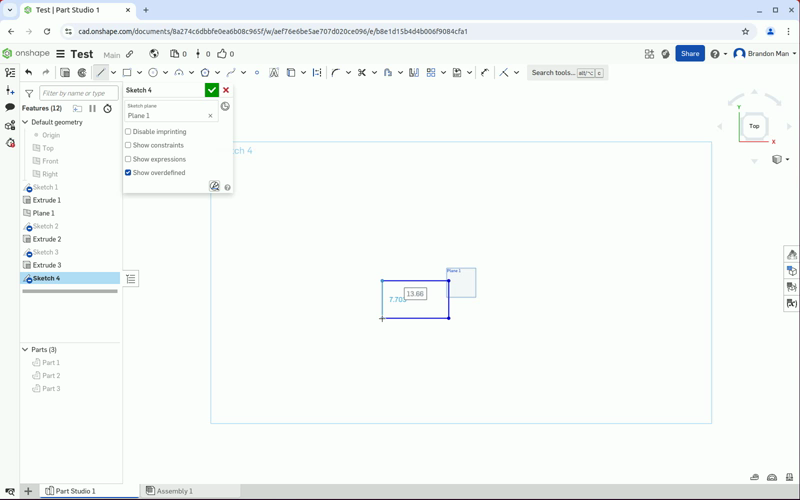
key(esc)
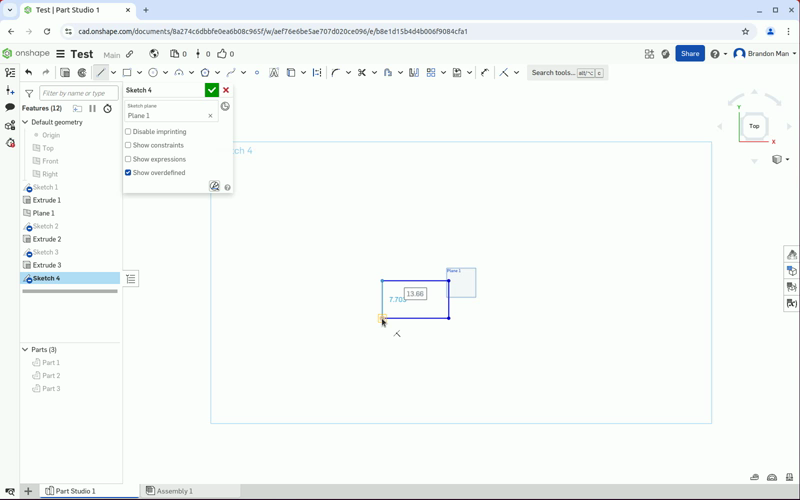
mouse_move(393, 285)
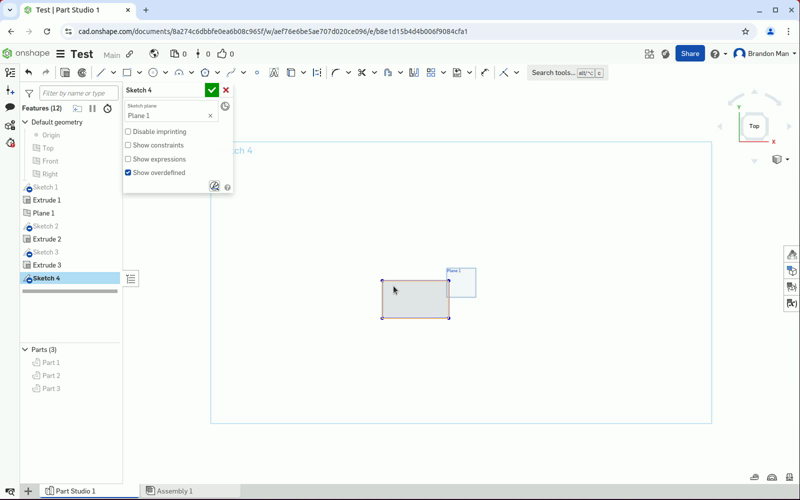
click(393, 285)
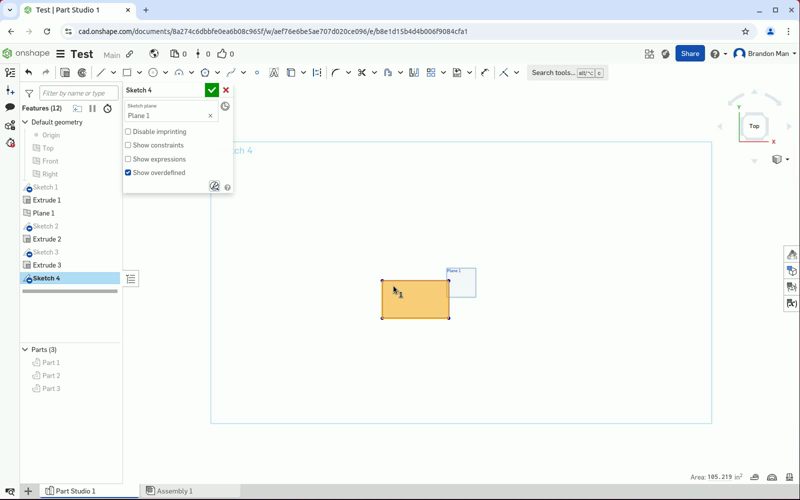
mouse_move(73, 352)
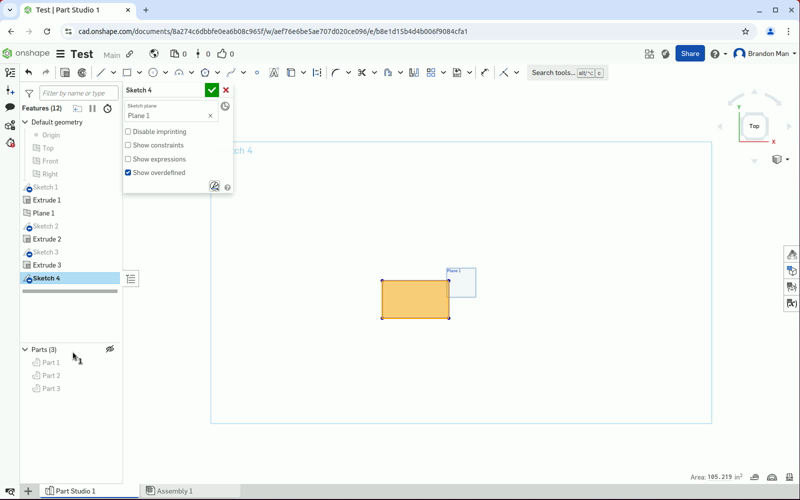
key(shift+y)
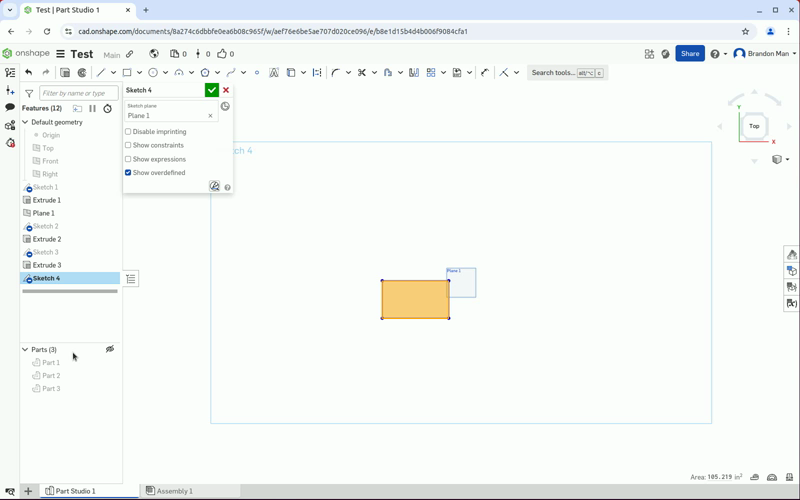
key(shift+e)
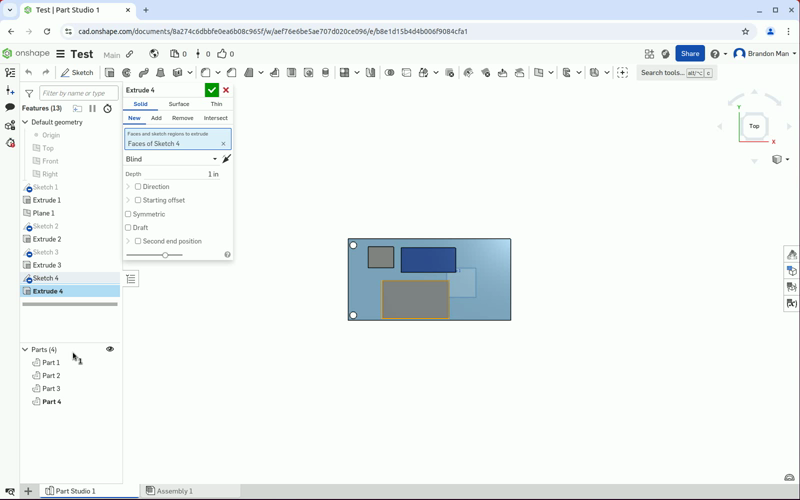
mouse_move(143, 106)
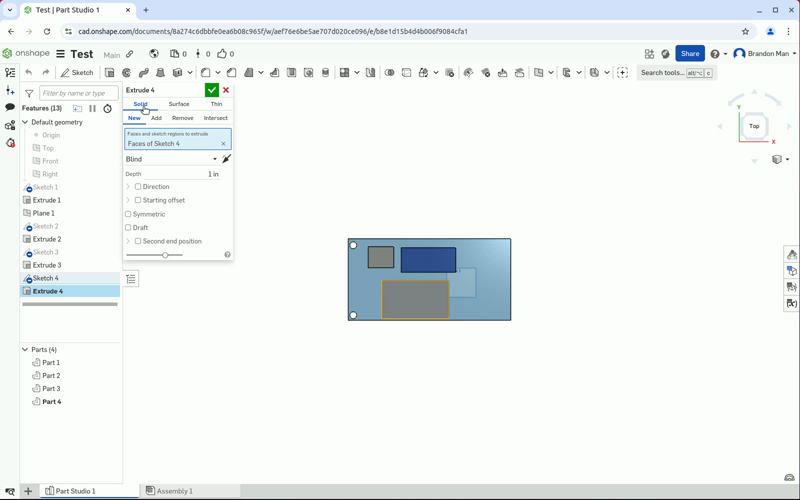
click(143, 106)
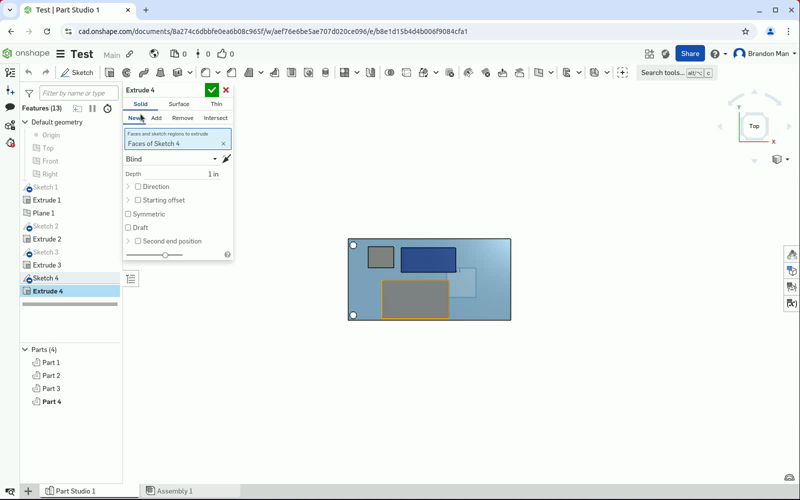
mouse_move(137, 120)
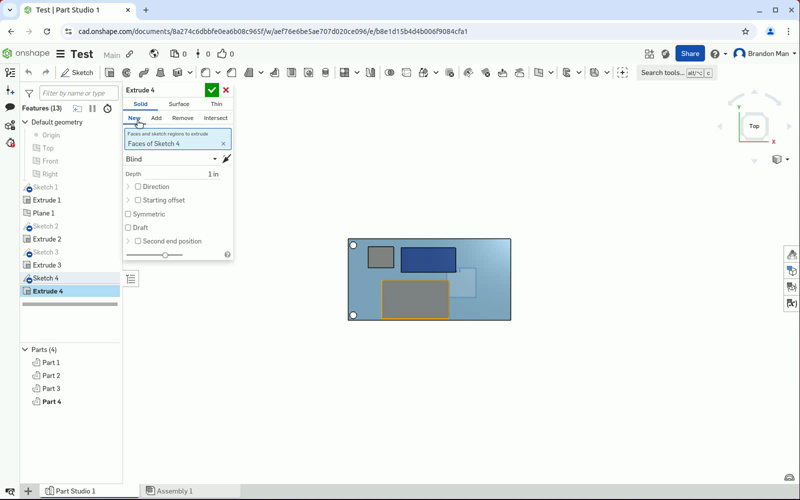
click(137, 120)
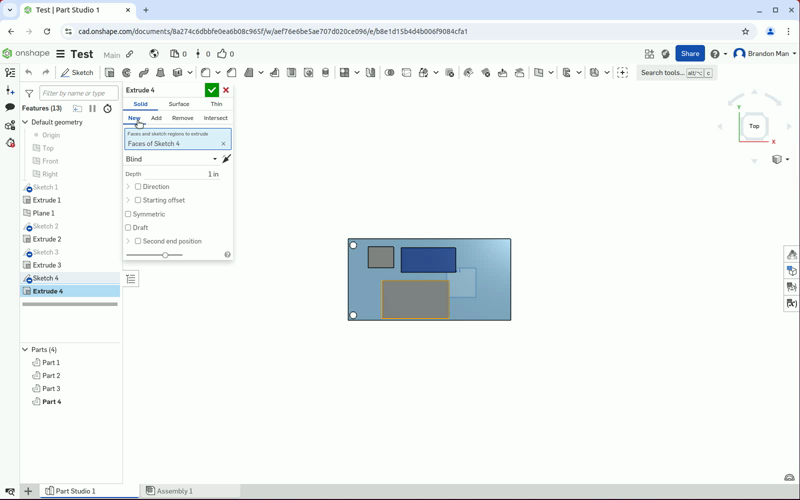
key(tab, 4)
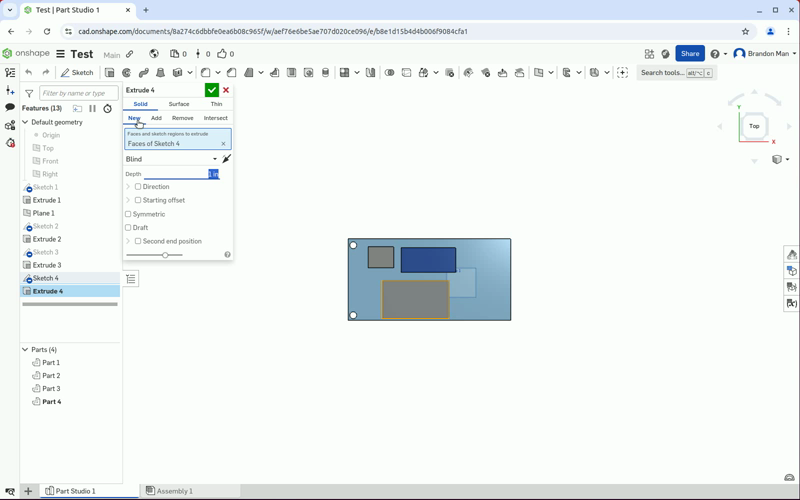
text(8.906)
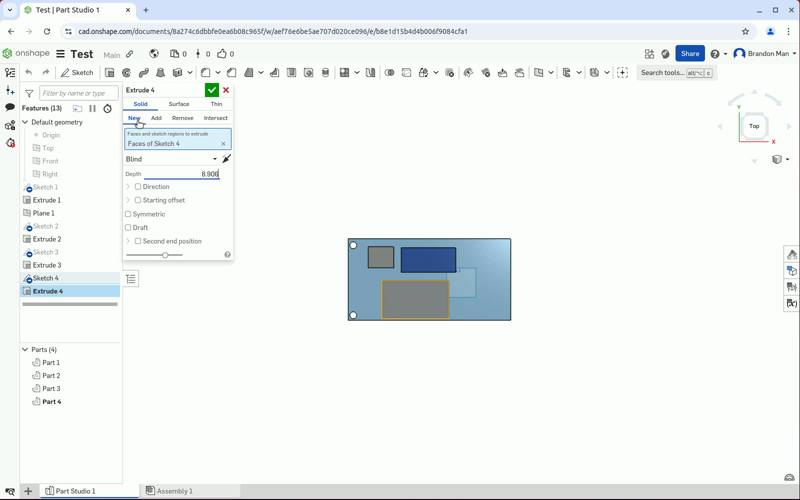
key(enter)
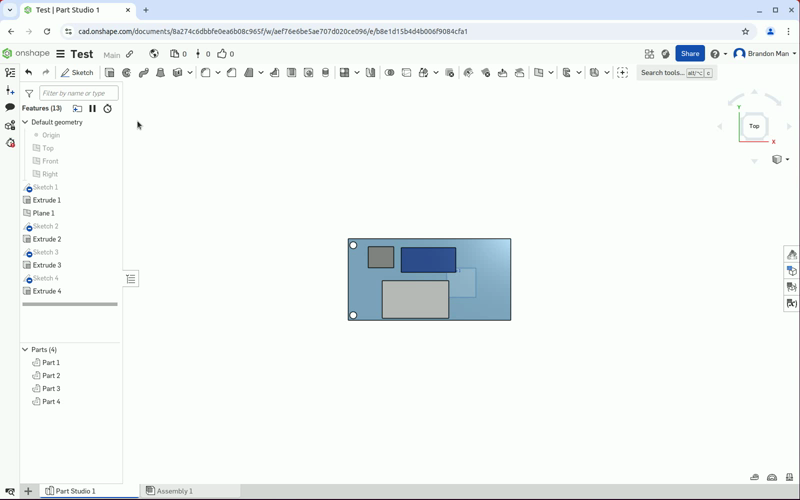
key(shift+h)
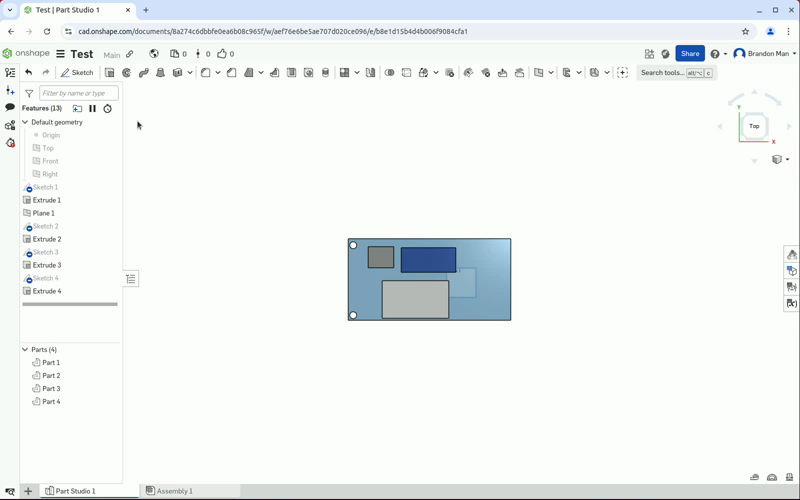
key(shift+h)
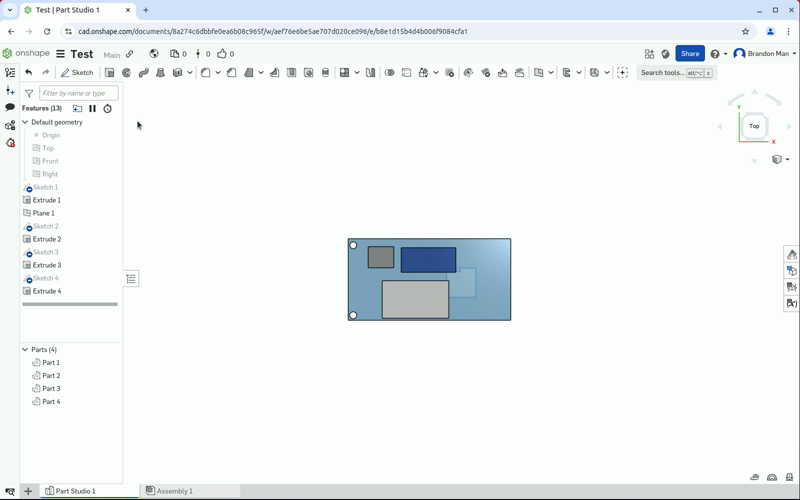
mouse_move(73, 189)
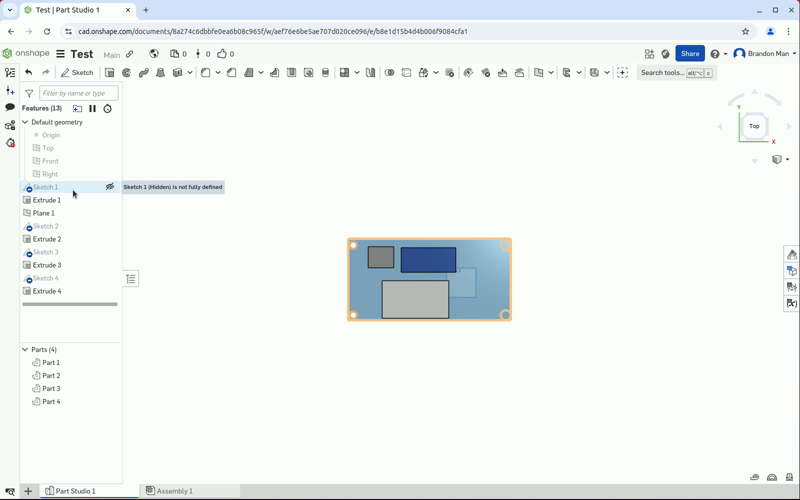
click(73, 189)
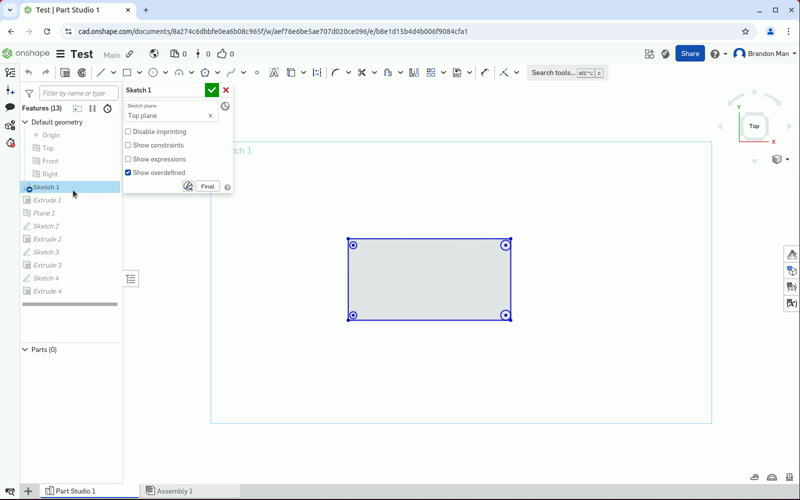
mouse_move(229, 92)
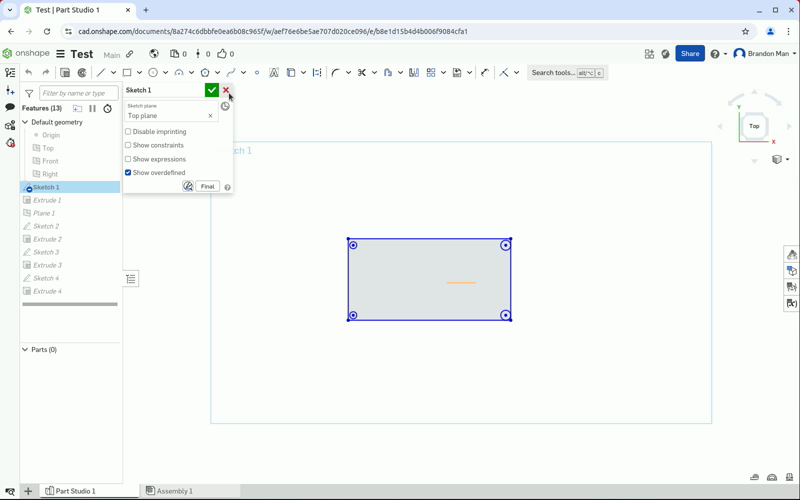
click(229, 92)
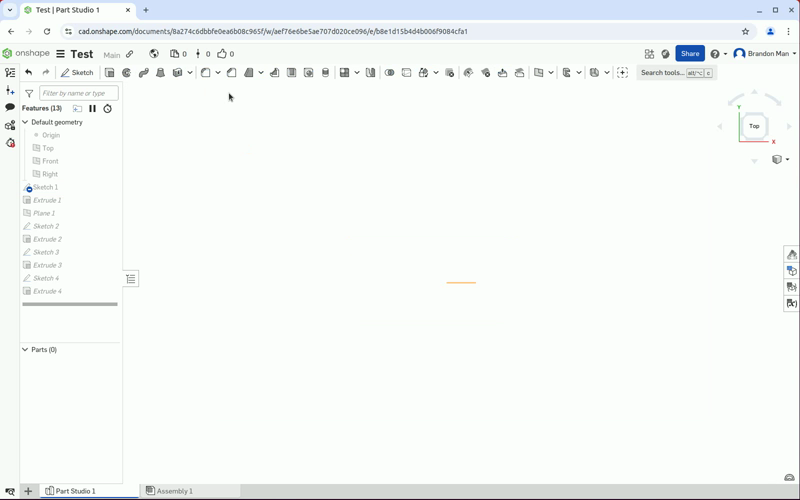
key(shift+s)
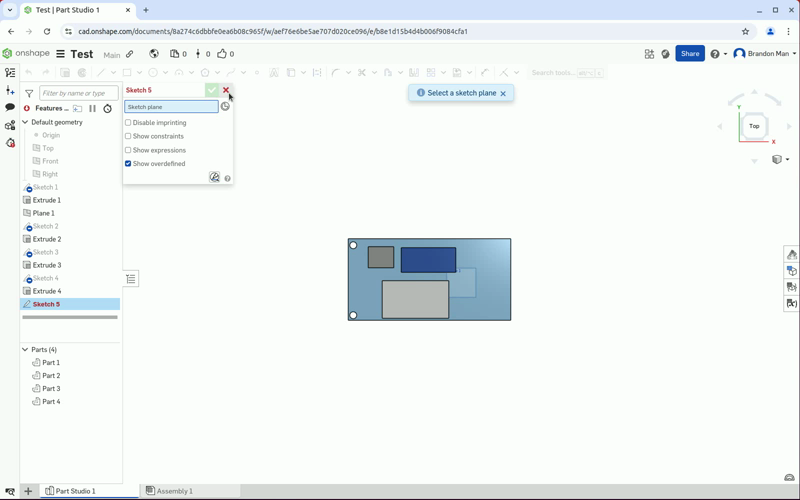
mouse_move(73, 215)
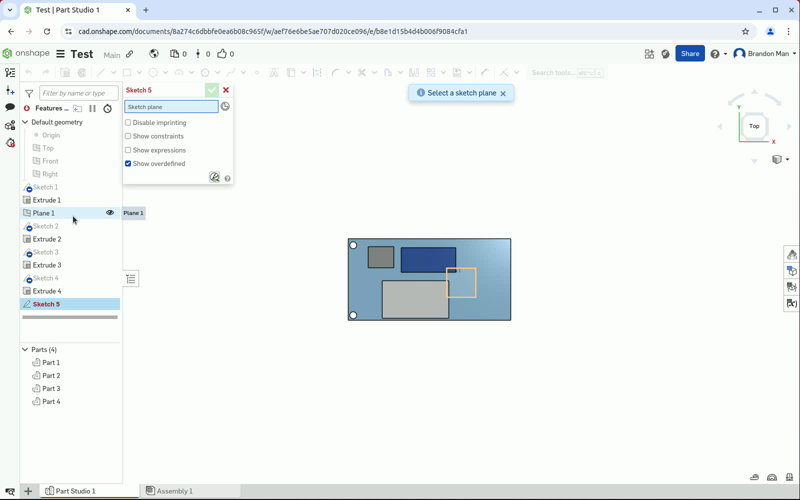
click(73, 215)
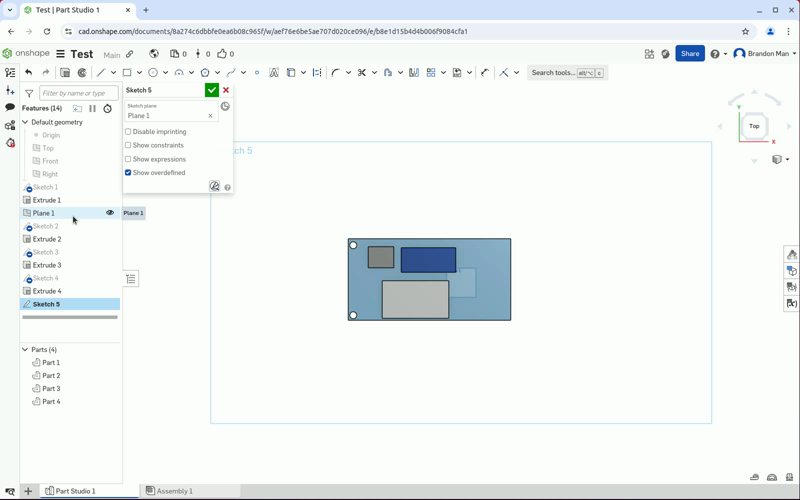
mouse_move(73, 352)
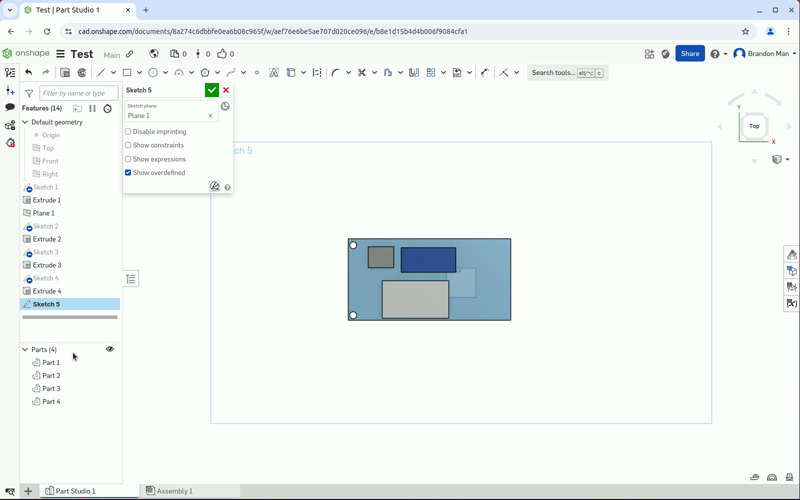
key(y)
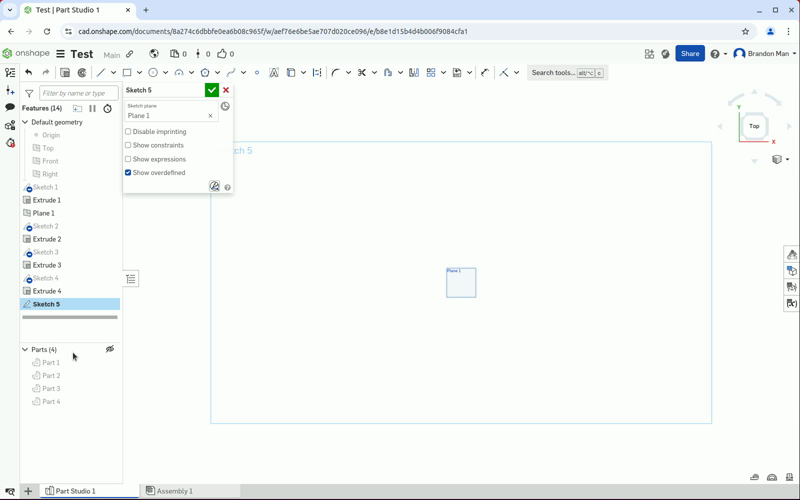
key(l)
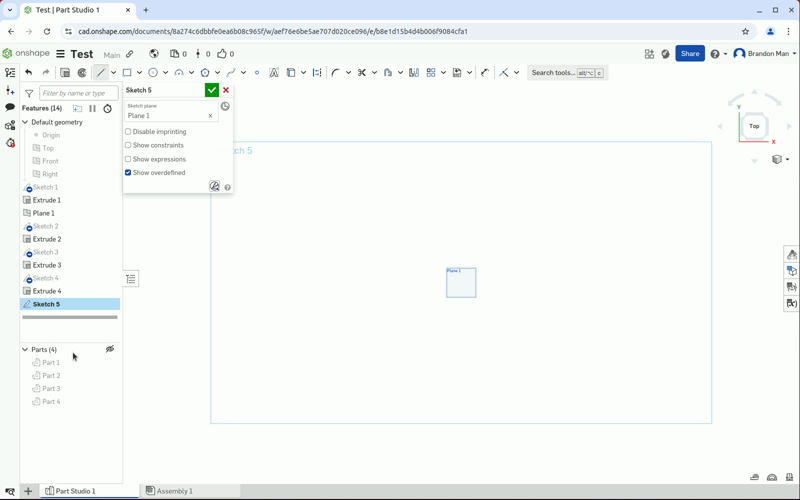
key_down(shift)
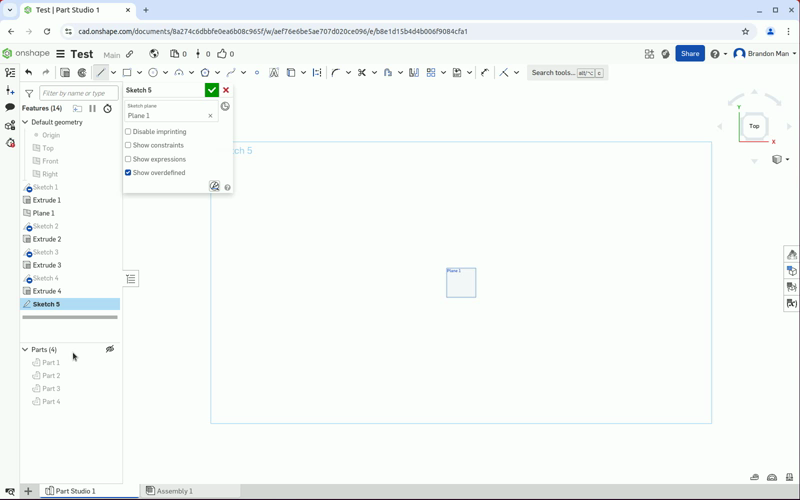
mouse_move(451, 311)
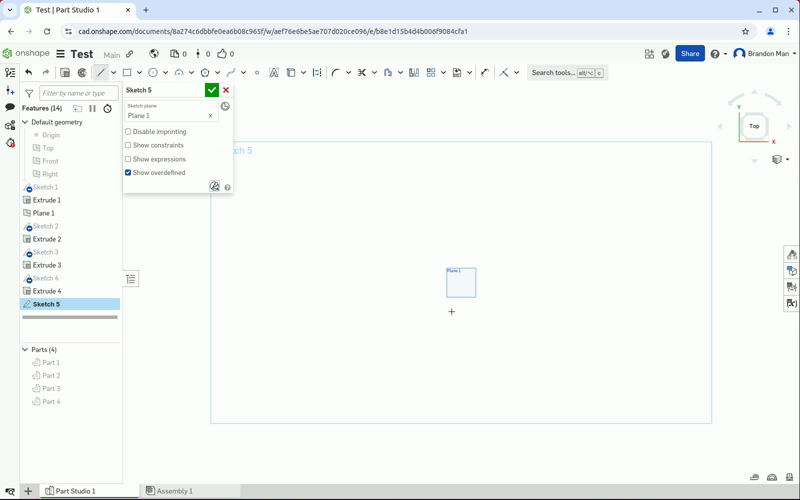
click(451, 311)
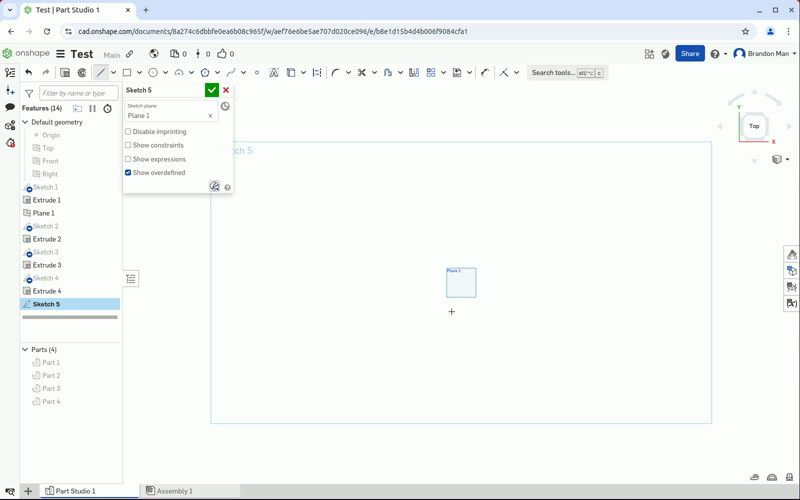
key_up(shift)
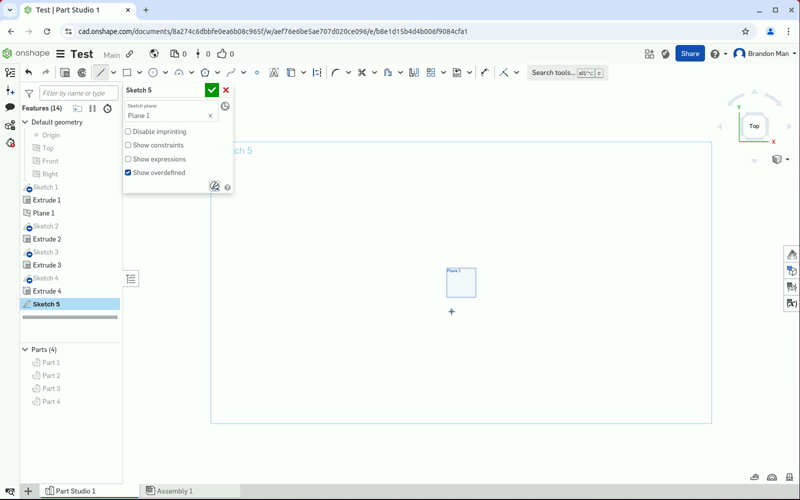
key_down(shift)
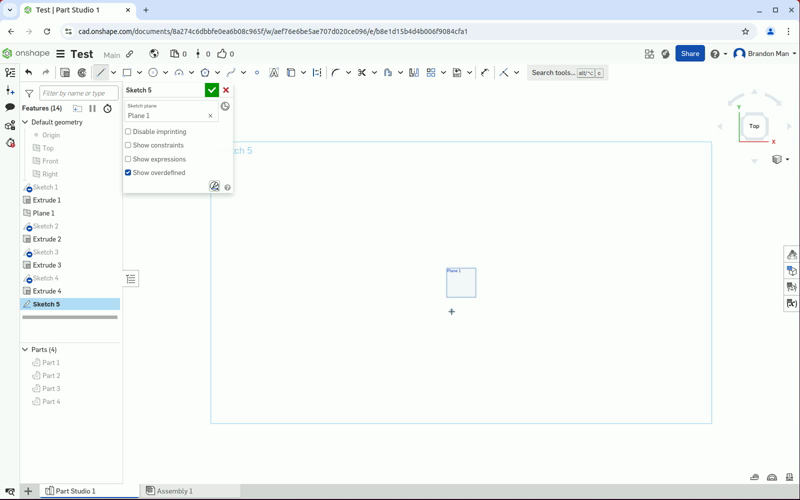
mouse_move(481, 311)
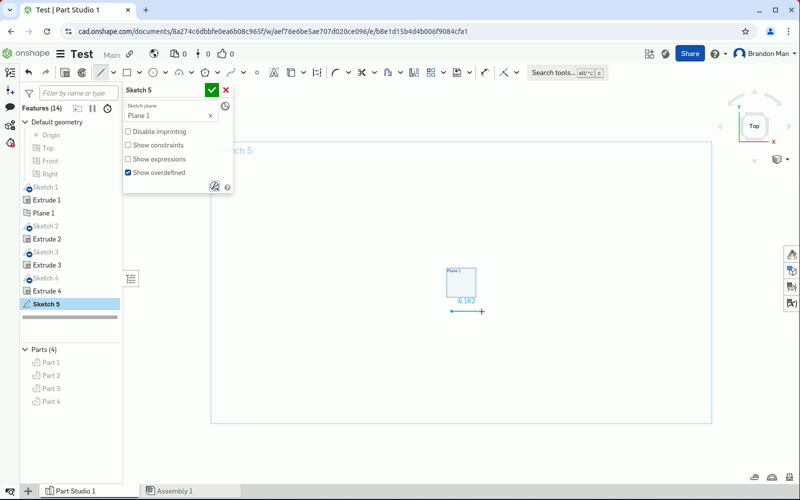
mouse_move(479, 311)
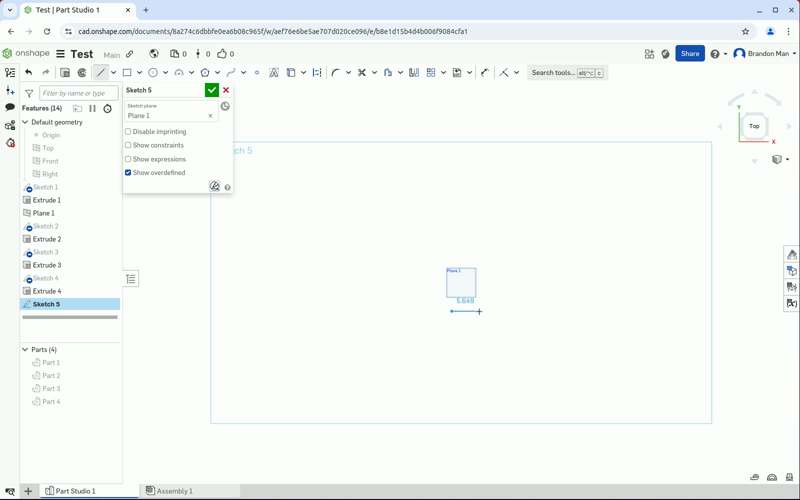
click(479, 311)
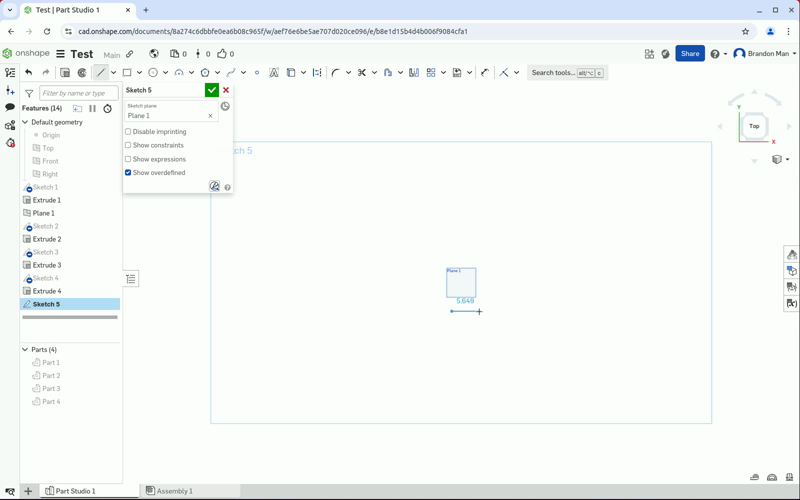
key_up(shift)
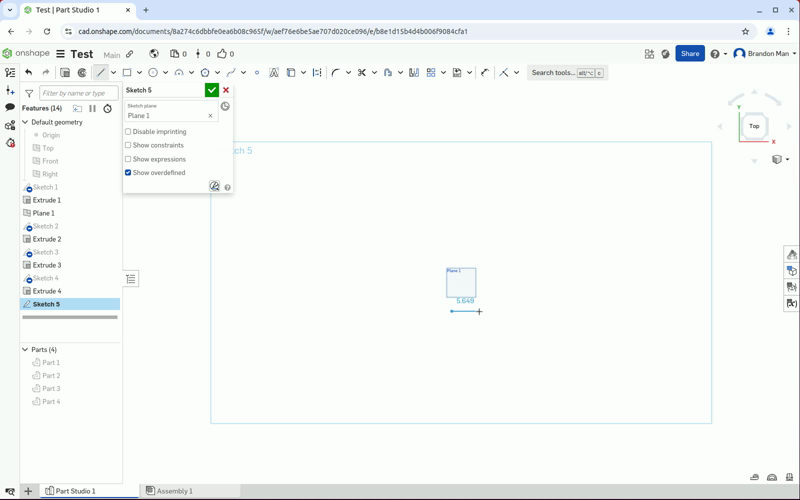
key_down(shift)
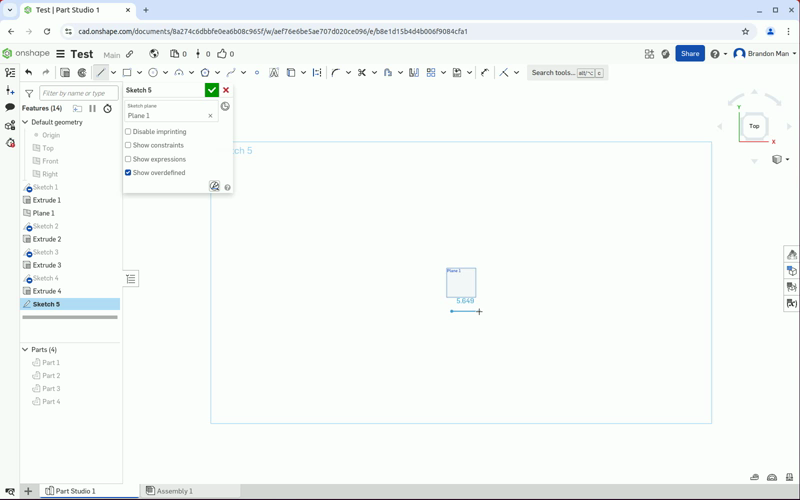
mouse_move(509, 311)
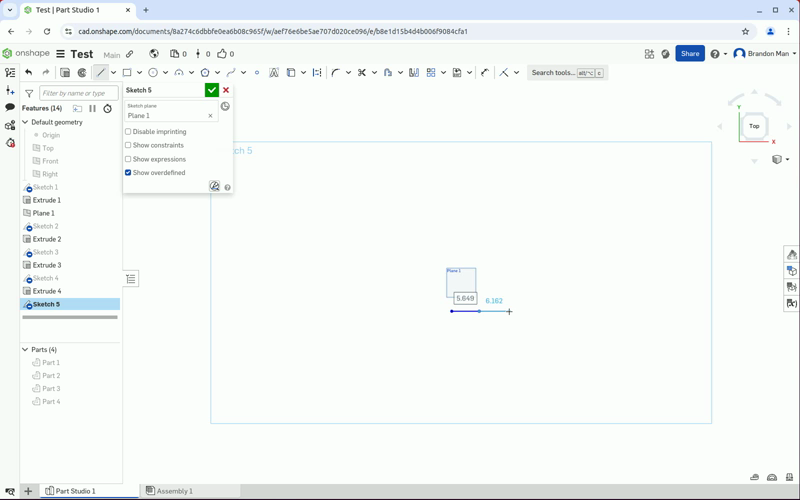
mouse_move(479, 273)
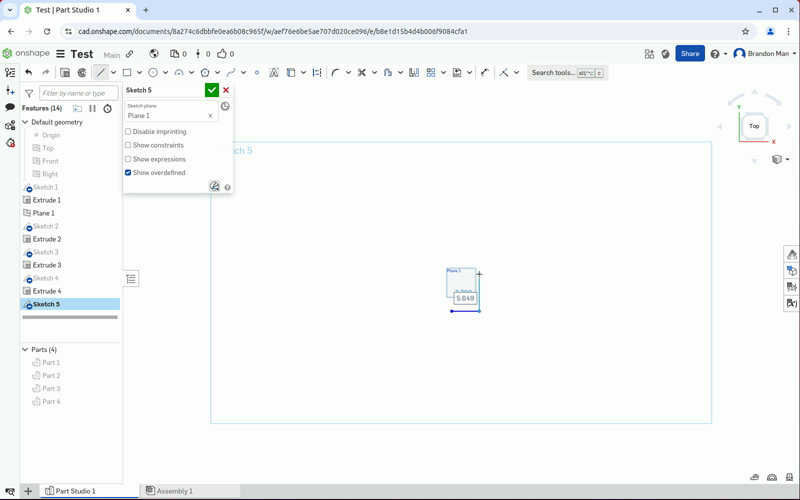
click(479, 273)
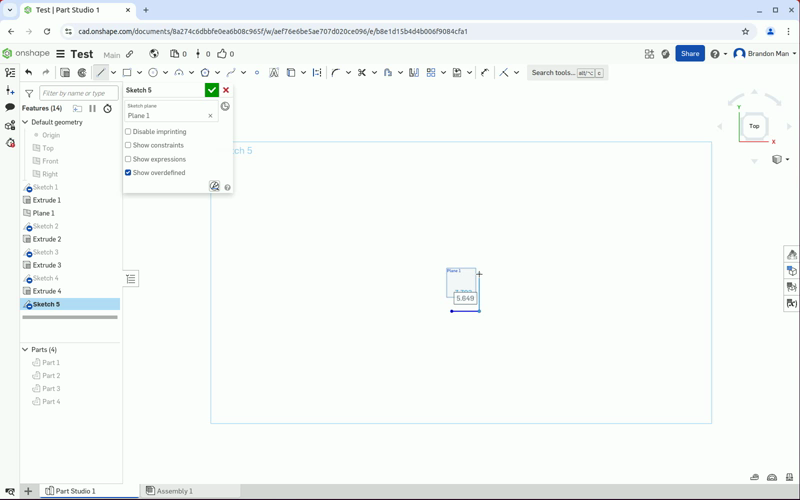
key_up(shift)
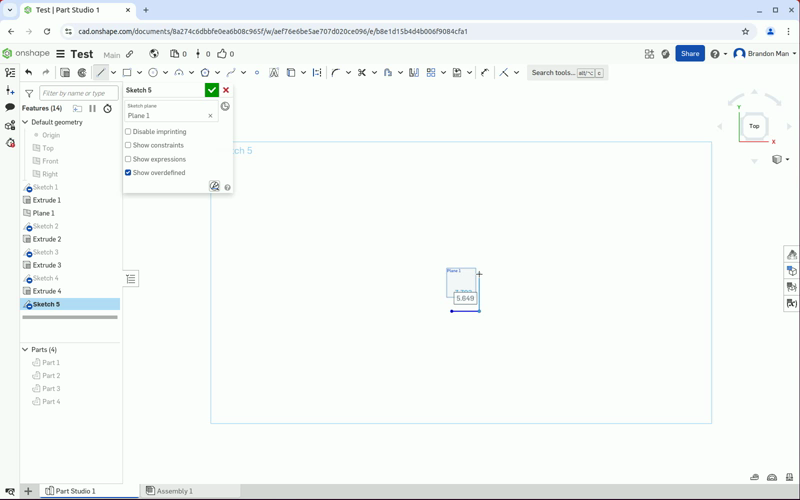
key_down(shift)
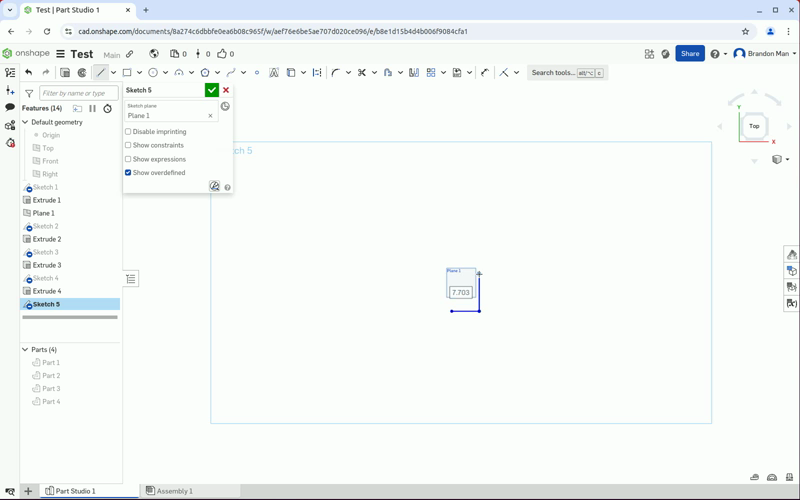
mouse_move(509, 273)
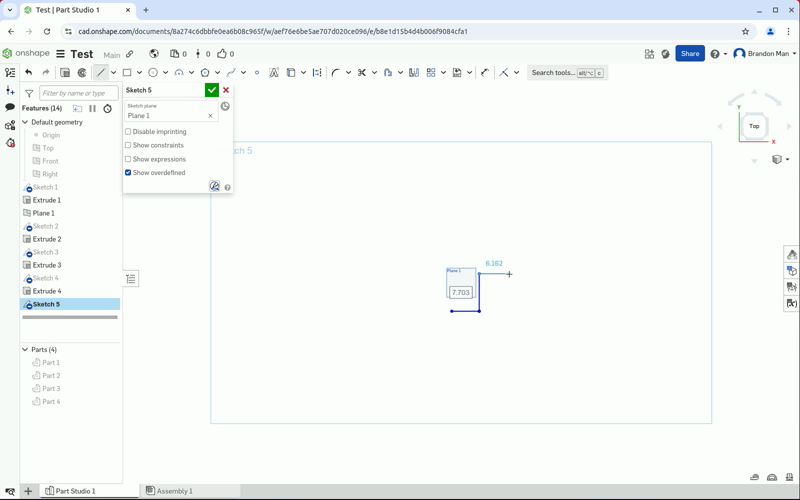
mouse_move(451, 273)
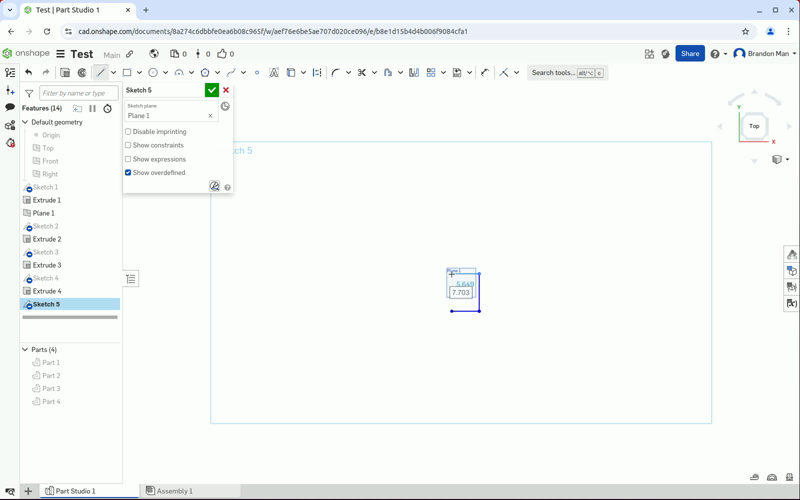
click(451, 273)
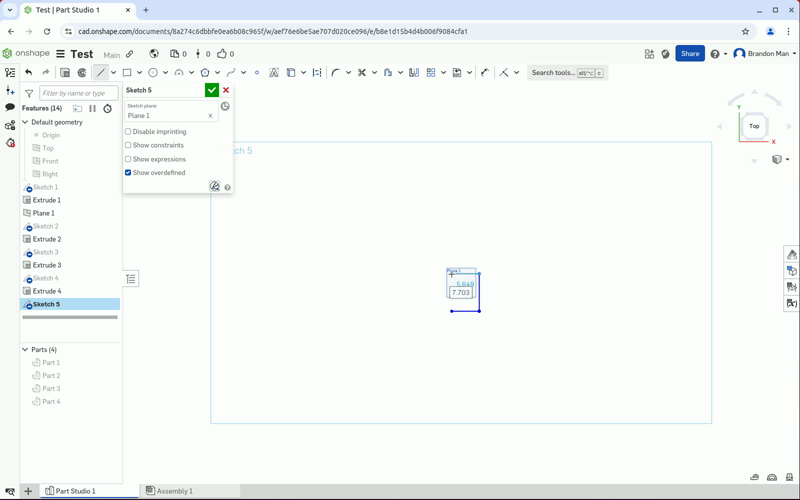
key_up(shift)
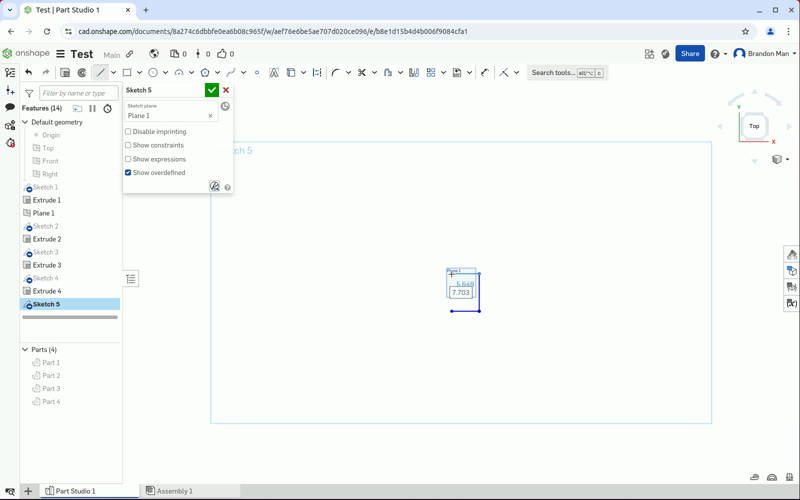
mouse_move(481, 273)
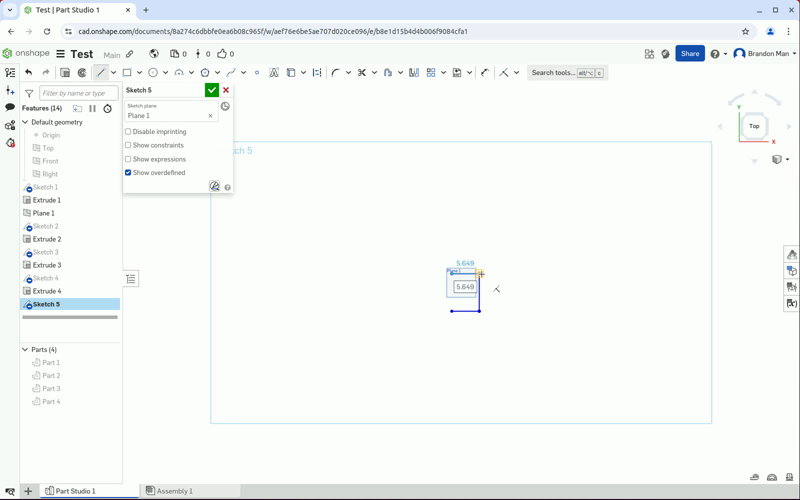
key_down(shift)
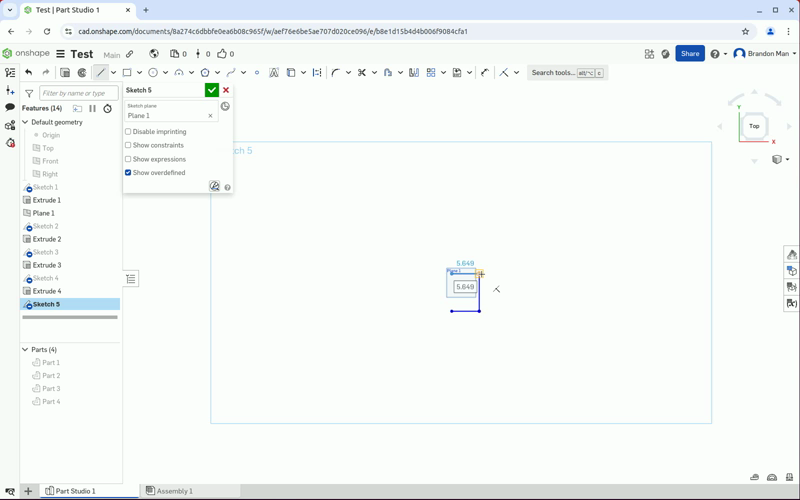
mouse_move(451, 311)
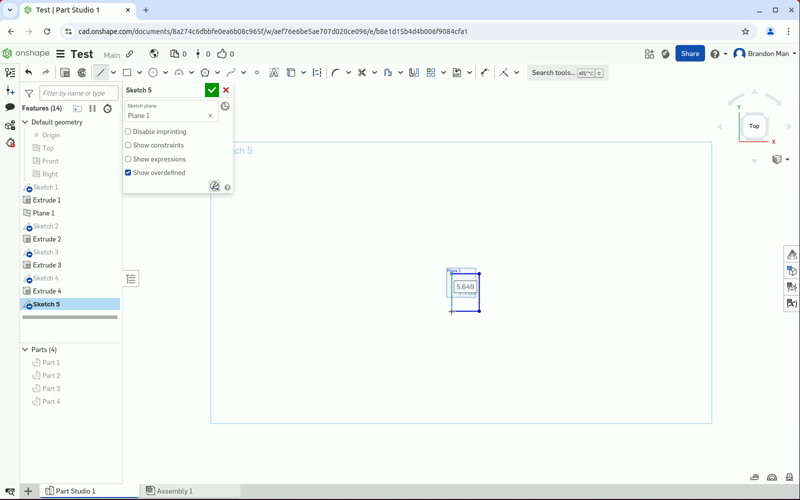
key_up(shift)
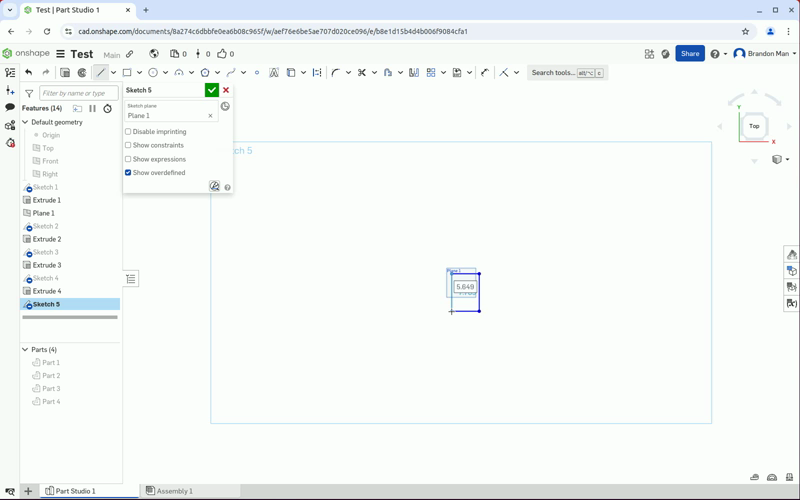
click(451, 311)
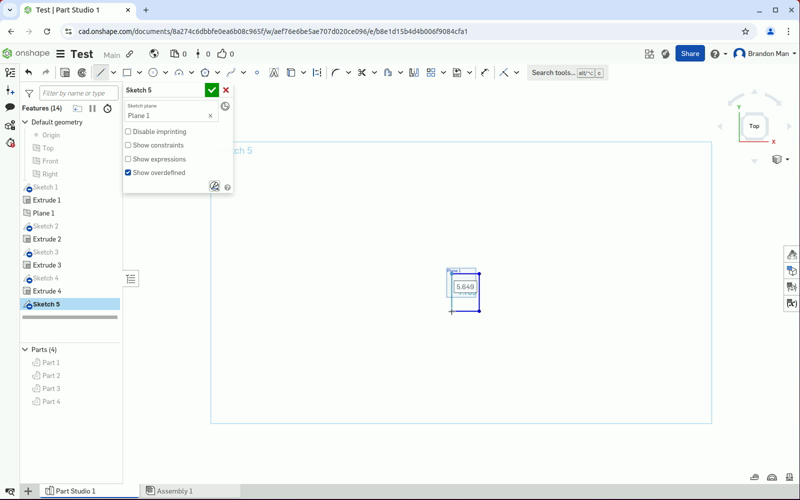
key(esc)
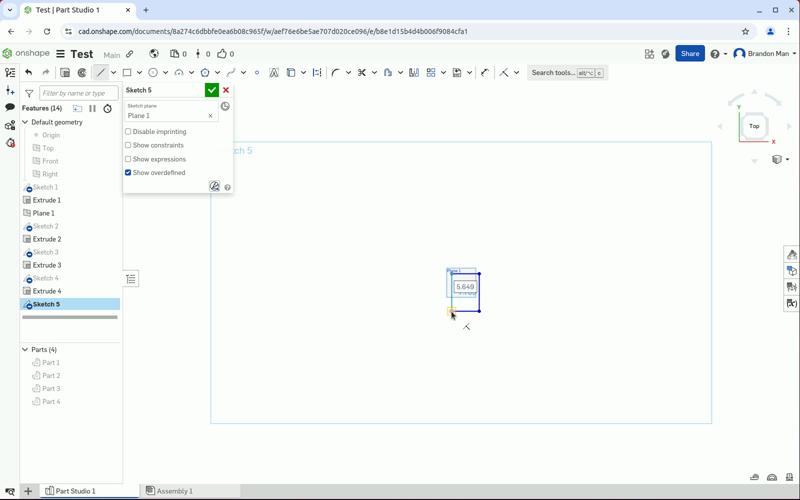
mouse_move(452, 275)
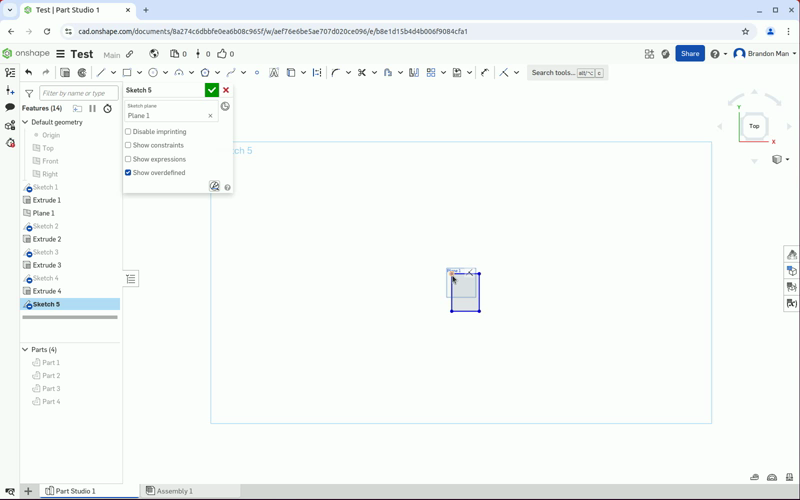
scroll(6)
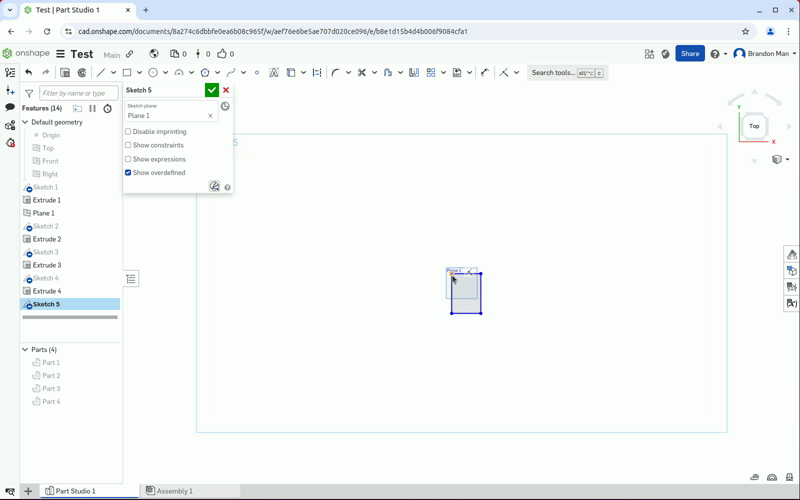
scroll(6)
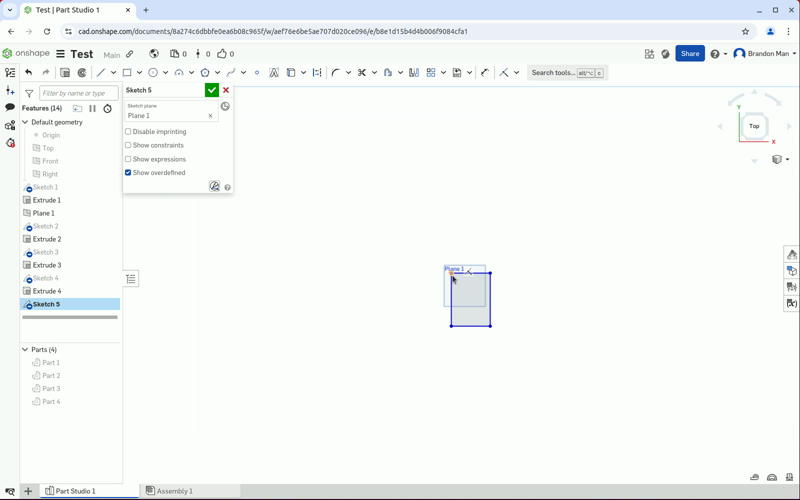
scroll(6)
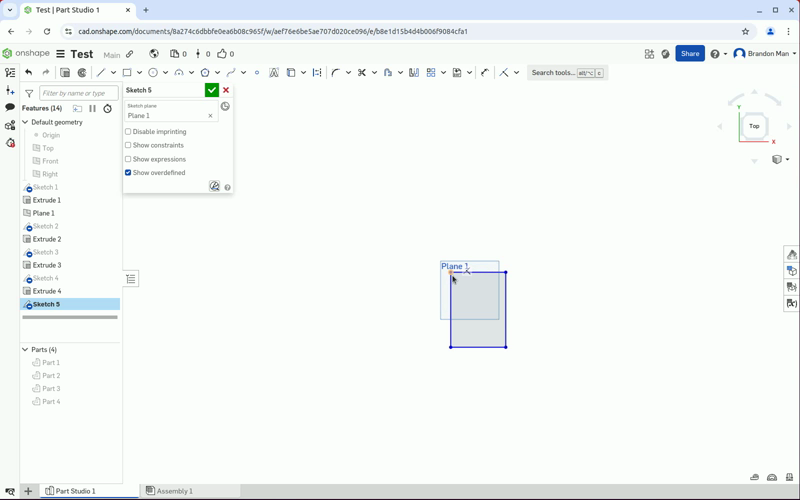
scroll(6)
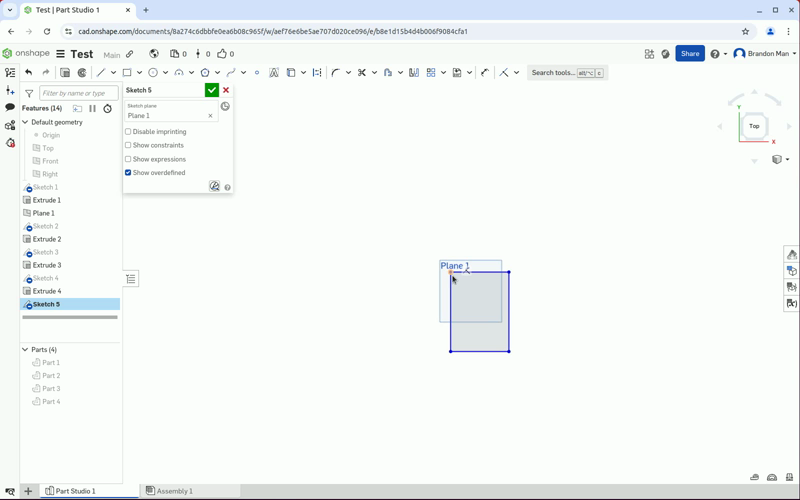
scroll(6)
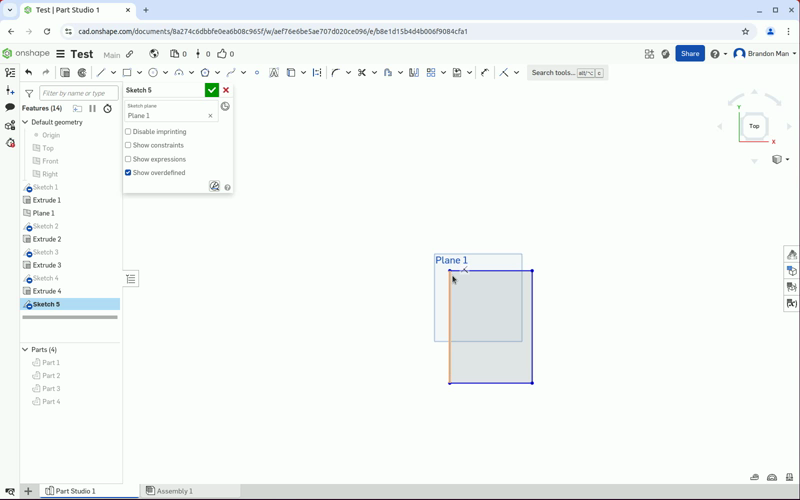
scroll(6)
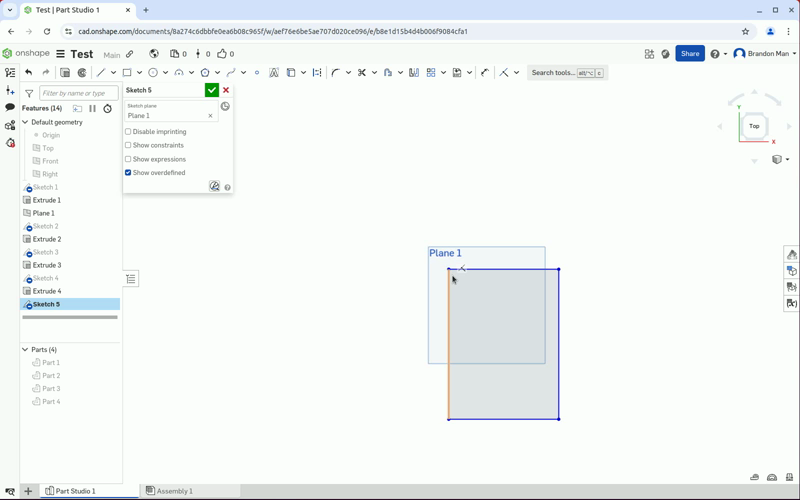
scroll(6)
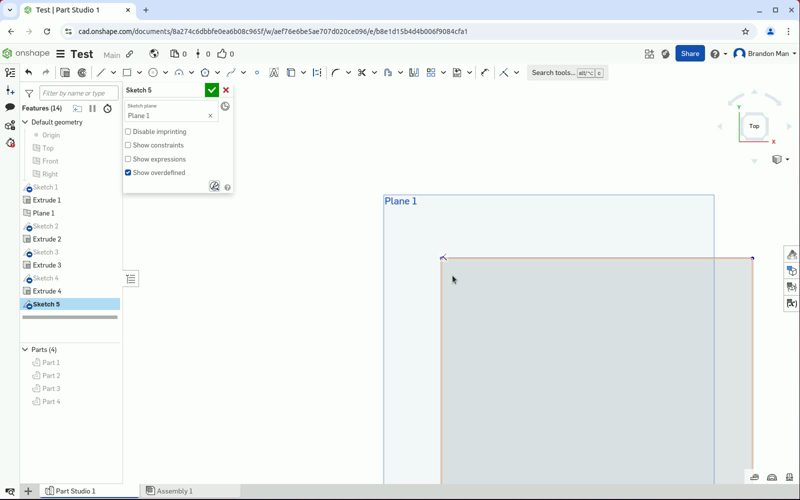
click(452, 275)
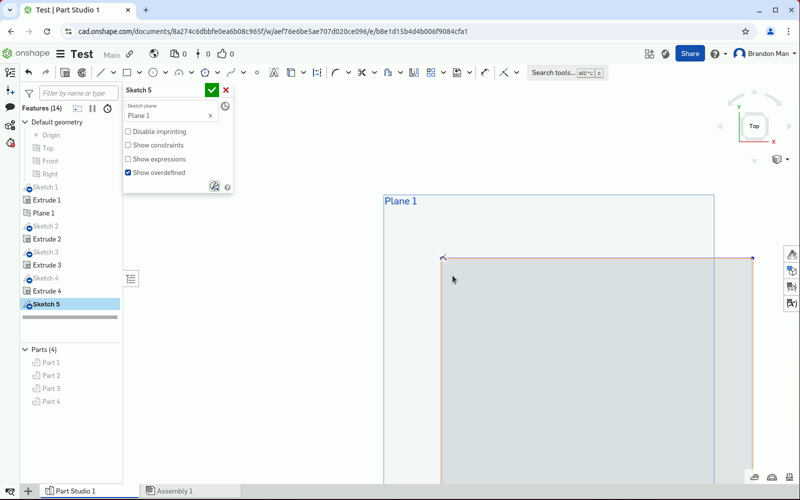
scroll(-6)
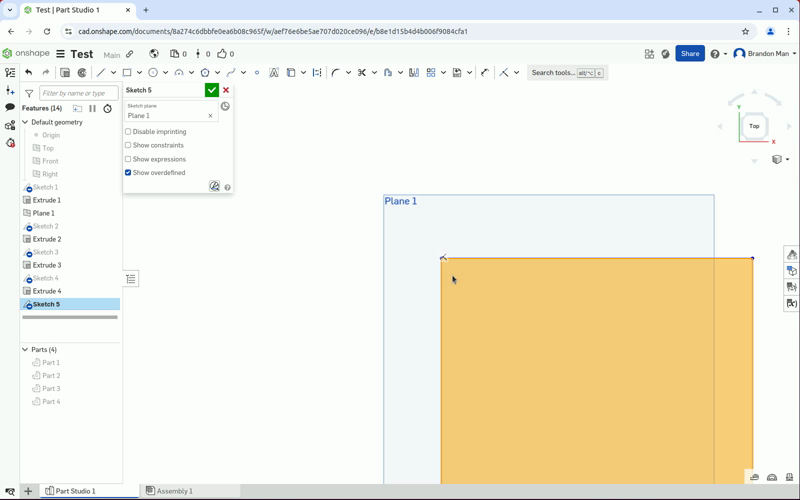
scroll(-6)
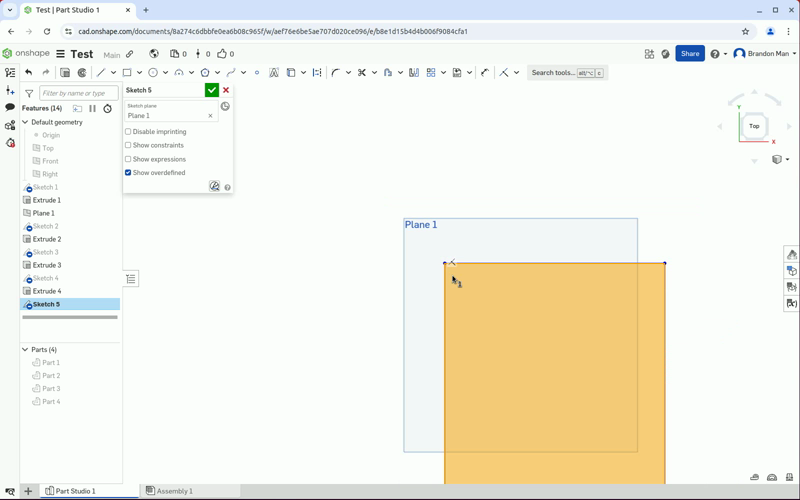
scroll(-6)
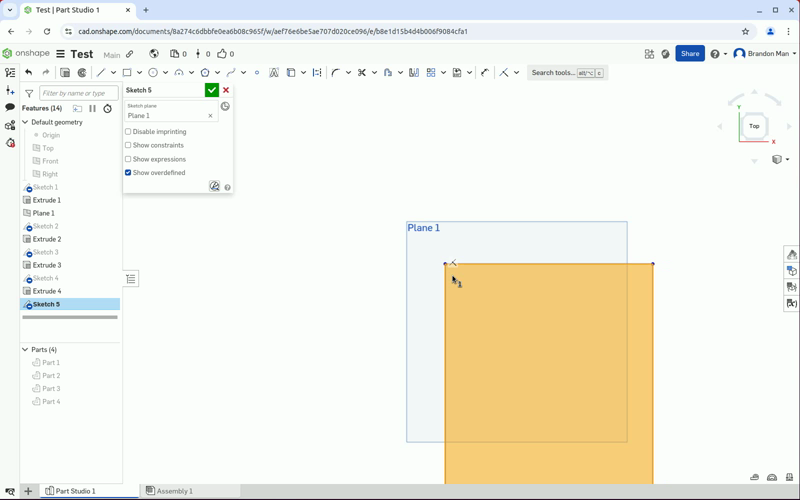
scroll(-6)
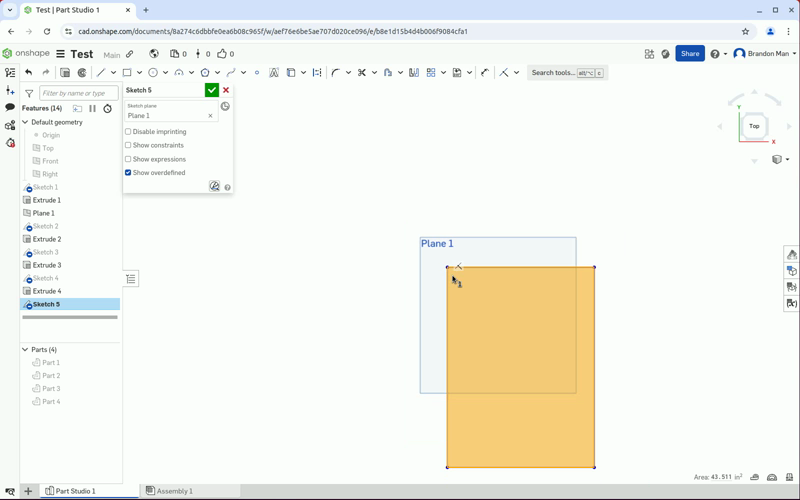
scroll(-6)
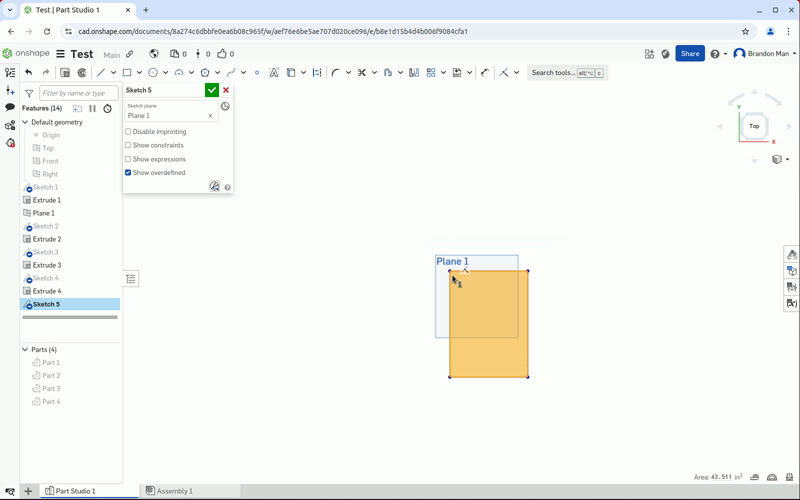
scroll(-6)
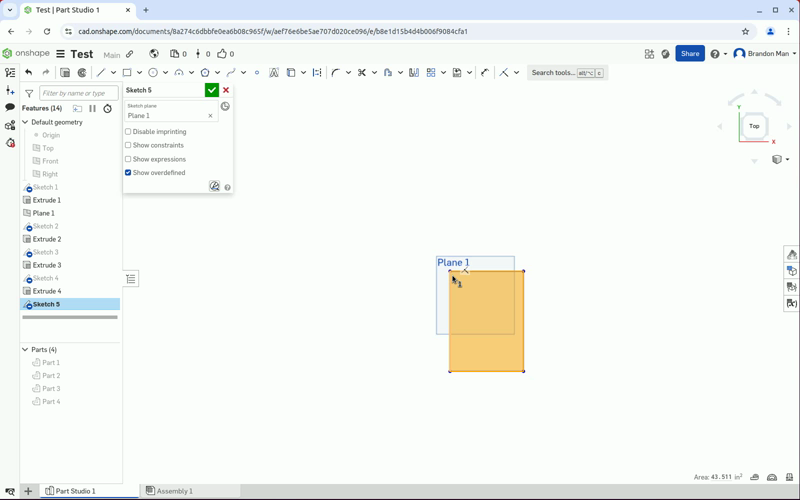
scroll(-6)
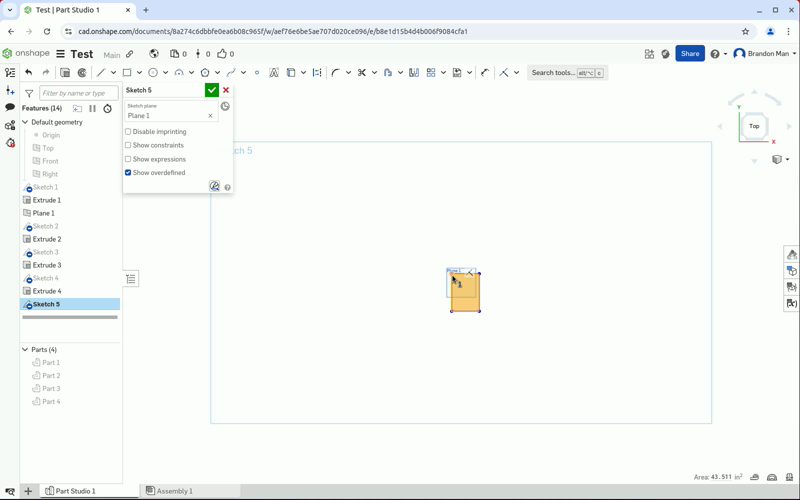
mouse_move(73, 352)
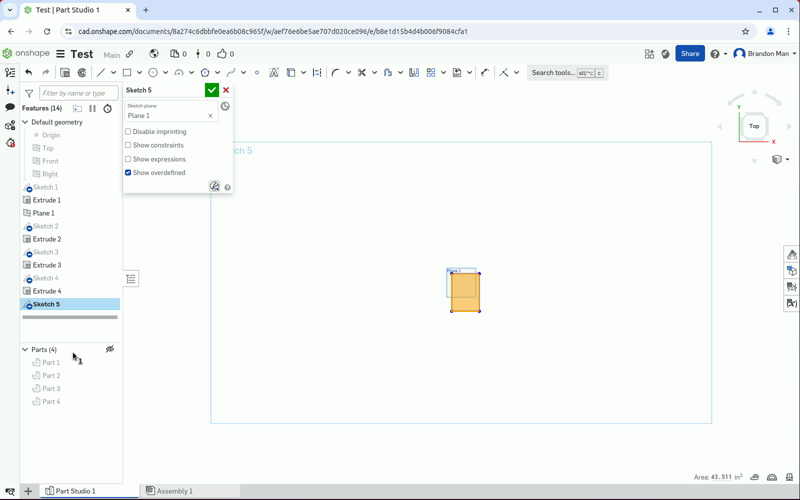
key(shift+y)
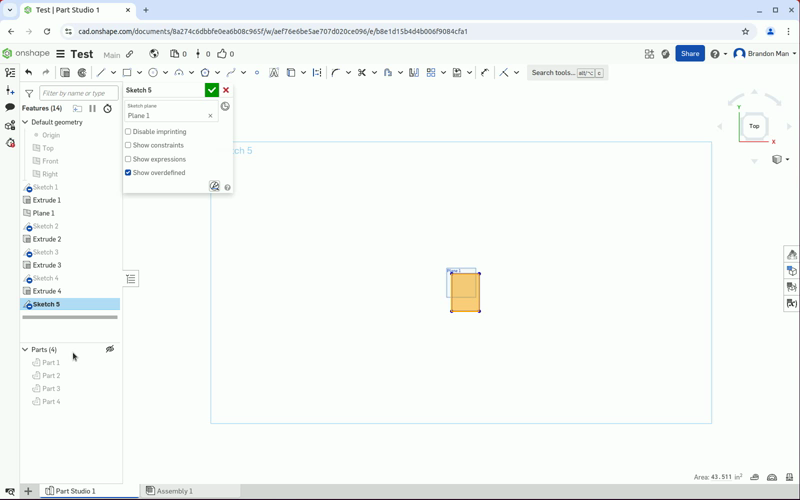
key(shift+e)
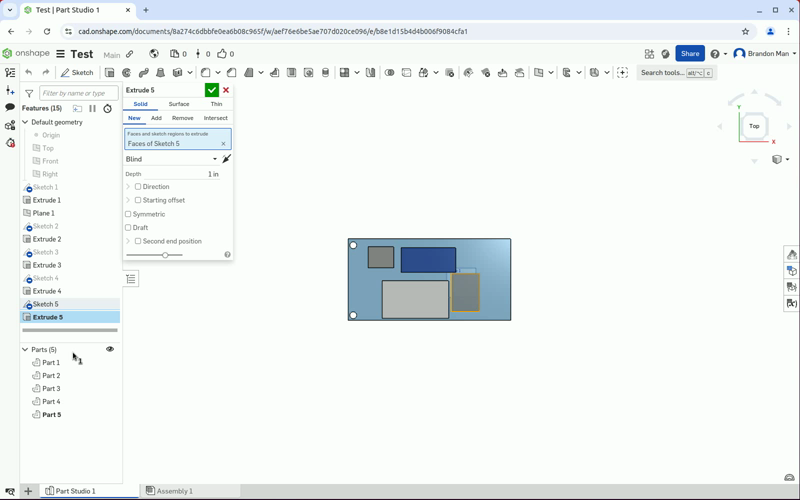
mouse_move(143, 106)
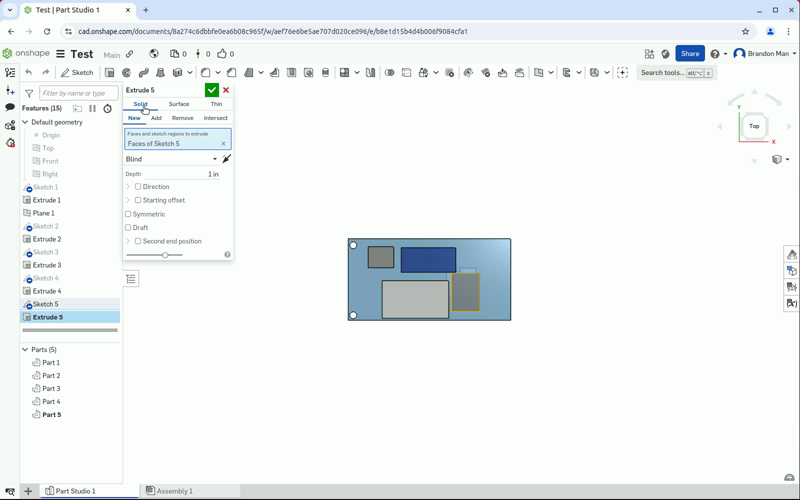
click(143, 106)
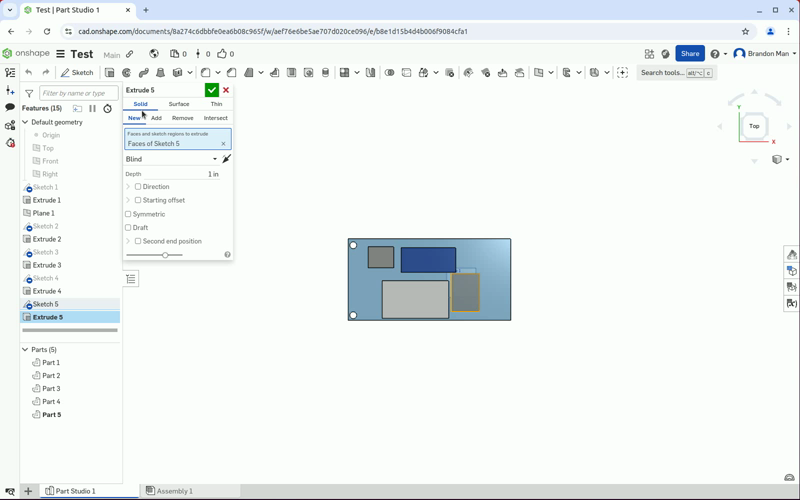
mouse_move(137, 120)
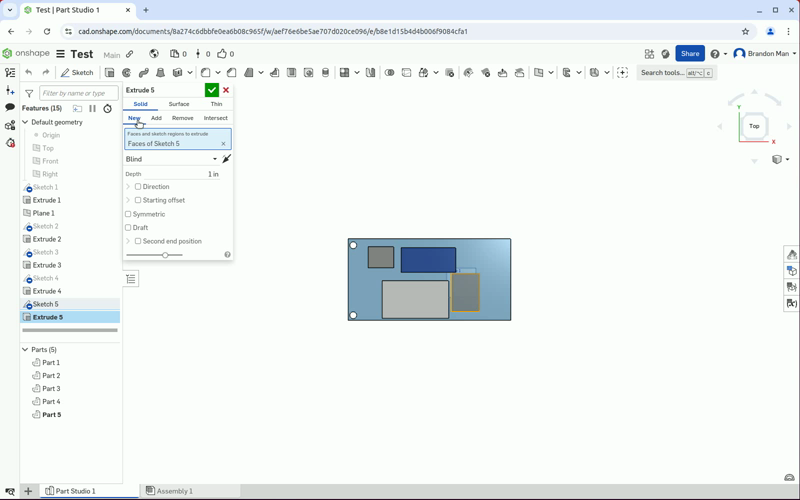
click(137, 120)
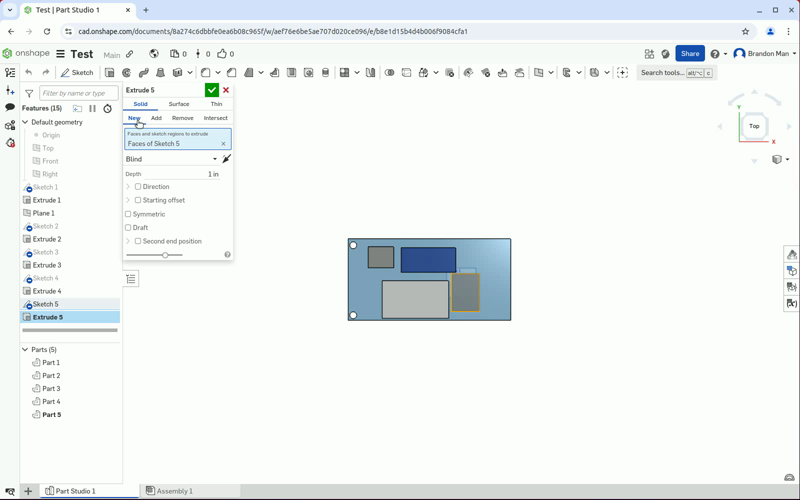
key(tab, 4)
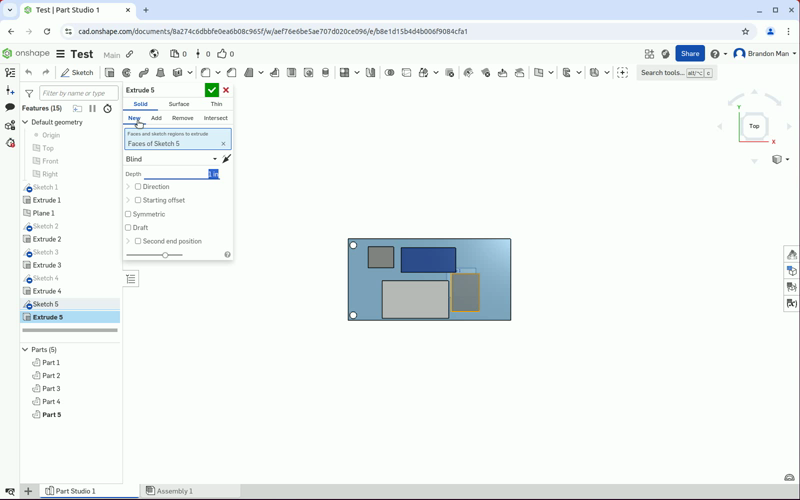
text(8.906)
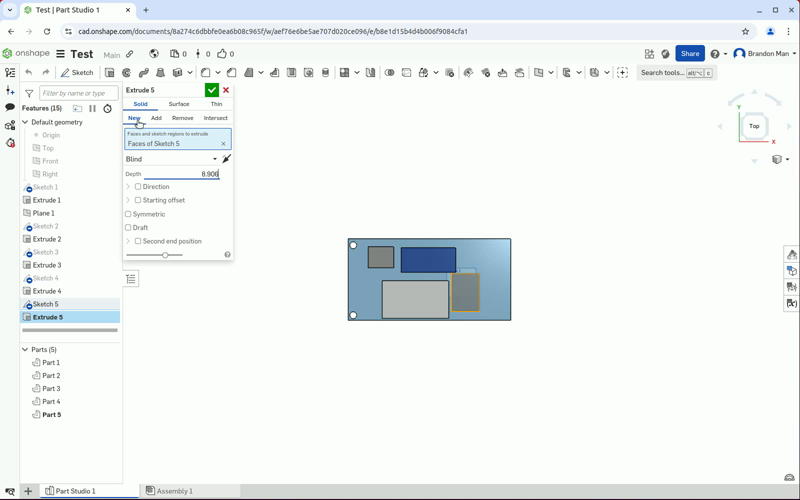
key(enter)
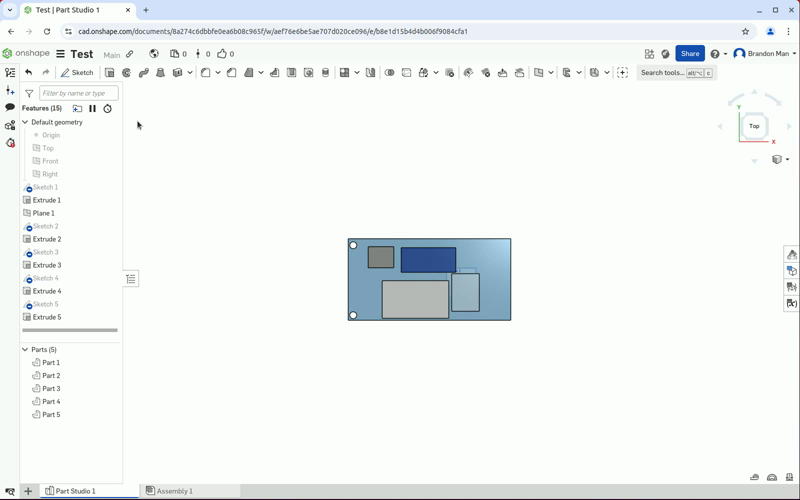
key(shift+h)
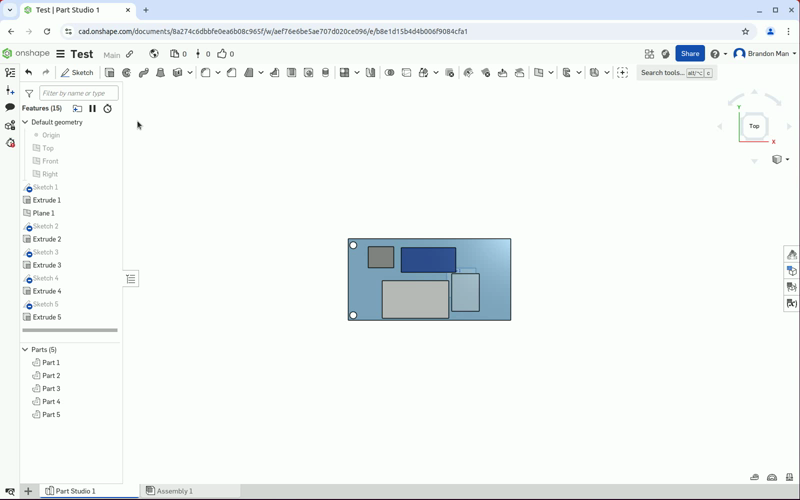
key(shift+h)
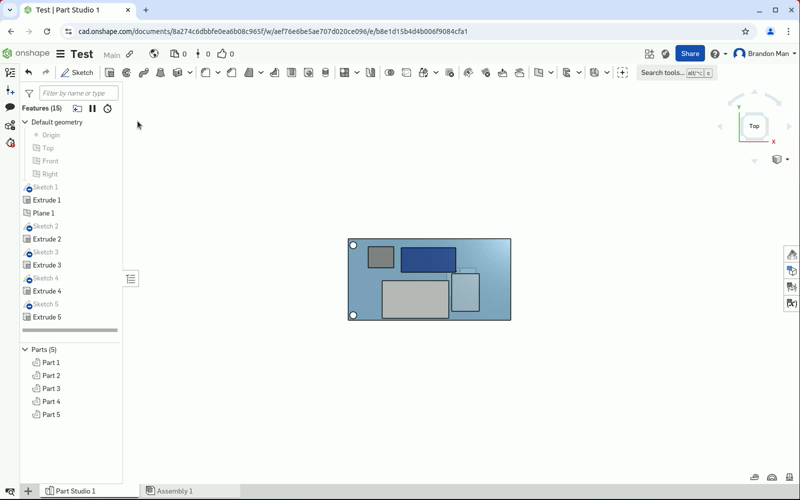
mouse_move(73, 189)
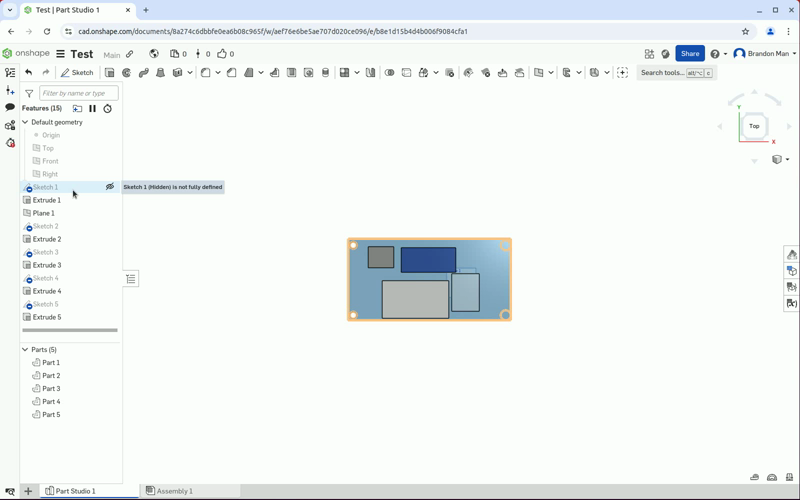
click(73, 189)
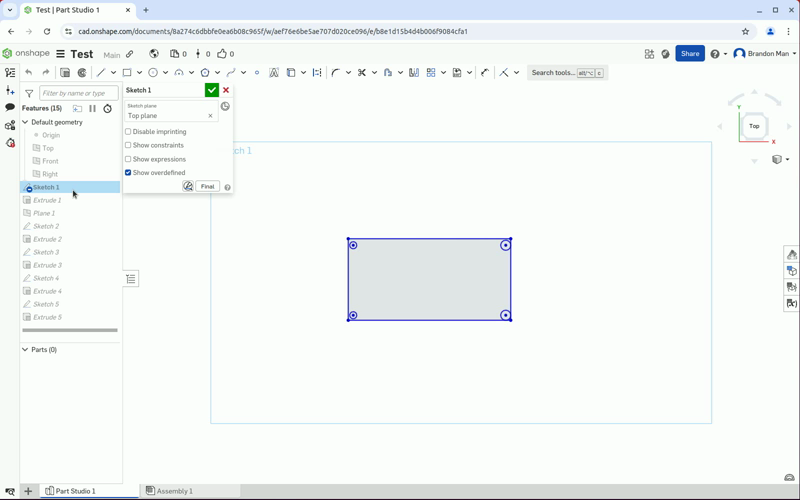
mouse_move(229, 92)
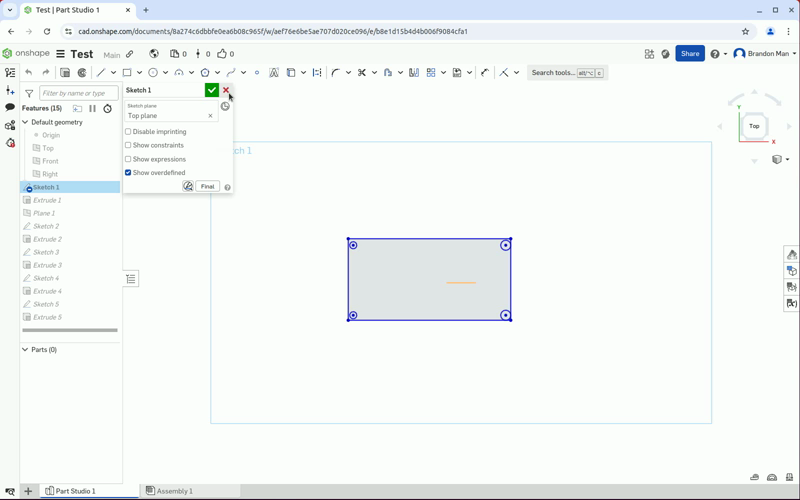
click(229, 92)
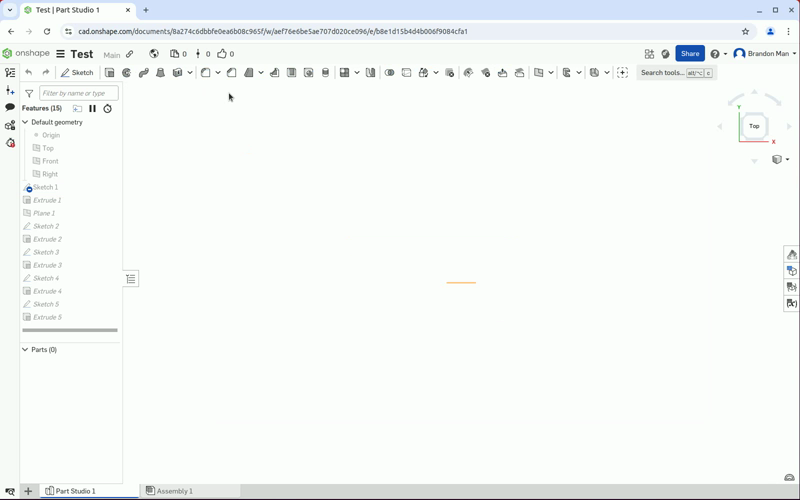
key(shift+s)
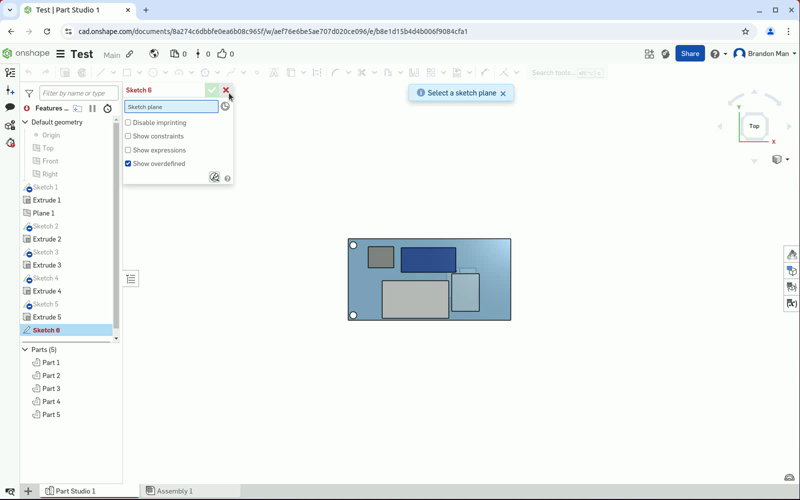
mouse_move(69, 215)
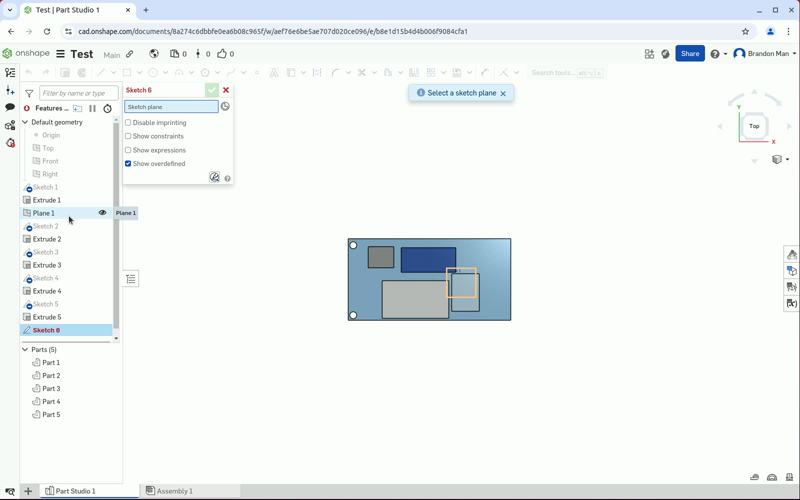
click(69, 215)
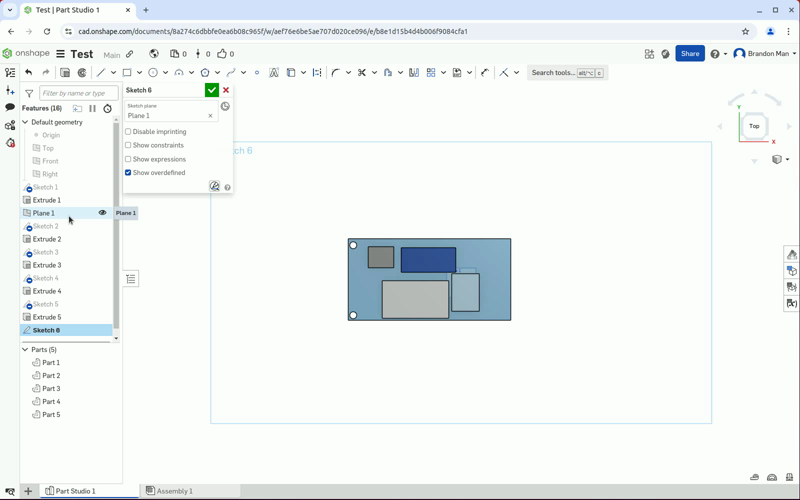
mouse_move(73, 352)
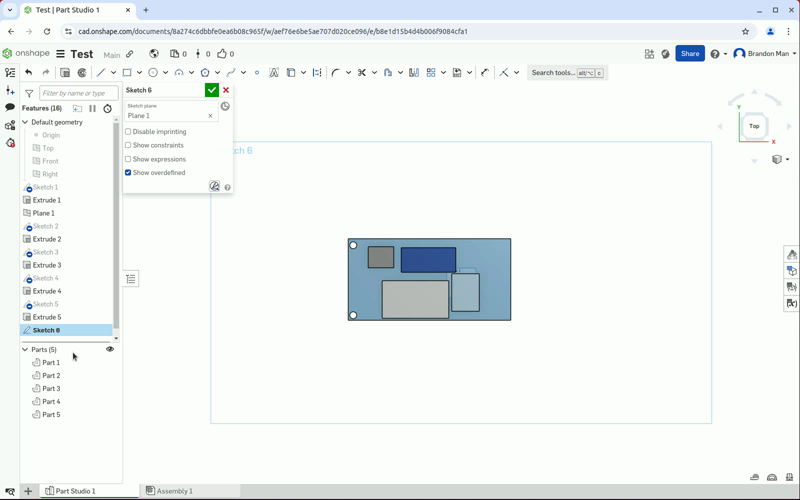
key(y)
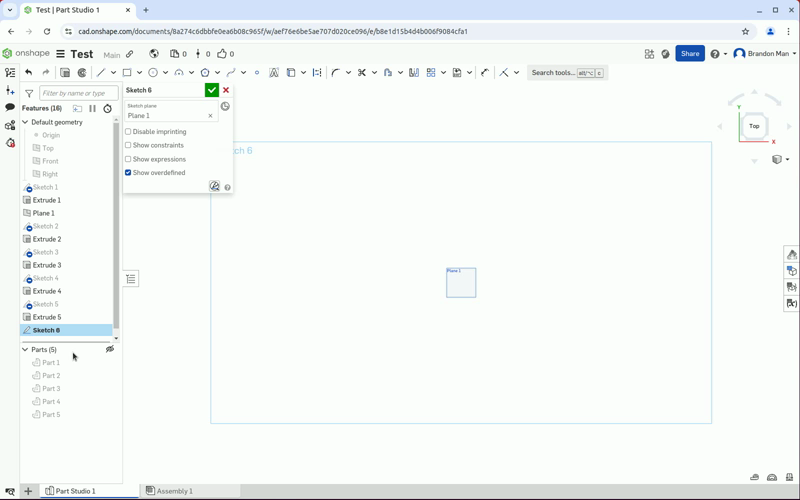
key(c)
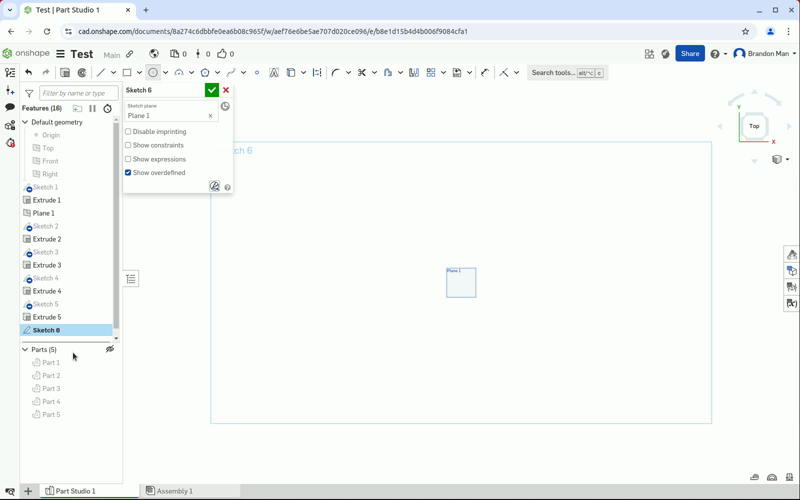
key_down(shift)
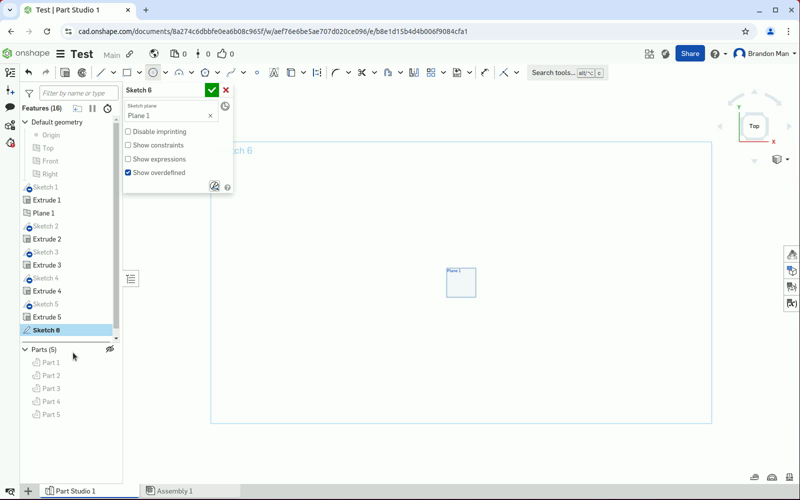
mouse_move(486, 254)
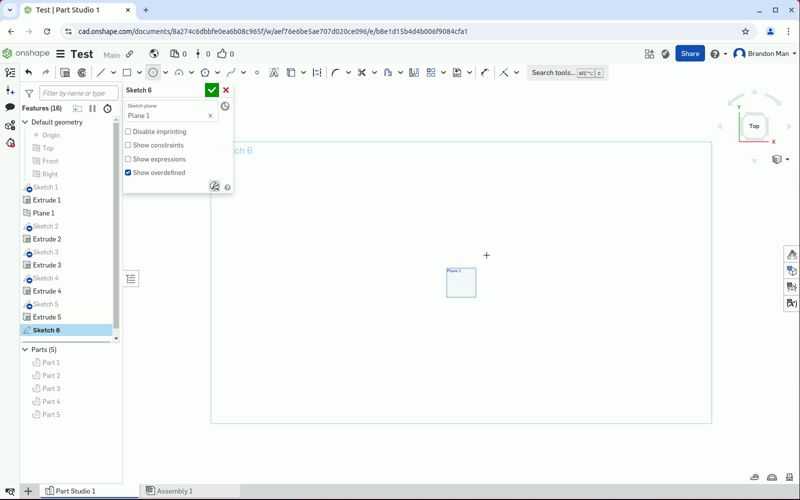
click(486, 254)
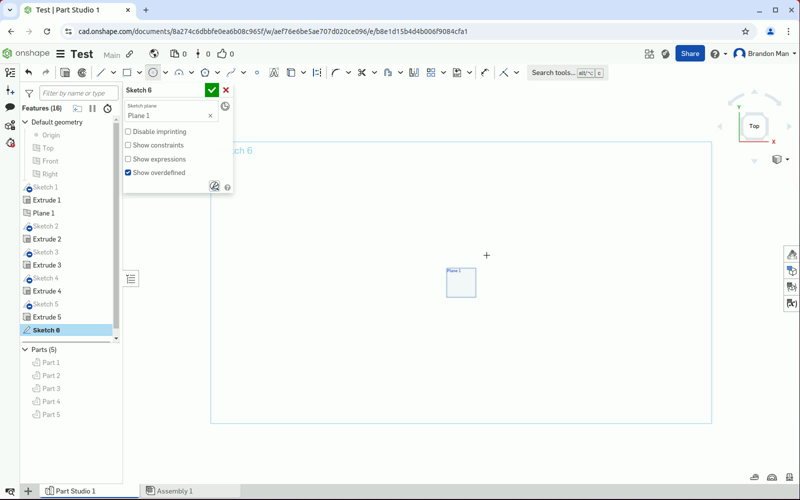
key_up(shift)
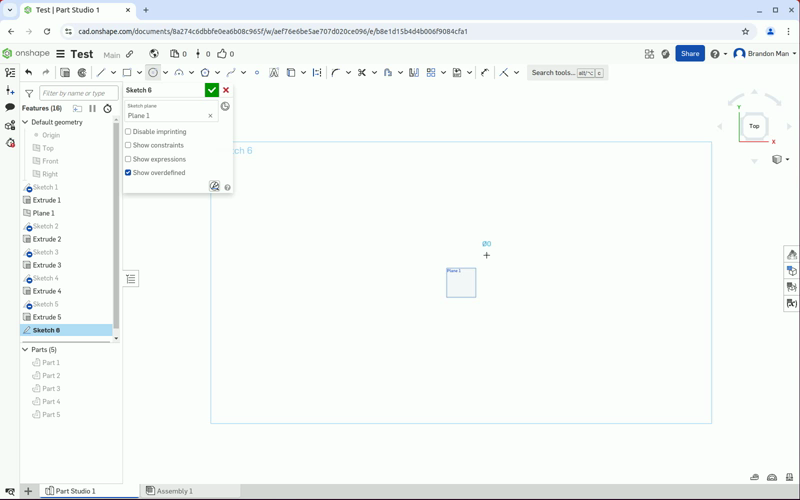
mouse_move(493, 254)
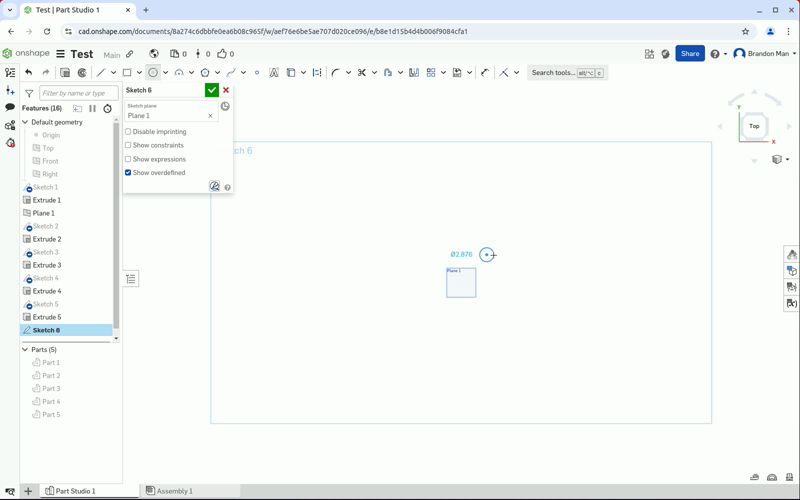
click(493, 254)
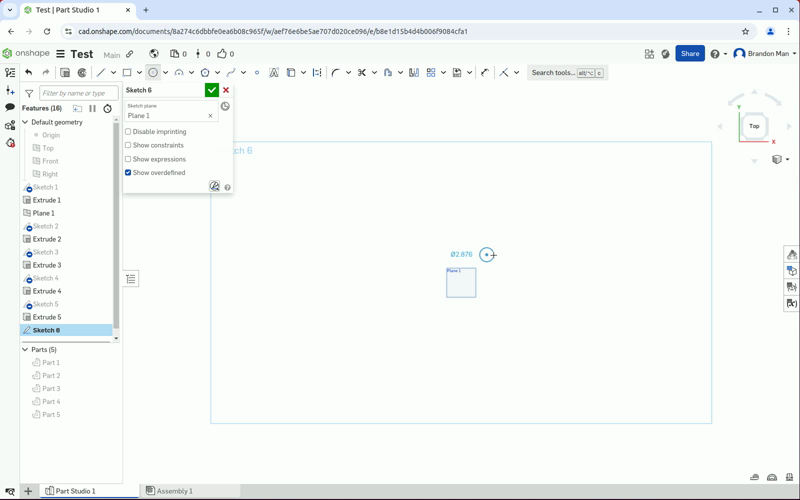
key(esc)
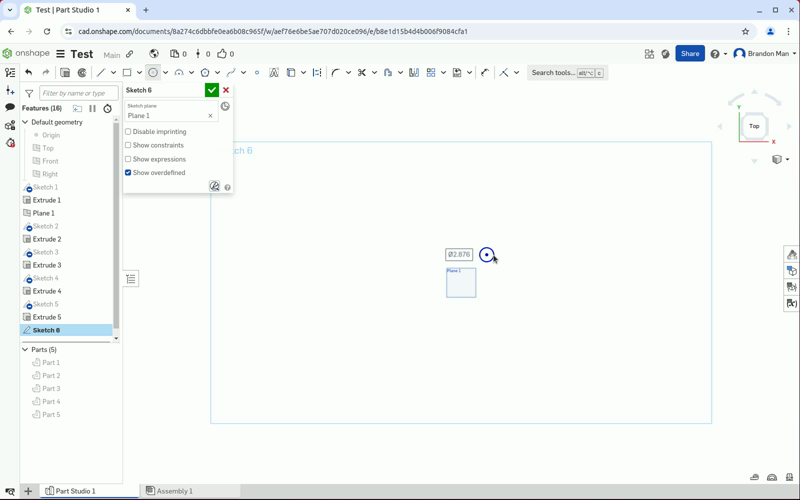
mouse_move(492, 255)
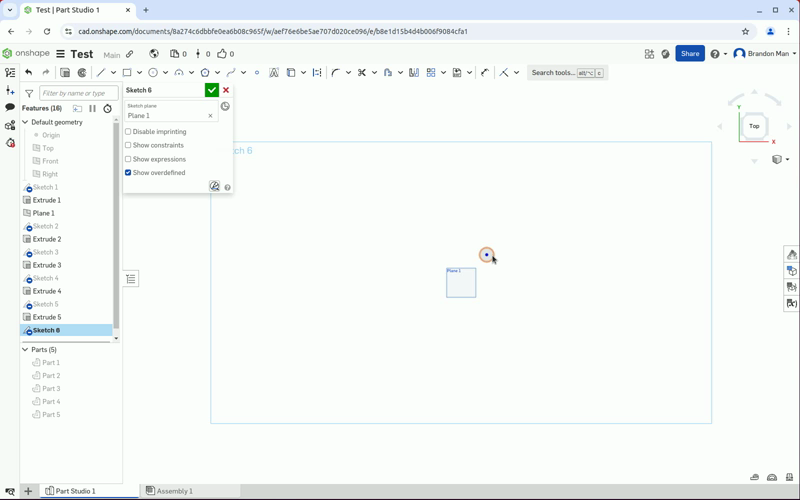
scroll(6)
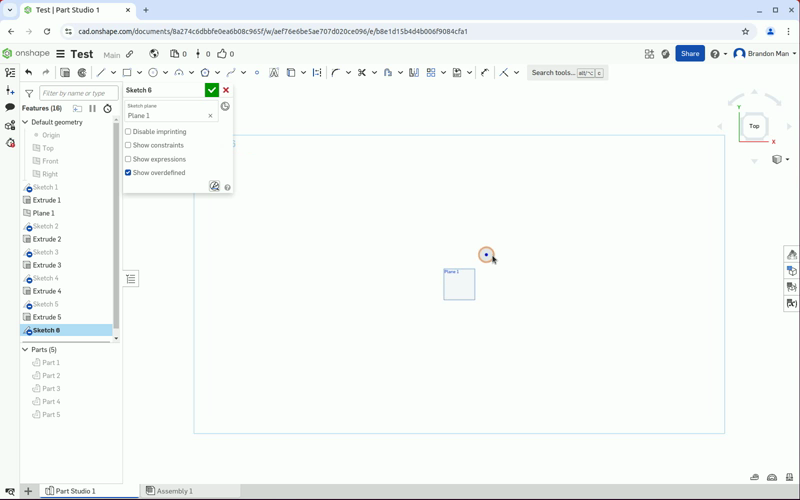
scroll(6)
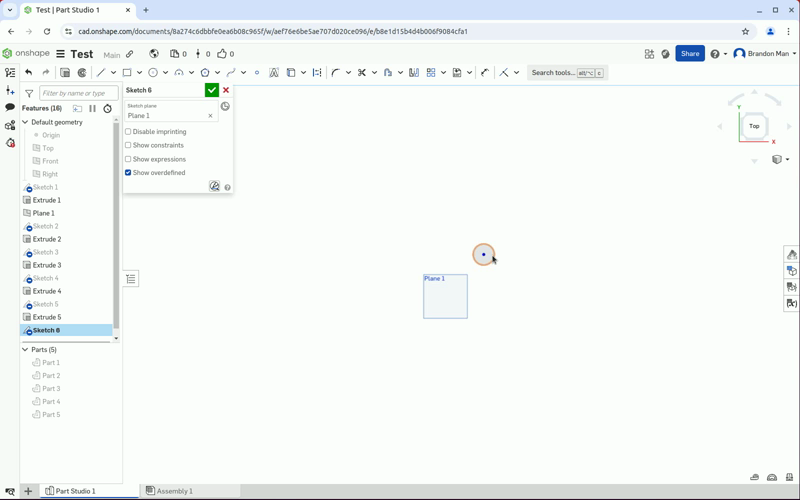
scroll(6)
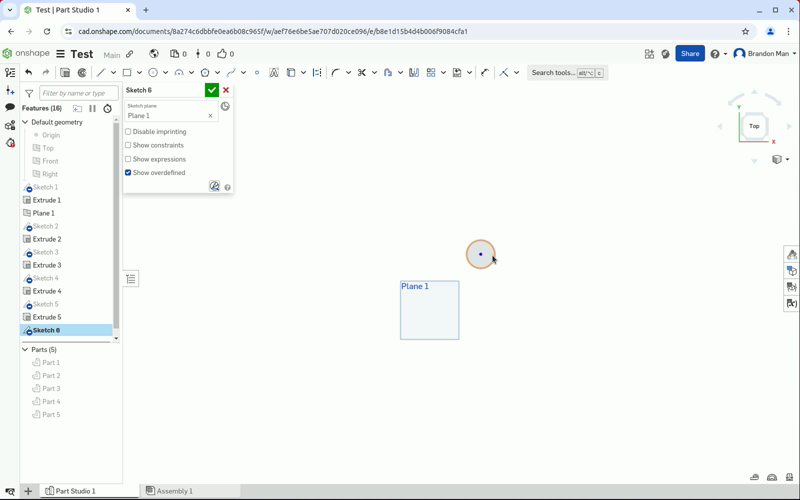
scroll(6)
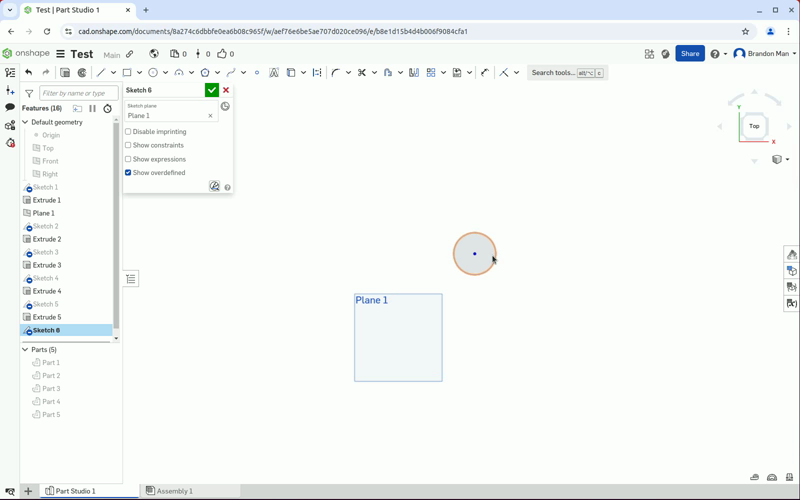
scroll(6)
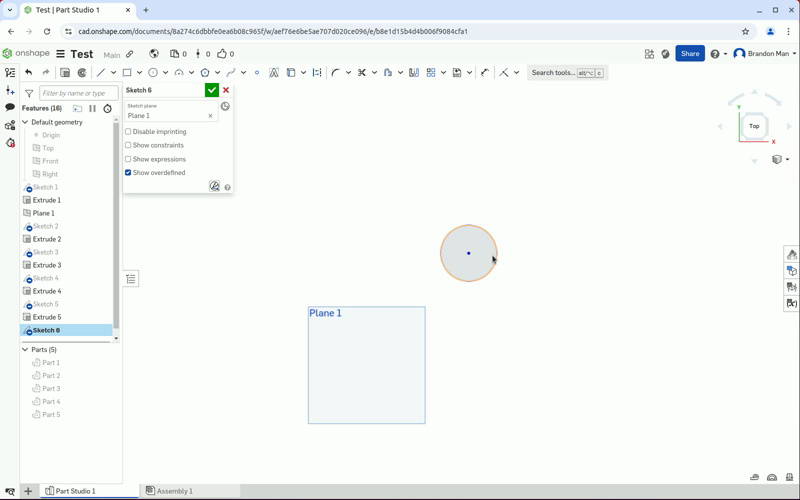
scroll(6)
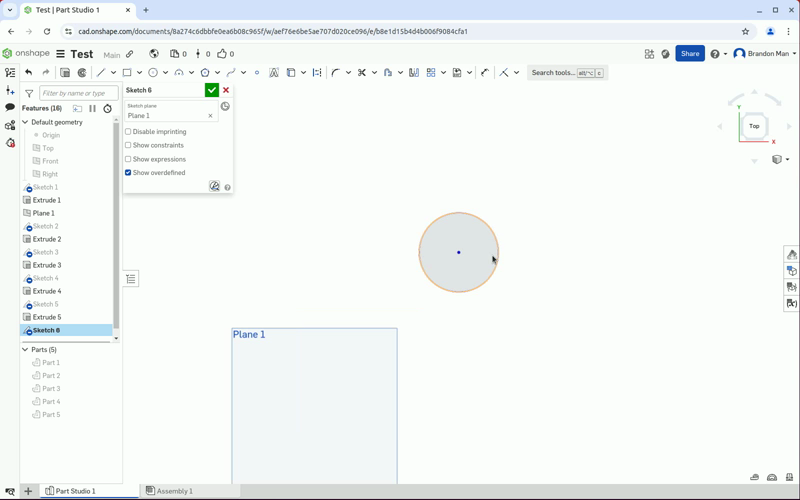
scroll(6)
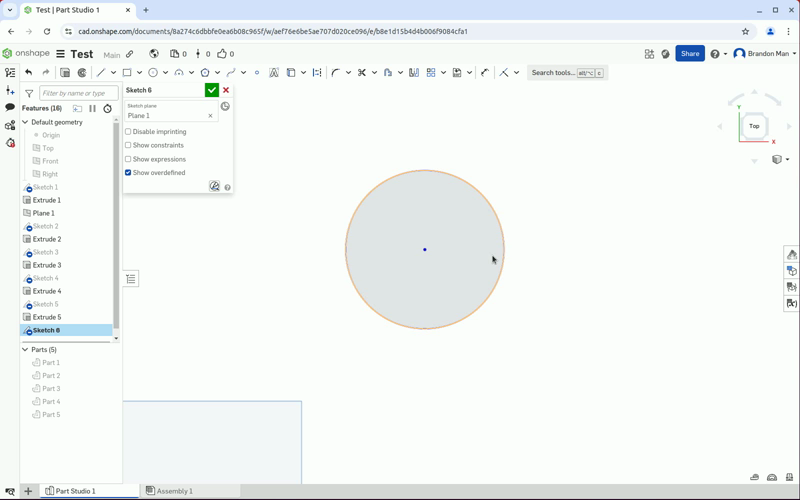
click(492, 255)
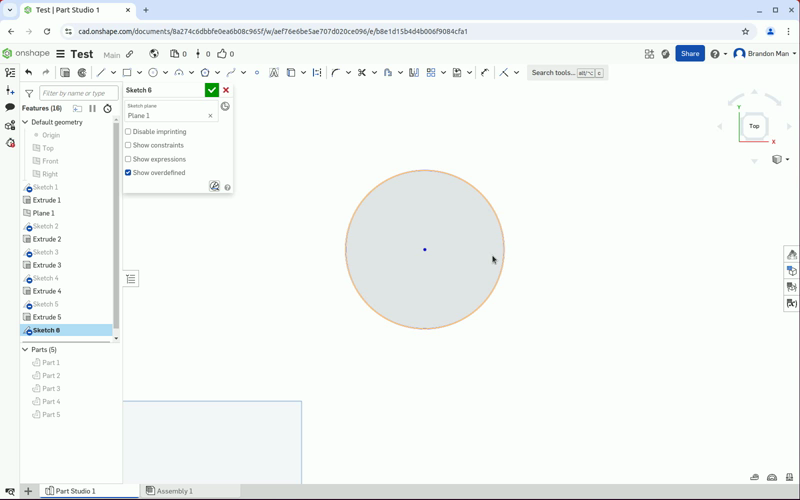
scroll(-6)
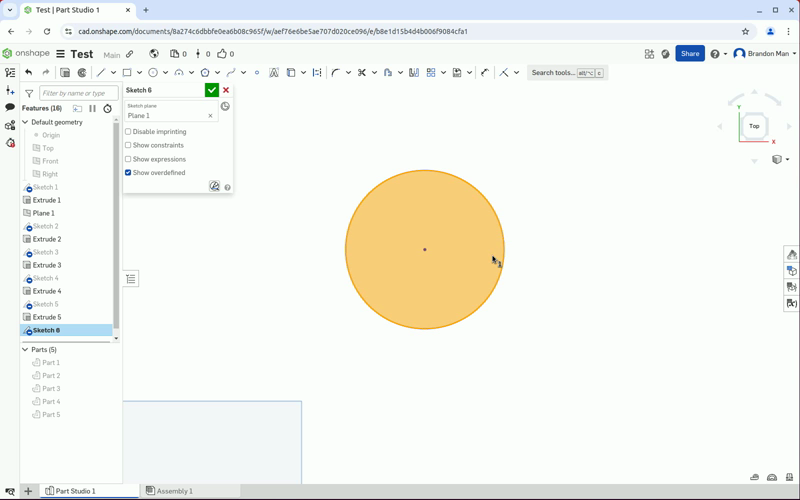
scroll(-6)
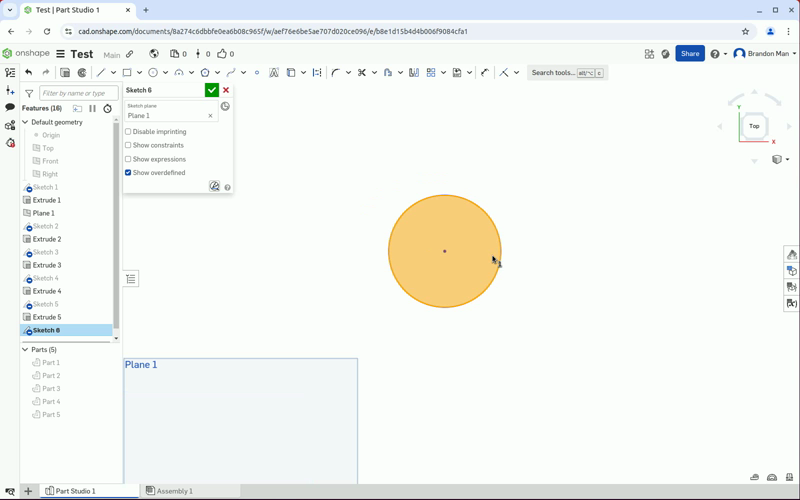
scroll(-6)
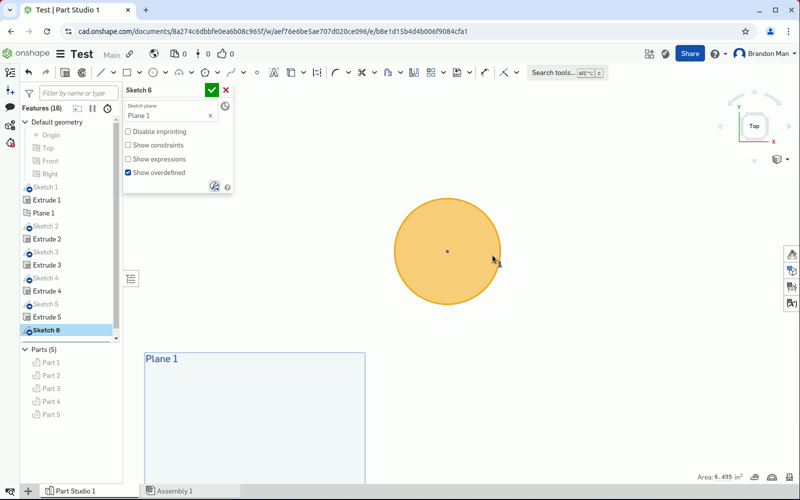
scroll(-6)
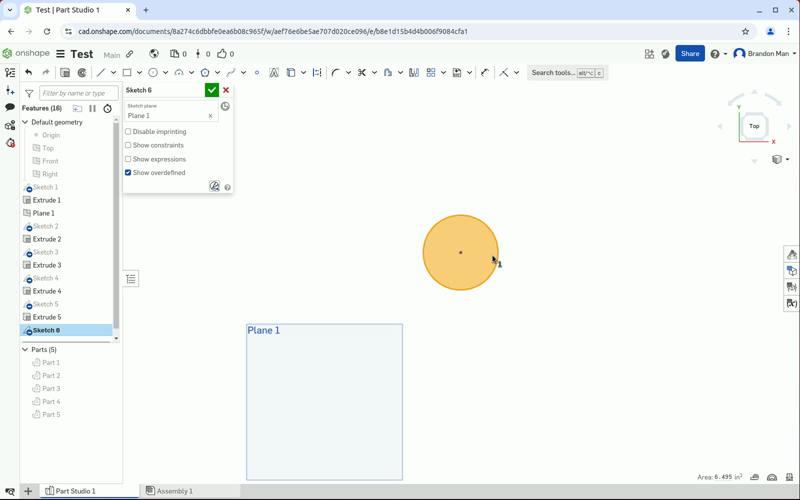
scroll(-6)
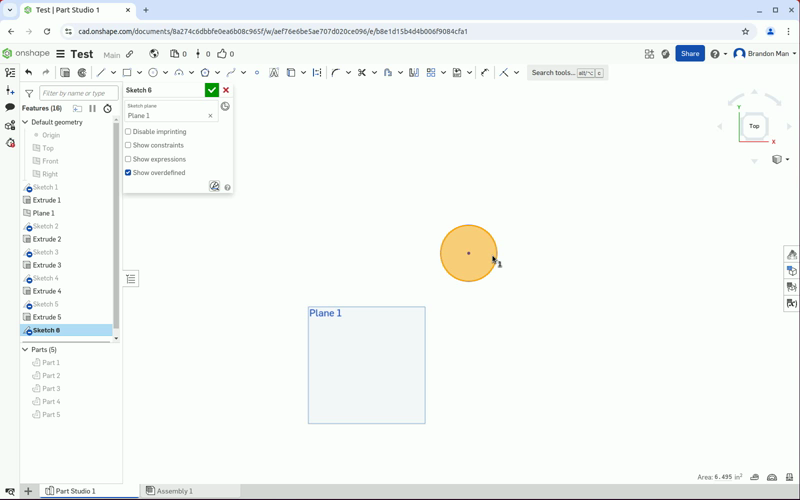
scroll(-6)
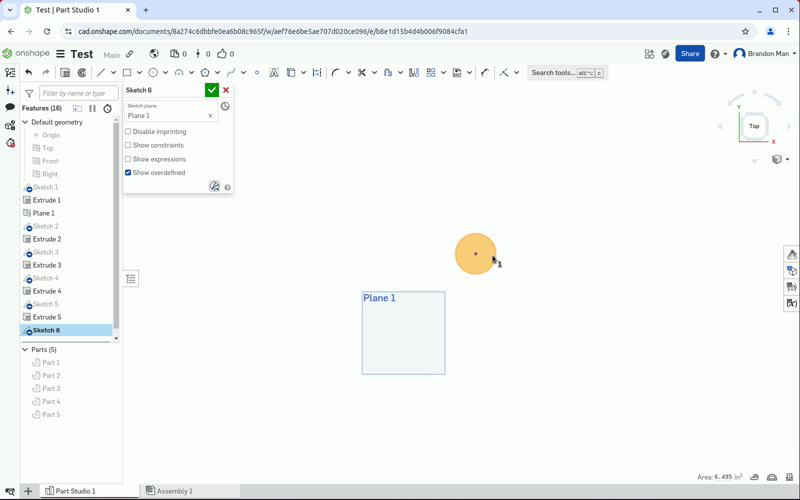
scroll(-6)
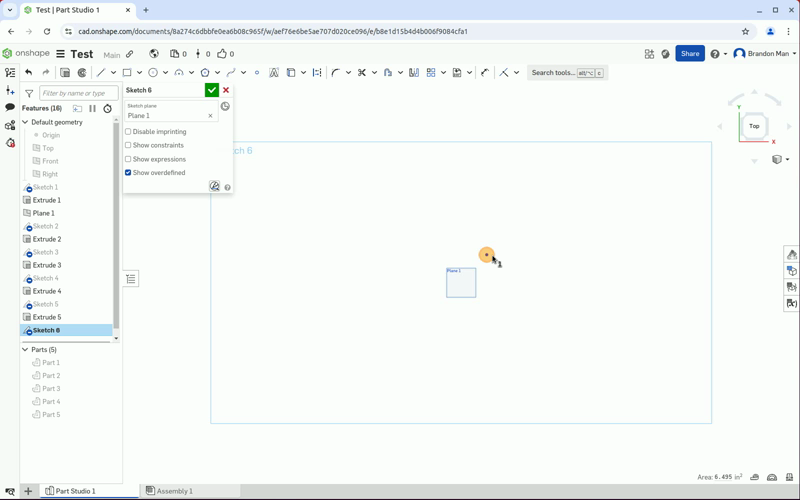
mouse_move(73, 352)
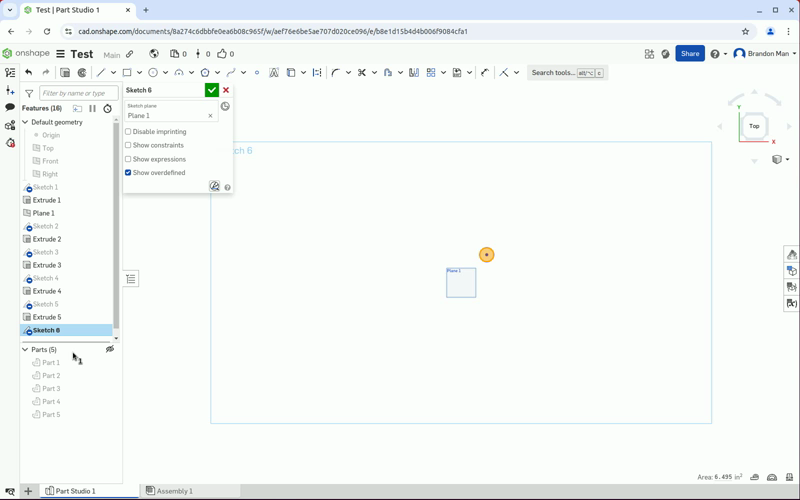
key(shift+y)
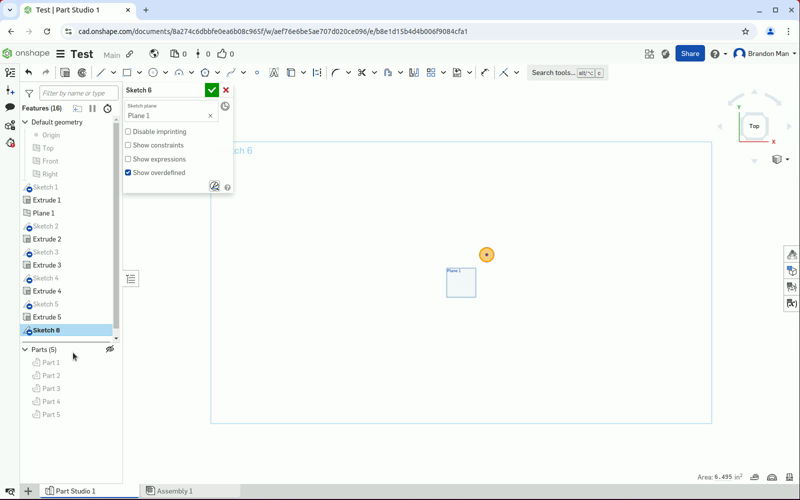
key(shift+e)
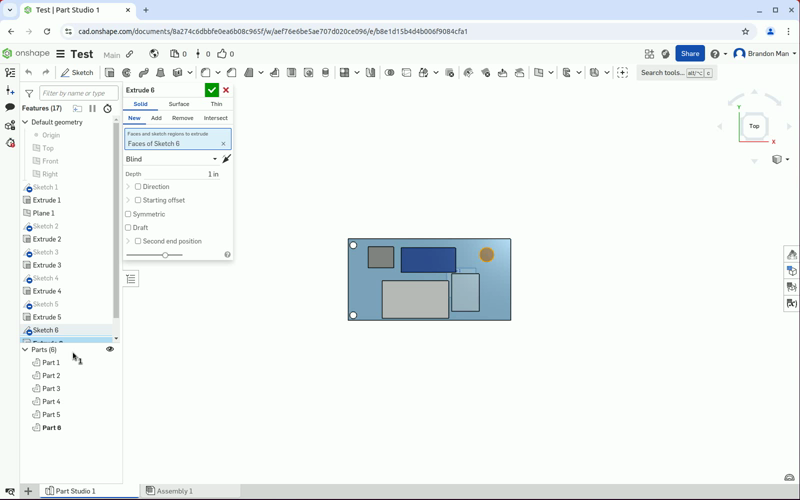
mouse_move(143, 106)
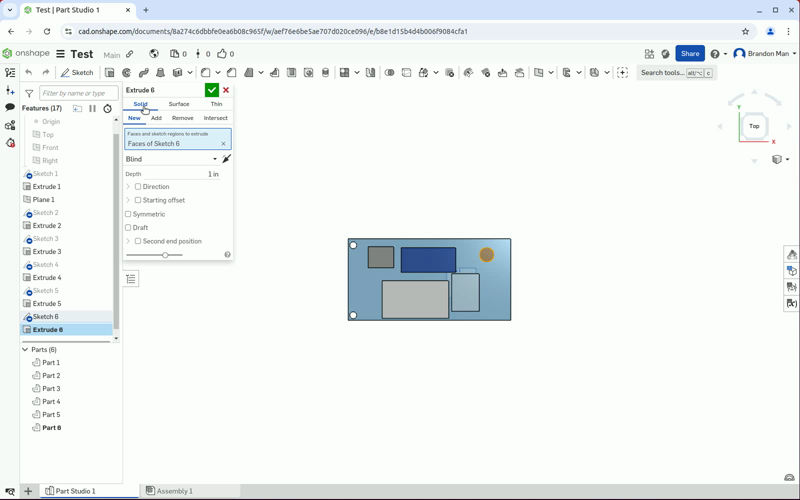
click(143, 106)
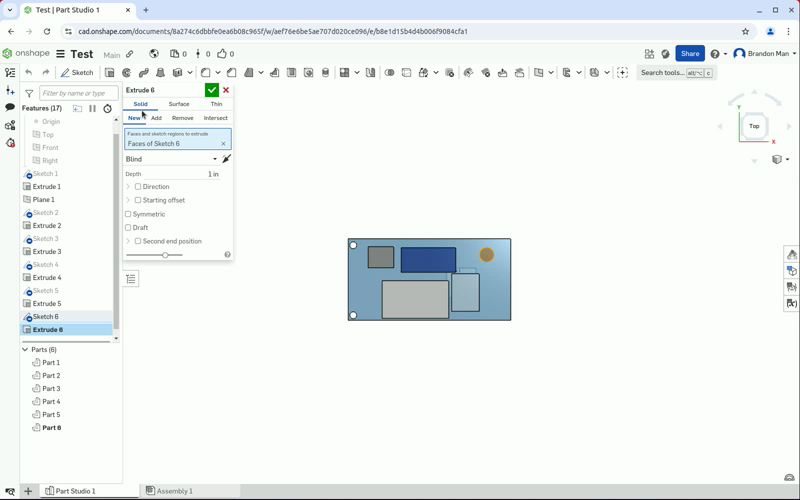
mouse_move(137, 120)
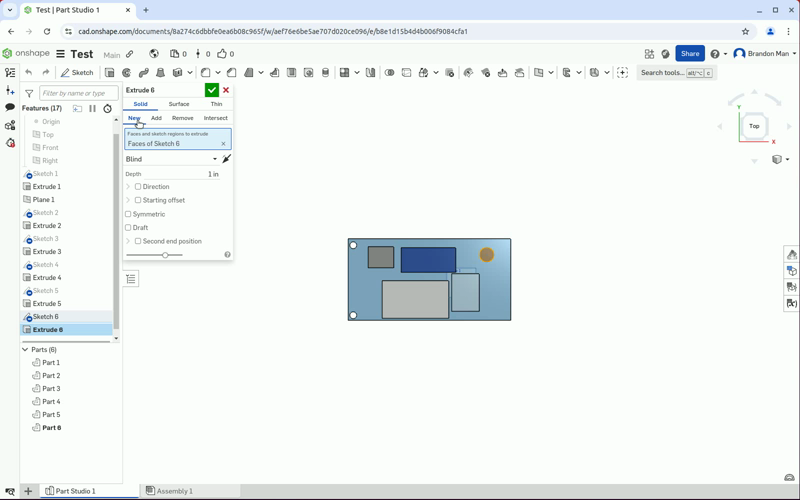
click(137, 120)
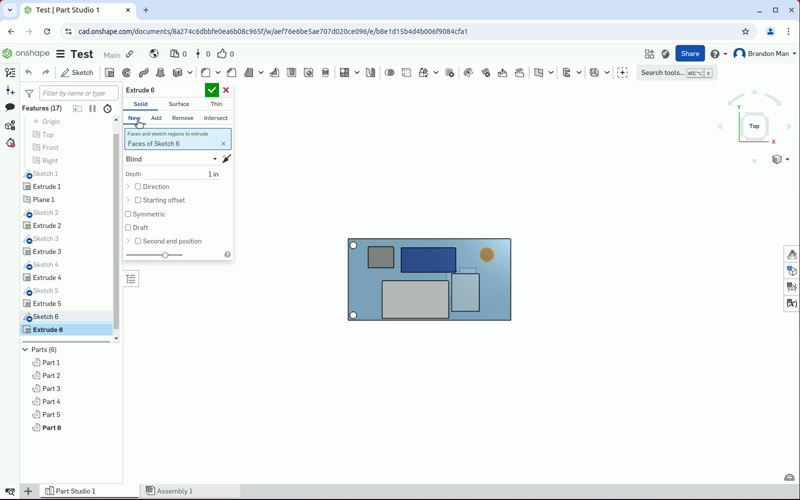
key(tab, 4)
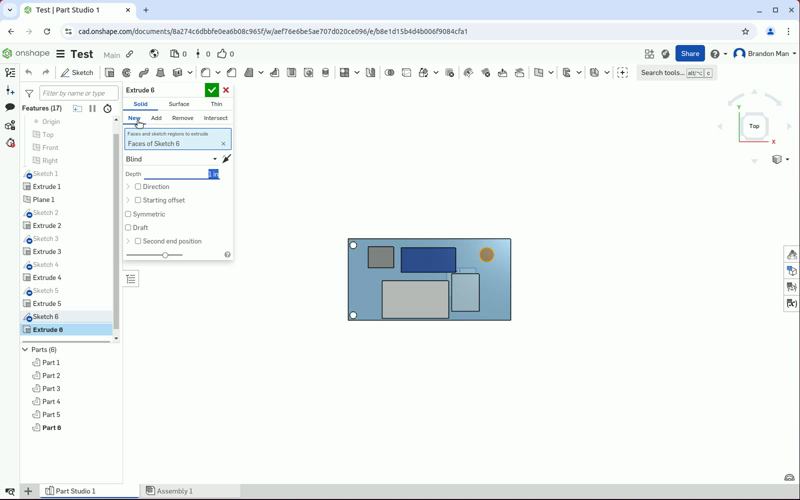
text(8.906)
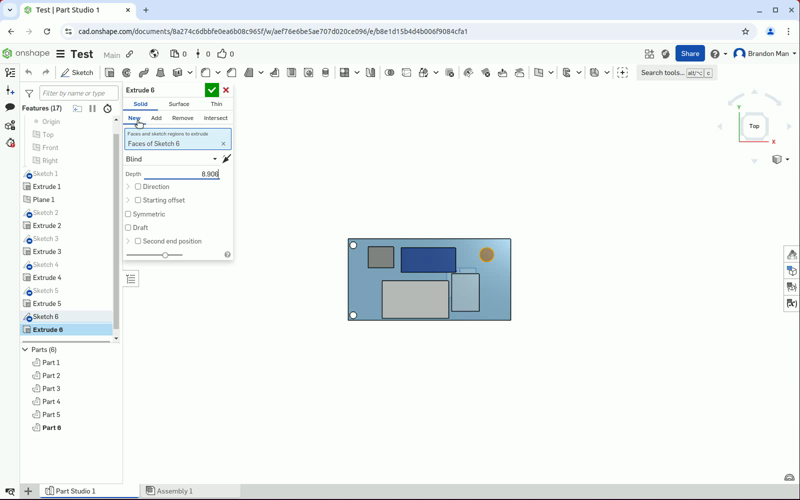
key(enter)
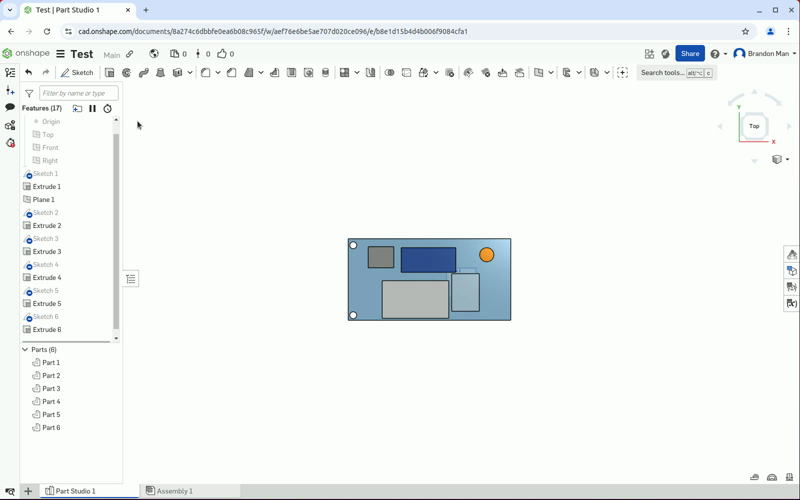
key(shift+h)
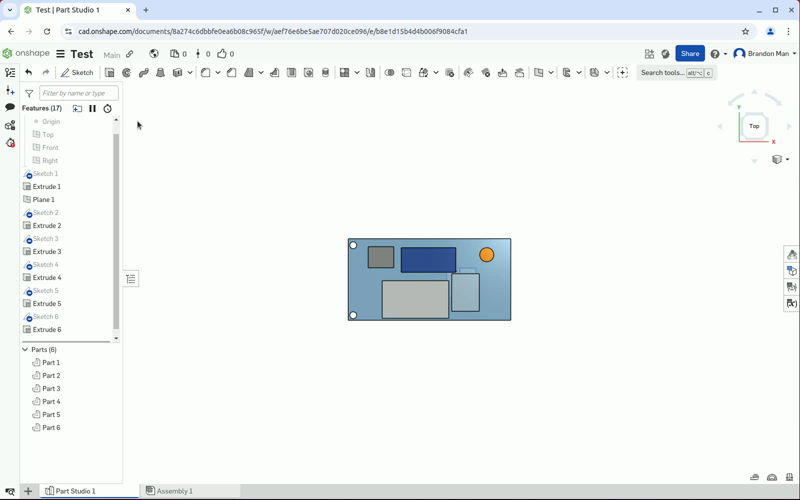
key(shift+h)
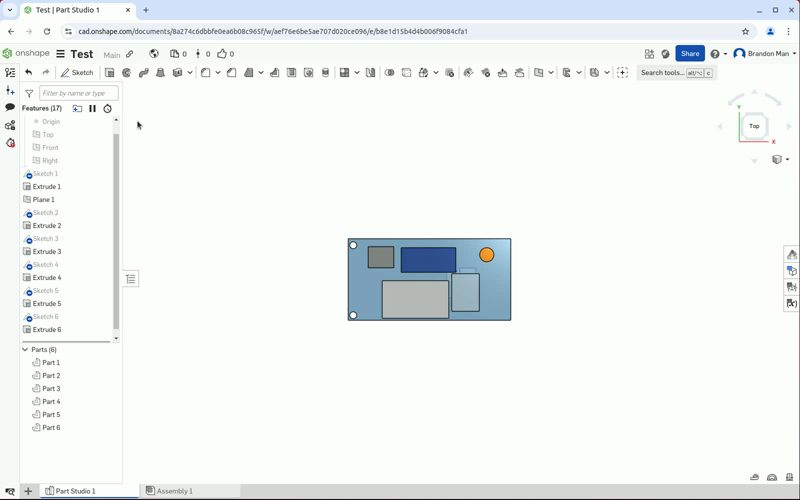
mouse_move(69, 176)
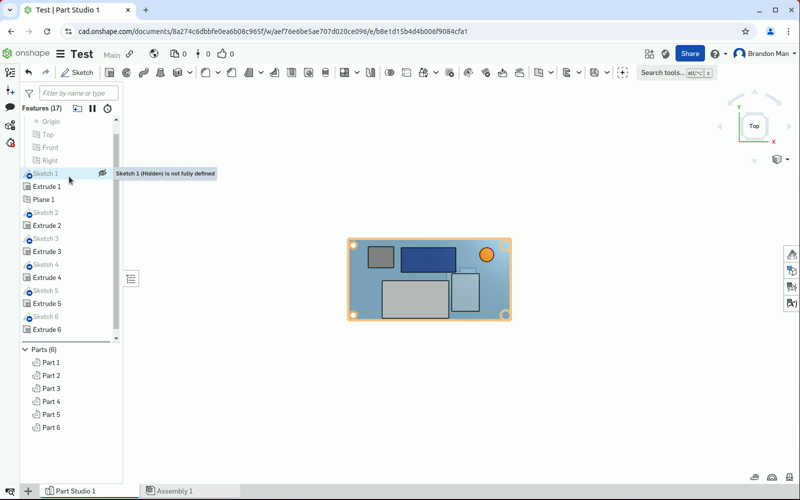
click(69, 176)
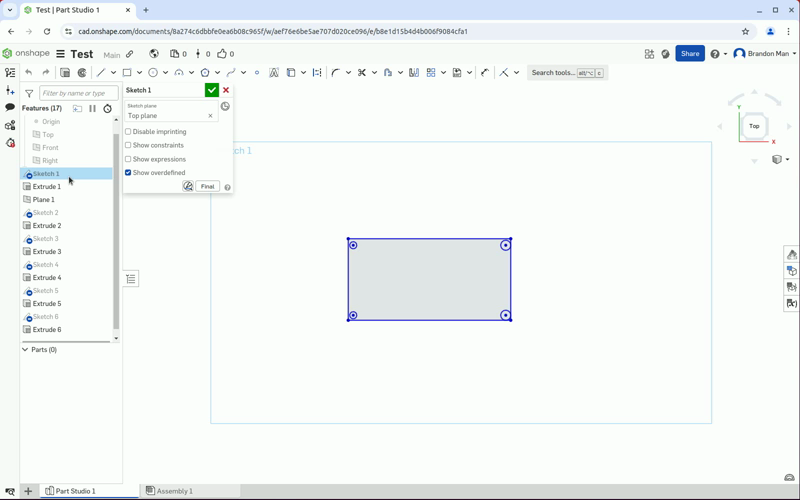
mouse_move(229, 92)
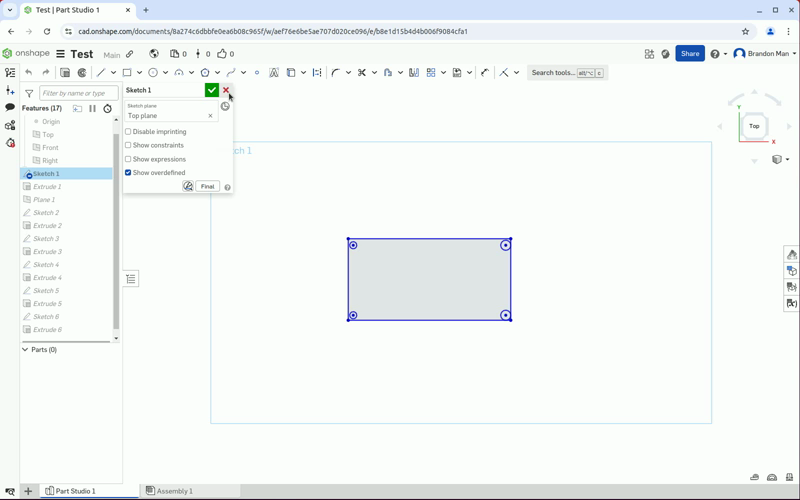
click(229, 92)
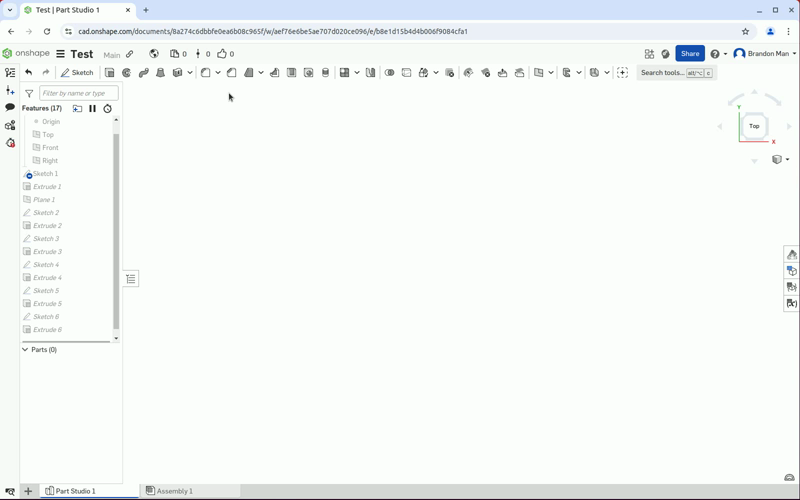
key(shift+s)
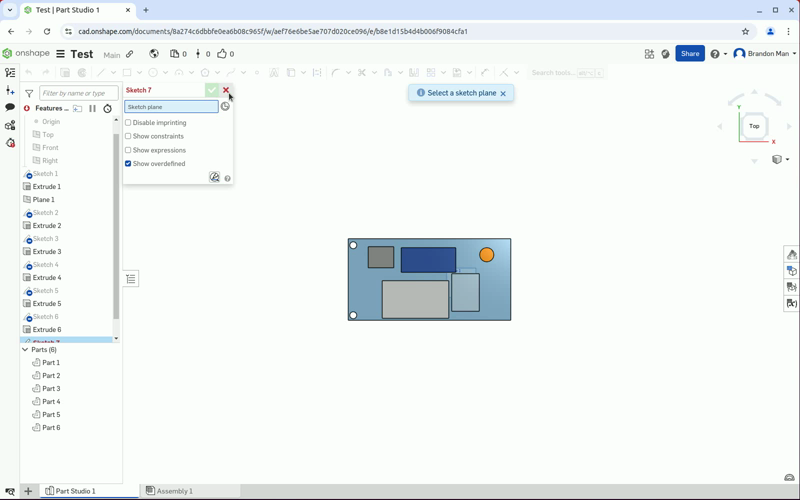
mouse_move(69, 189)
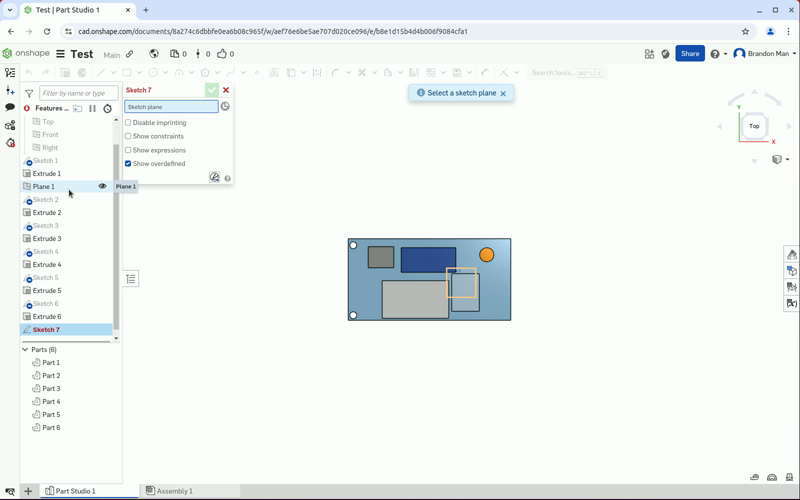
click(69, 189)
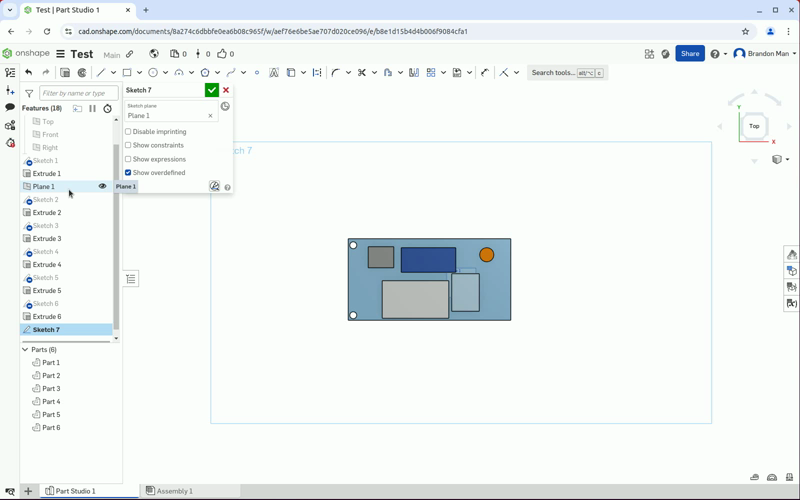
mouse_move(73, 352)
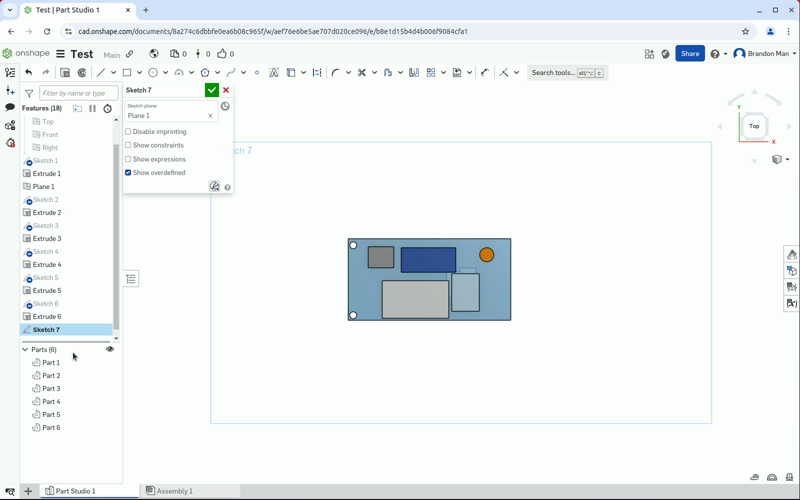
key(y)
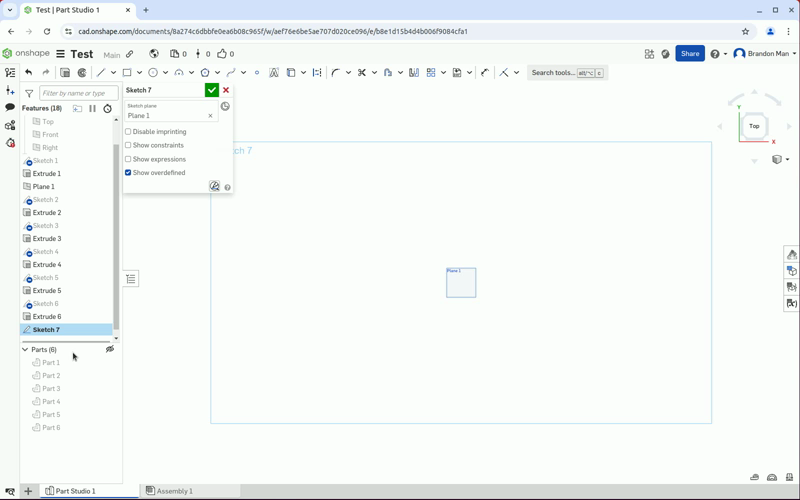
key(c)
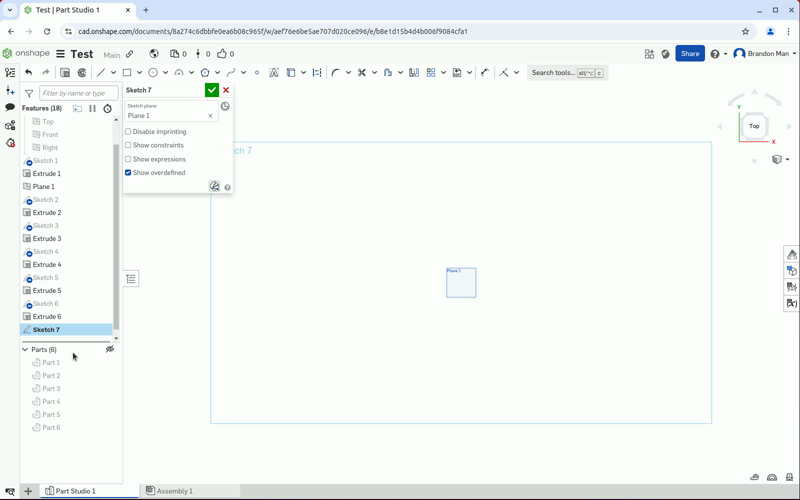
key_down(shift)
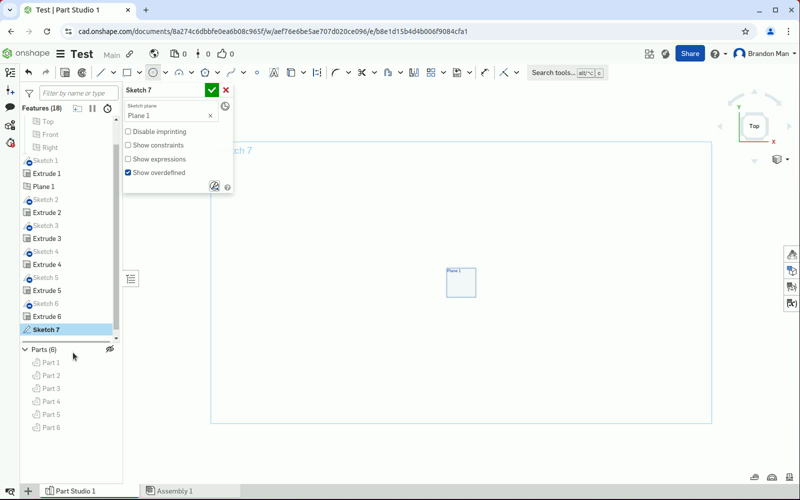
mouse_move(484, 271)
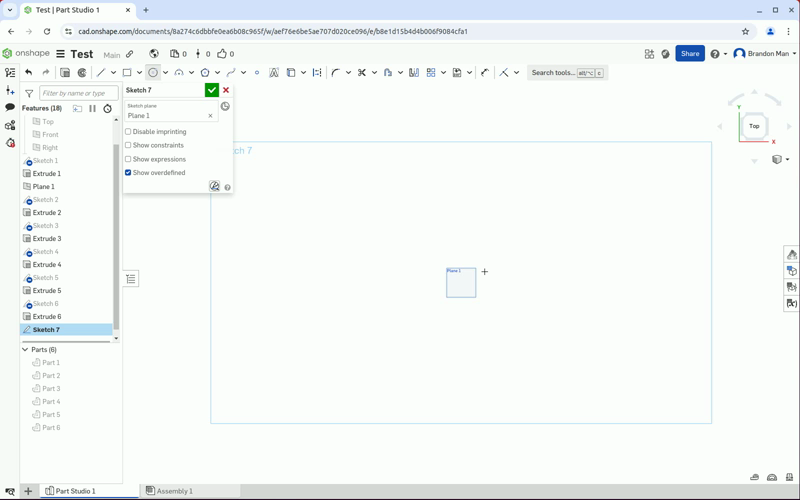
click(484, 271)
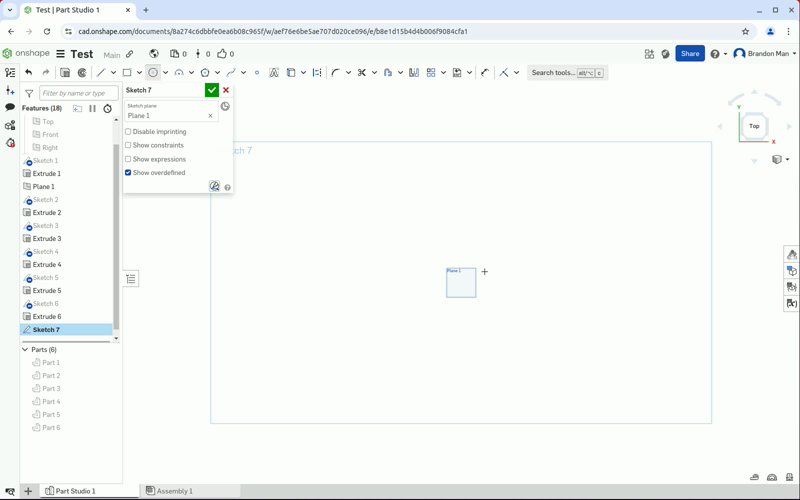
key_up(shift)
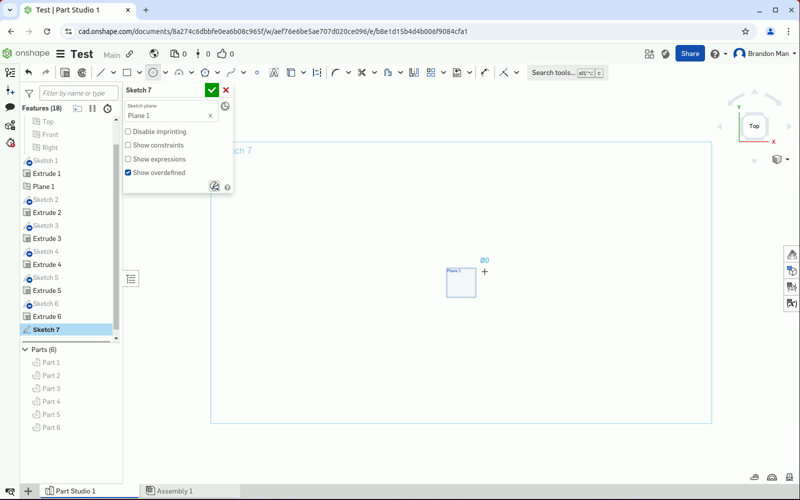
mouse_move(490, 271)
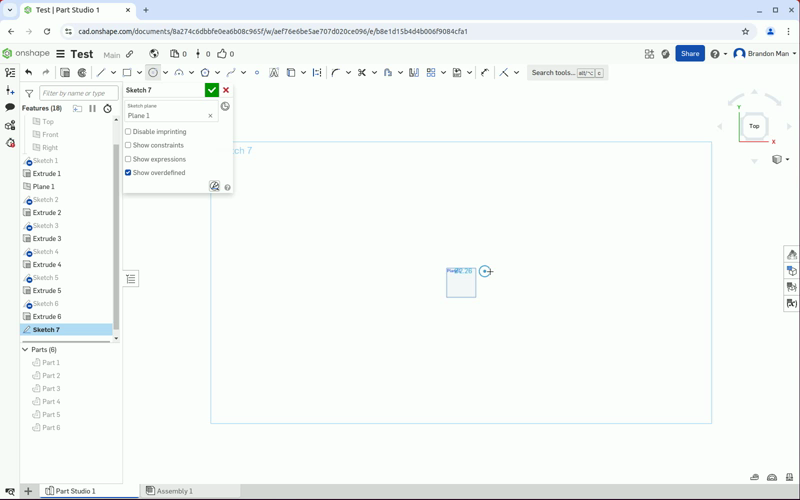
click(490, 271)
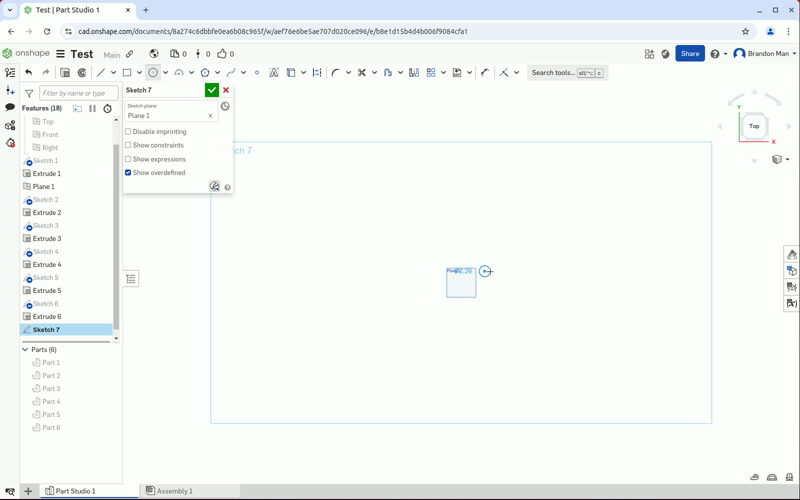
key(esc)
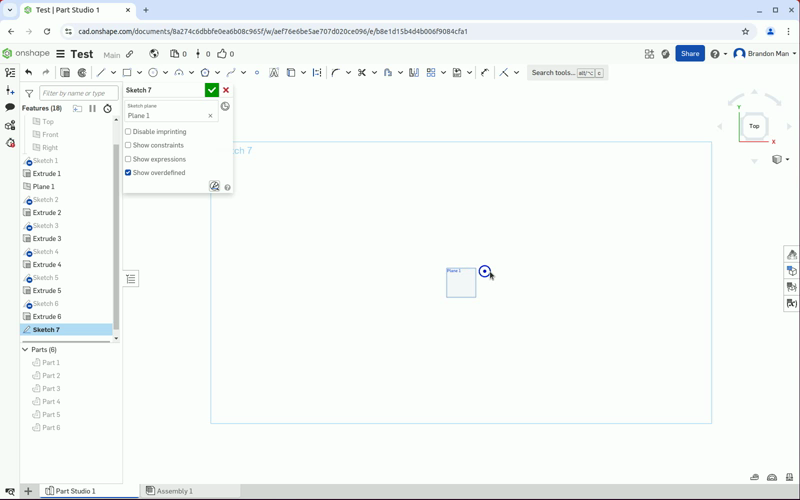
mouse_move(483, 273)
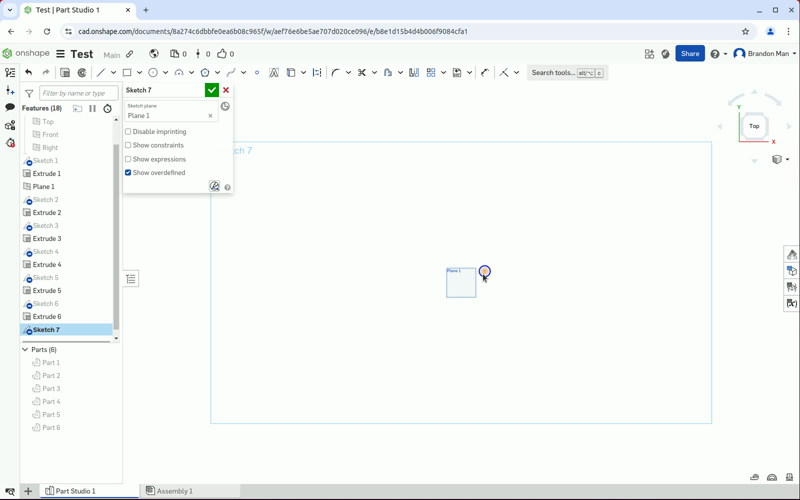
scroll(6)
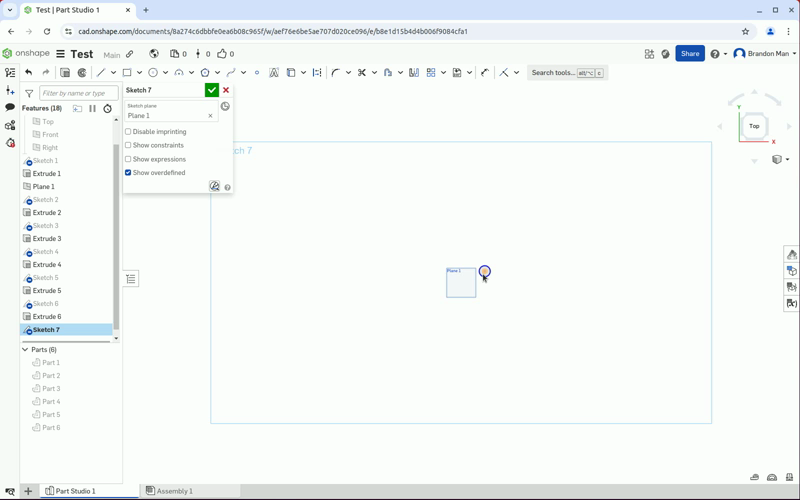
scroll(6)
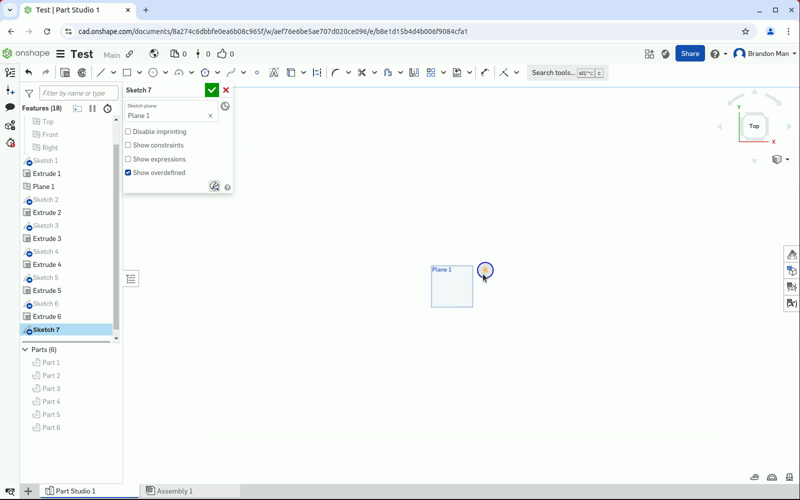
scroll(6)
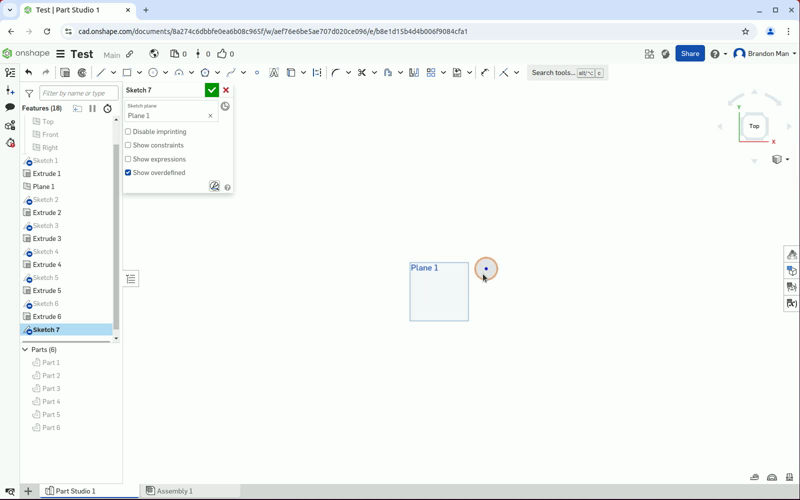
scroll(6)
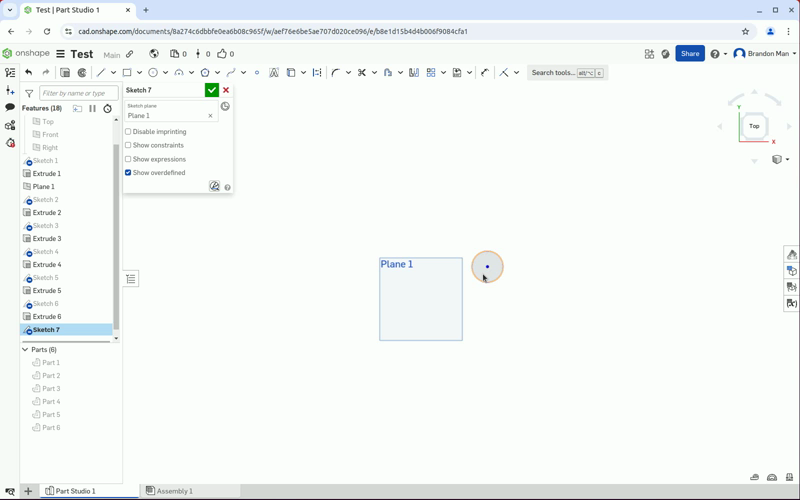
scroll(6)
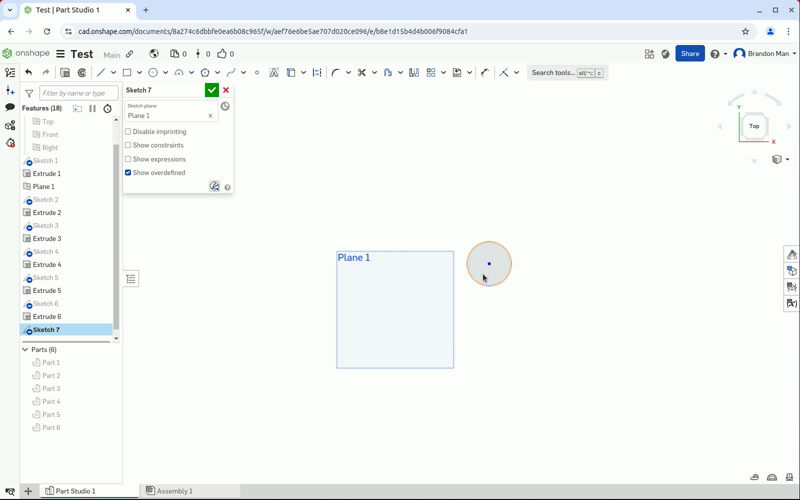
scroll(6)
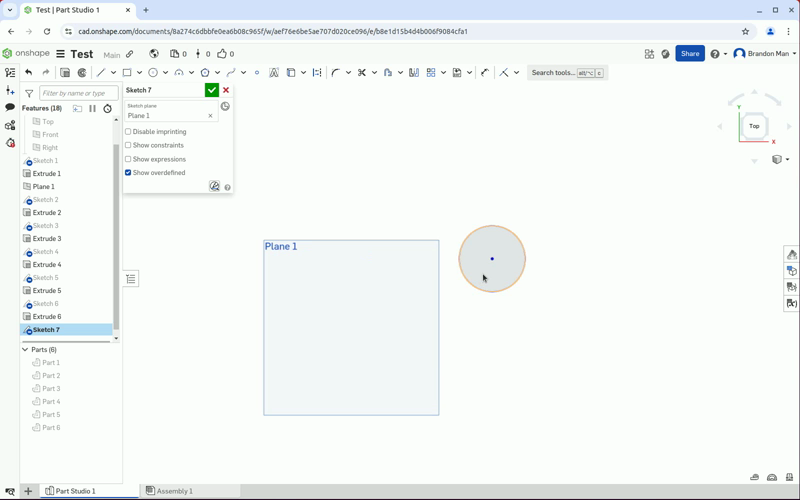
scroll(6)
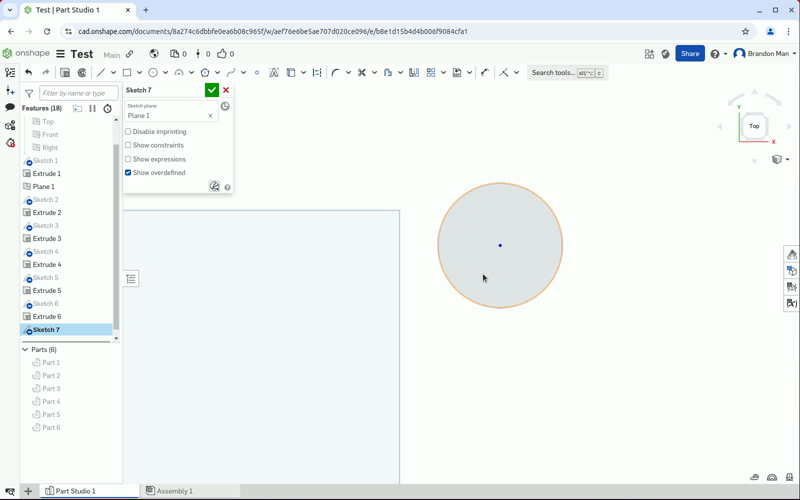
click(483, 273)
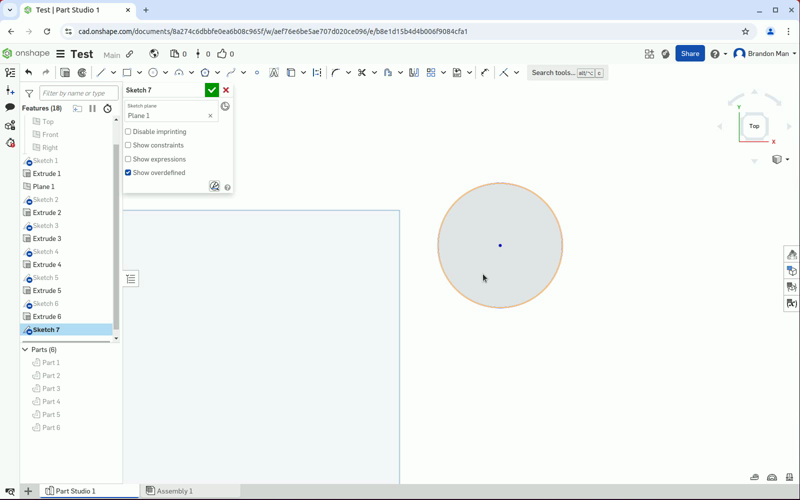
scroll(-6)
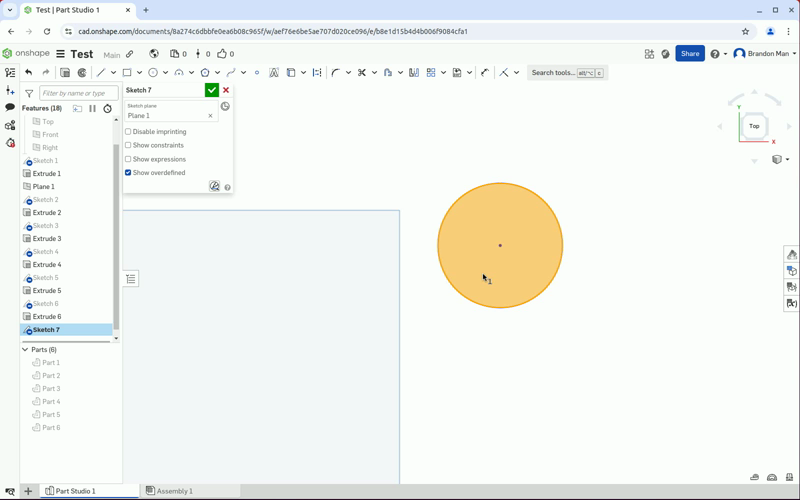
scroll(-6)
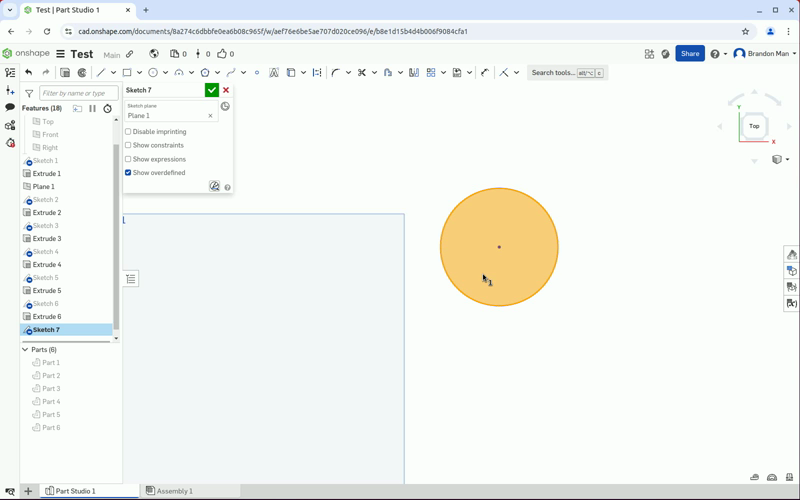
scroll(-6)
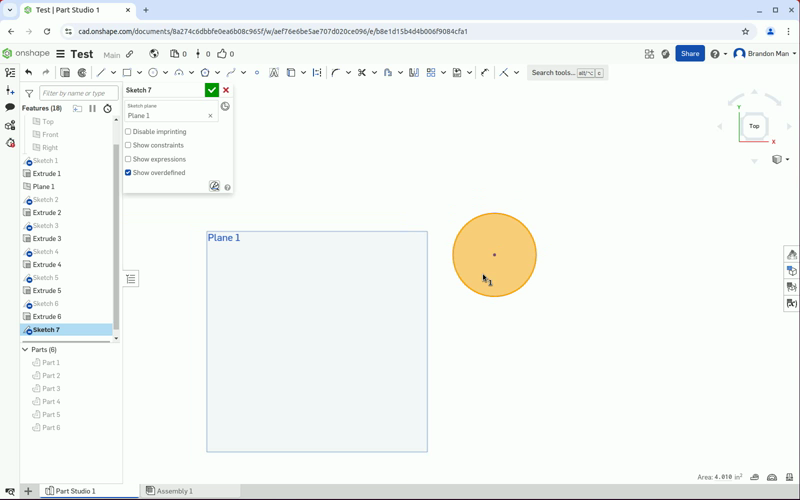
scroll(-6)
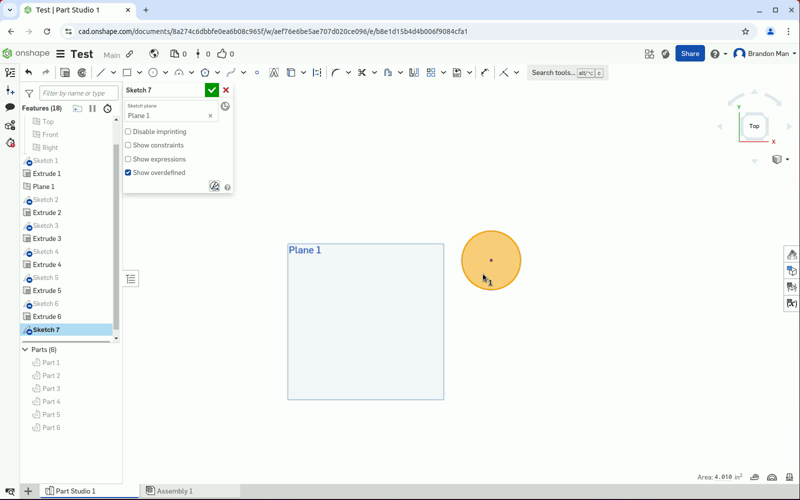
scroll(-6)
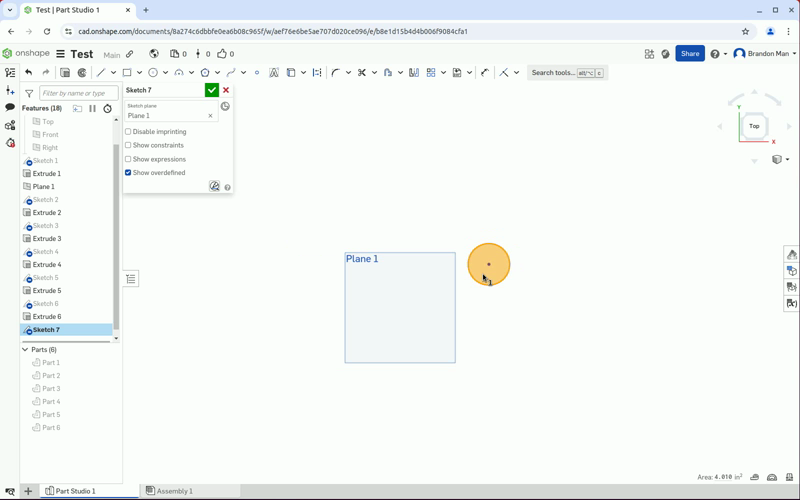
scroll(-6)
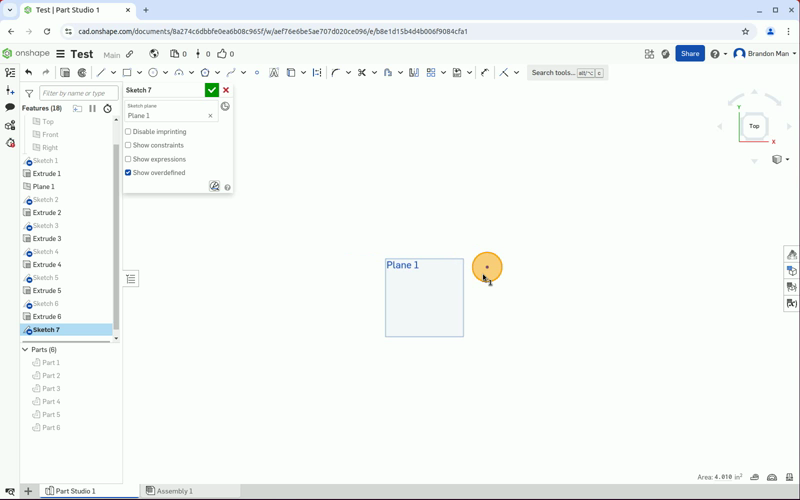
scroll(-6)
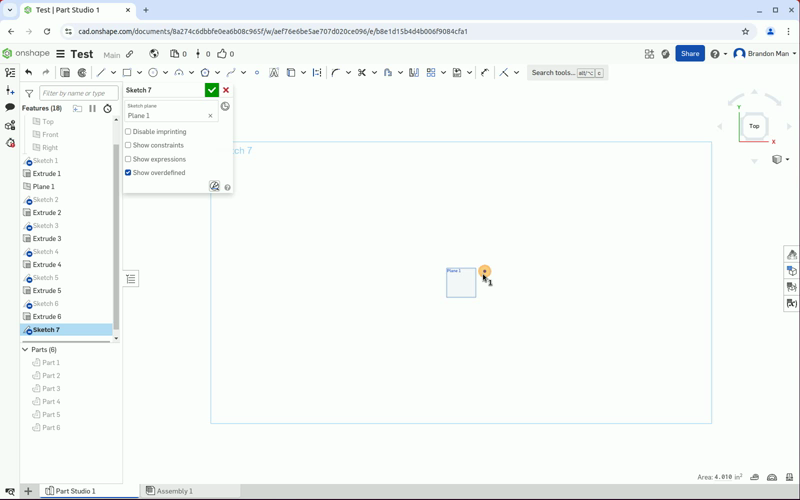
mouse_move(73, 352)
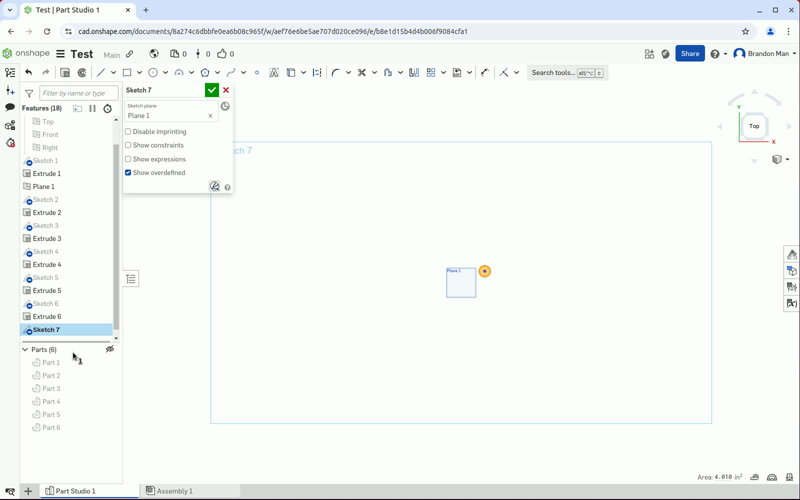
key(shift+y)
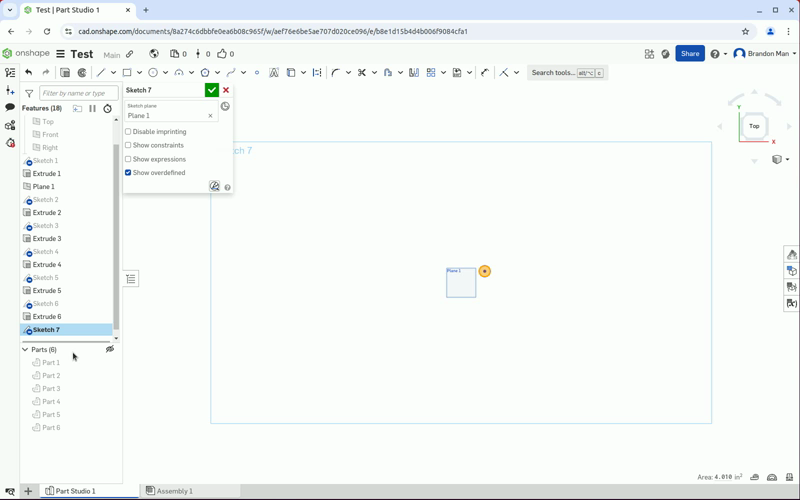
key(shift+e)
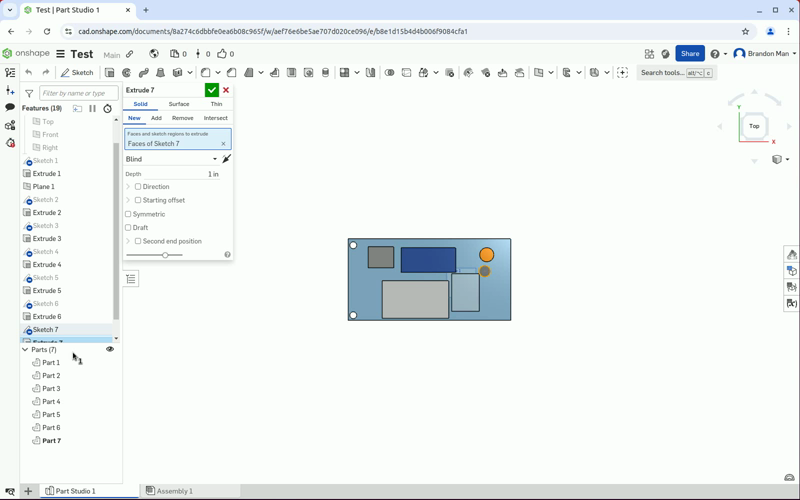
mouse_move(143, 106)
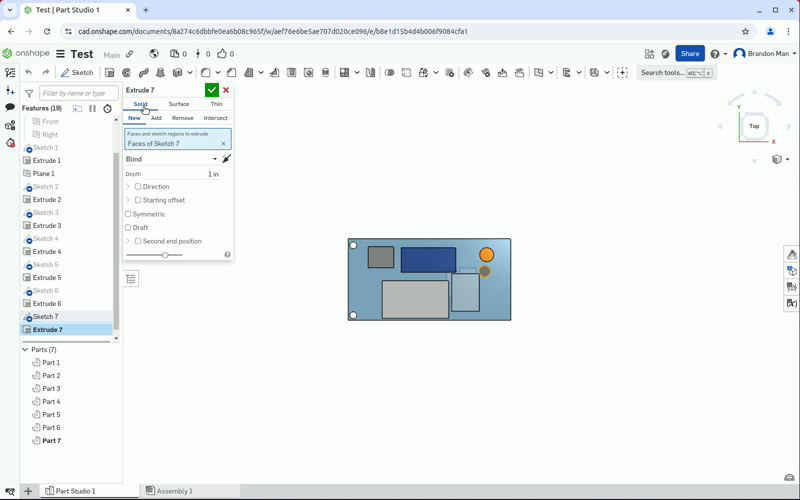
click(143, 106)
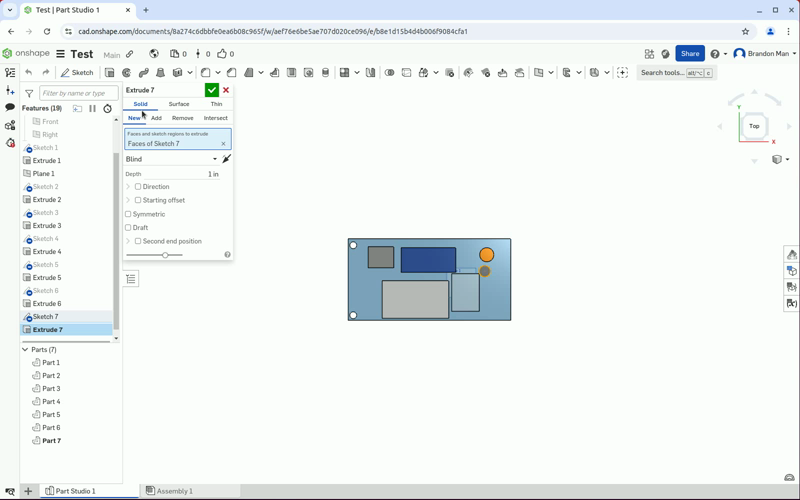
mouse_move(137, 120)
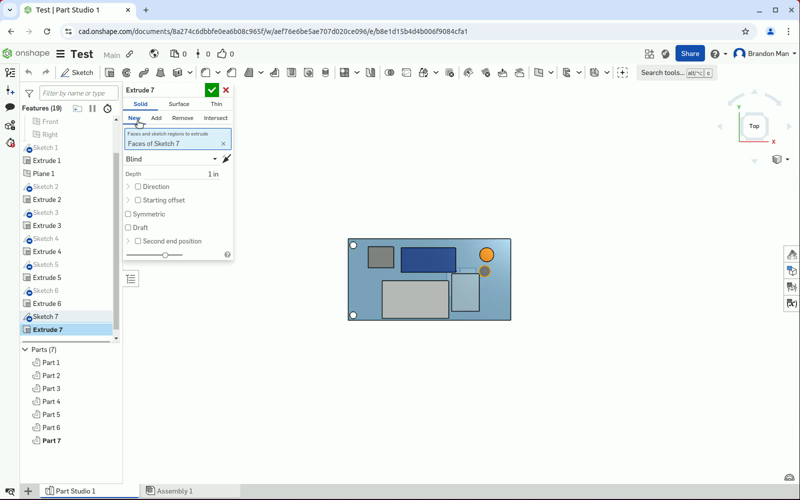
click(137, 120)
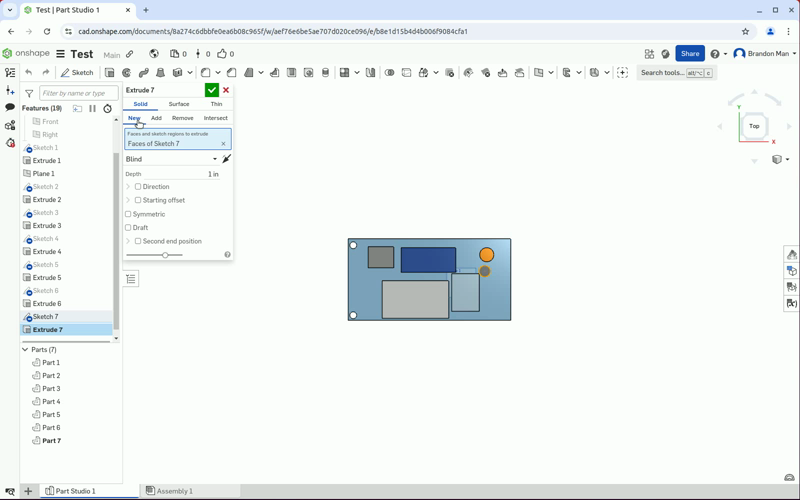
key(tab, 4)
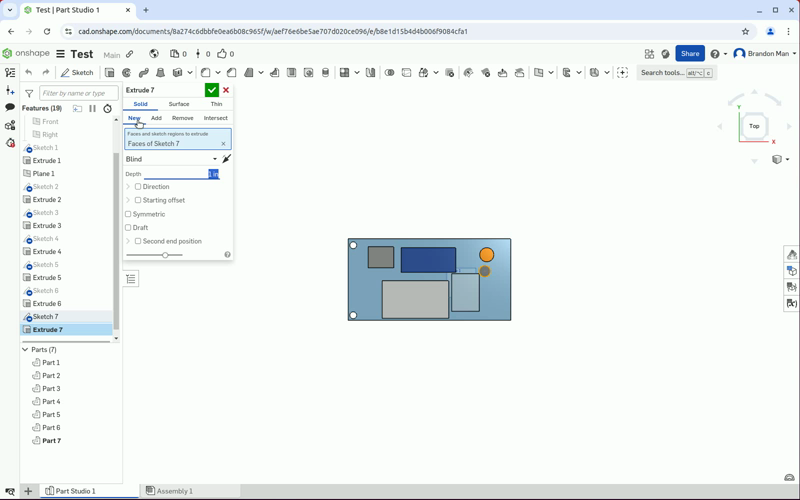
text(8.906)
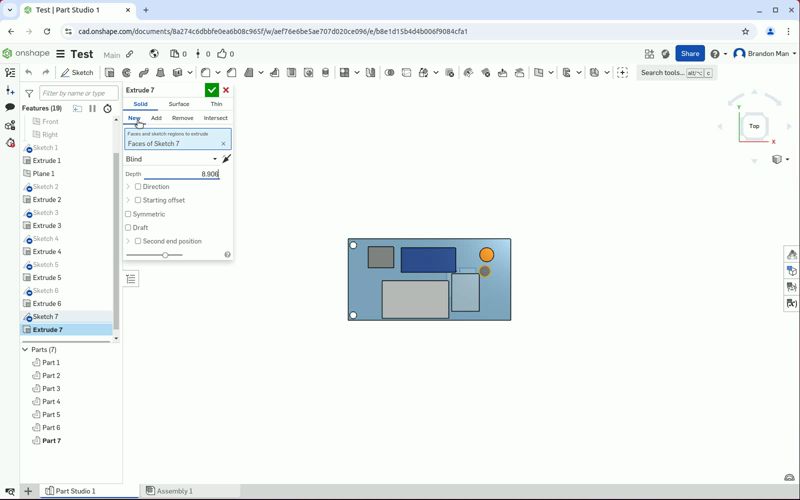
key(enter)
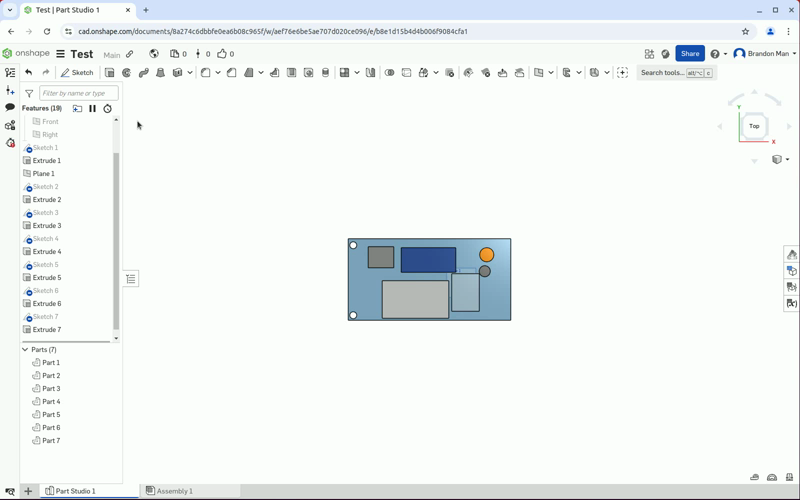
key(shift+h)
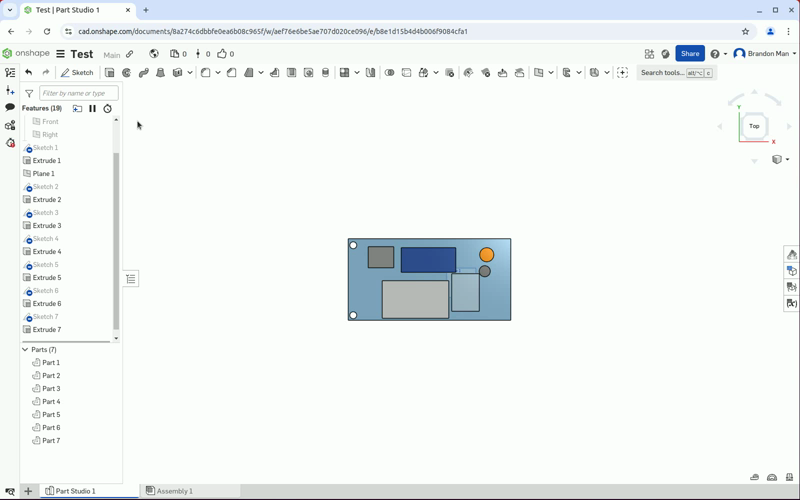
key(shift+h)
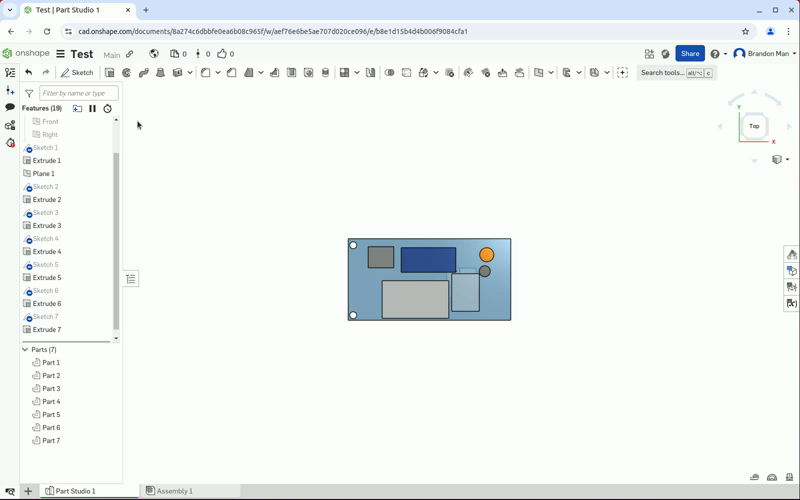
mouse_move(69, 150)
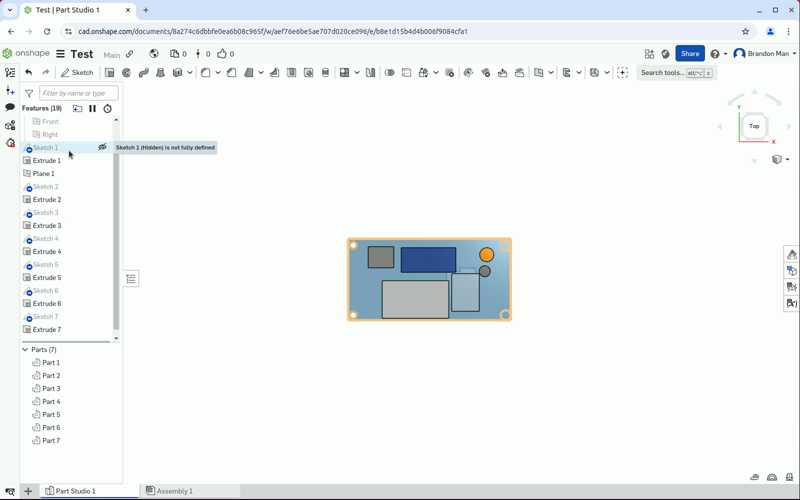
click(69, 150)
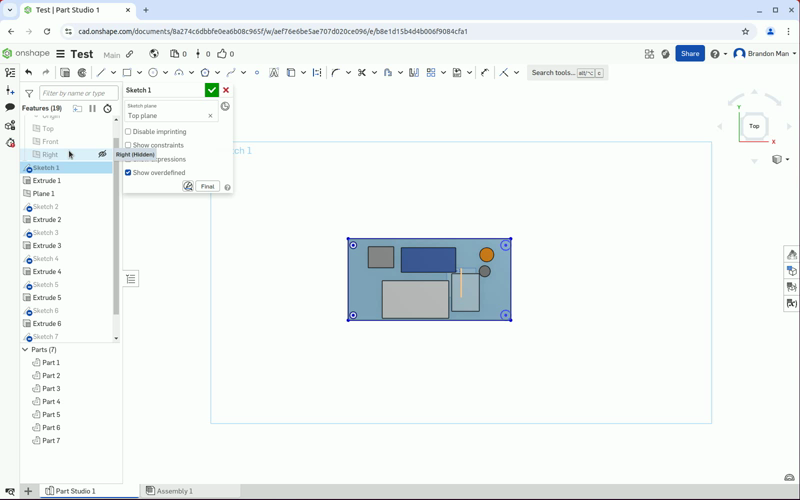
mouse_move(229, 92)
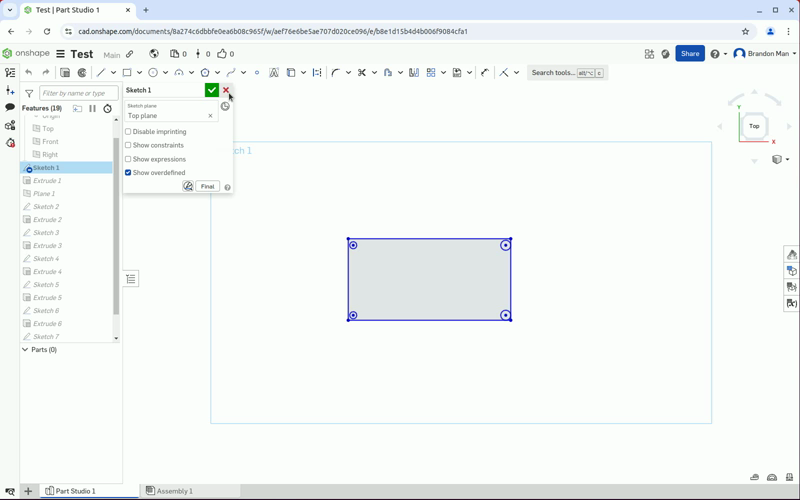
click(229, 92)
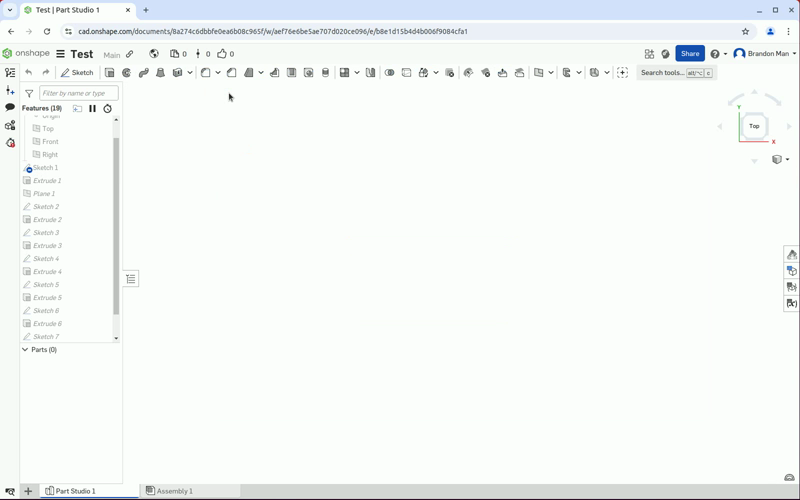
key(shift+s)
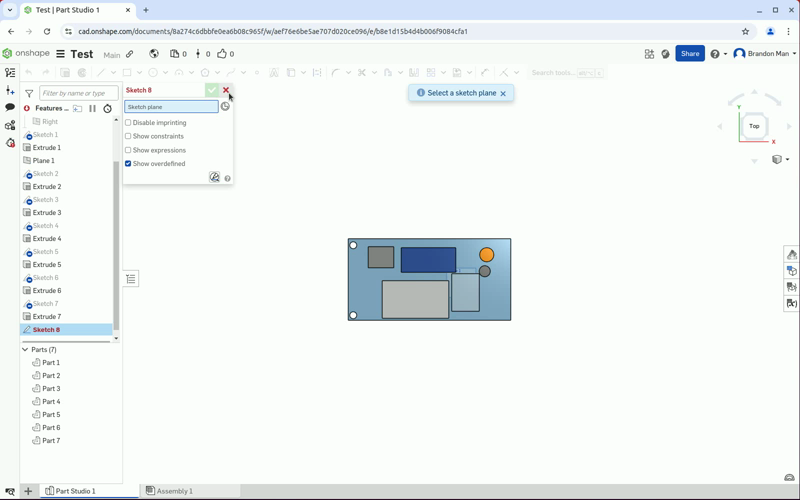
mouse_move(69, 163)
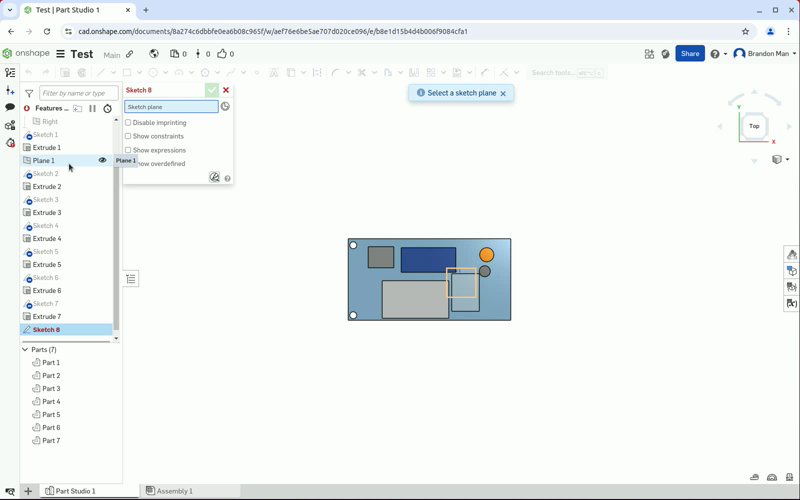
click(69, 163)
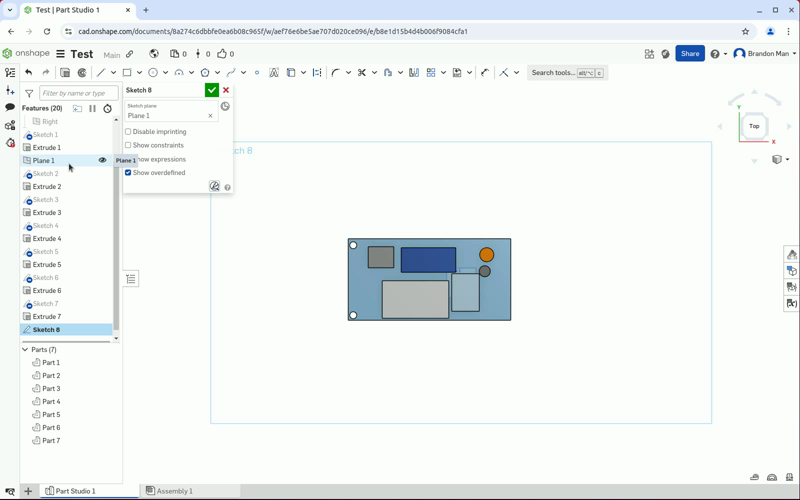
mouse_move(73, 352)
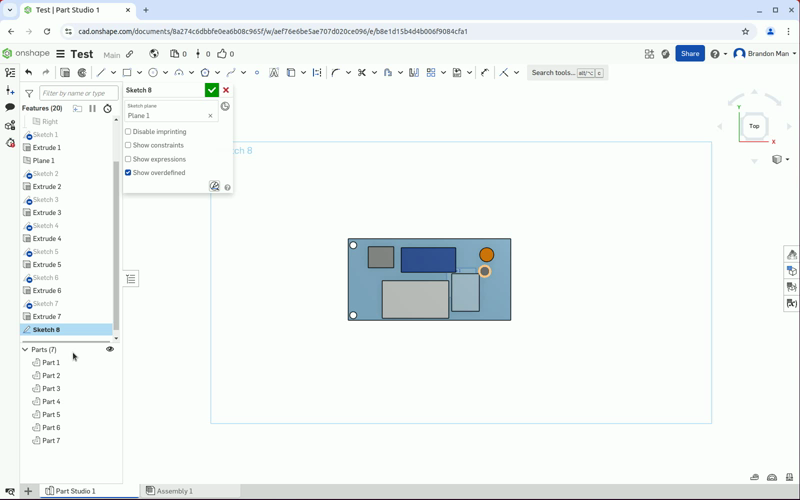
key(y)
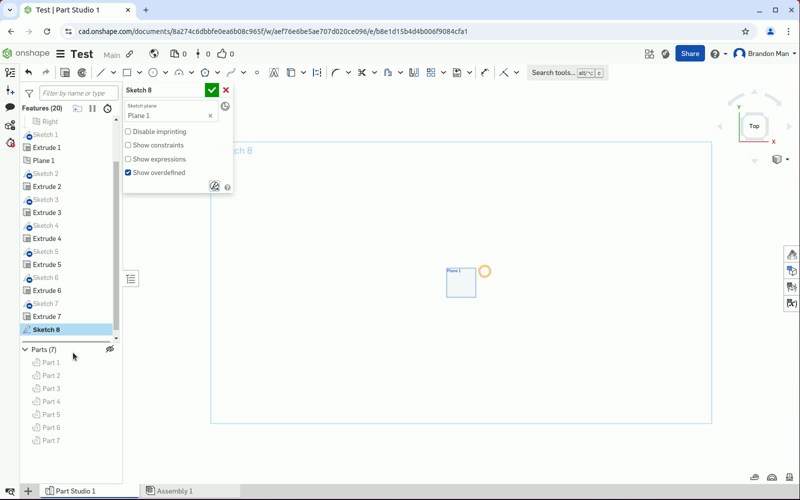
key(c)
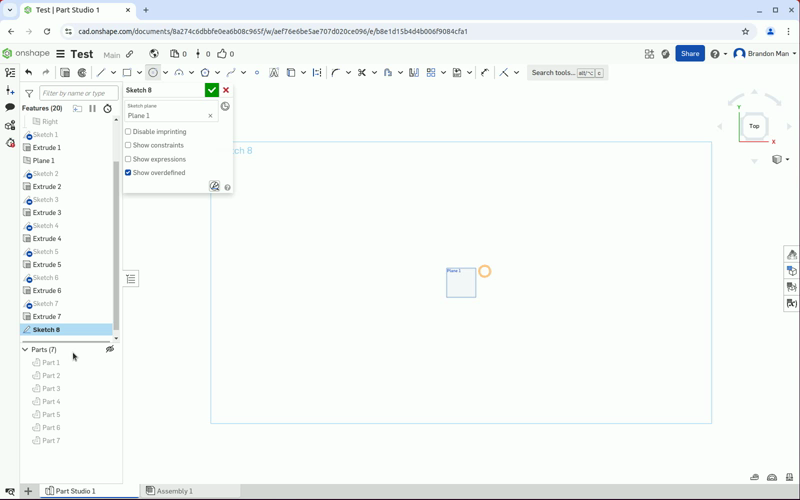
key_down(shift)
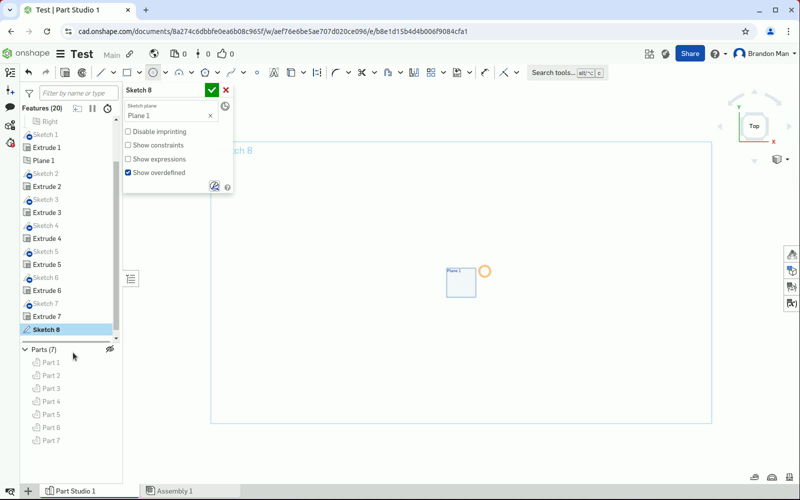
mouse_move(486, 288)
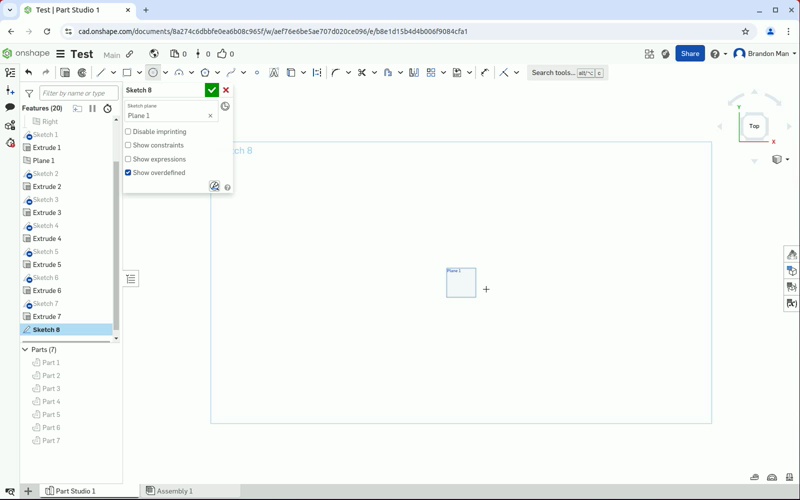
click(486, 288)
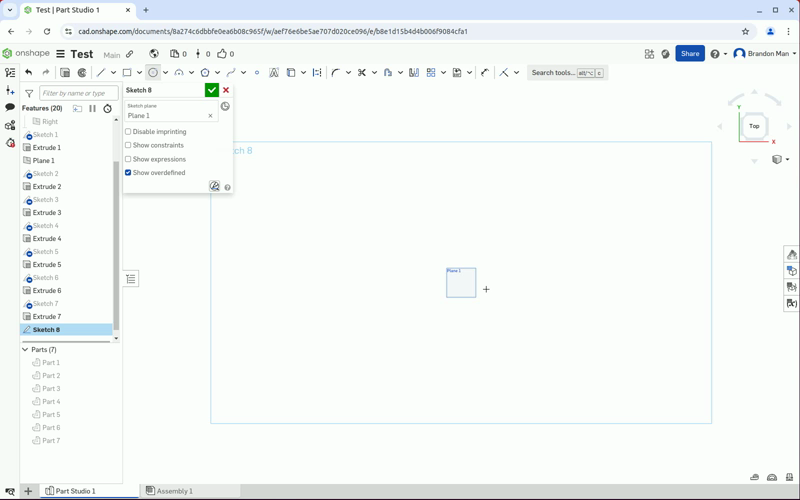
key_up(shift)
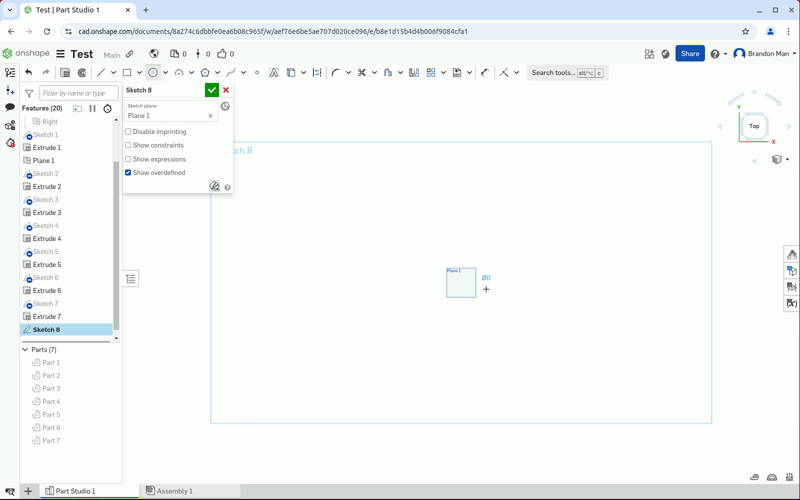
mouse_move(491, 288)
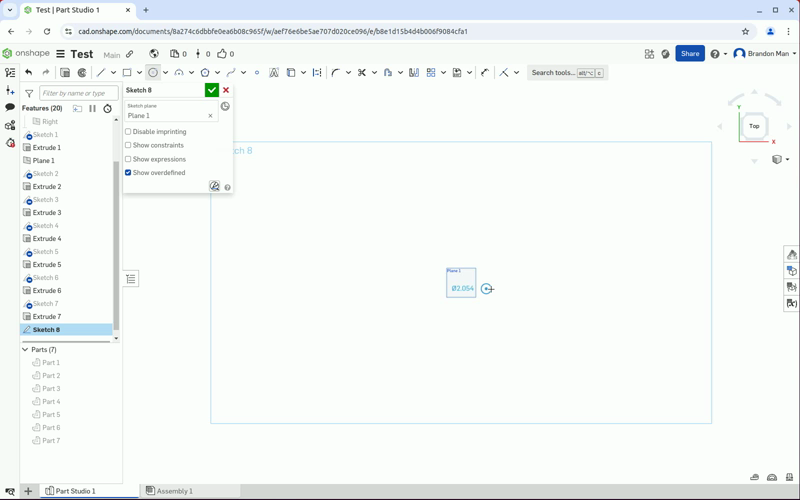
click(491, 288)
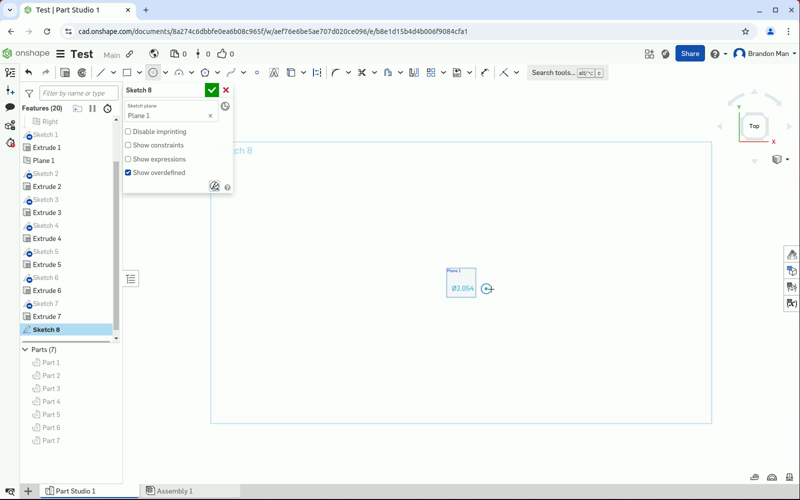
key(esc)
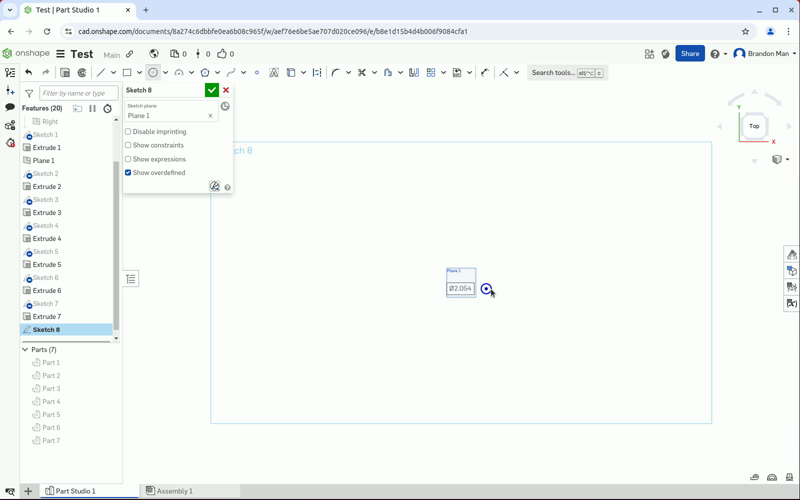
mouse_move(482, 290)
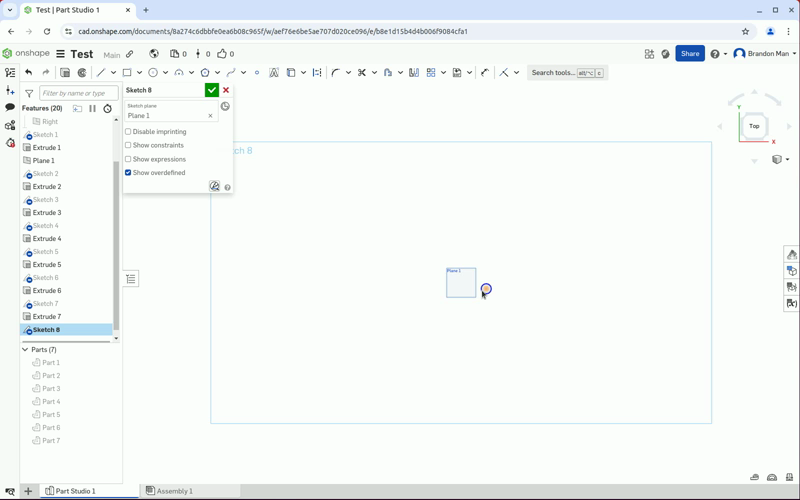
scroll(6)
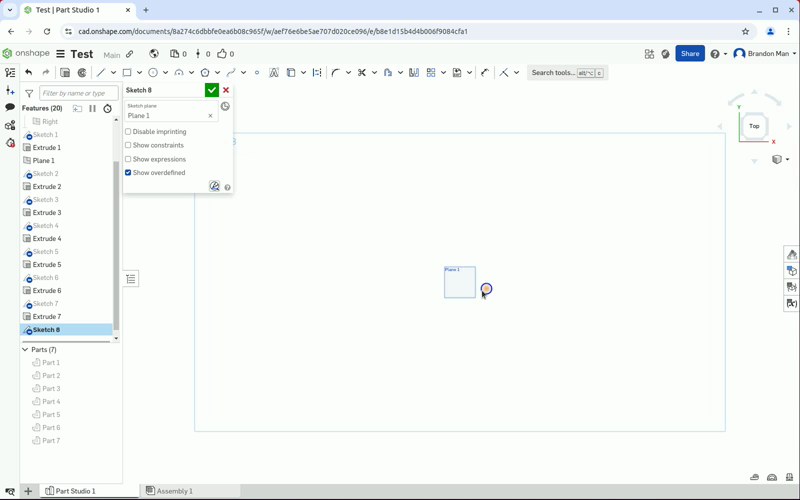
scroll(6)
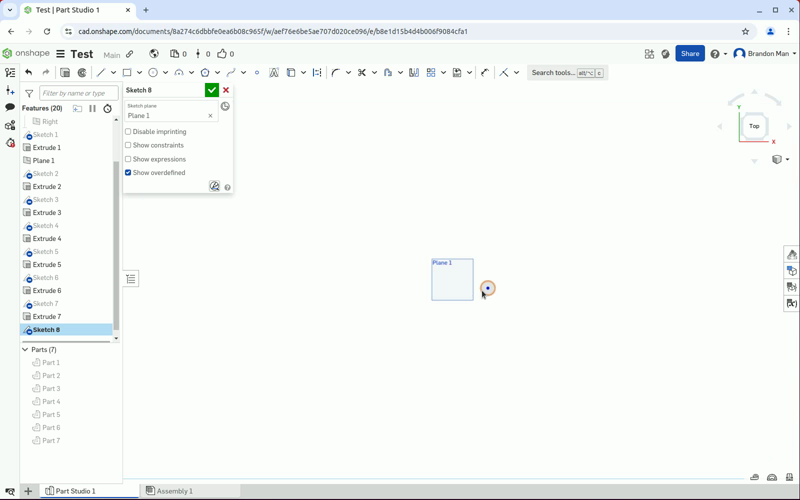
scroll(6)
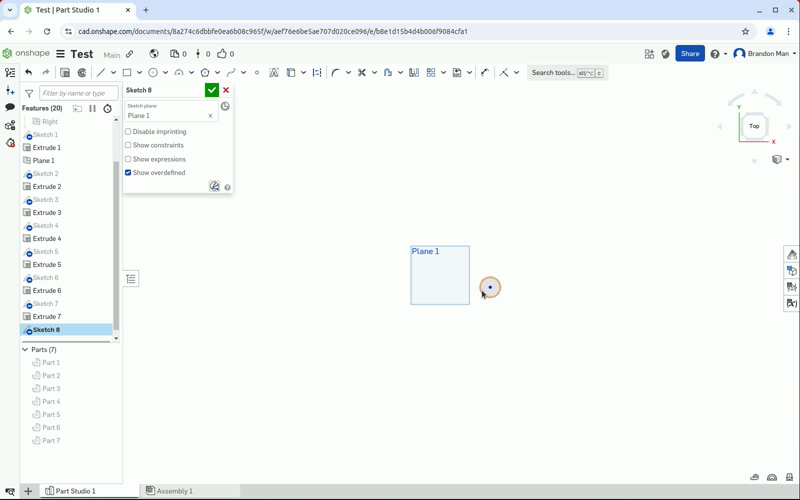
scroll(6)
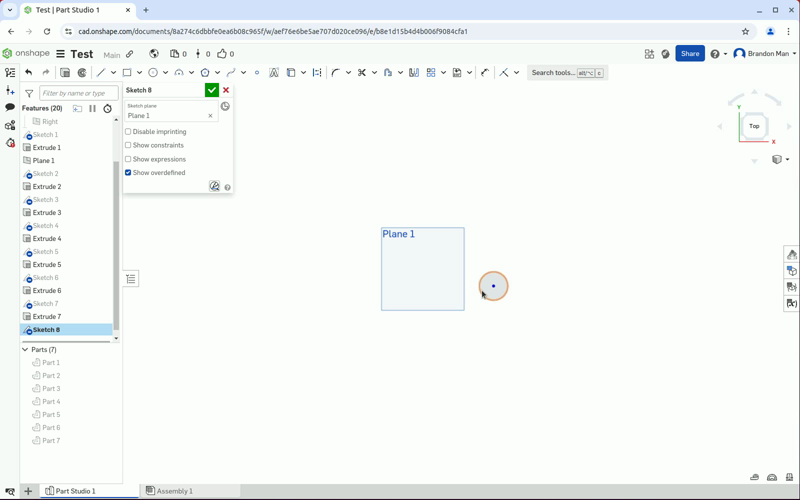
scroll(6)
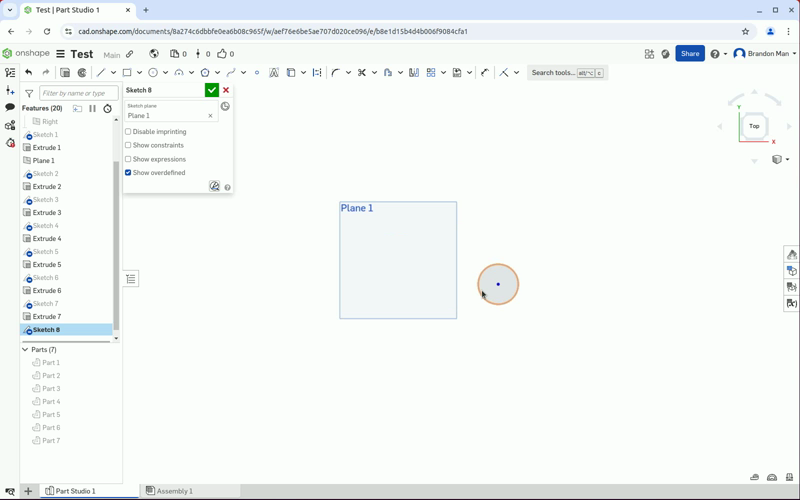
scroll(6)
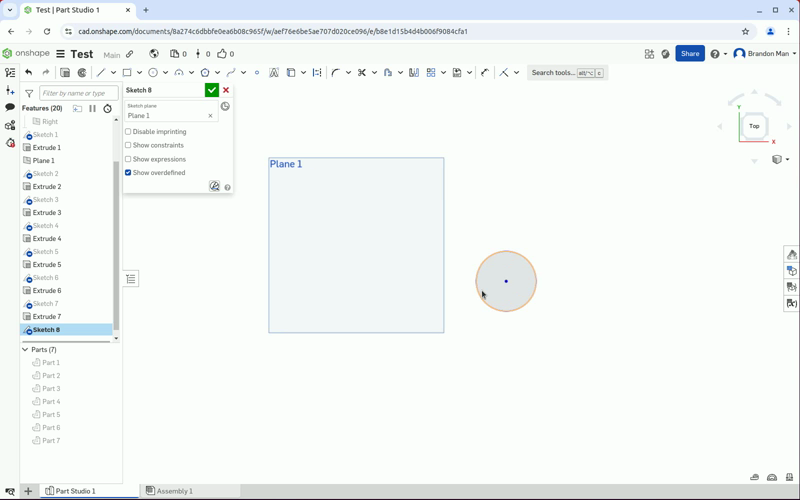
scroll(6)
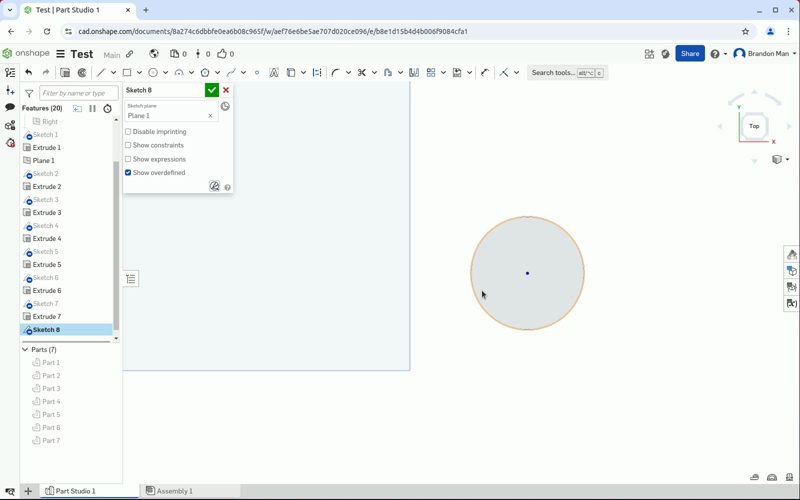
click(482, 290)
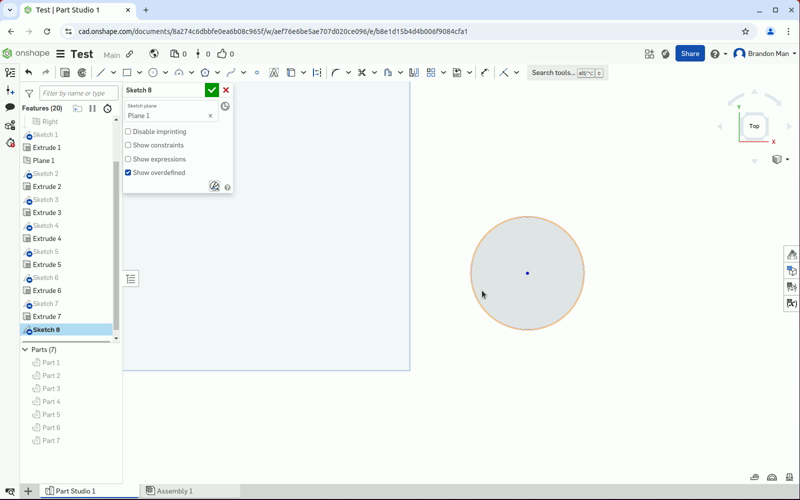
scroll(-6)
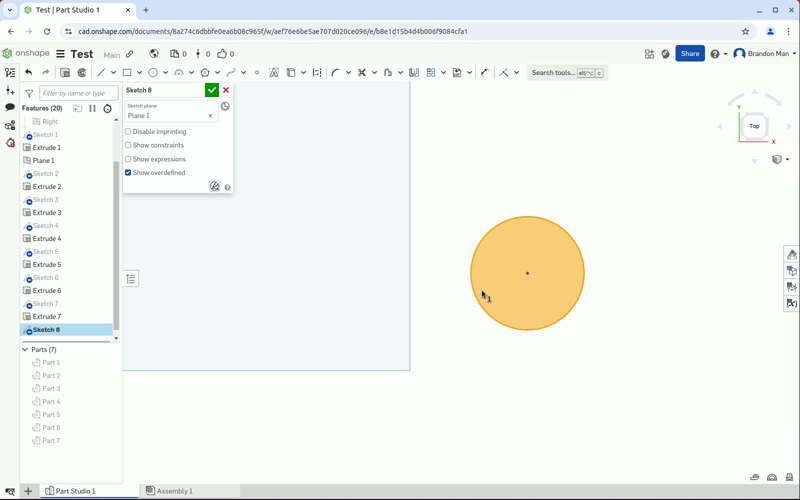
scroll(-6)
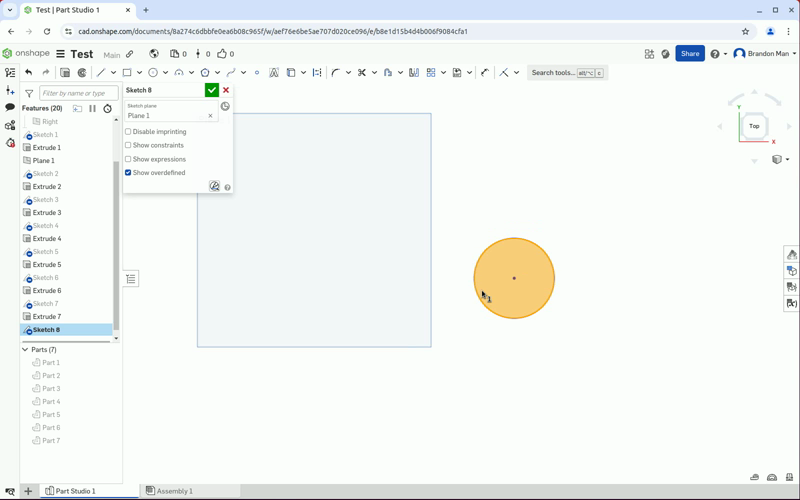
scroll(-6)
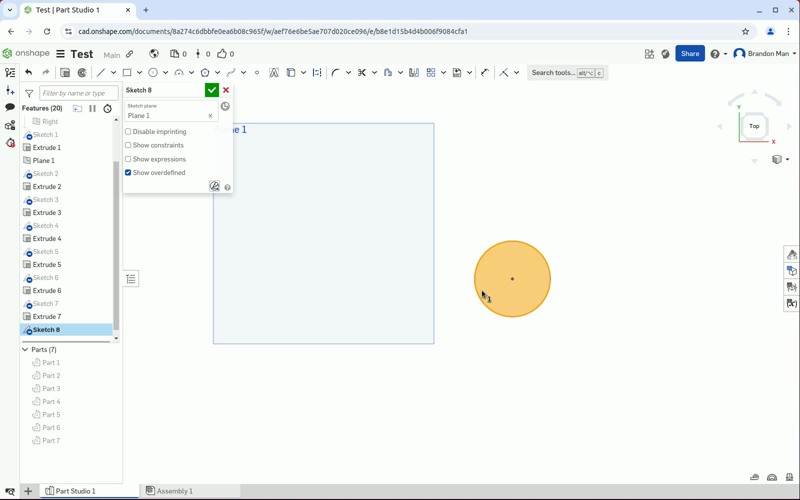
scroll(-6)
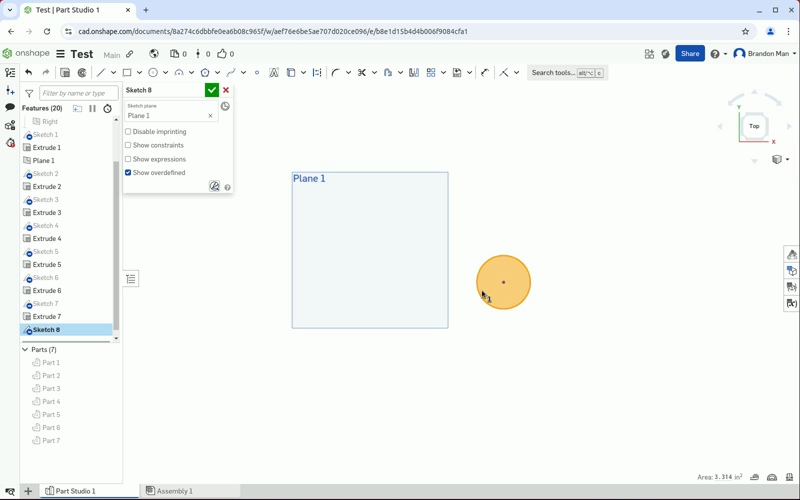
scroll(-6)
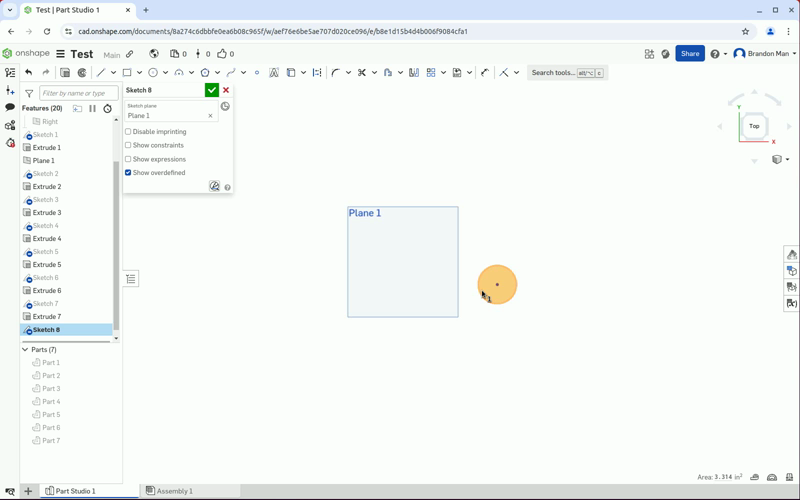
scroll(-6)
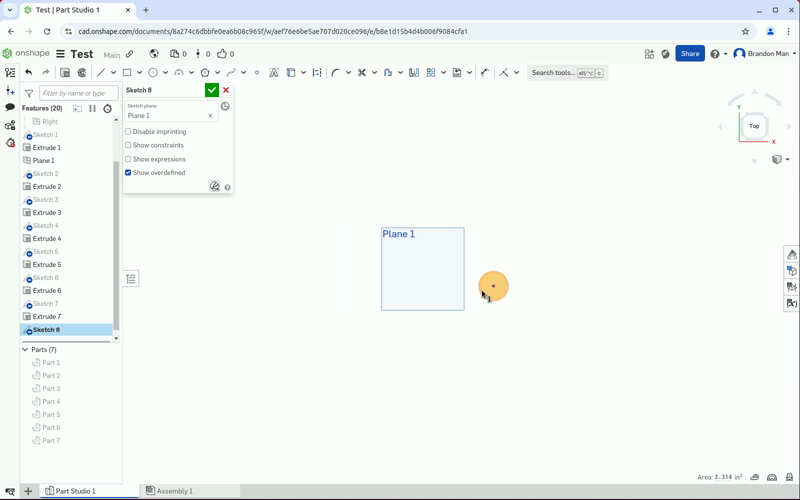
scroll(-6)
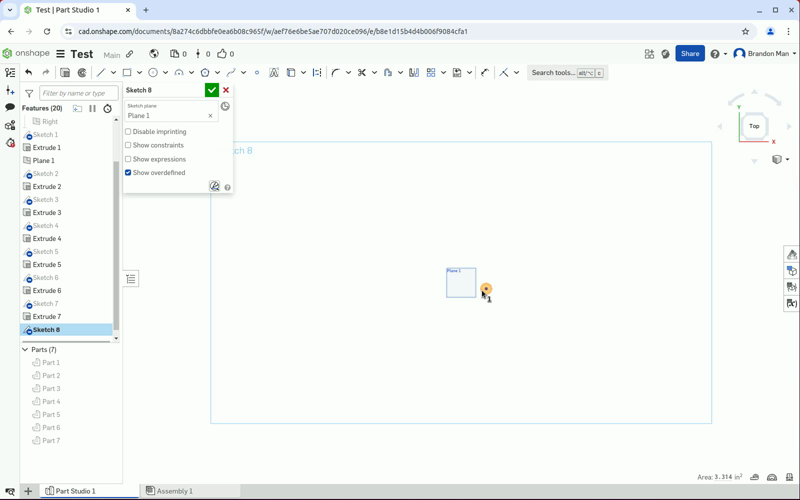
mouse_move(73, 352)
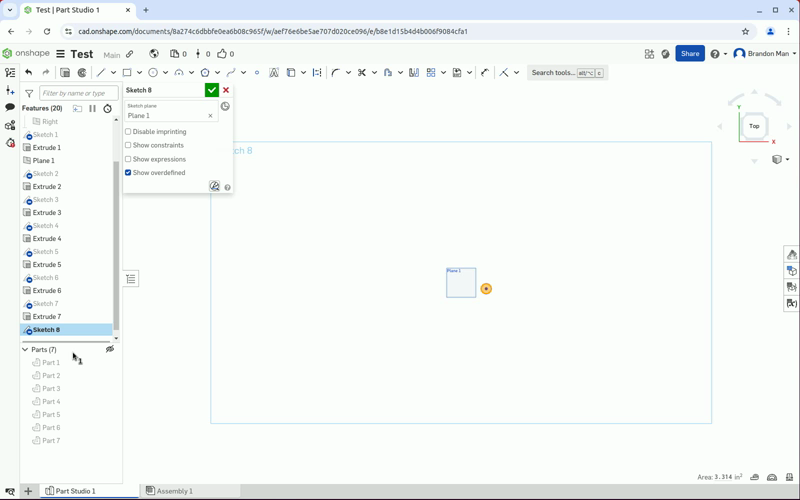
key(shift+y)
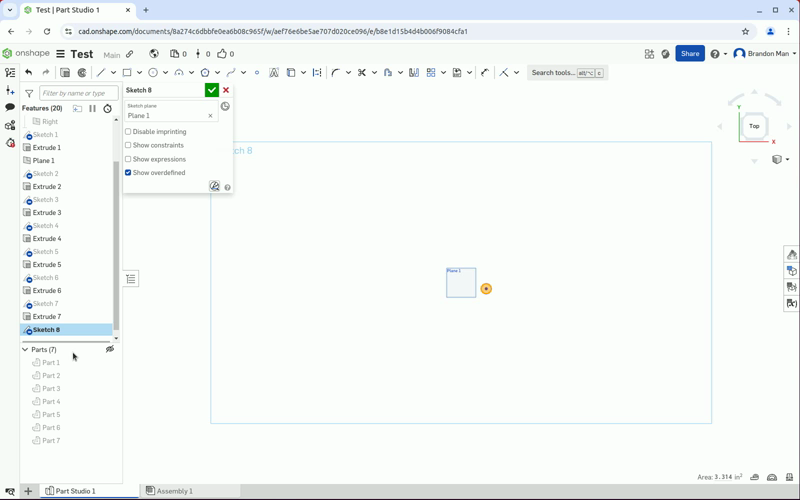
key(shift+e)
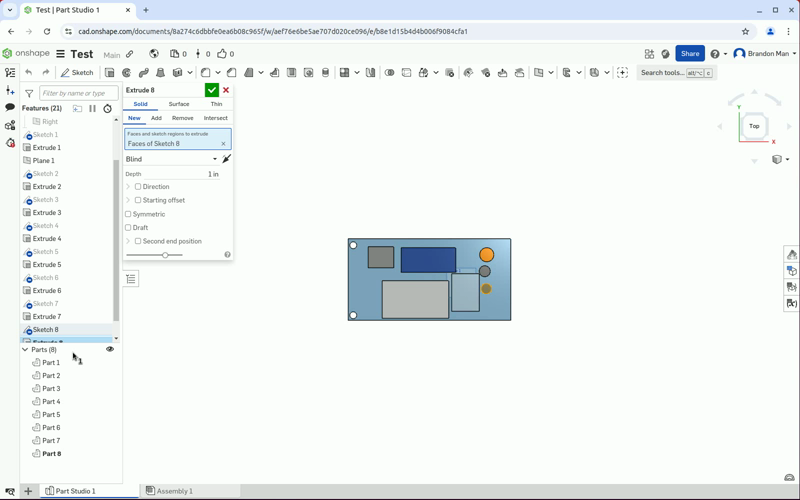
mouse_move(143, 106)
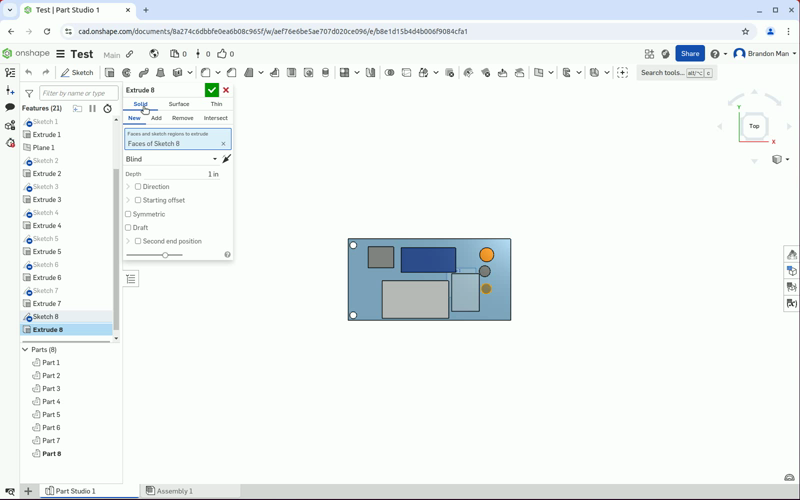
click(143, 106)
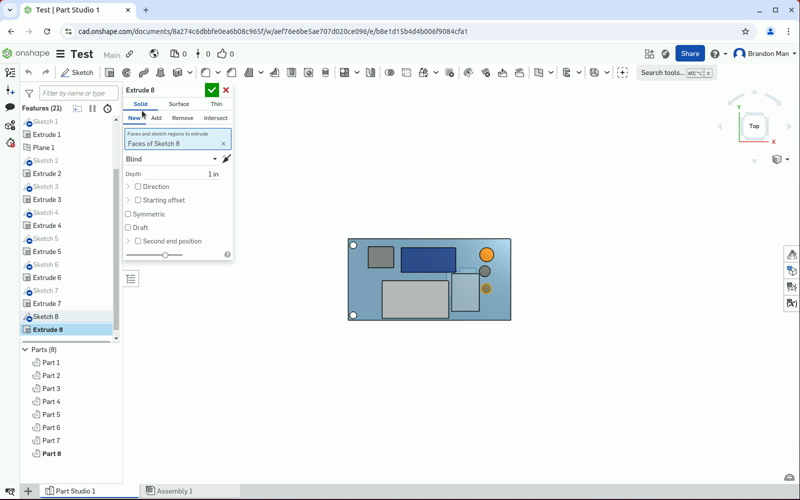
mouse_move(137, 120)
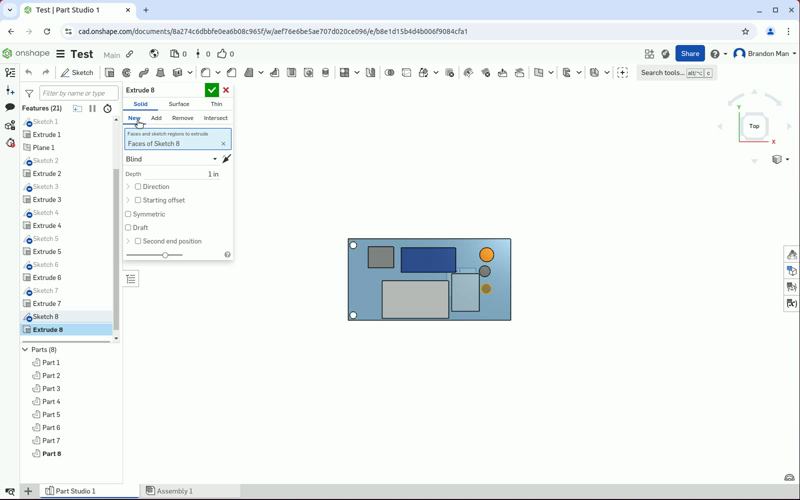
click(137, 120)
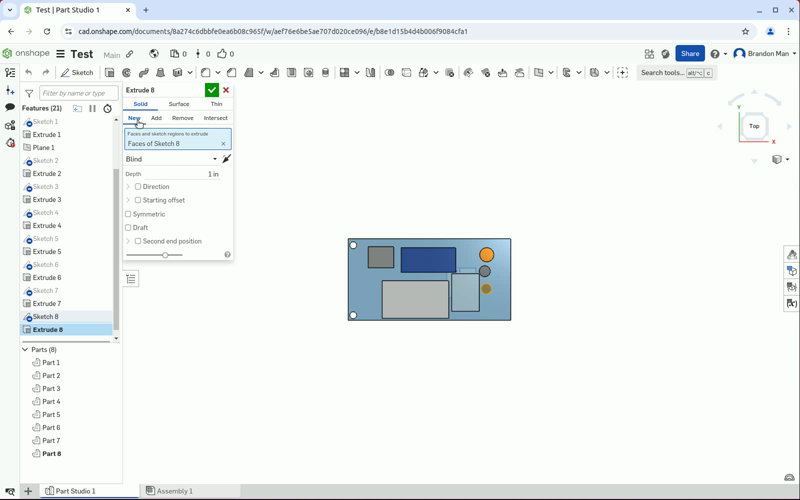
key(tab, 4)
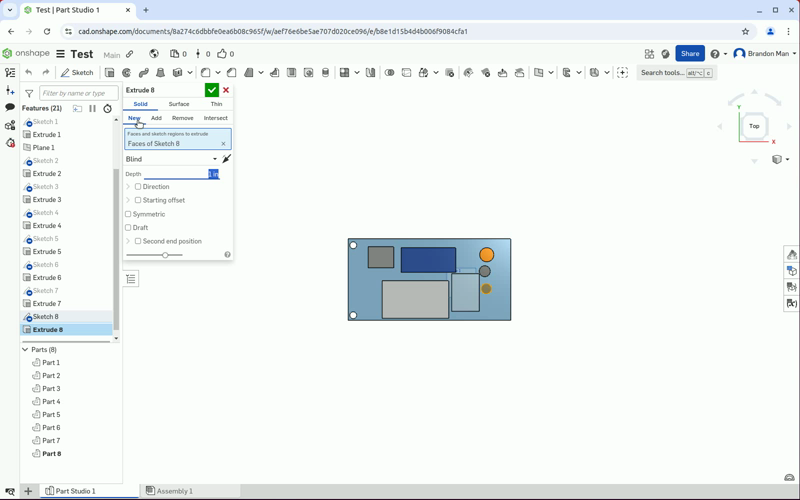
text(8.906)
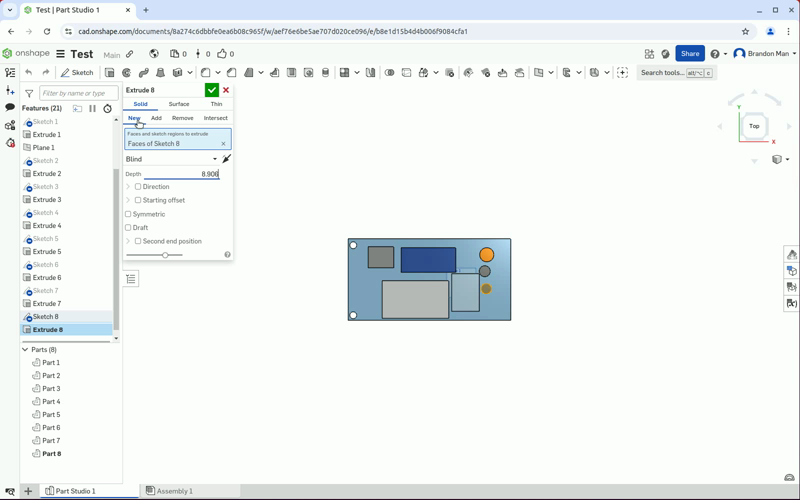
key(enter)
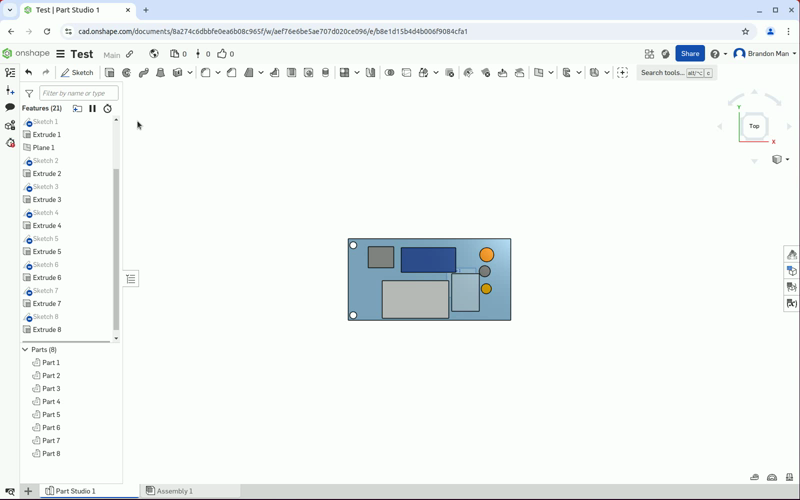
key(shift+h)
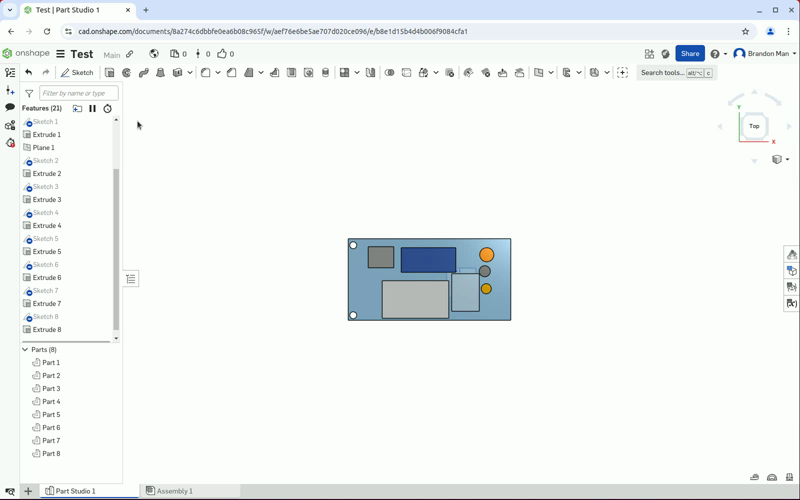
key(shift+h)
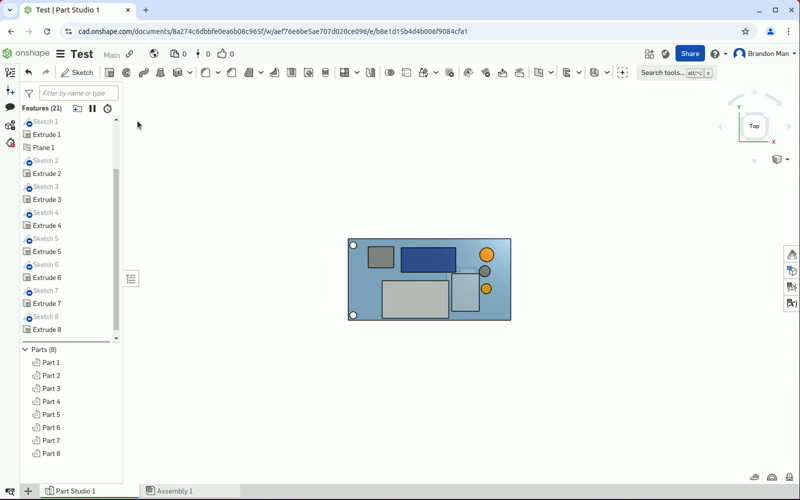
key(shift+7)
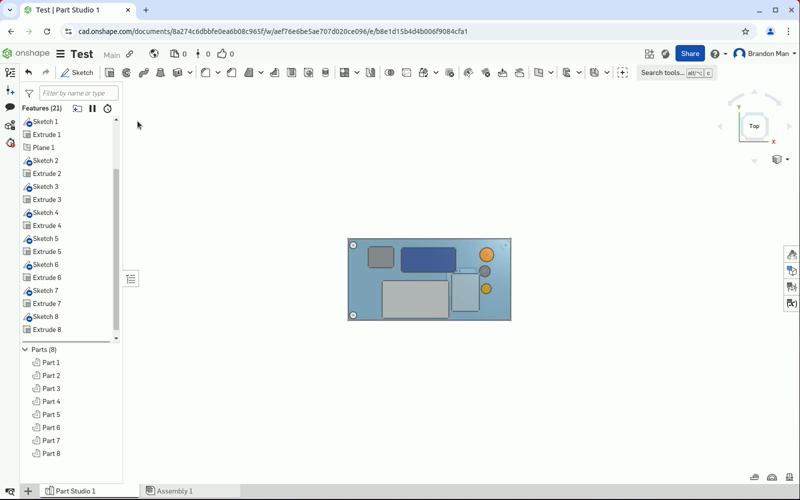
key(up, 3)
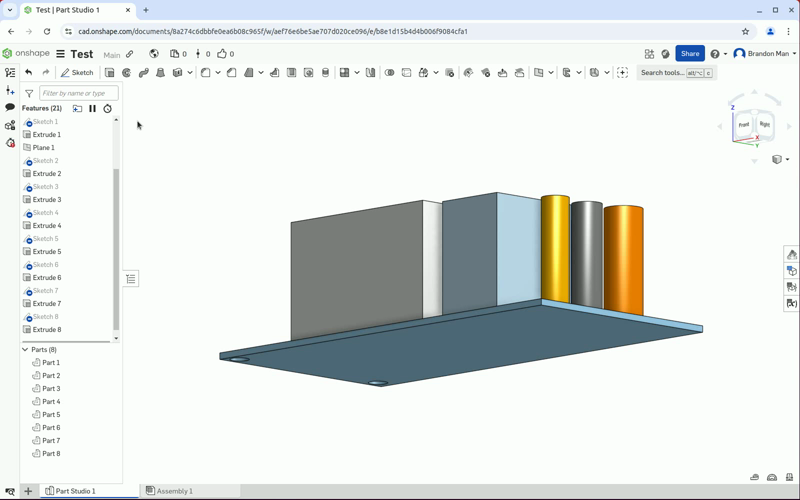
key(left, 3)
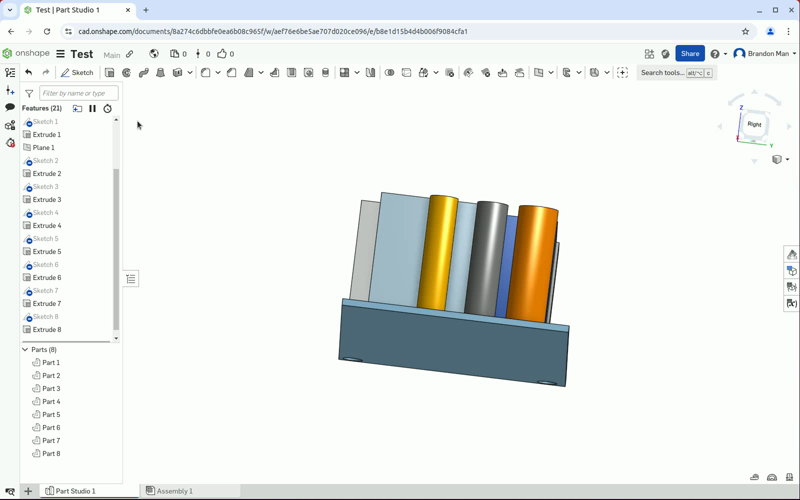
key(right, 3)
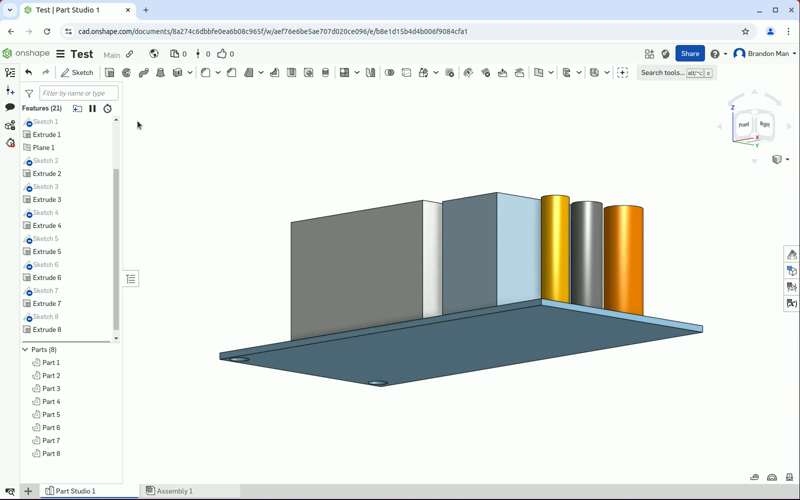
key(down, 3)
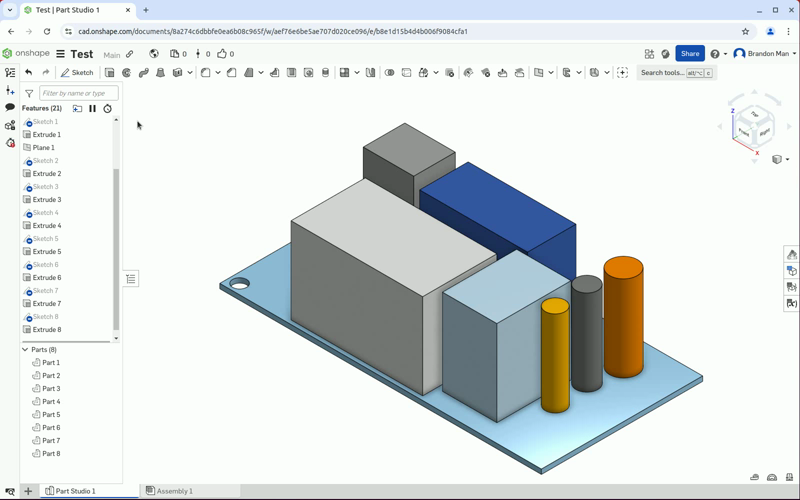
mouse_move(69, 124)
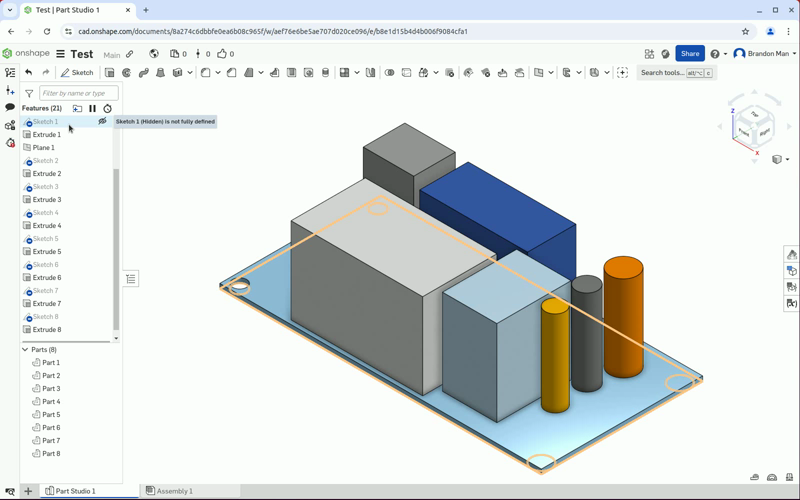
click(69, 124)